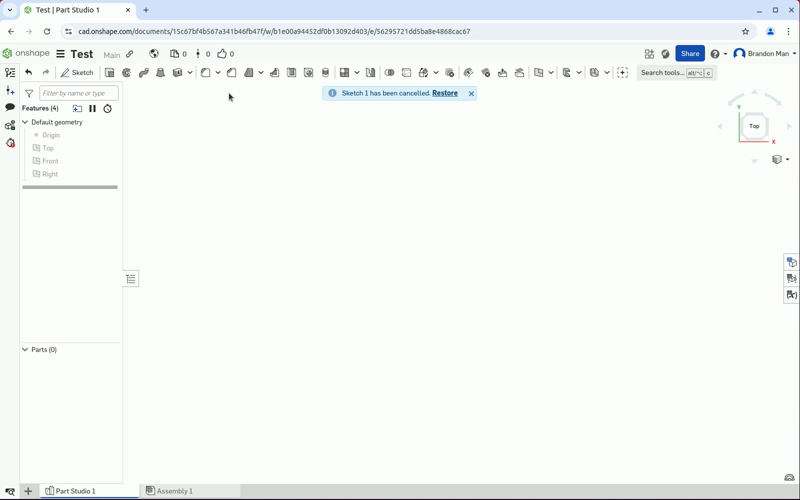
key(shift+h)
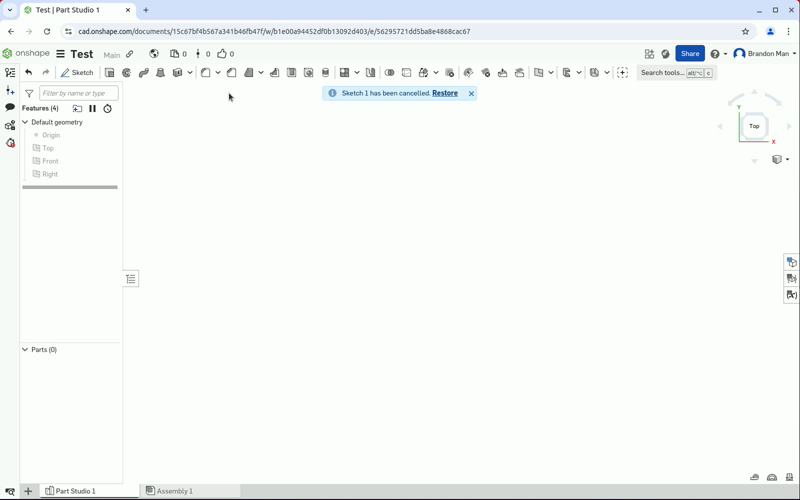
mouse_move(73, 352)
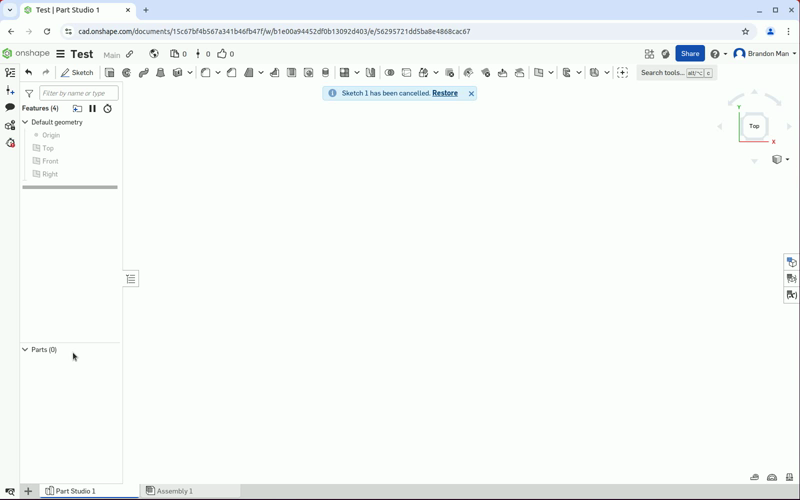
key(y)
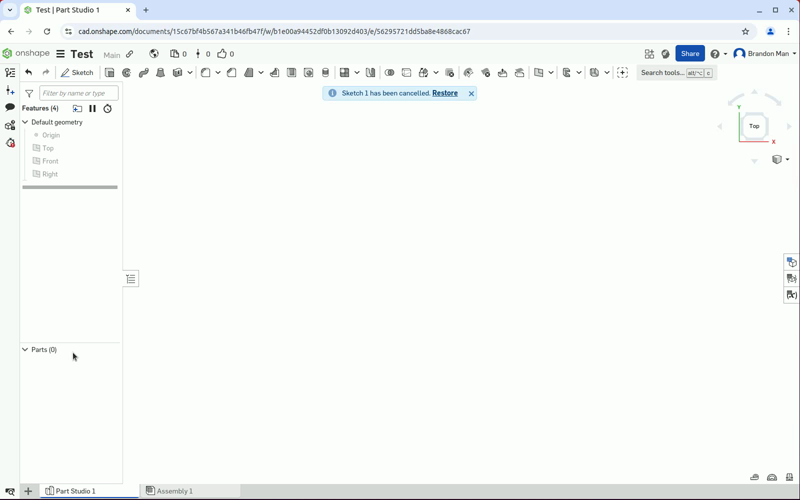
key(shift+p)
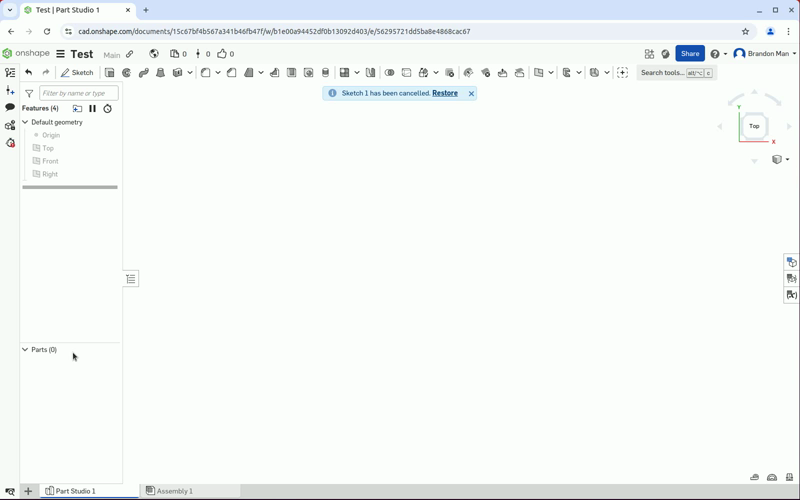
key(space)
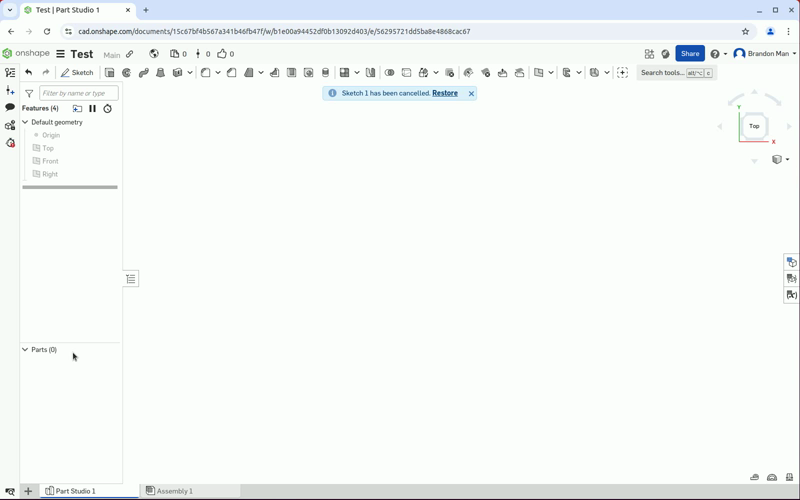
key_down(shift)
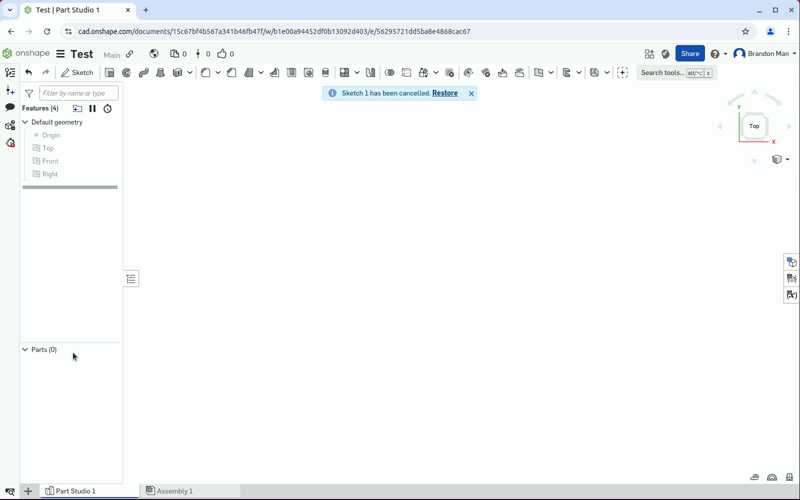
key(up)
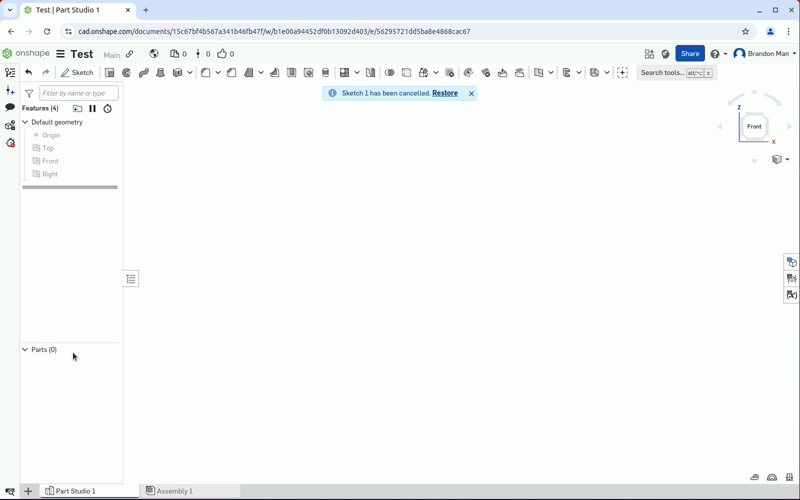
key_up(shift)
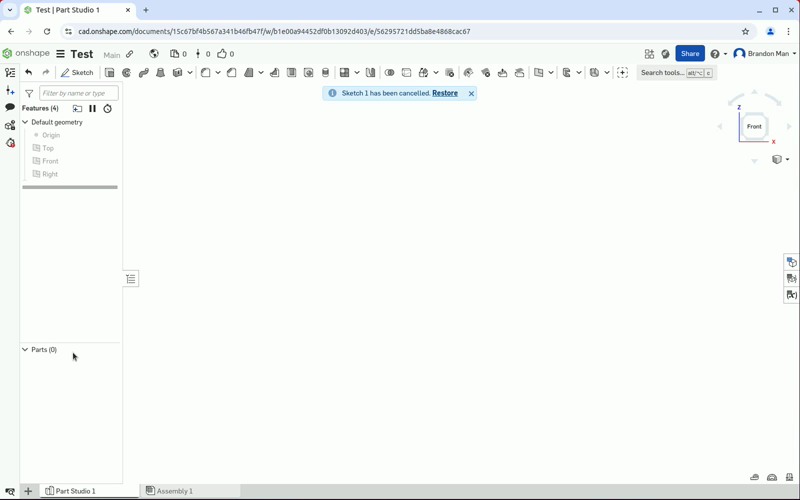
mouse_move(73, 352)
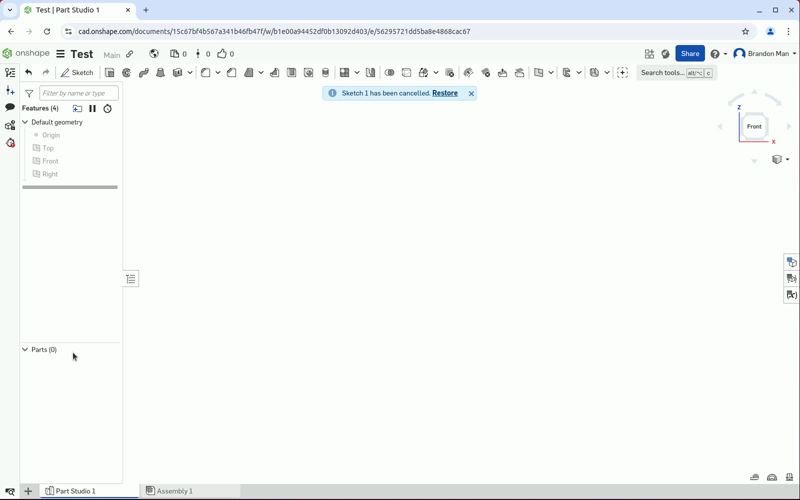
key(shift+y)
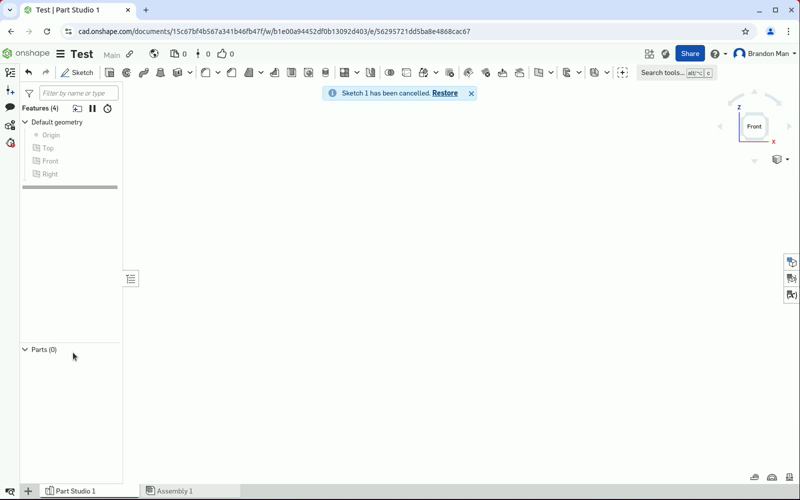
key(shift+s)
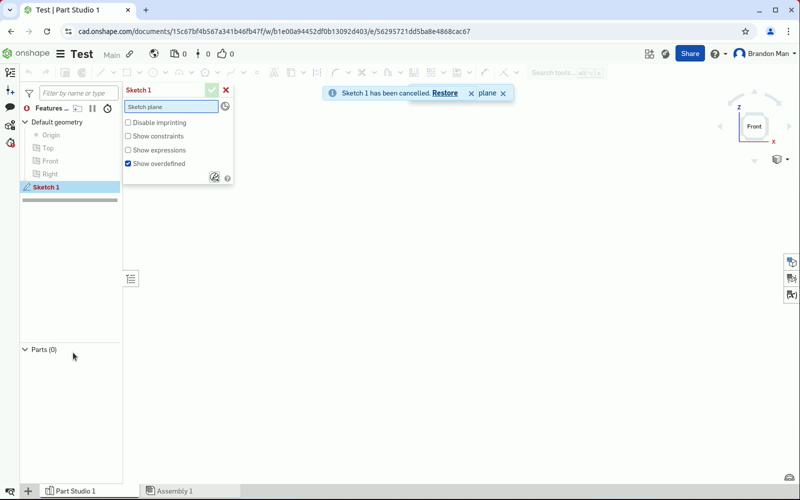
mouse_move(73, 163)
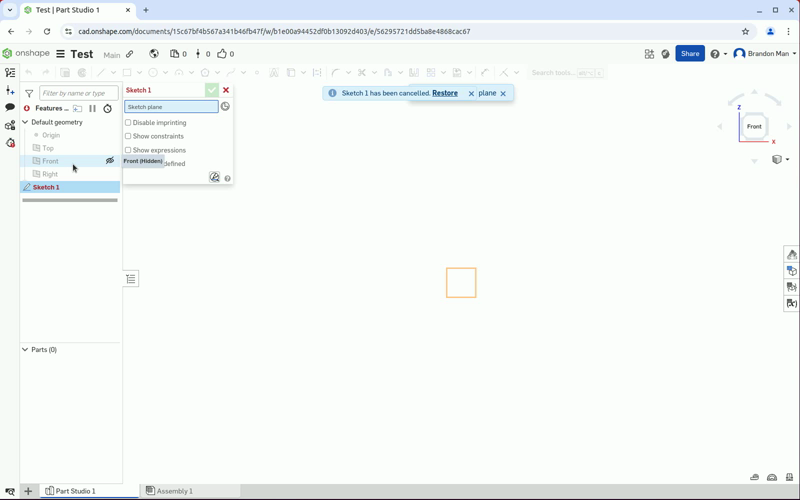
click(73, 163)
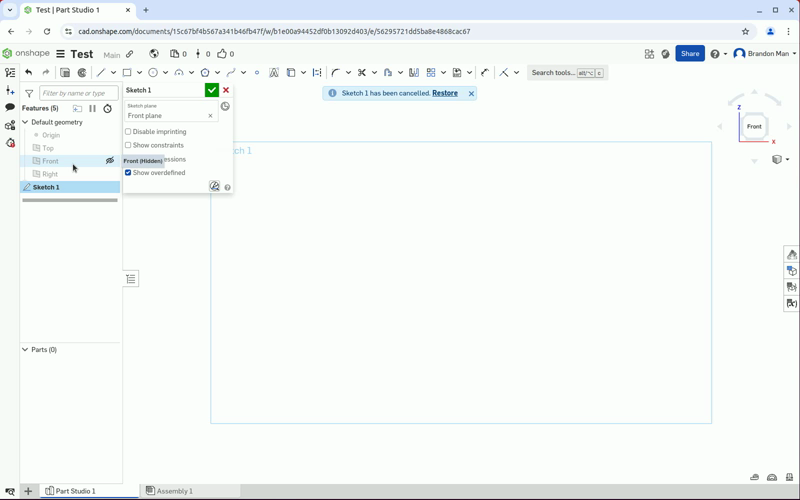
mouse_move(73, 352)
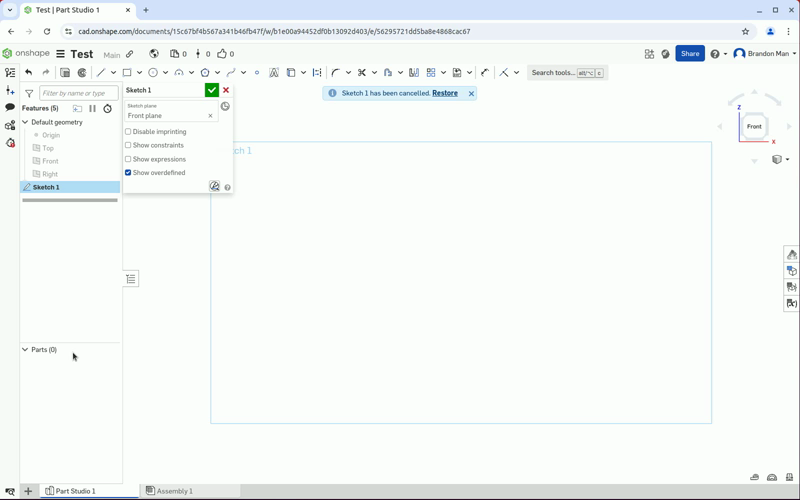
key(y)
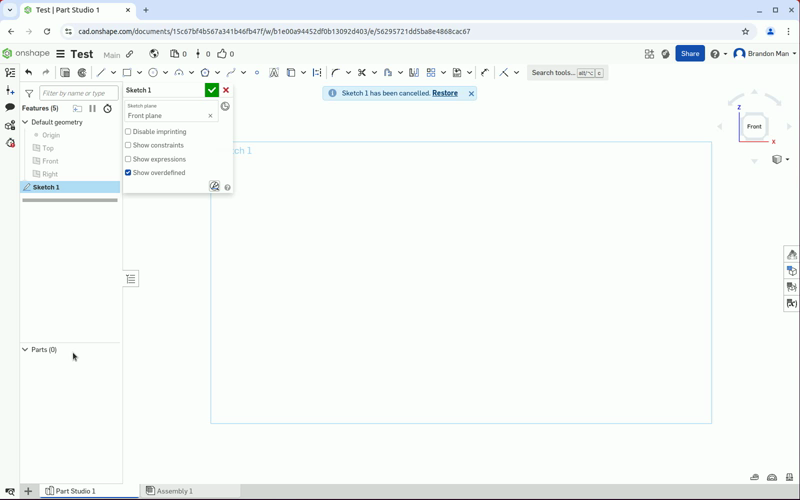
key(l)
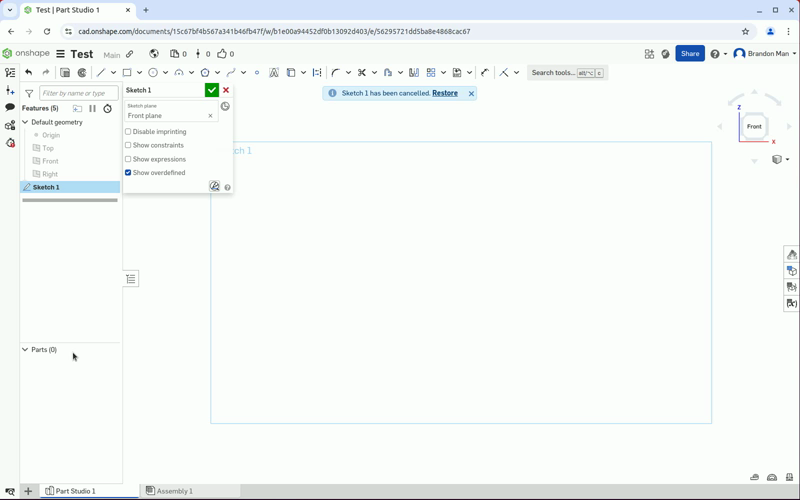
key_down(shift)
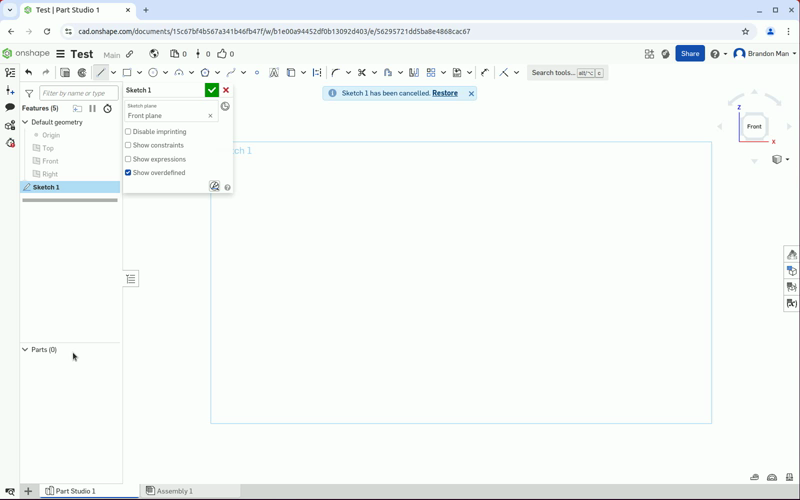
mouse_move(545, 292)
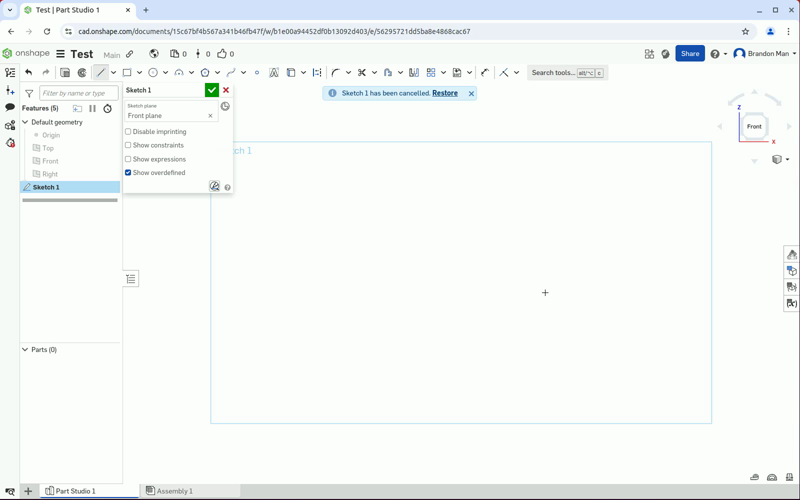
click(545, 292)
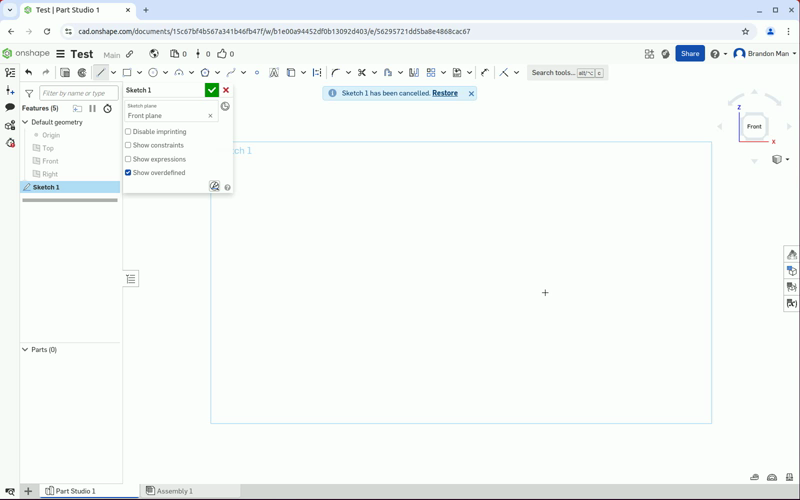
key_up(shift)
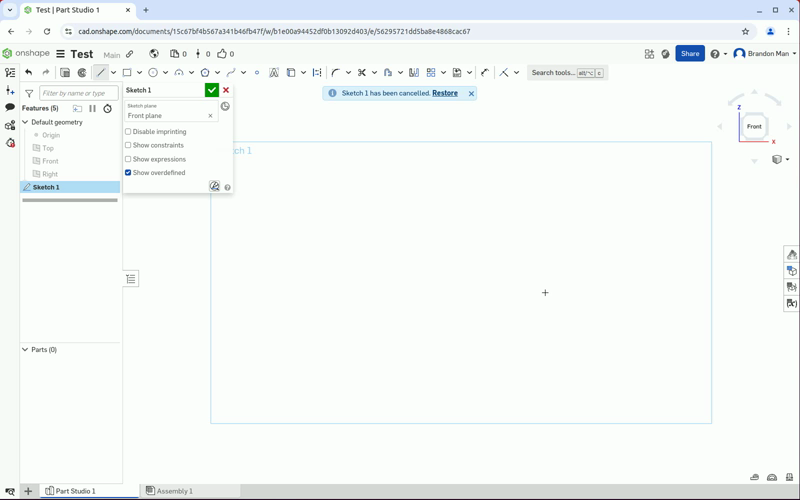
key_down(shift)
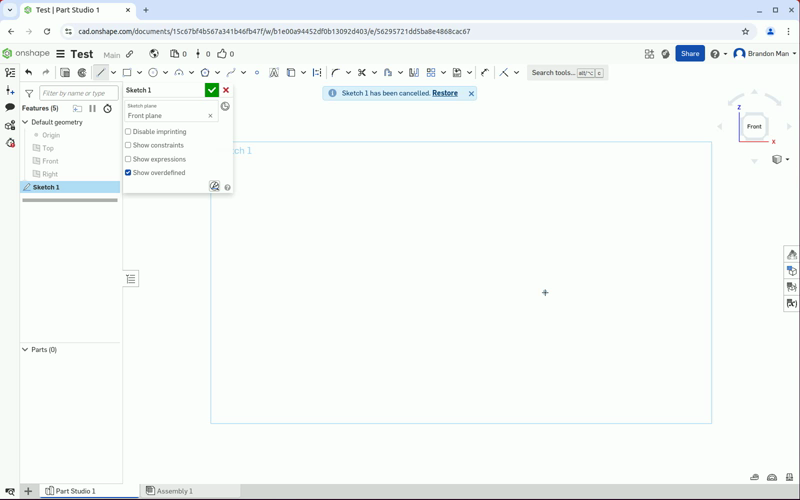
mouse_move(575, 292)
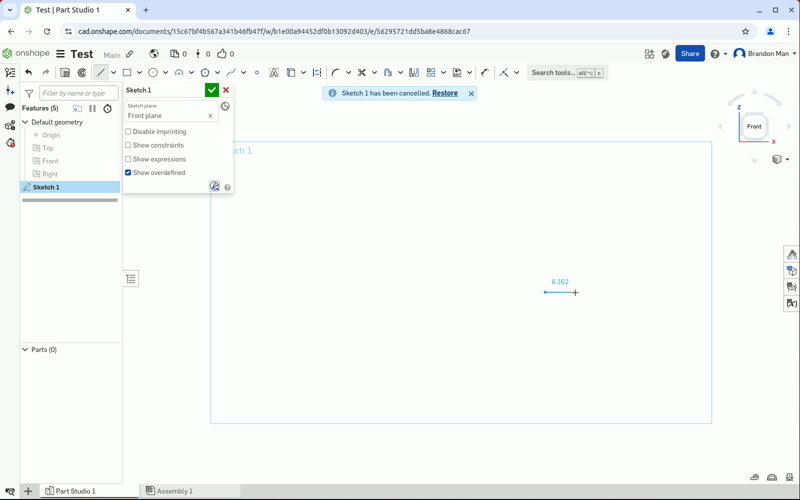
mouse_move(567, 292)
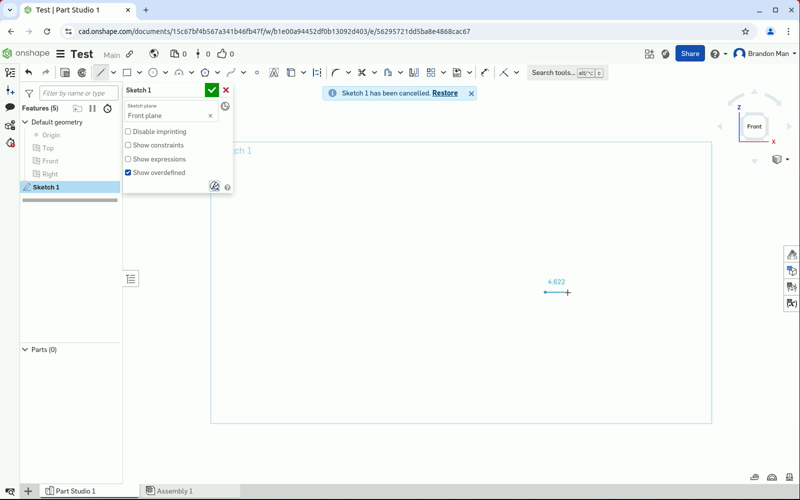
click(567, 292)
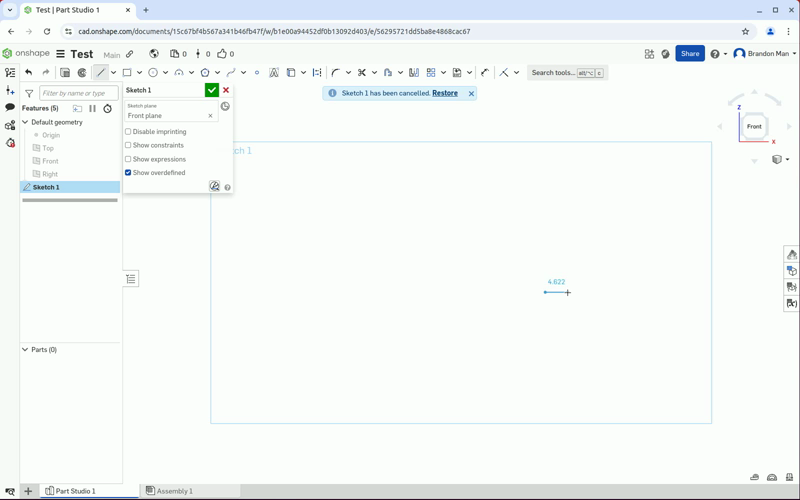
key_up(shift)
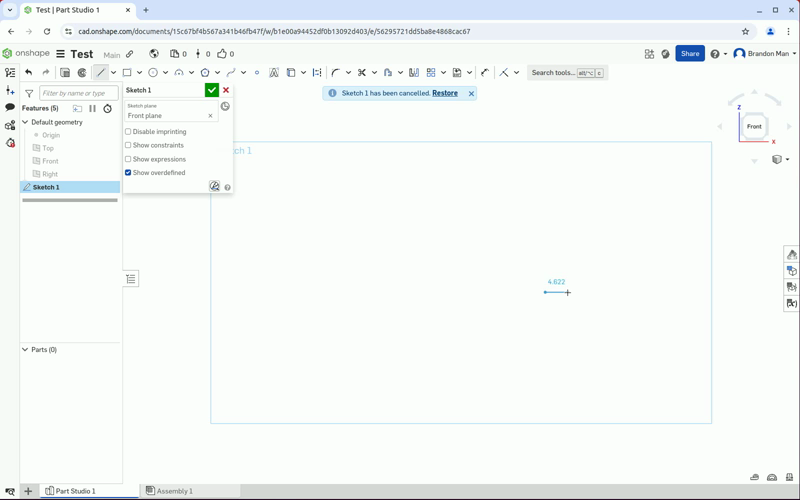
key_down(shift)
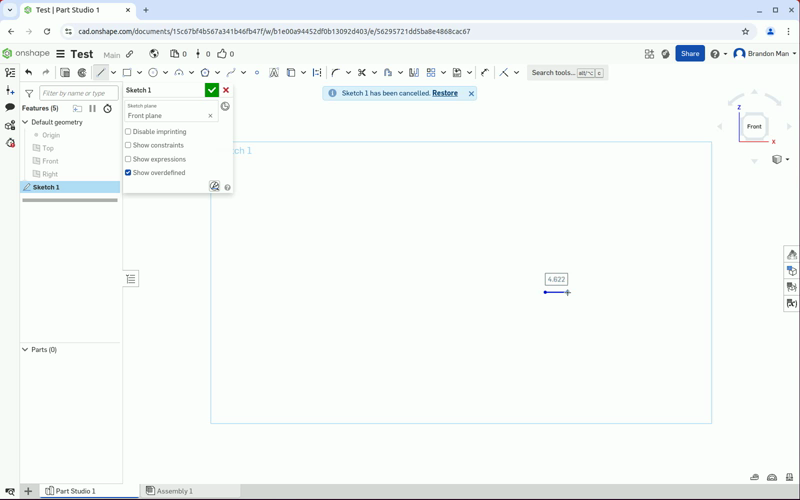
mouse_move(589, 292)
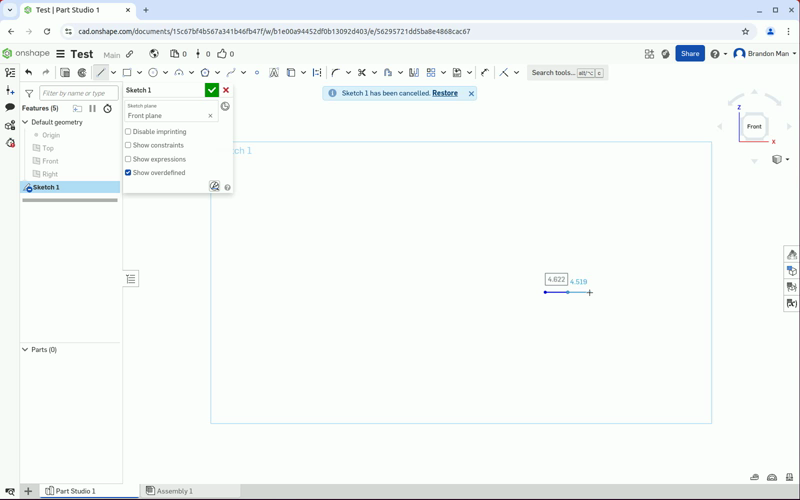
mouse_move(567, 241)
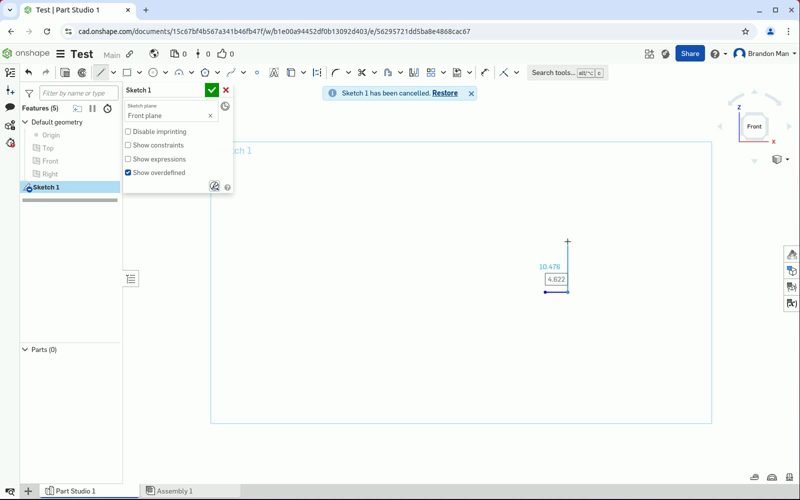
click(567, 241)
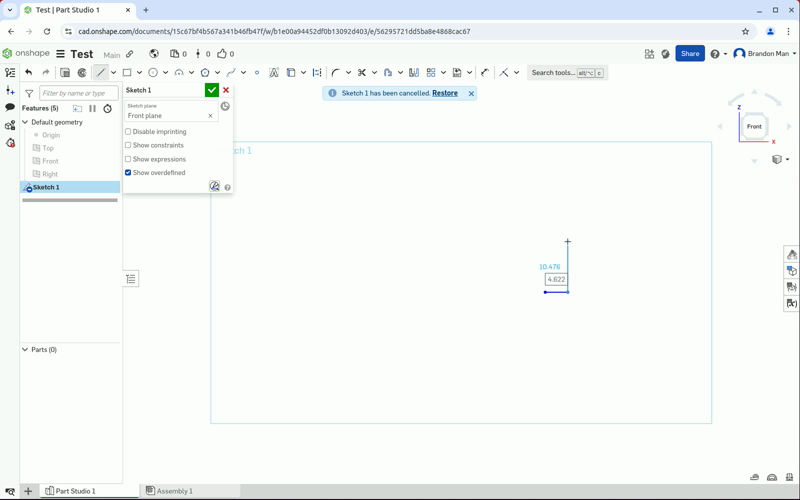
key_up(shift)
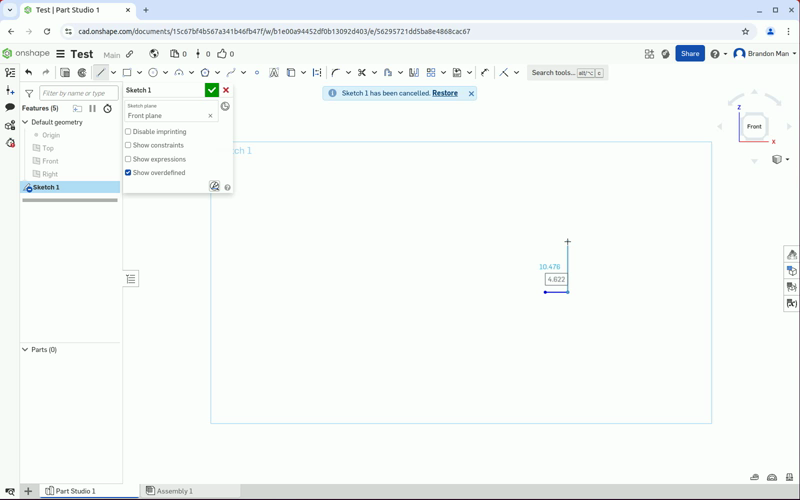
key_down(shift)
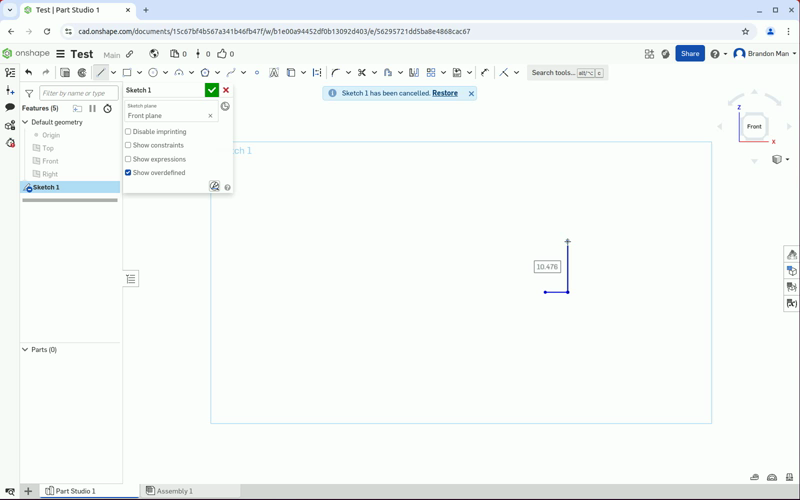
mouse_move(589, 241)
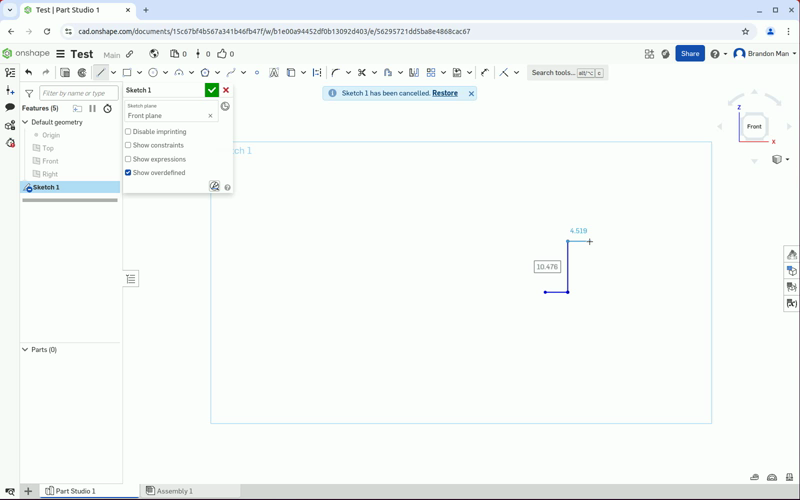
mouse_move(545, 241)
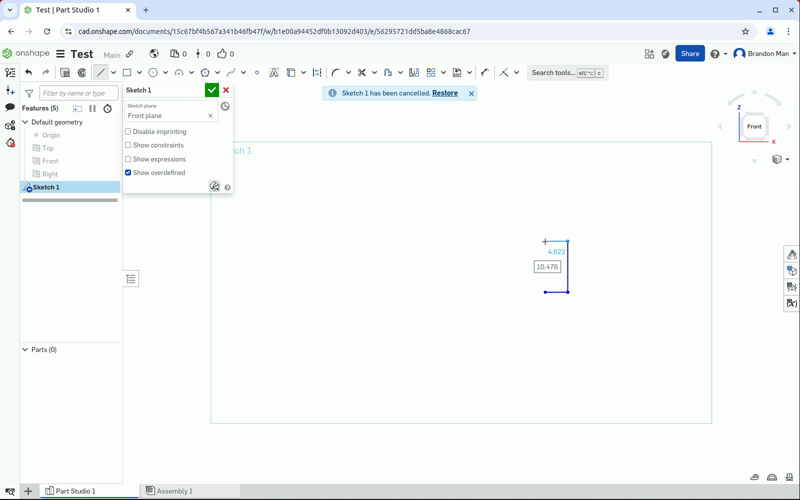
click(545, 241)
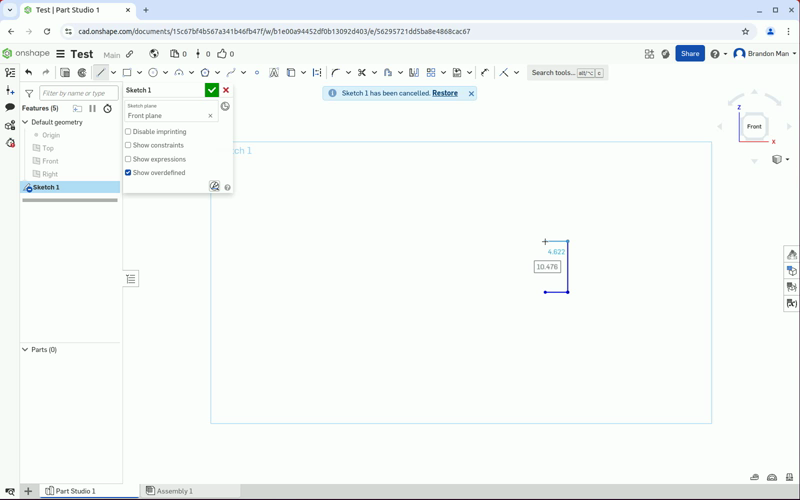
key_up(shift)
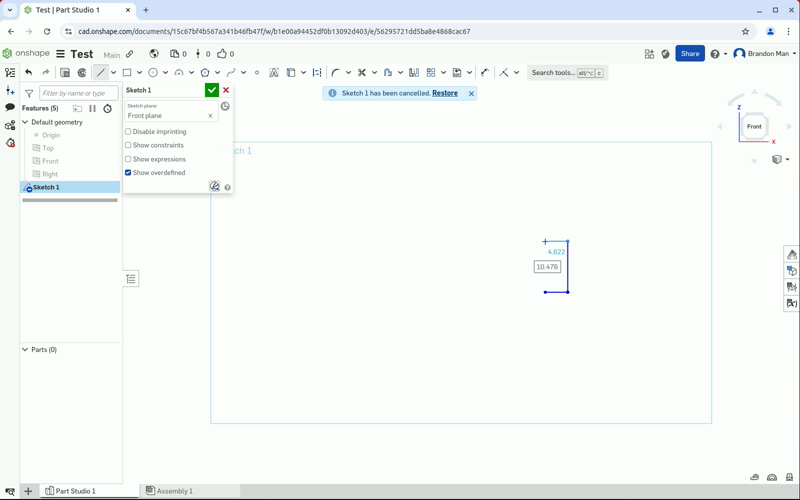
mouse_move(575, 241)
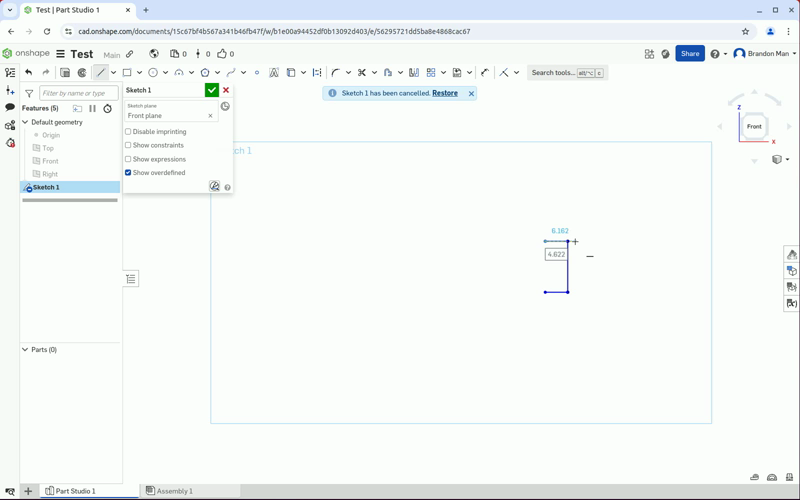
key_down(shift)
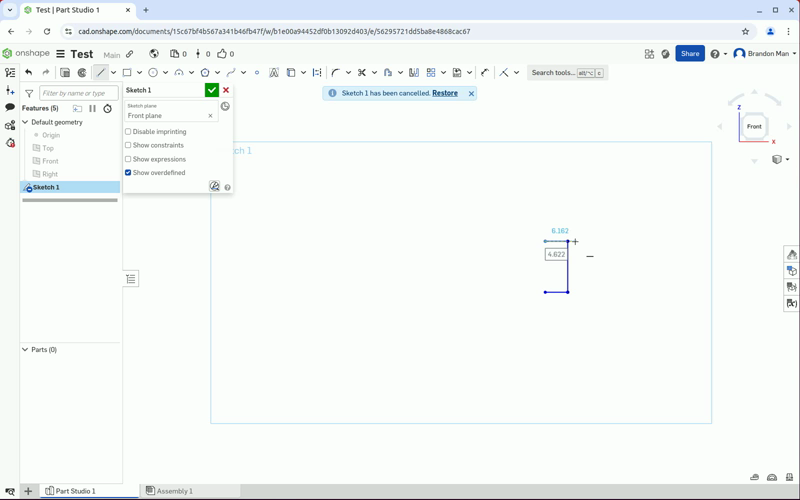
mouse_move(545, 292)
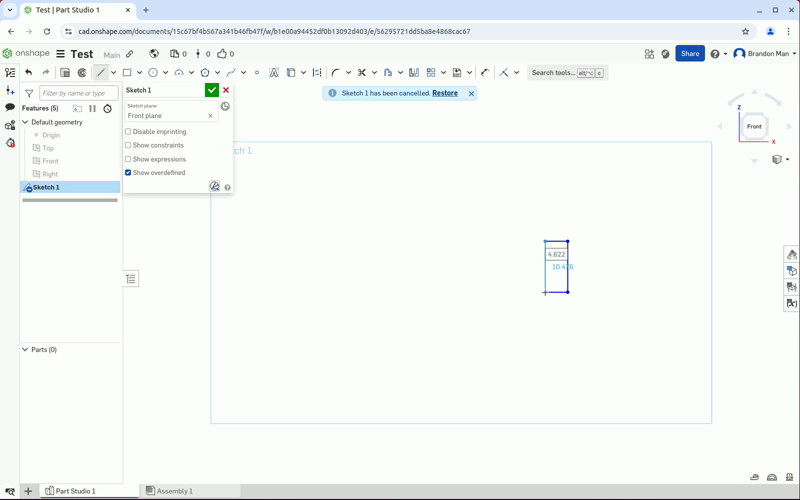
key_up(shift)
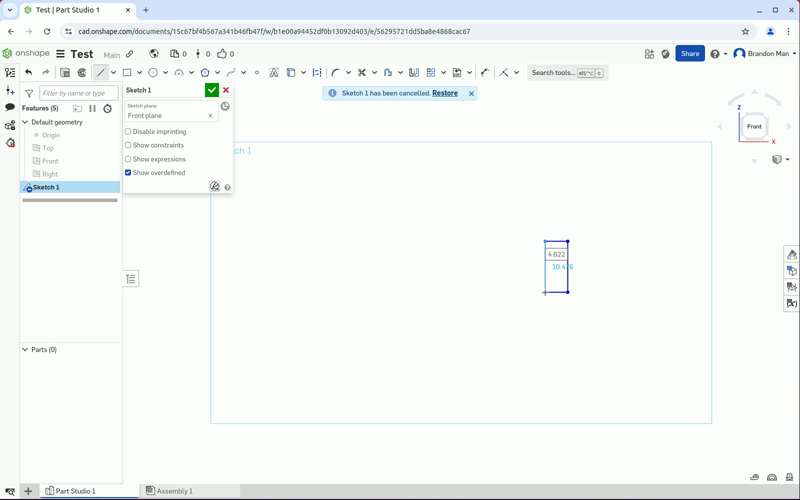
click(545, 292)
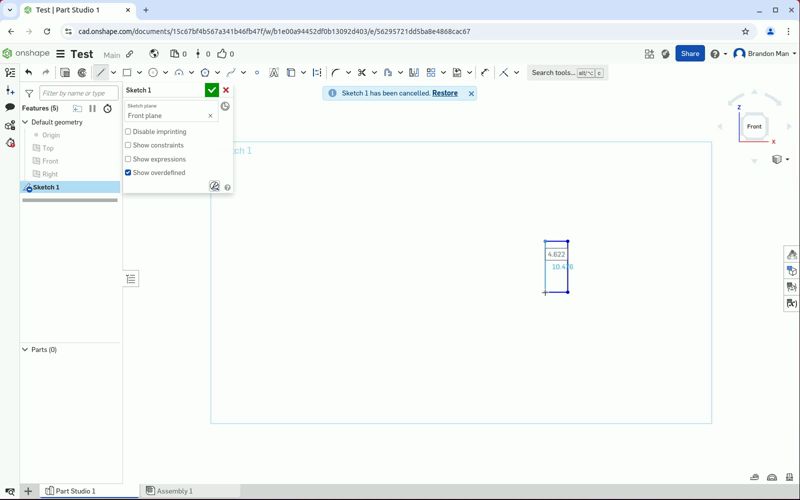
key(esc)
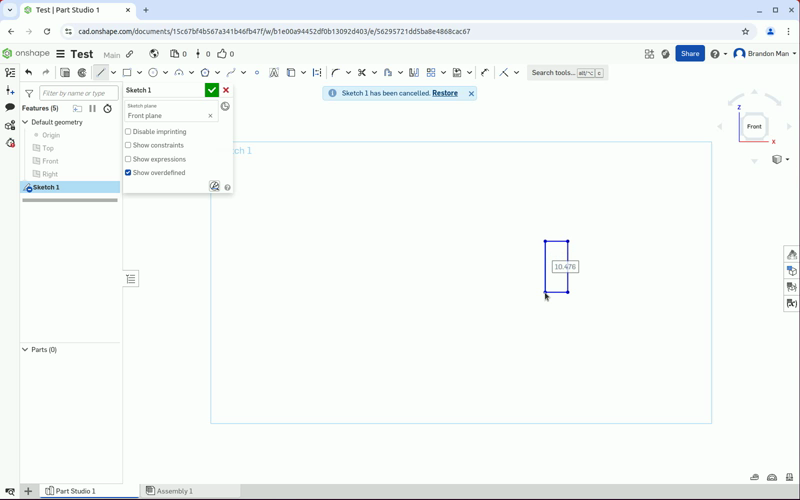
mouse_move(552, 242)
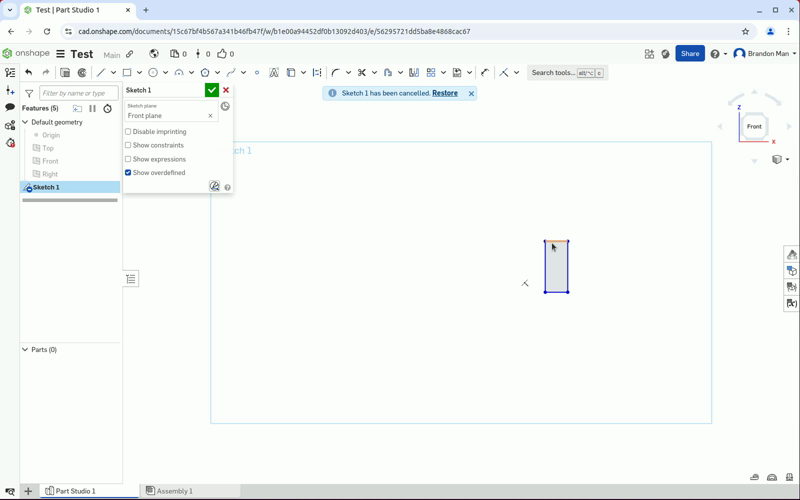
scroll(6)
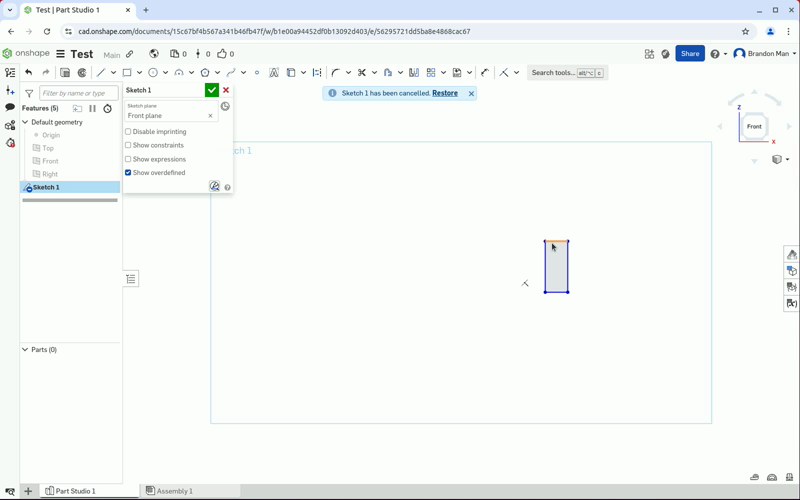
scroll(6)
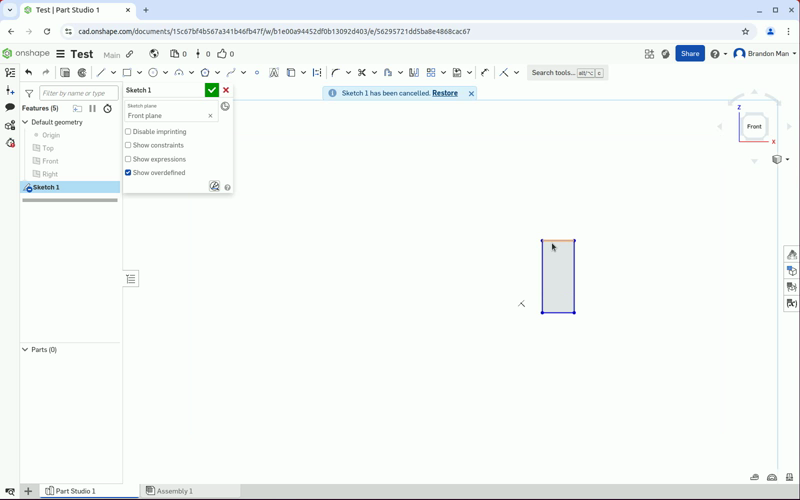
scroll(6)
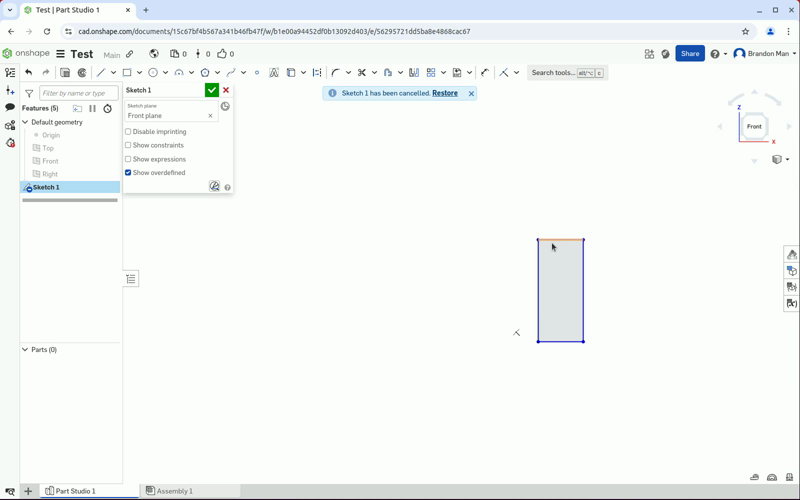
scroll(6)
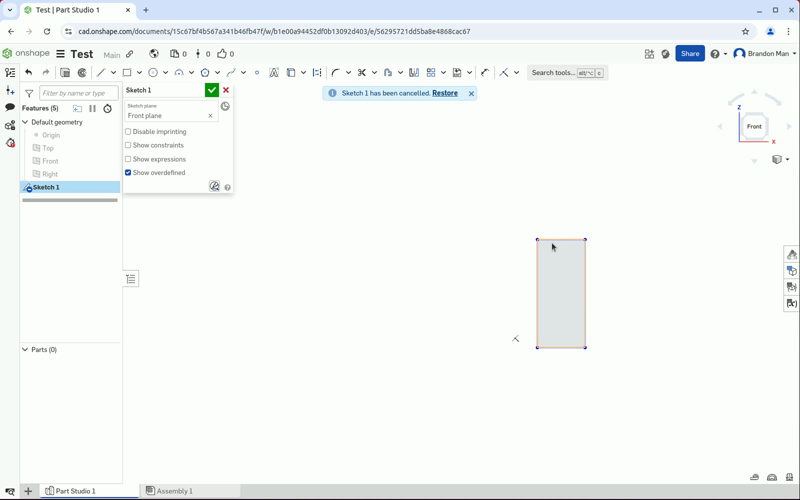
scroll(6)
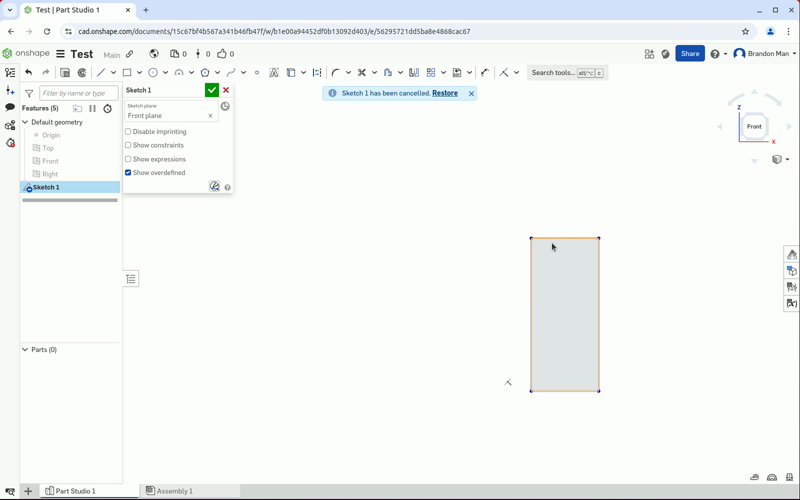
scroll(6)
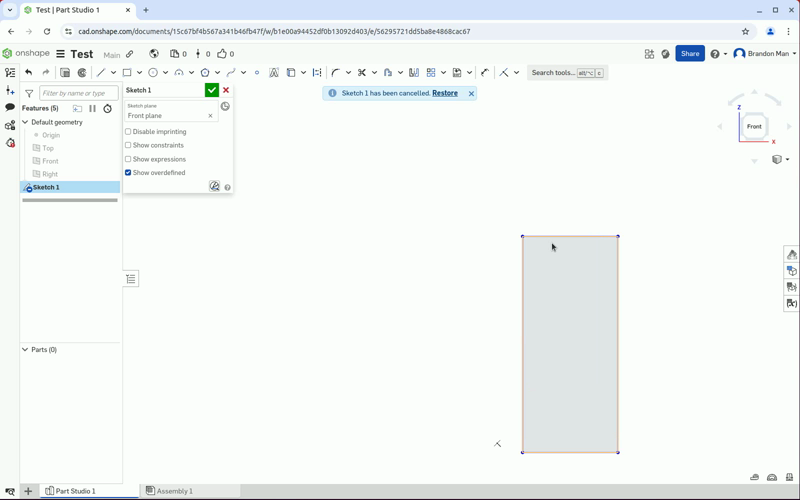
scroll(6)
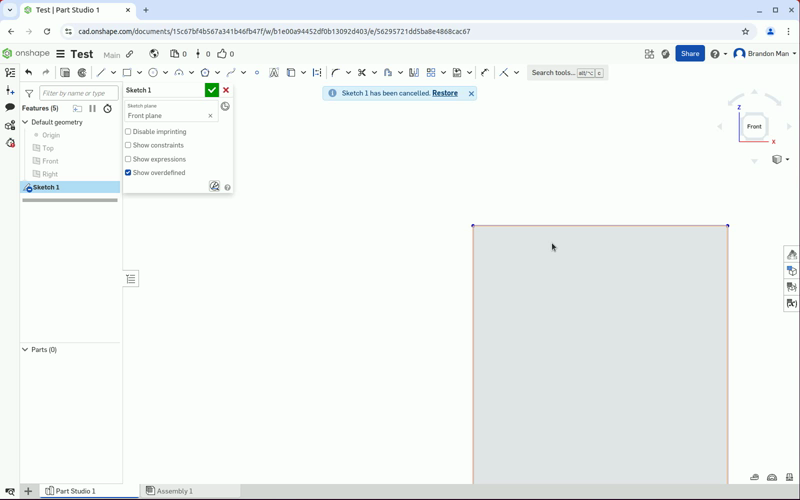
click(552, 242)
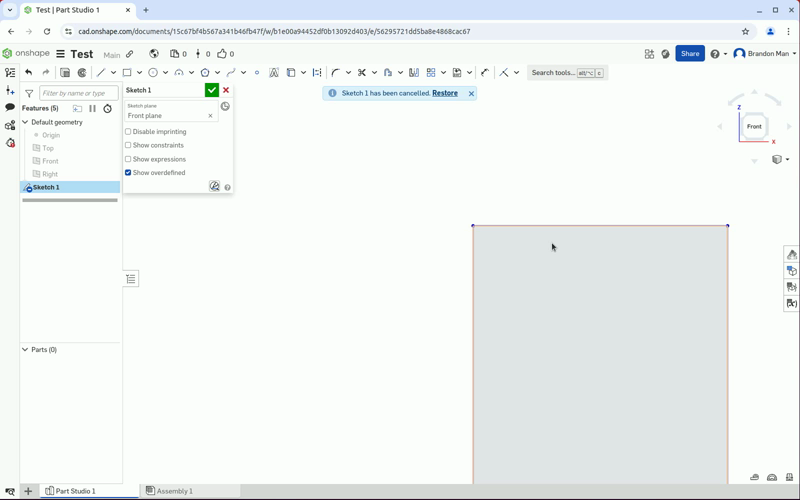
scroll(-6)
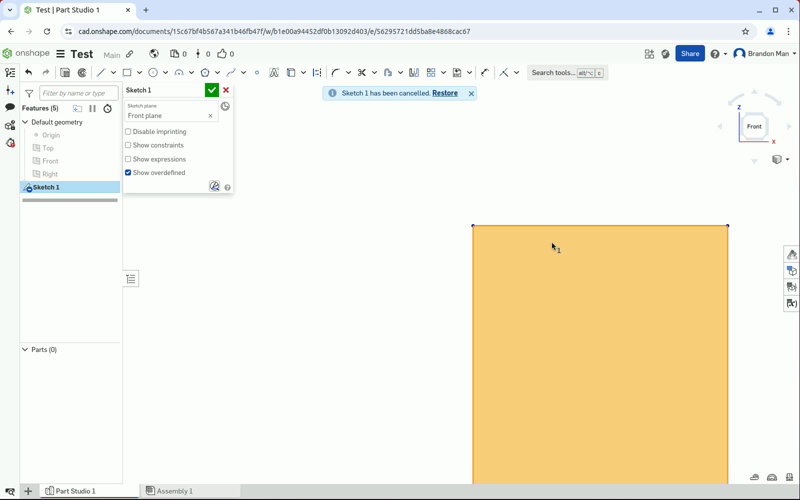
scroll(-6)
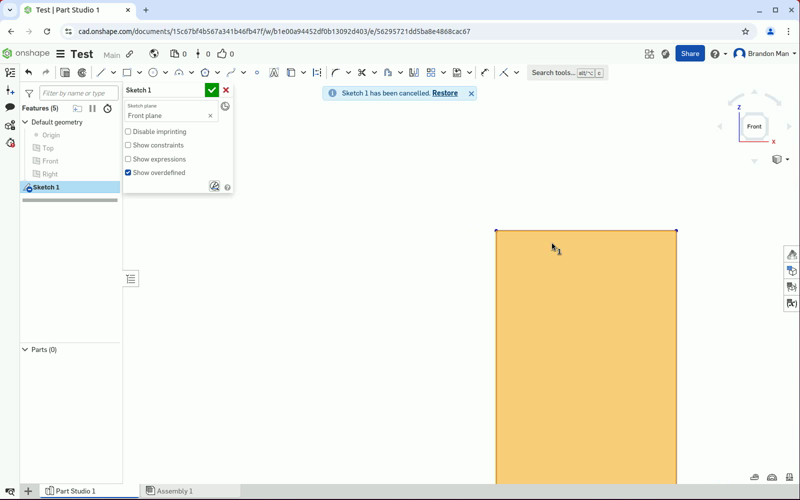
scroll(-6)
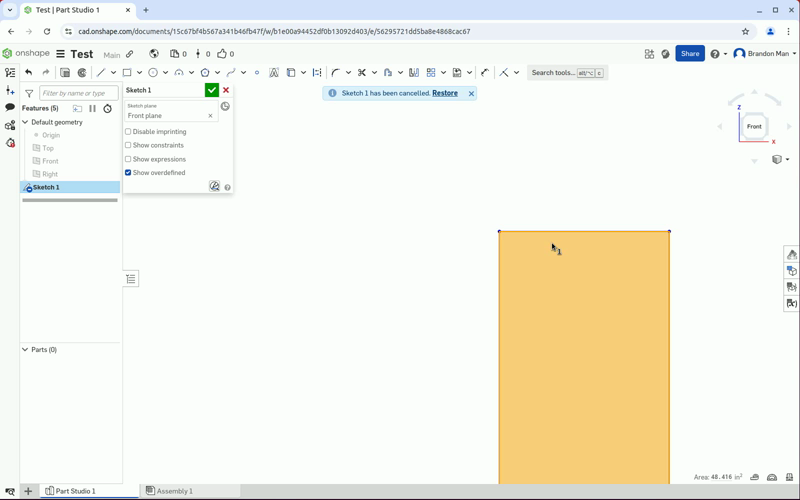
scroll(-6)
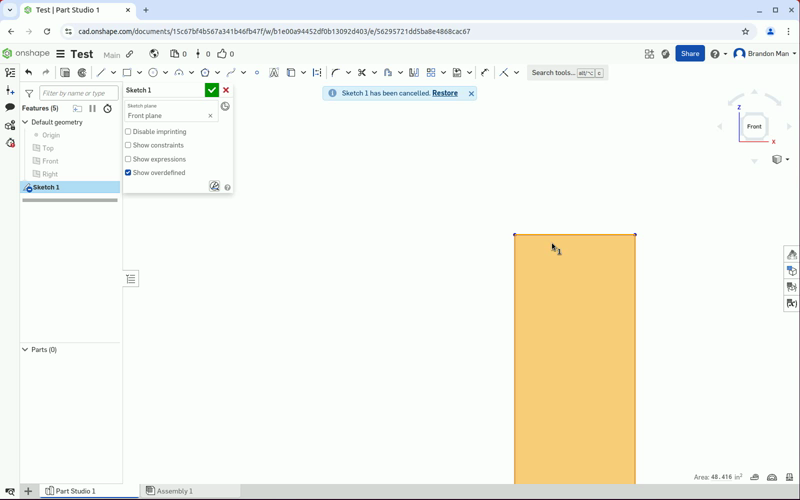
scroll(-6)
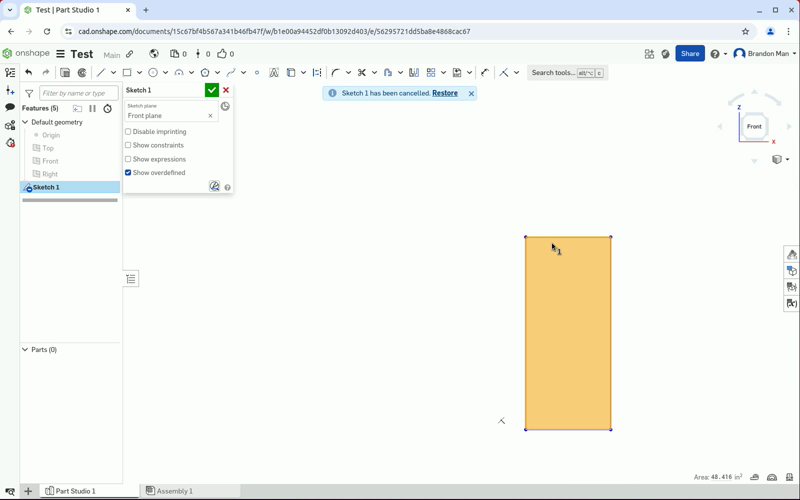
scroll(-6)
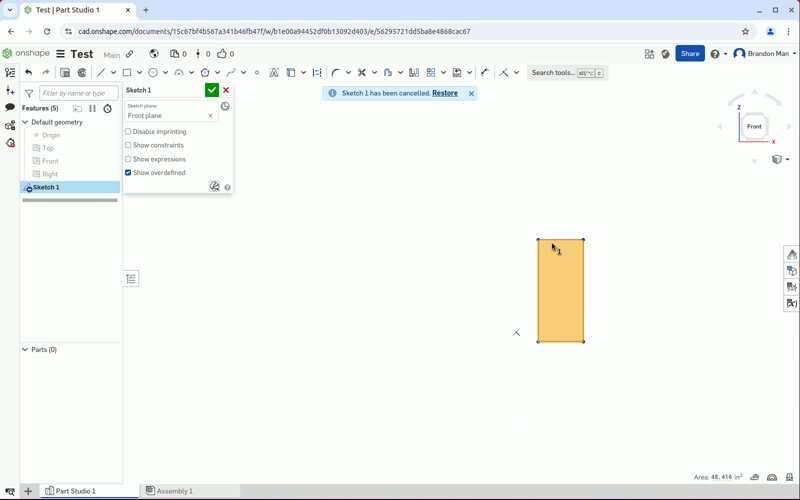
scroll(-6)
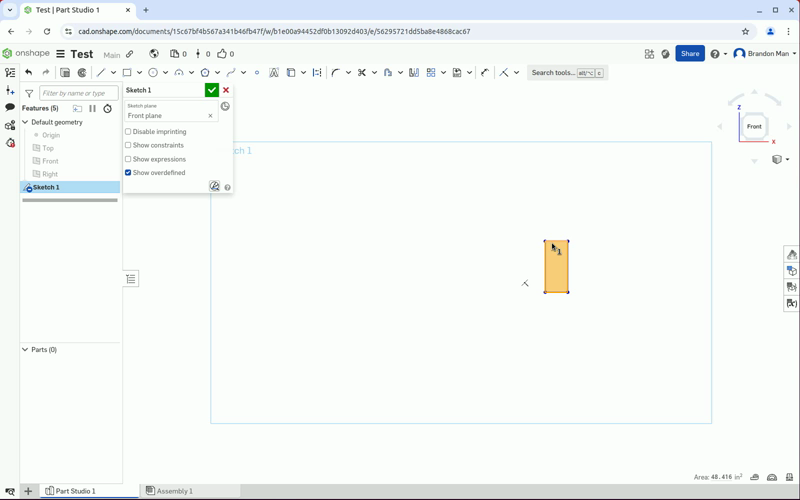
mouse_move(73, 352)
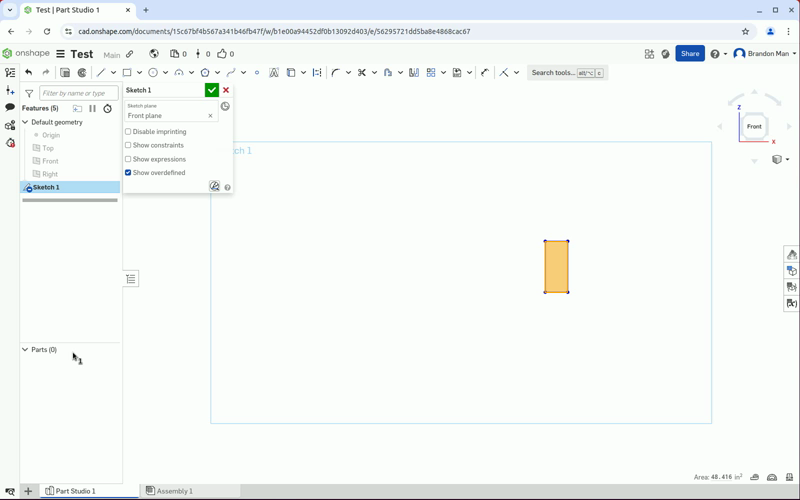
key(shift+y)
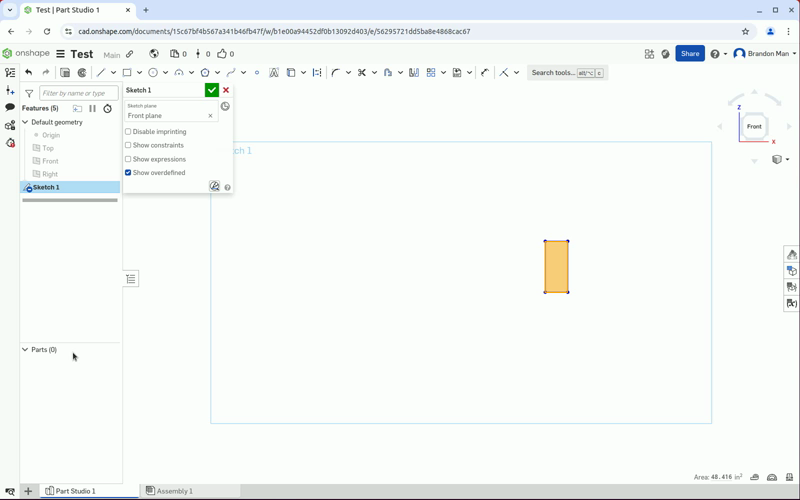
key(shift+e)
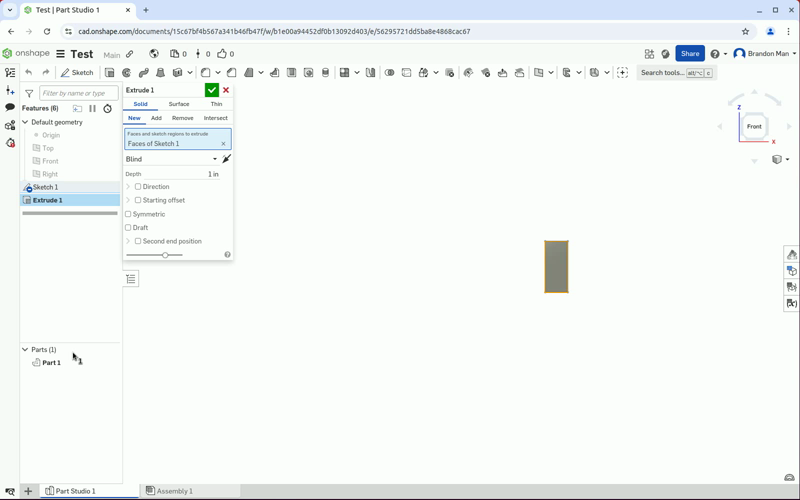
mouse_move(143, 106)
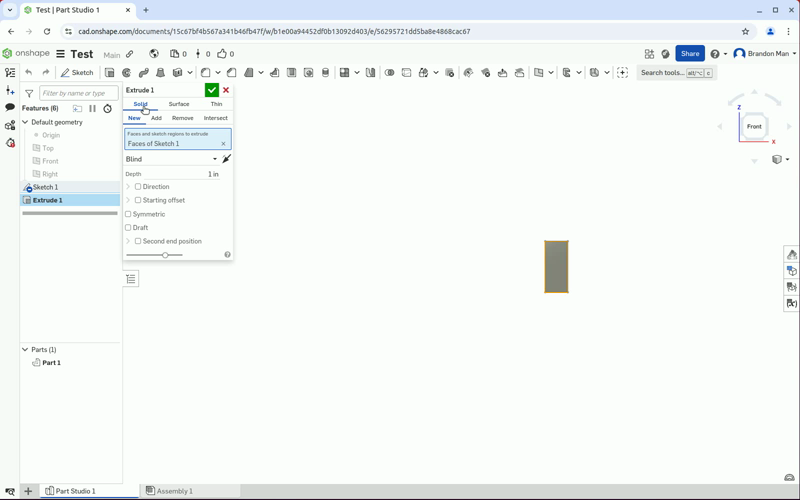
click(143, 106)
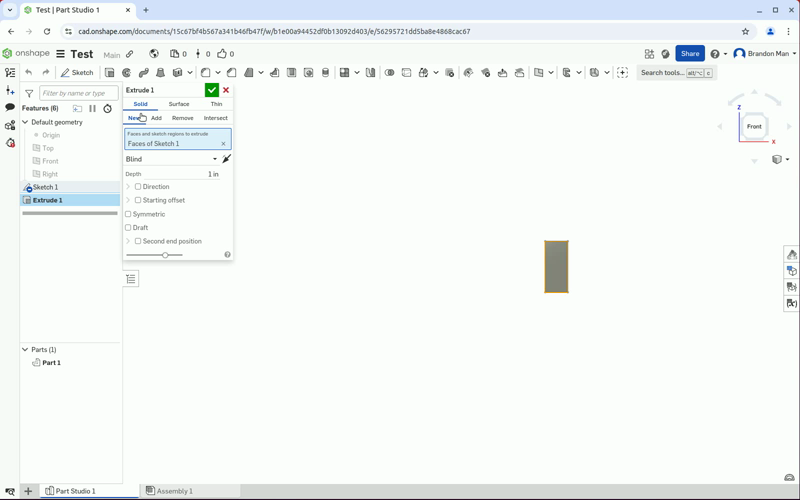
mouse_move(137, 120)
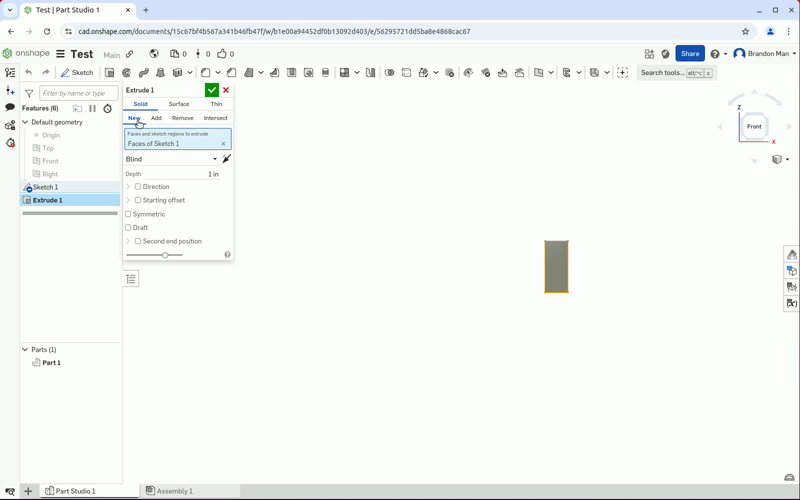
click(137, 120)
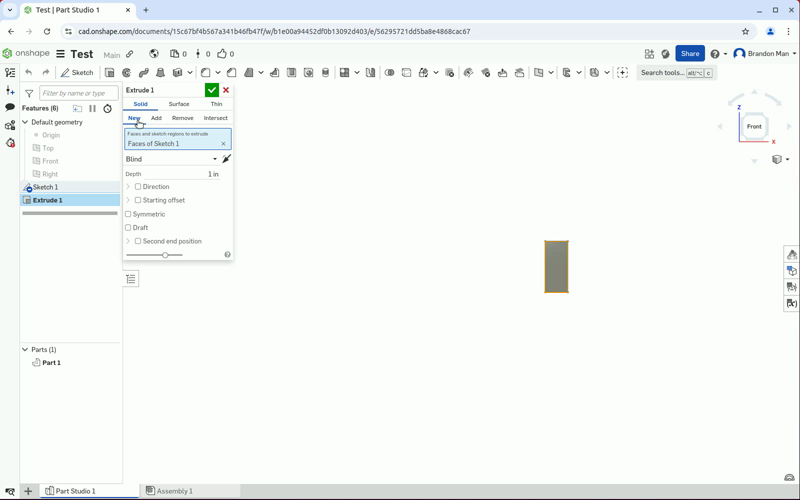
key(tab, 4)
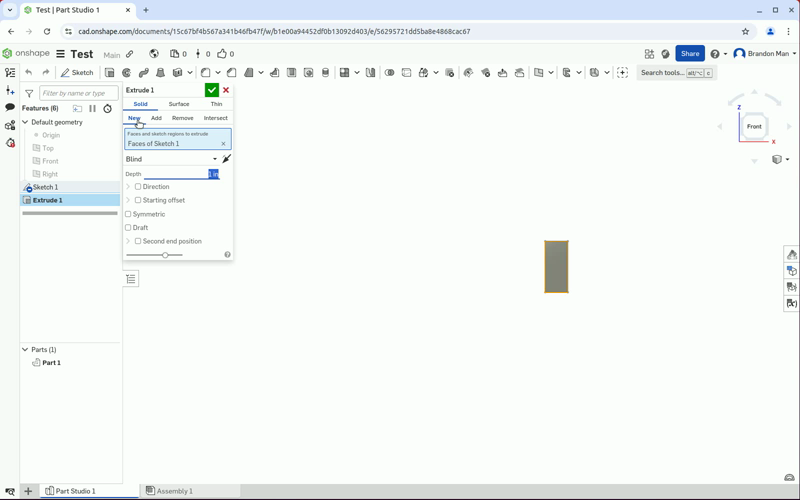
text(2.166)
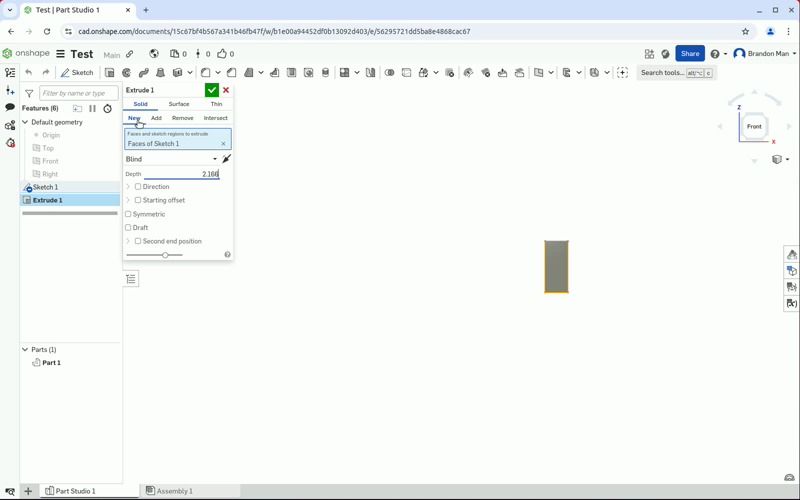
key(enter)
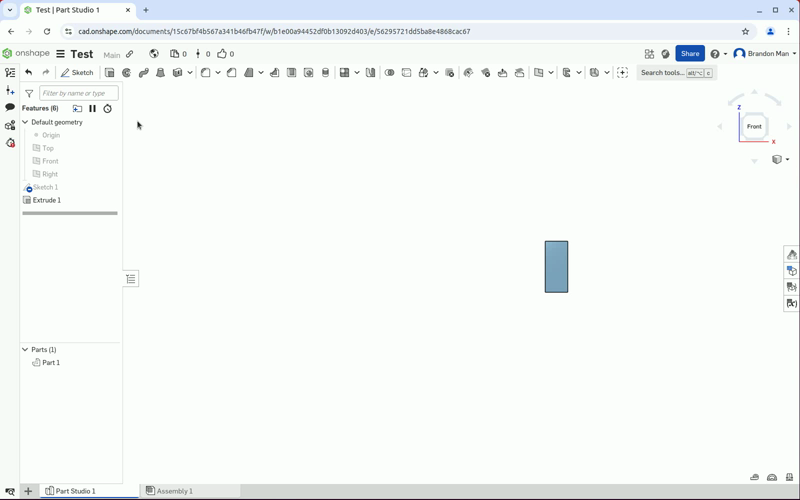
key(shift+h)
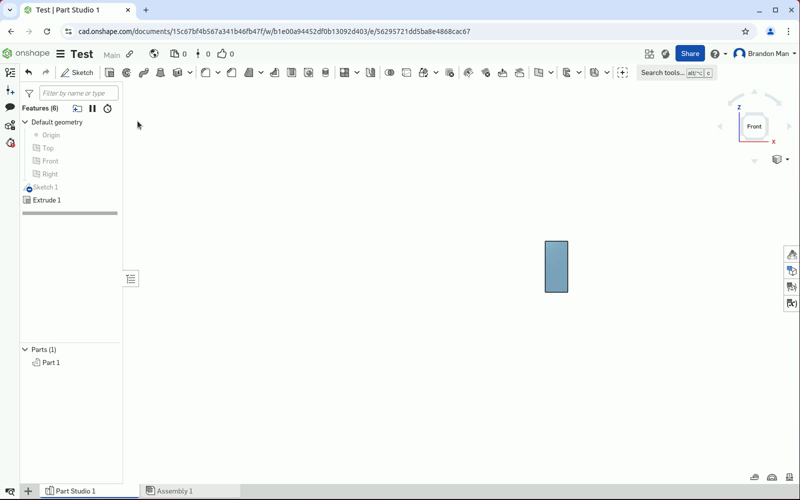
key(shift+h)
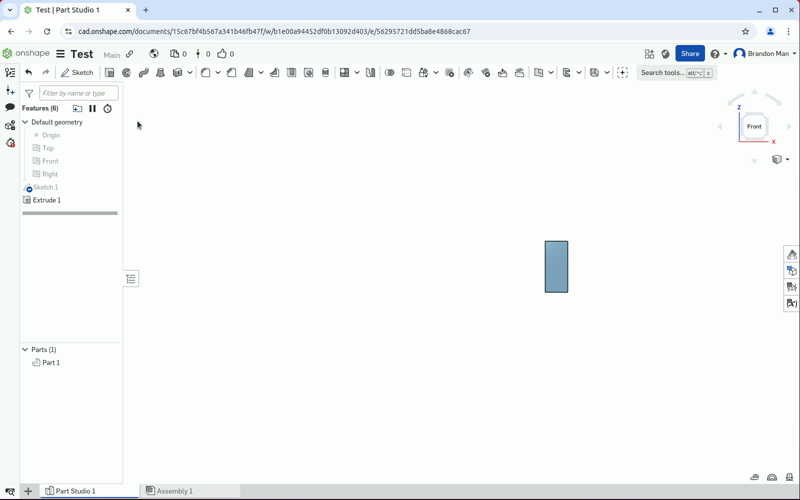
mouse_move(73, 189)
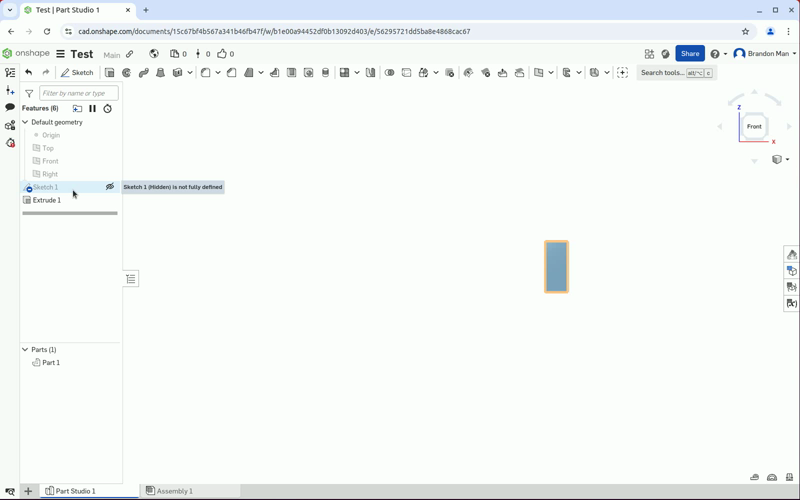
click(73, 189)
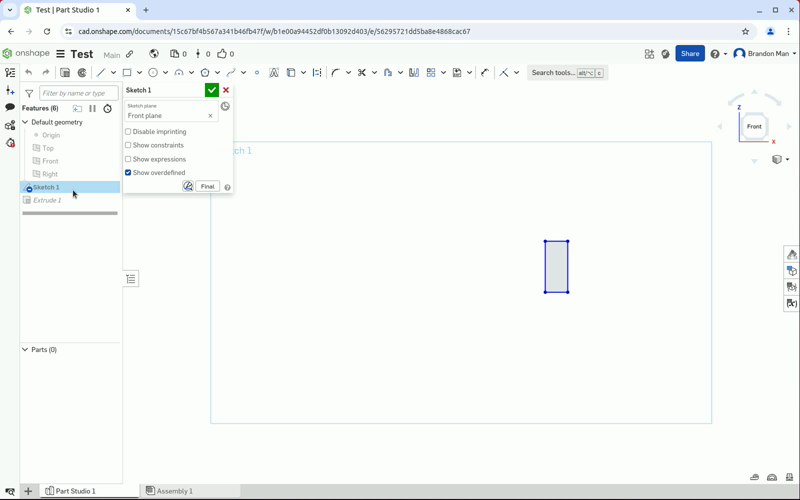
mouse_move(229, 92)
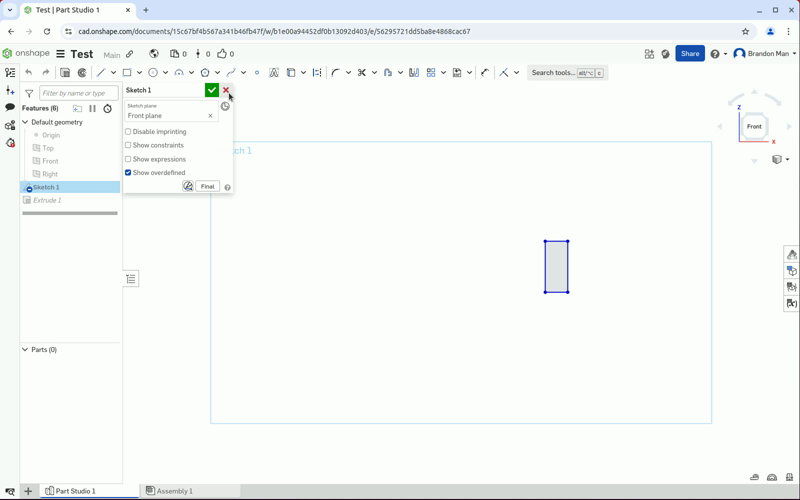
click(229, 92)
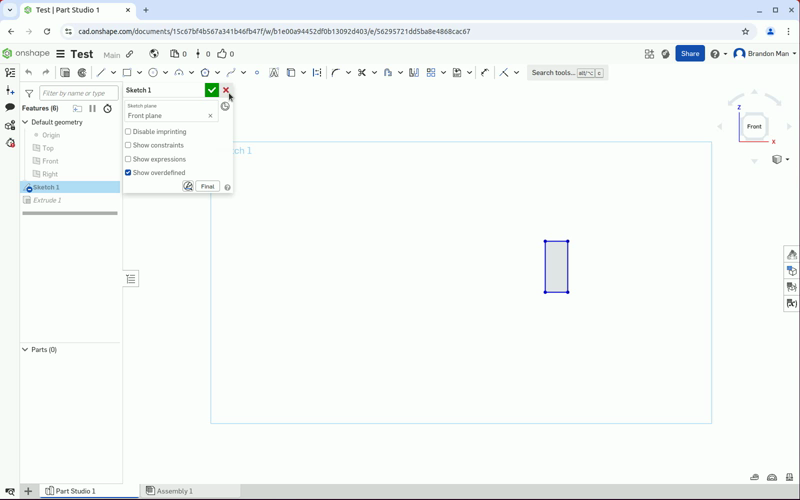
key(shift+s)
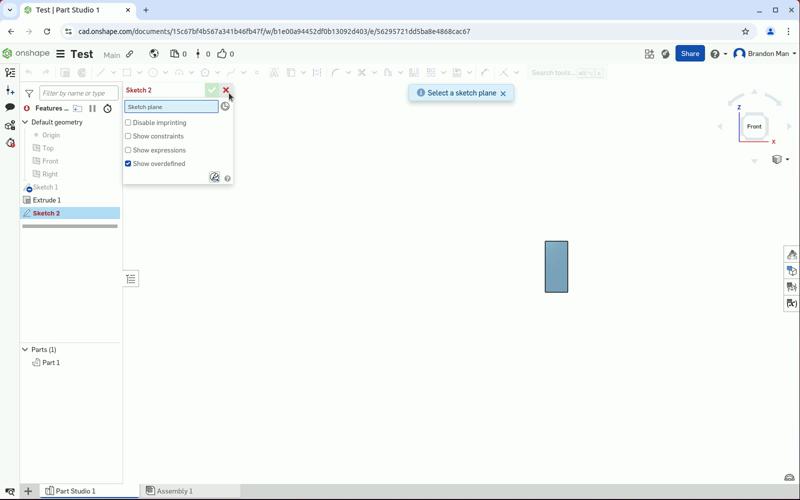
mouse_move(73, 163)
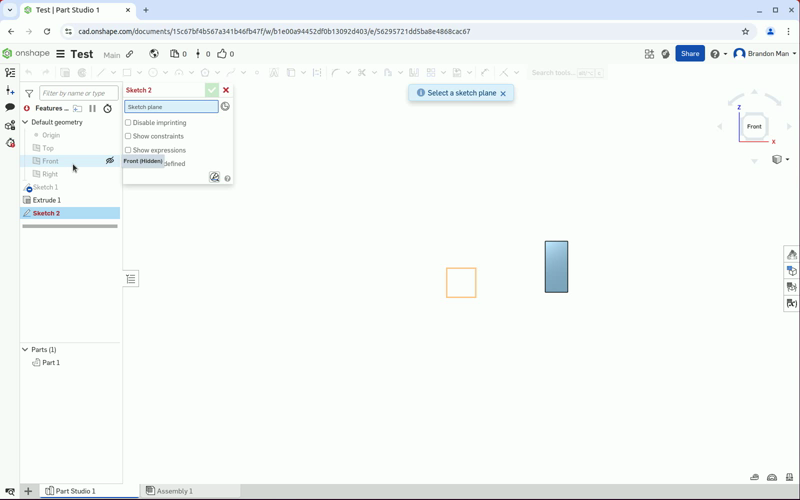
click(73, 163)
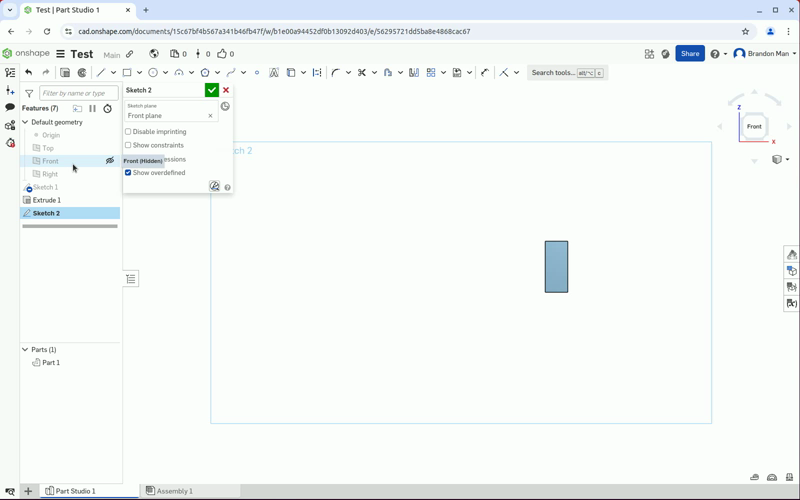
mouse_move(73, 352)
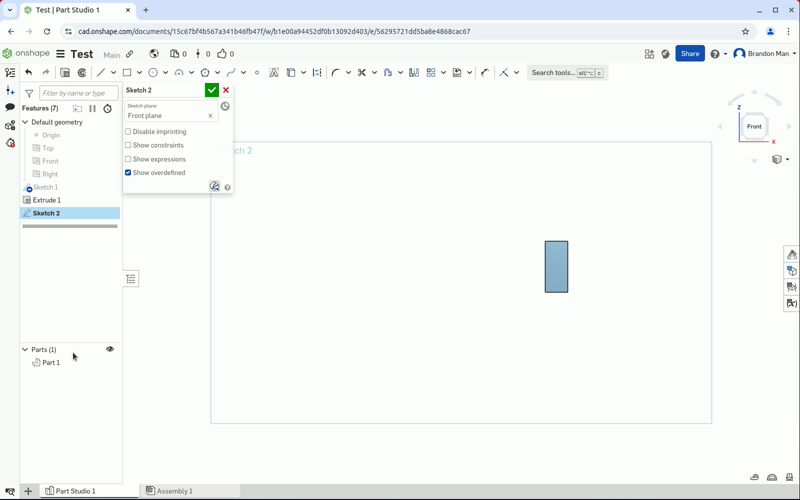
key(y)
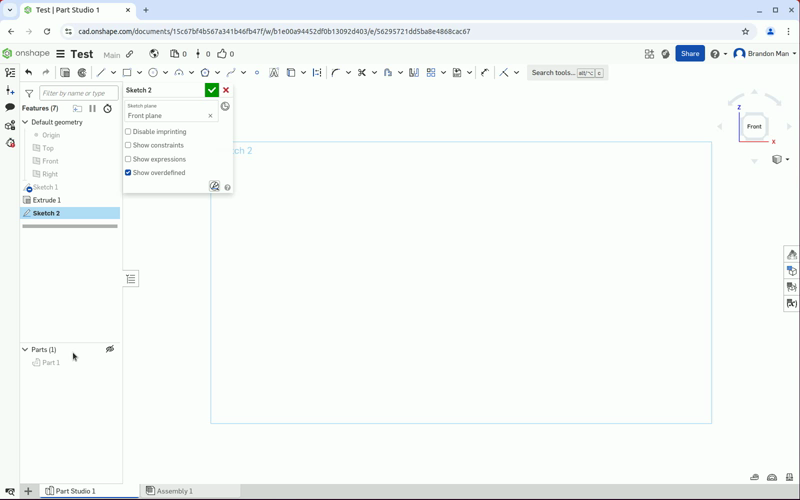
key(l)
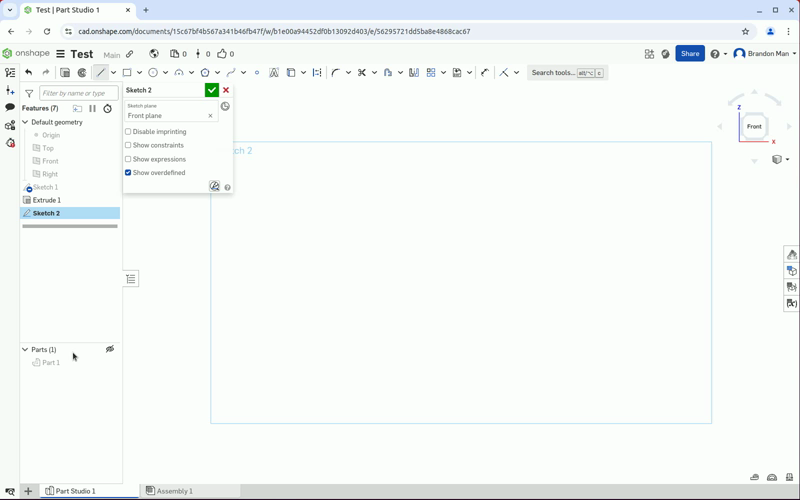
key_down(shift)
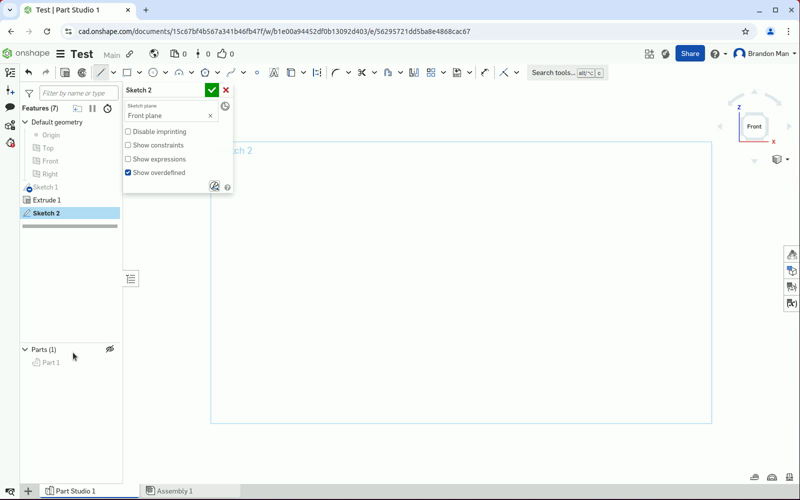
mouse_move(545, 342)
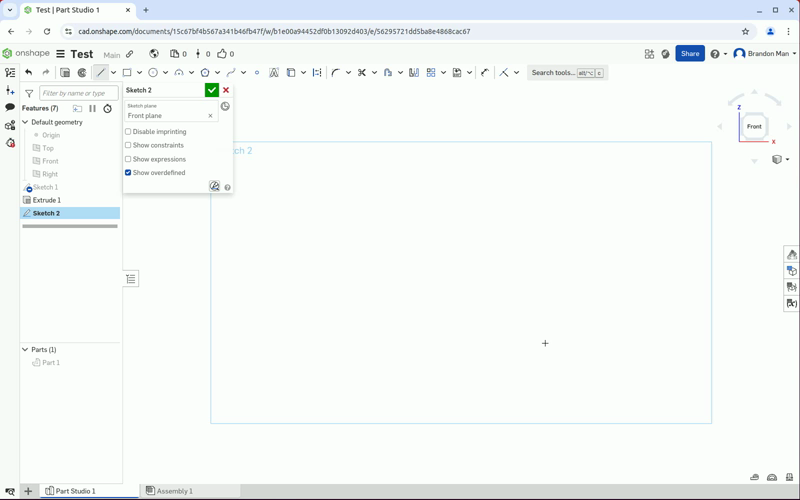
click(545, 342)
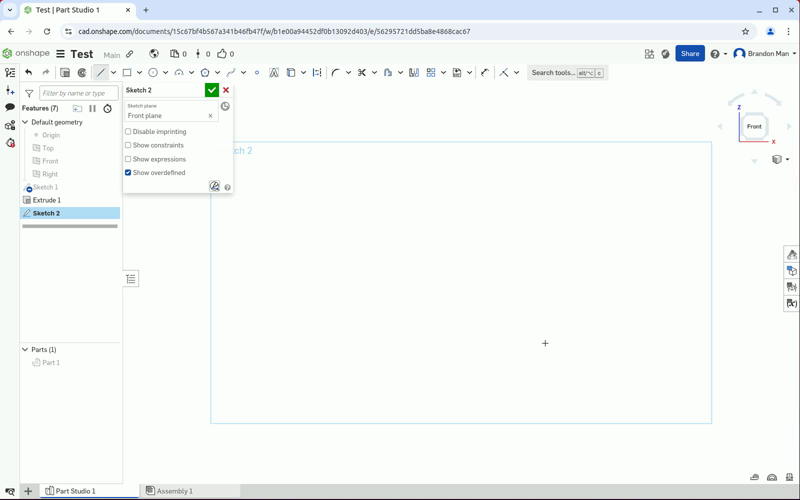
key_up(shift)
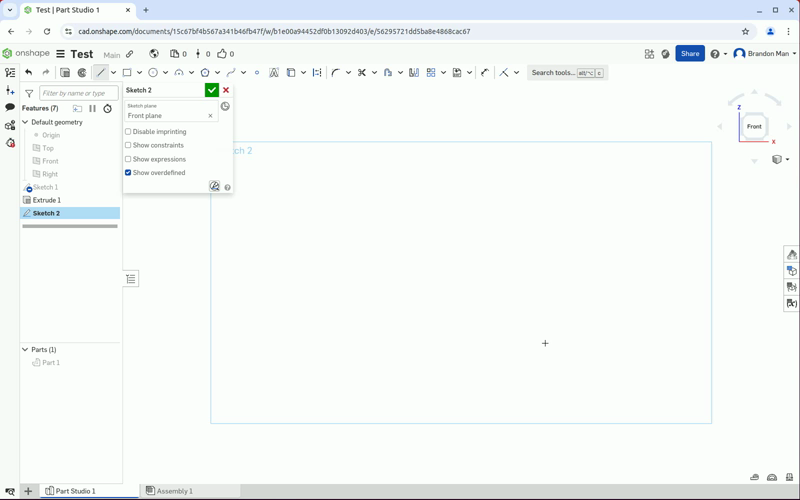
key_down(shift)
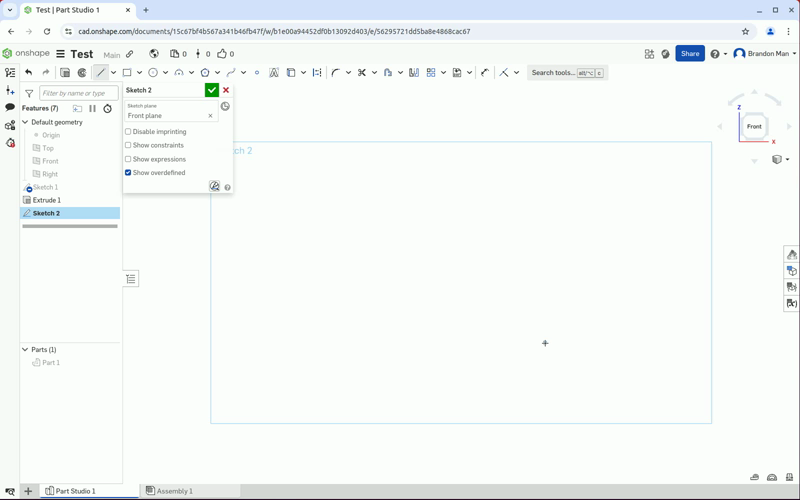
mouse_move(575, 342)
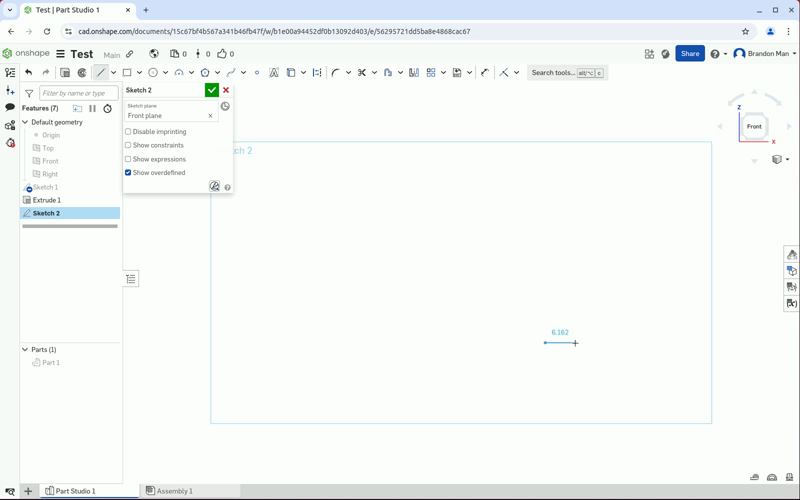
mouse_move(567, 342)
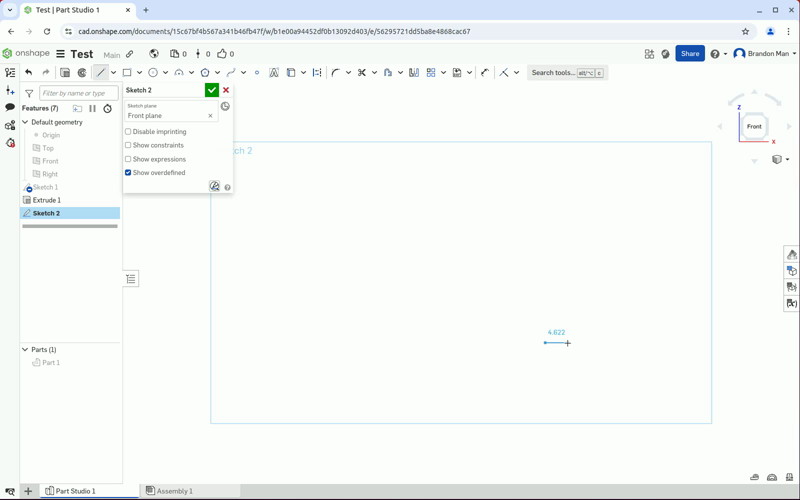
click(567, 342)
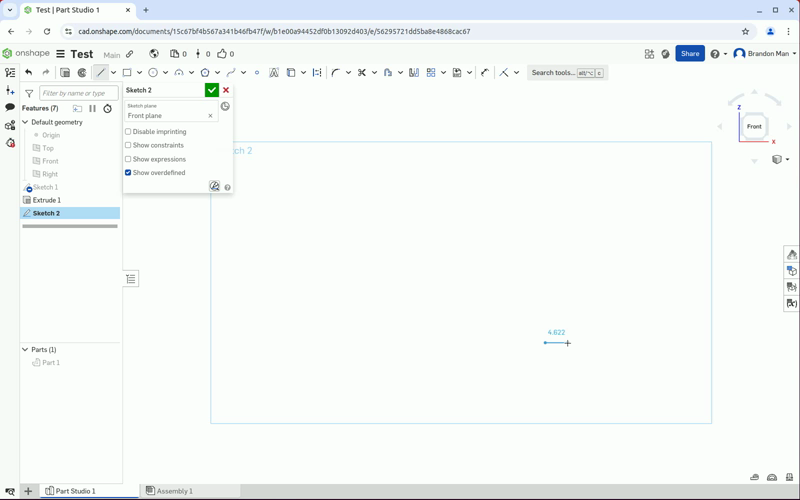
key_up(shift)
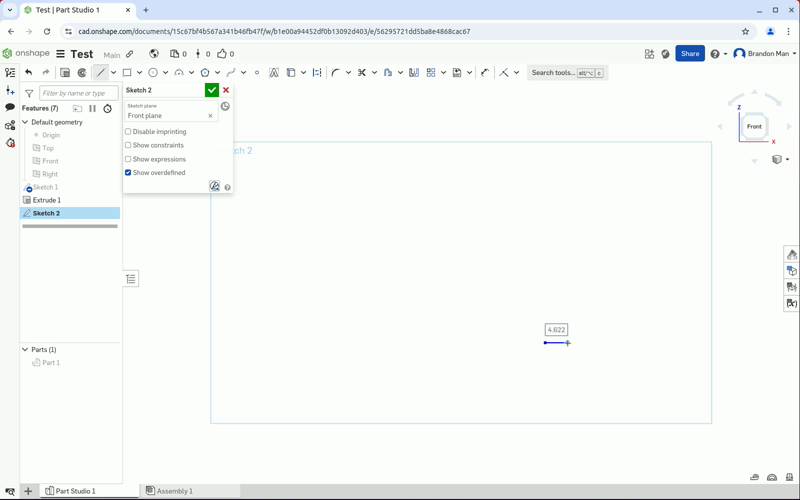
key_down(shift)
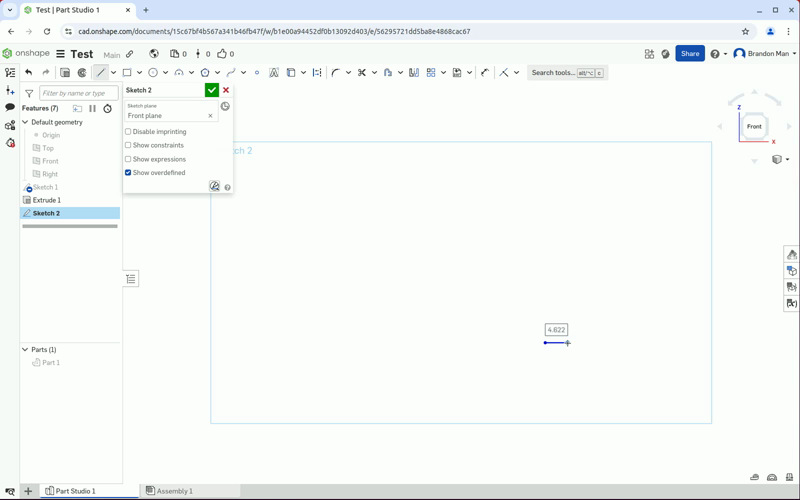
mouse_move(589, 342)
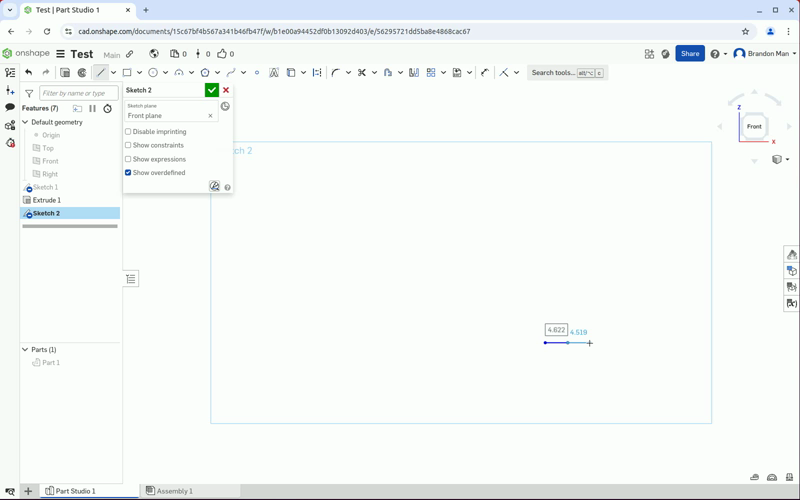
mouse_move(567, 291)
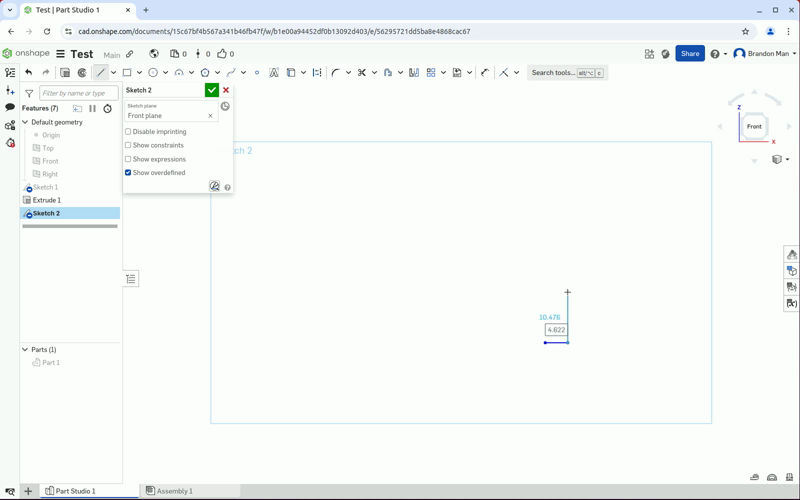
click(567, 291)
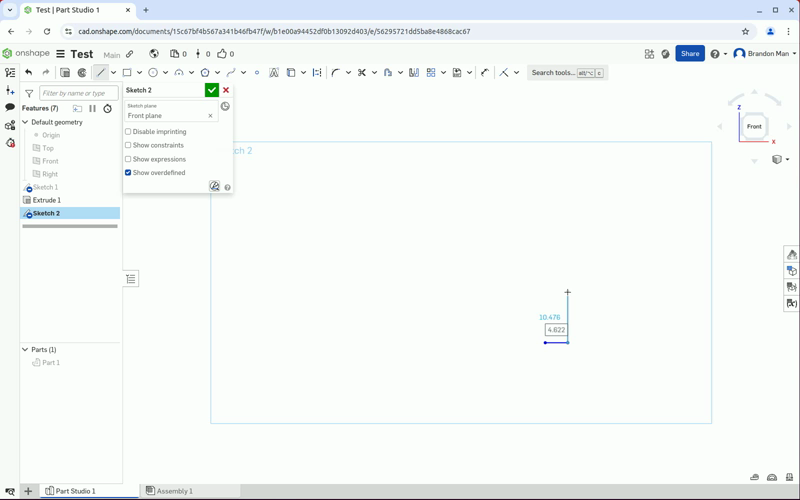
key_up(shift)
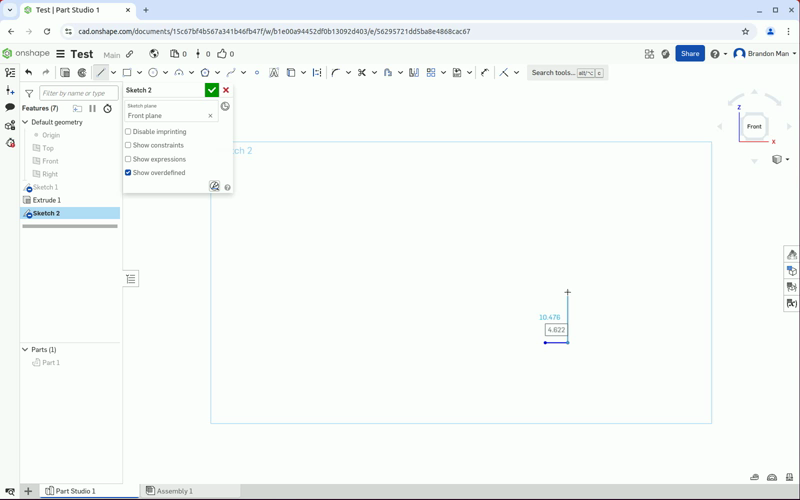
key_down(shift)
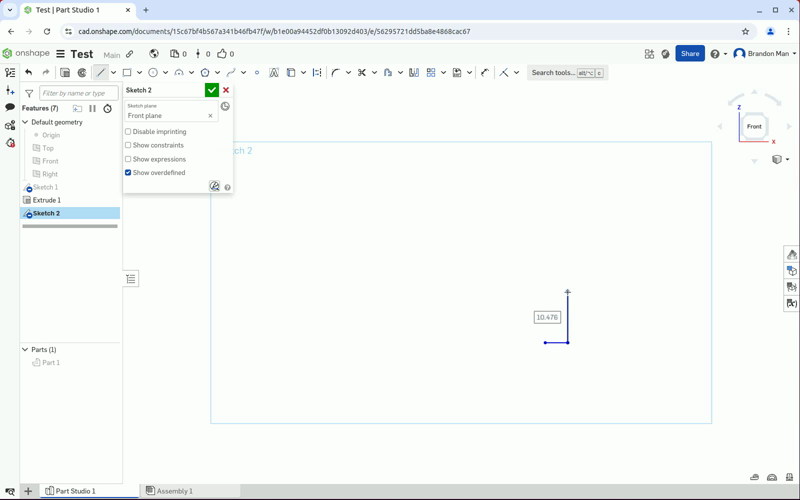
mouse_move(589, 291)
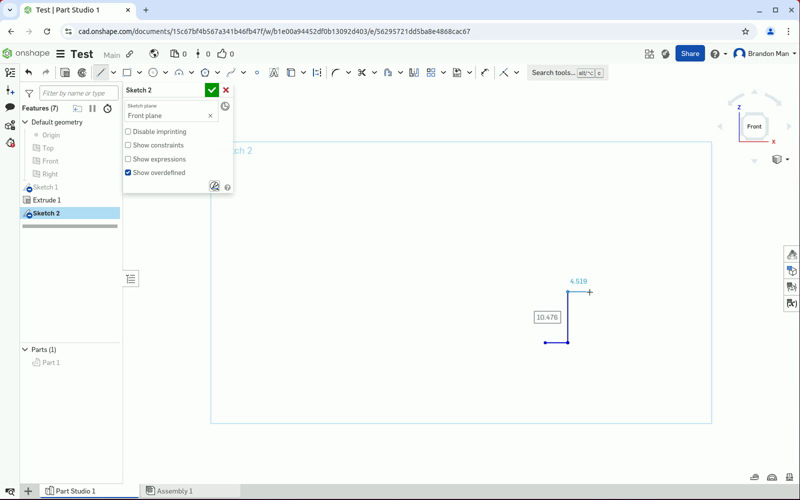
mouse_move(545, 291)
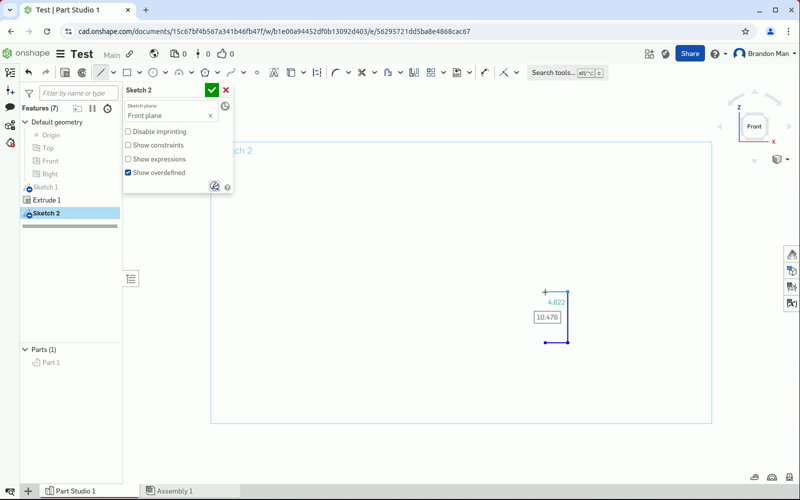
click(545, 291)
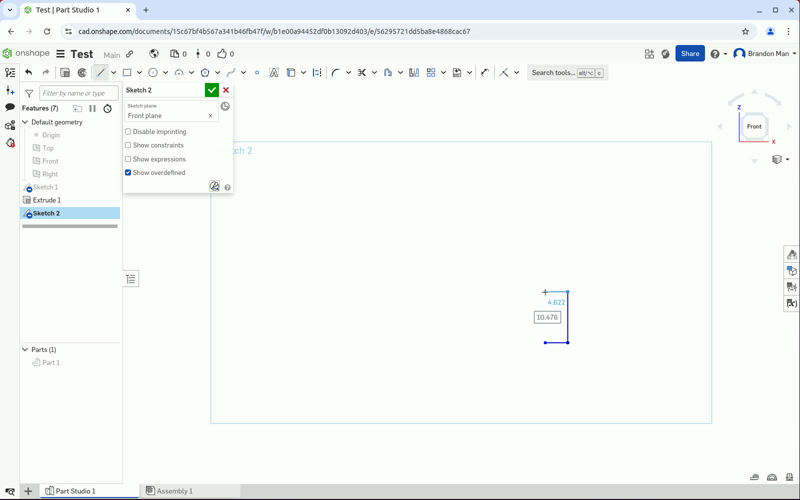
key_up(shift)
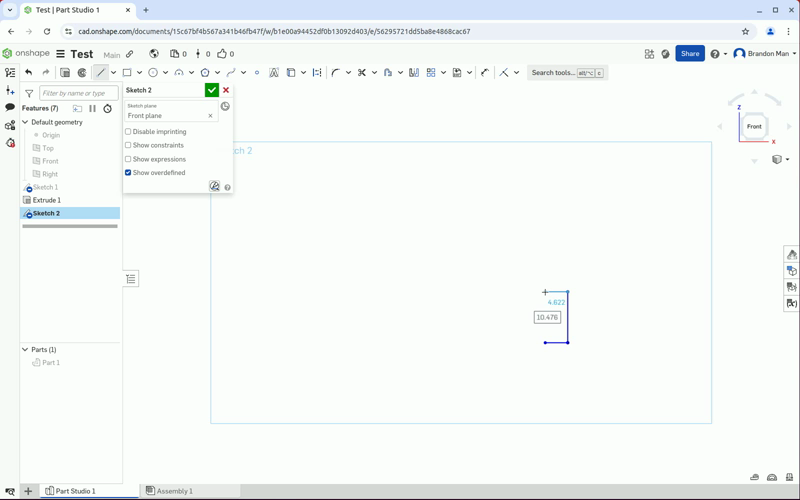
mouse_move(575, 291)
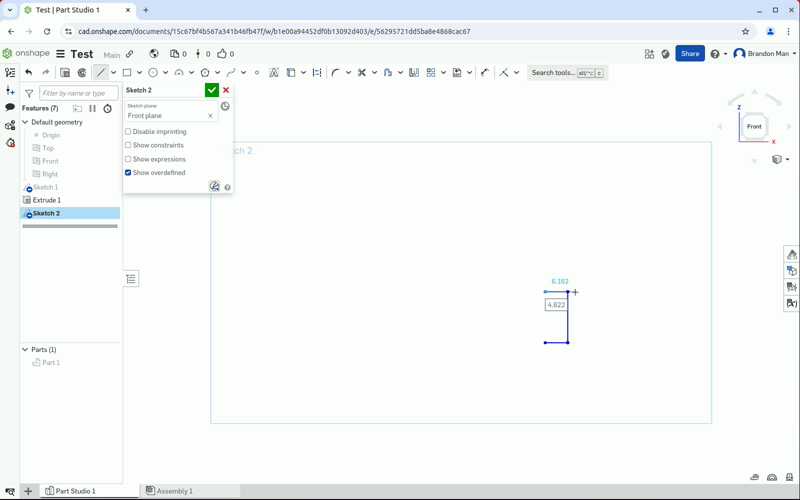
key_down(shift)
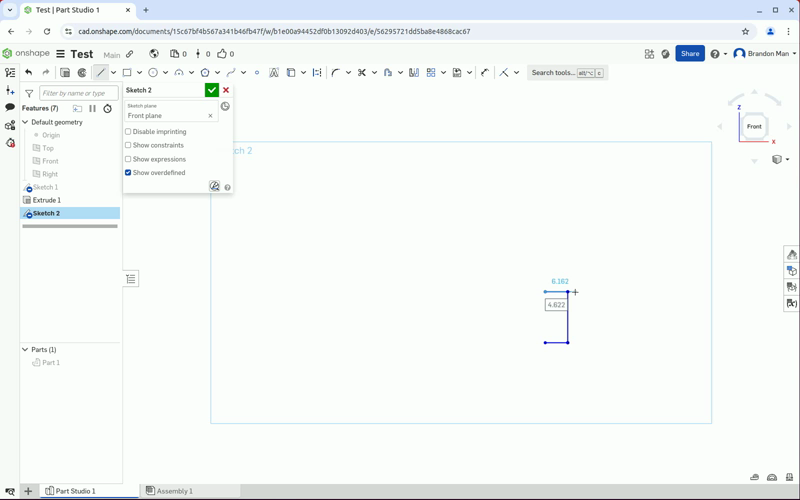
mouse_move(545, 342)
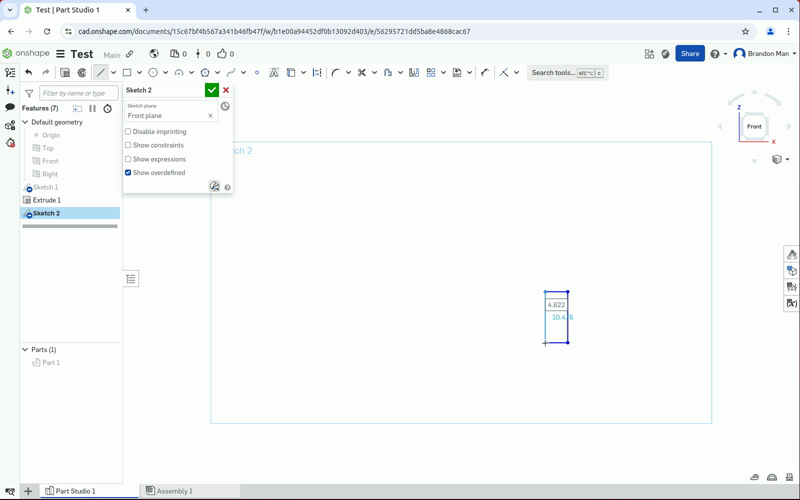
key_up(shift)
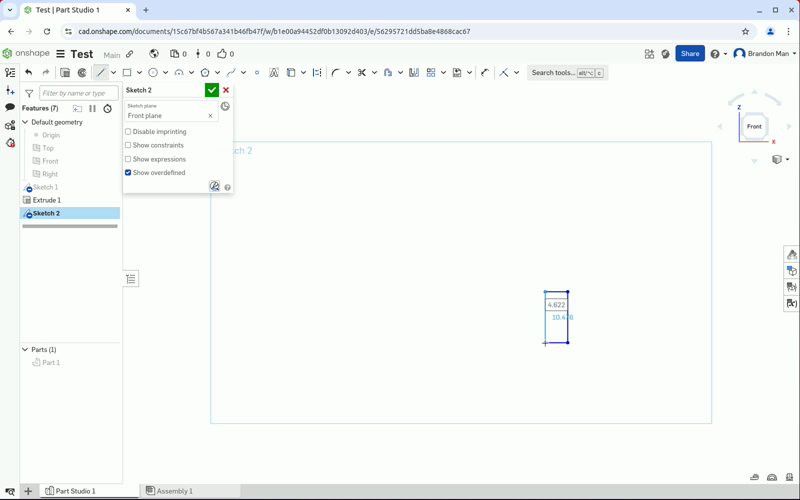
click(545, 342)
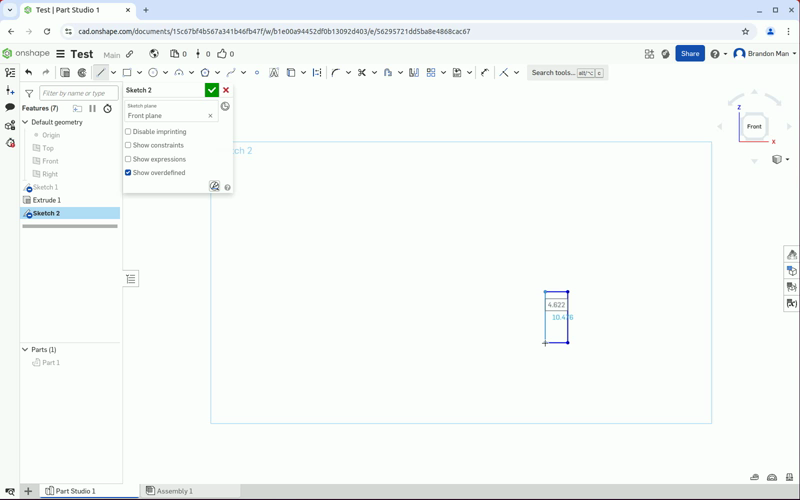
key(esc)
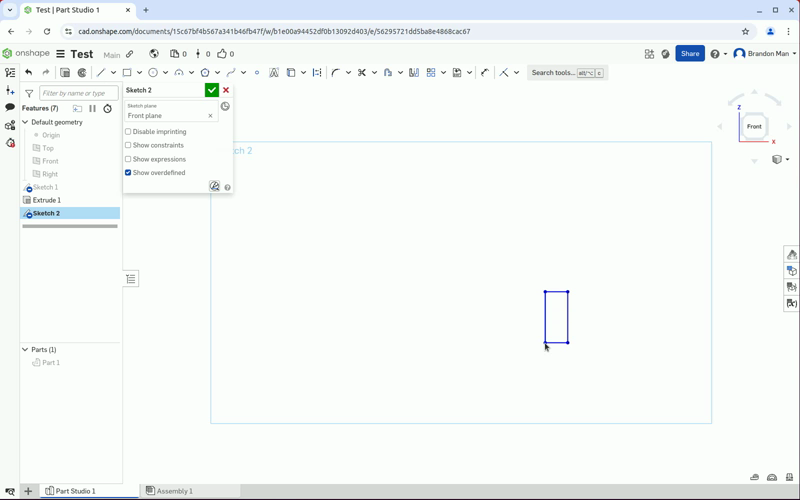
mouse_move(556, 299)
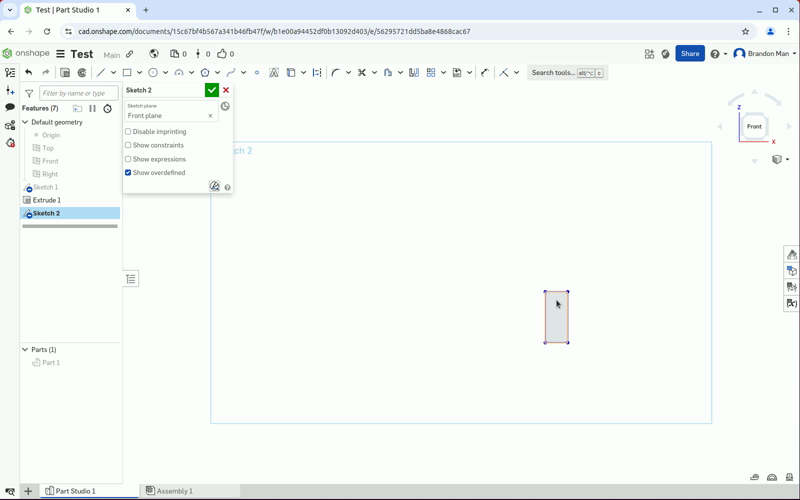
scroll(6)
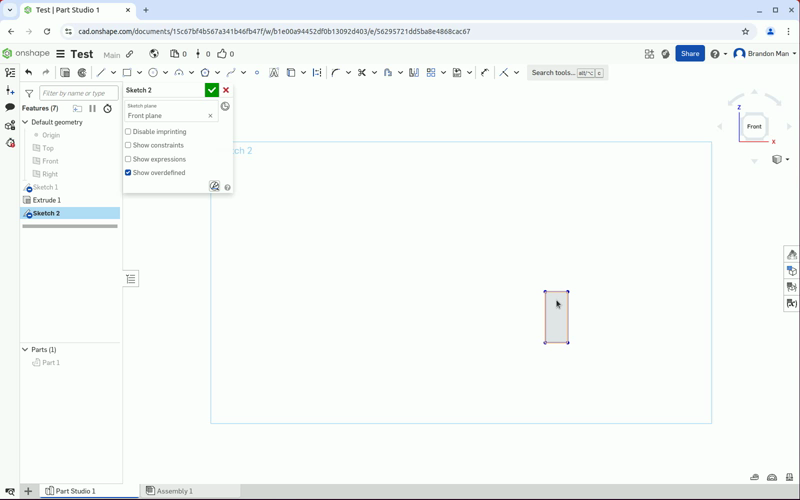
scroll(6)
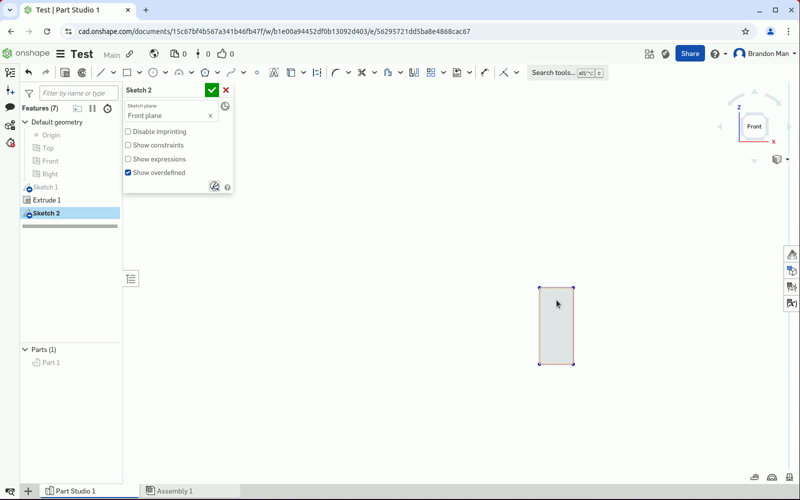
scroll(6)
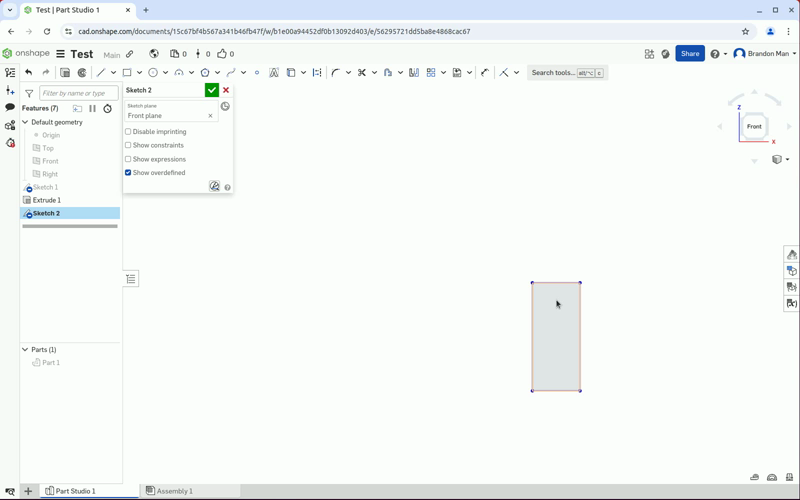
scroll(6)
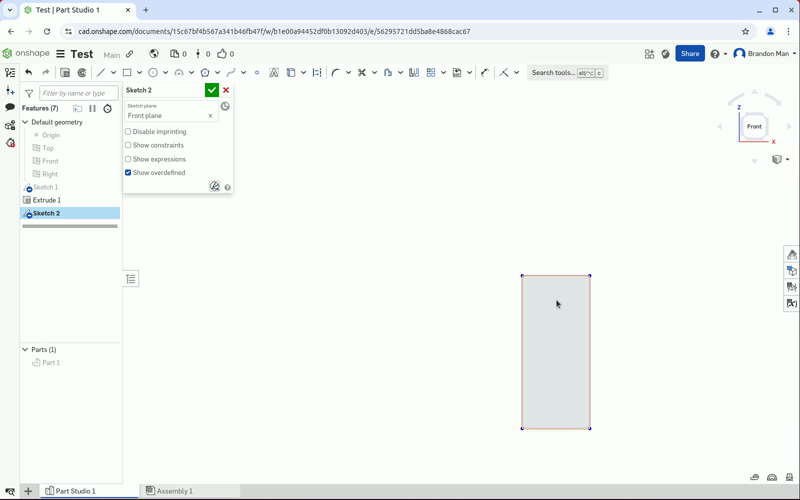
scroll(6)
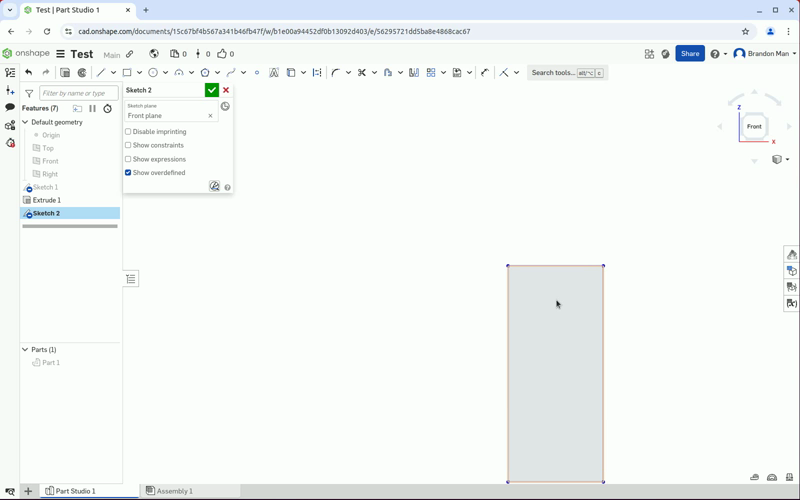
scroll(6)
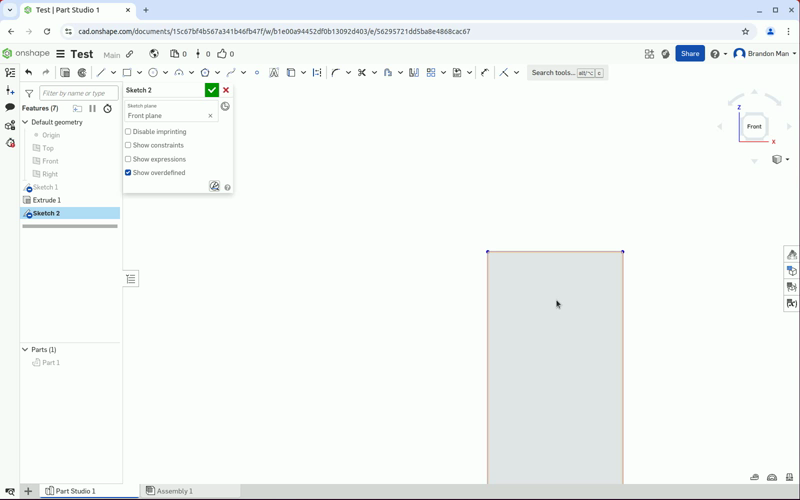
scroll(6)
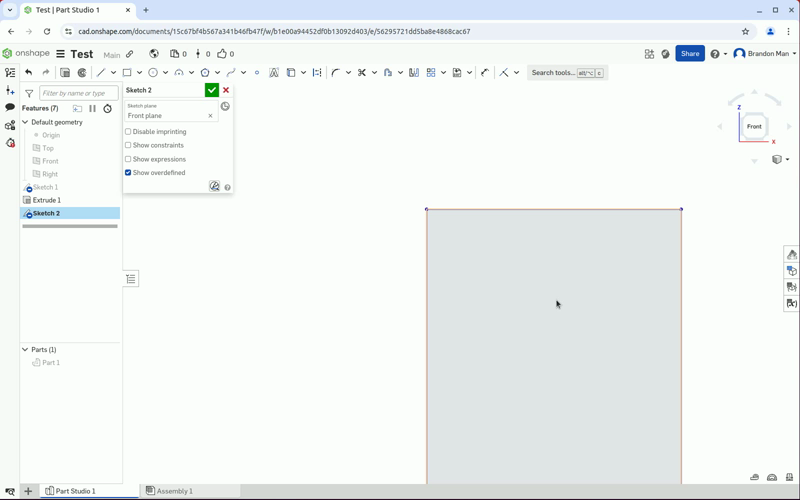
click(556, 299)
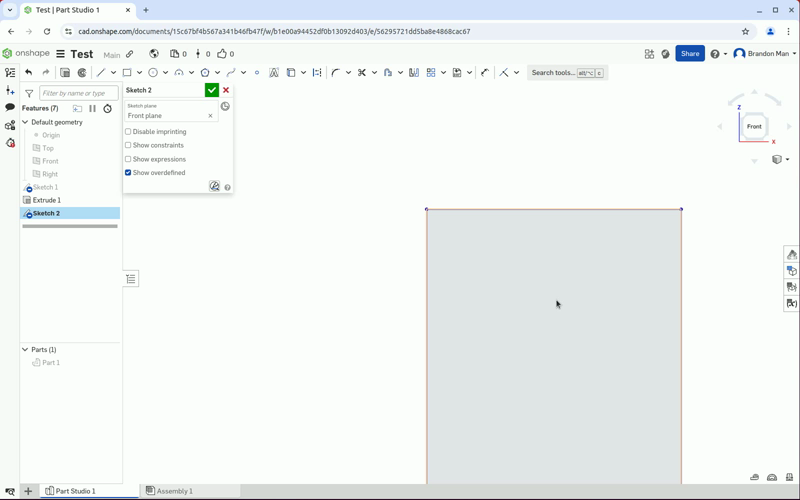
scroll(-6)
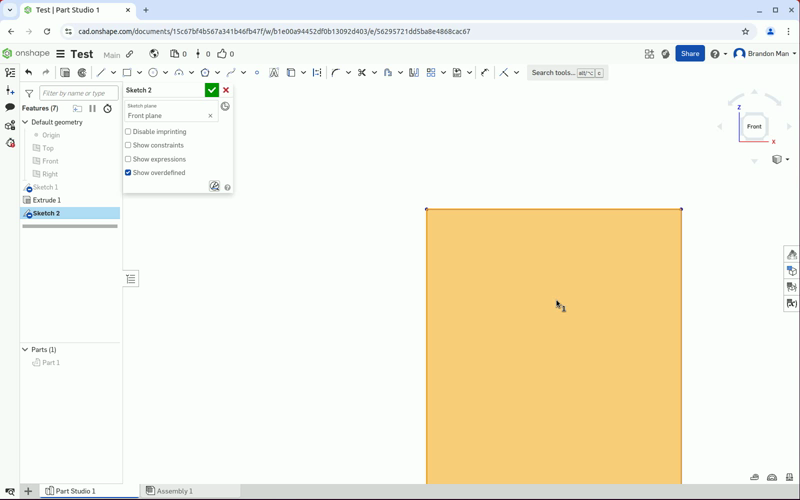
scroll(-6)
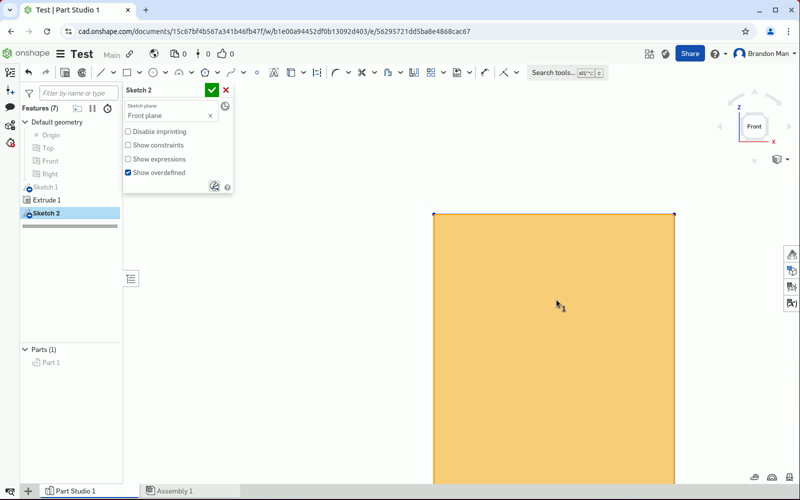
scroll(-6)
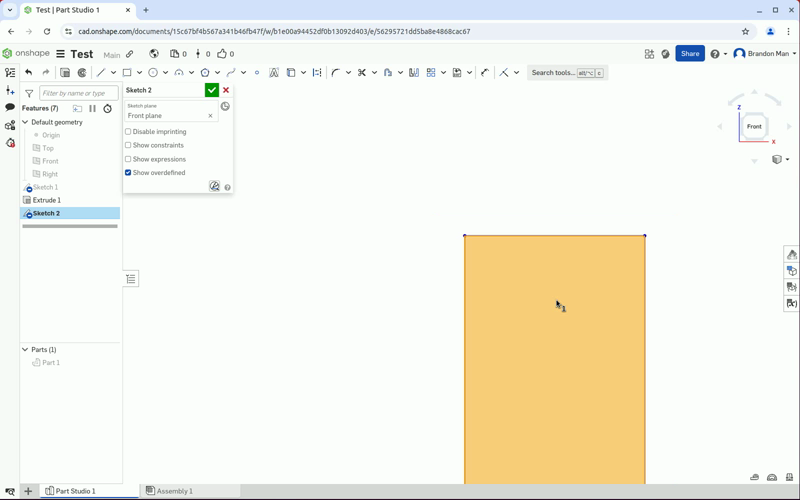
scroll(-6)
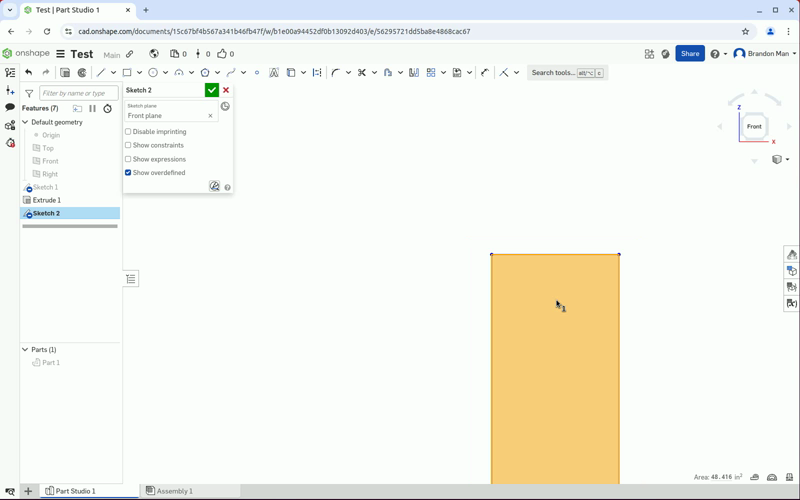
scroll(-6)
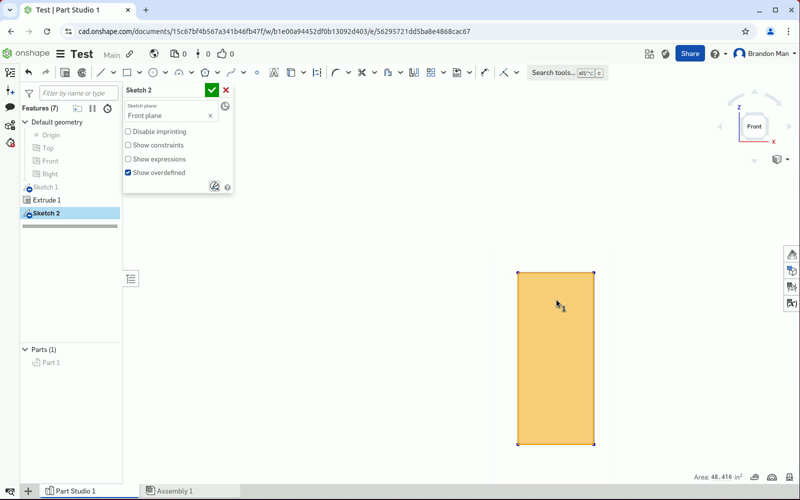
scroll(-6)
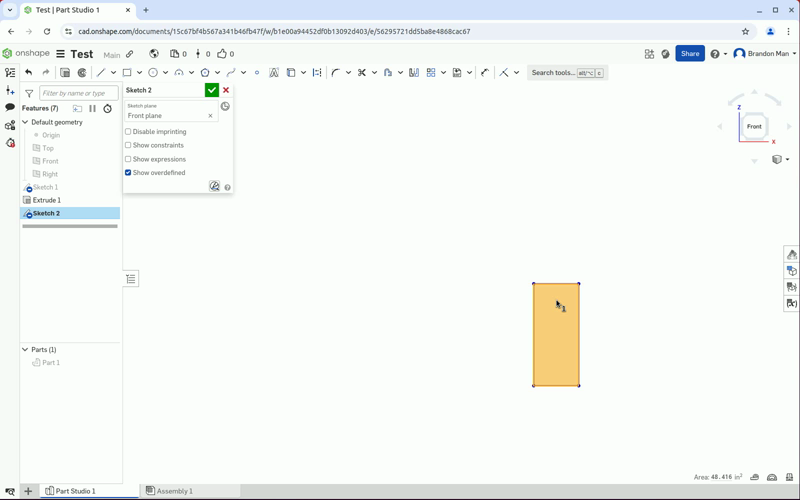
scroll(-6)
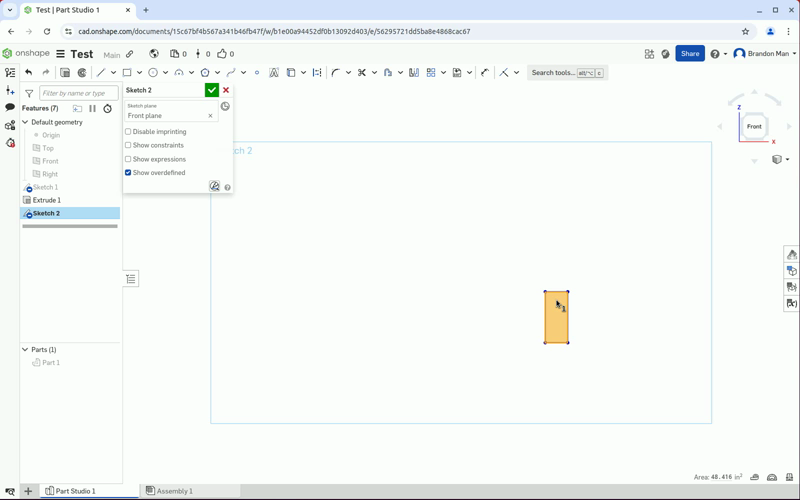
mouse_move(73, 352)
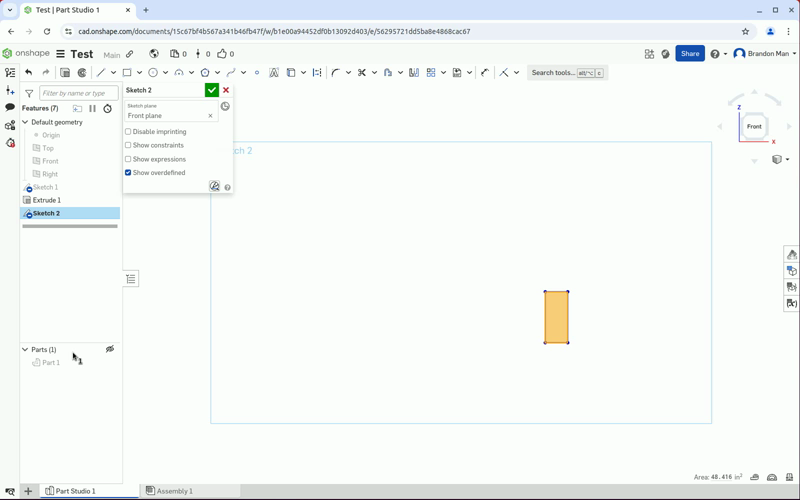
key(shift+y)
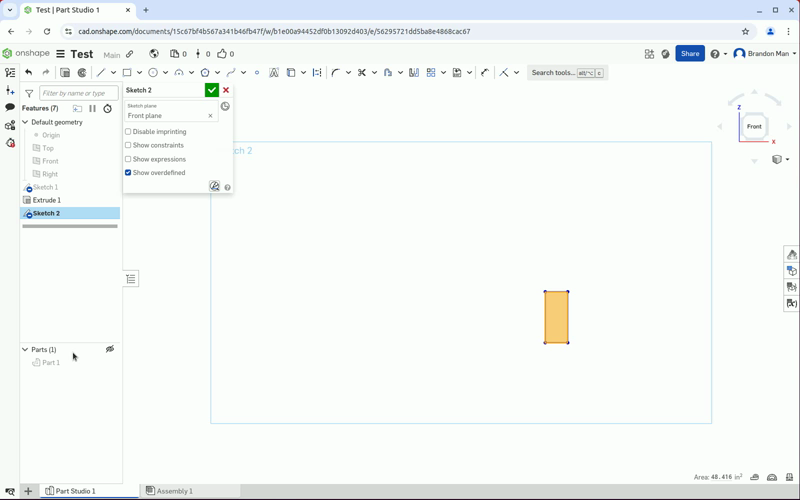
key(shift+e)
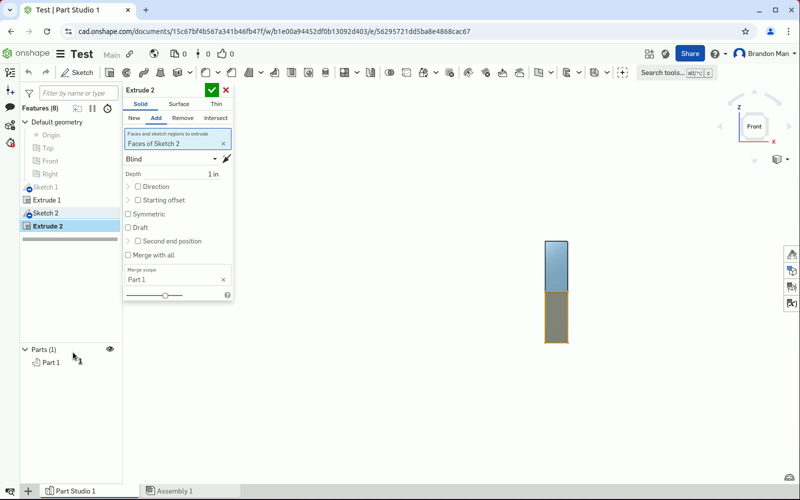
mouse_move(143, 106)
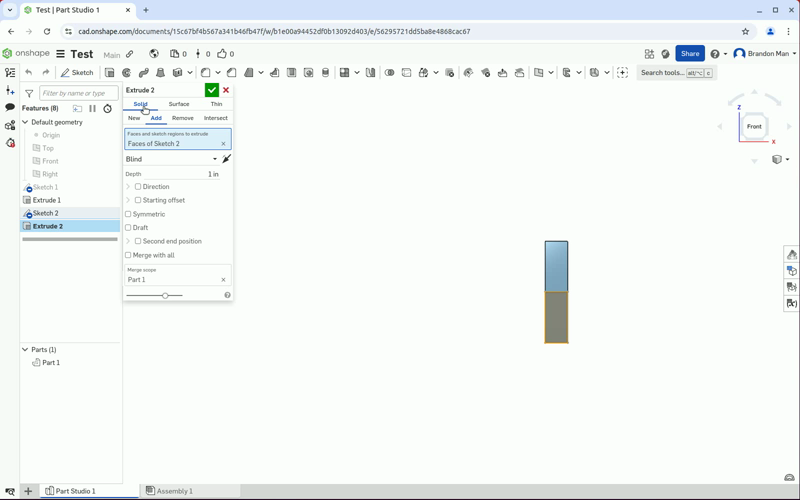
click(143, 106)
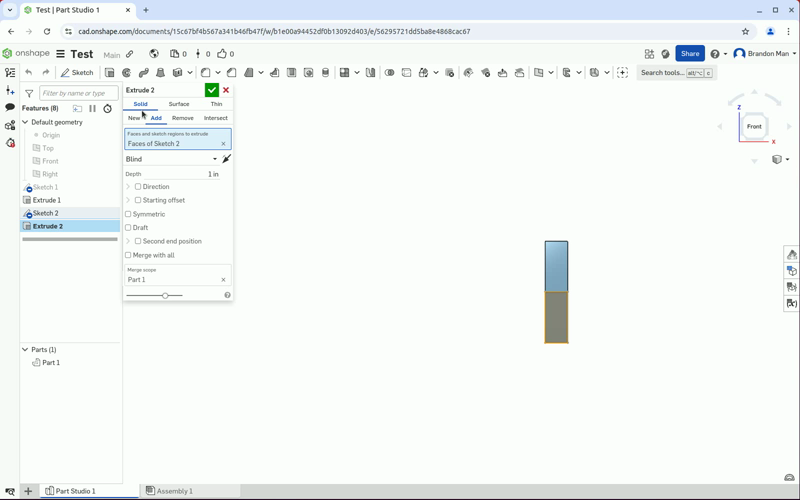
mouse_move(137, 120)
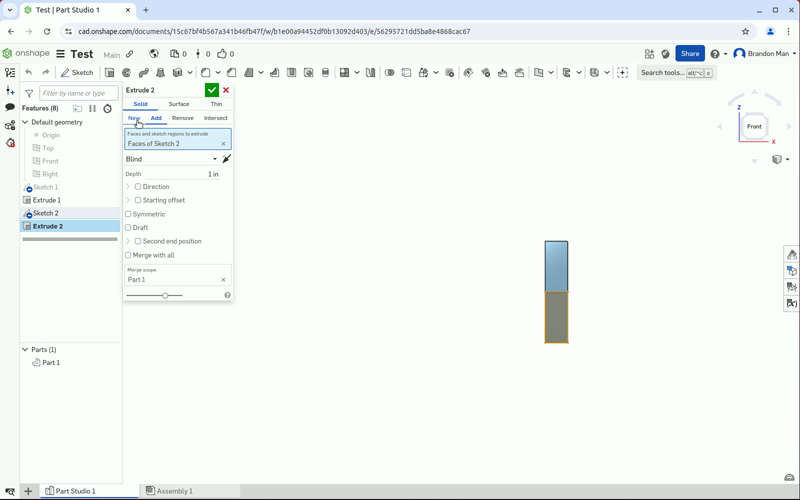
click(137, 120)
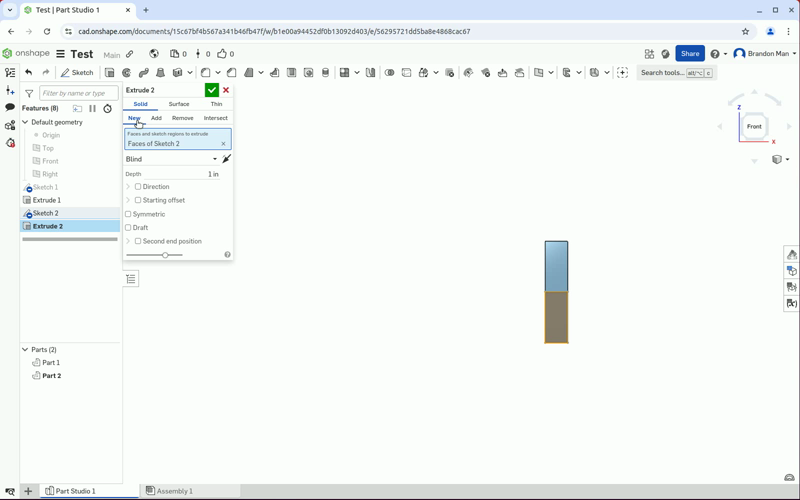
key(tab, 4)
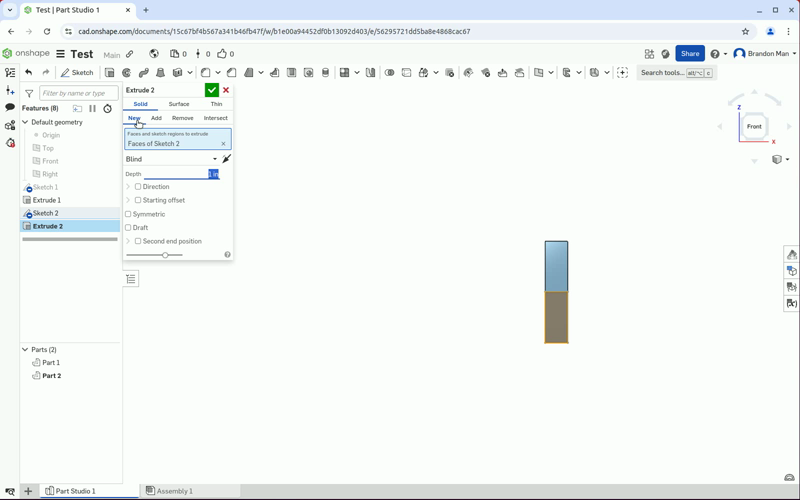
text(2.166)
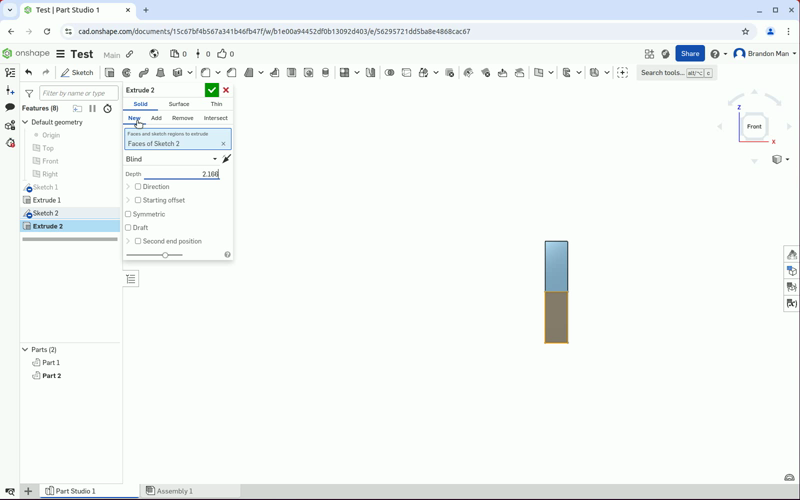
key(enter)
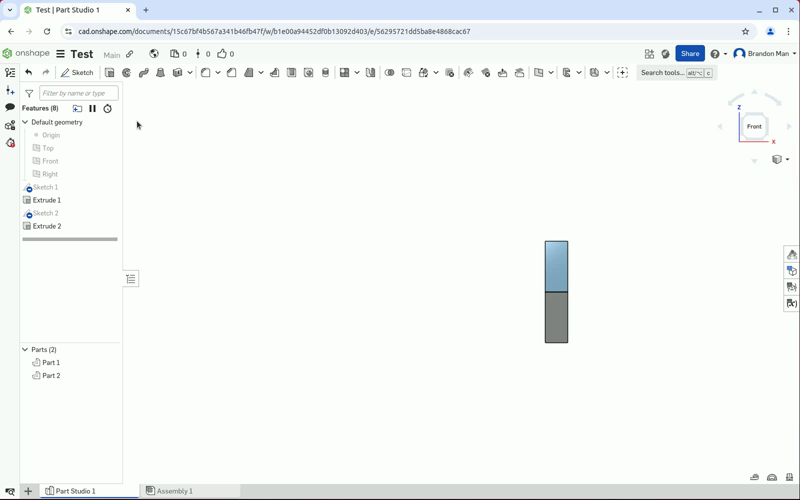
key(shift+h)
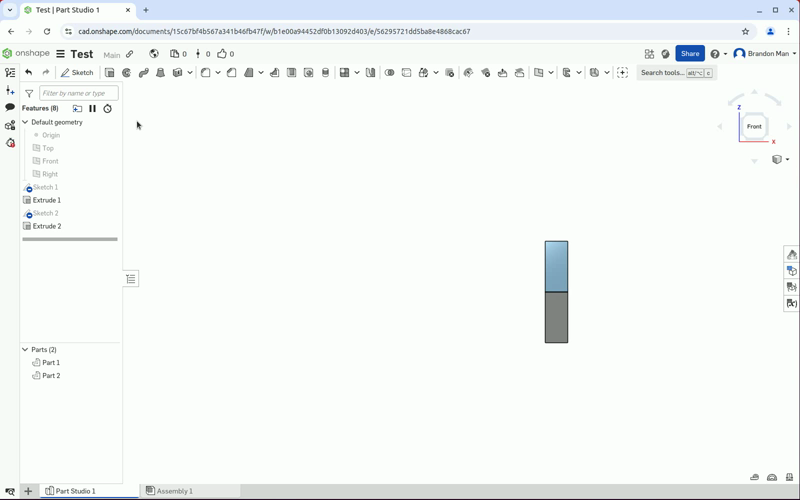
key(shift+h)
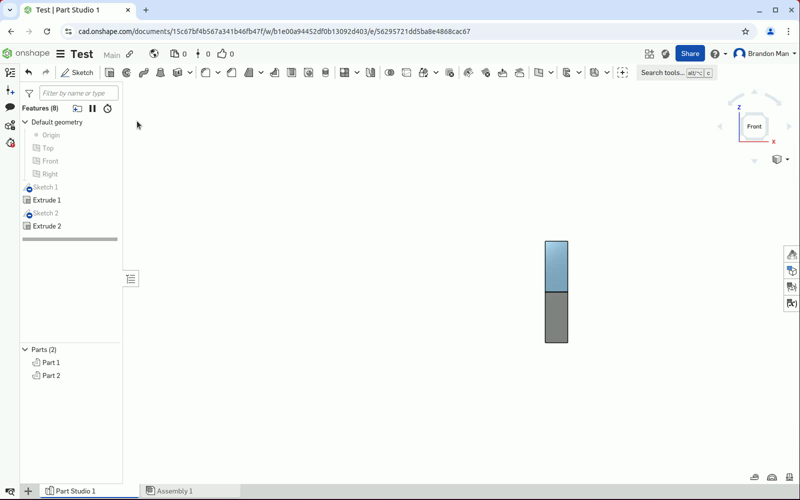
mouse_move(73, 189)
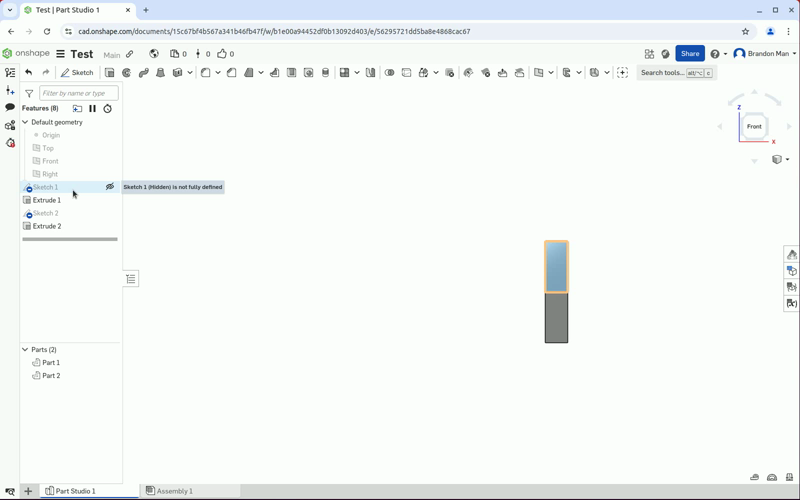
click(73, 189)
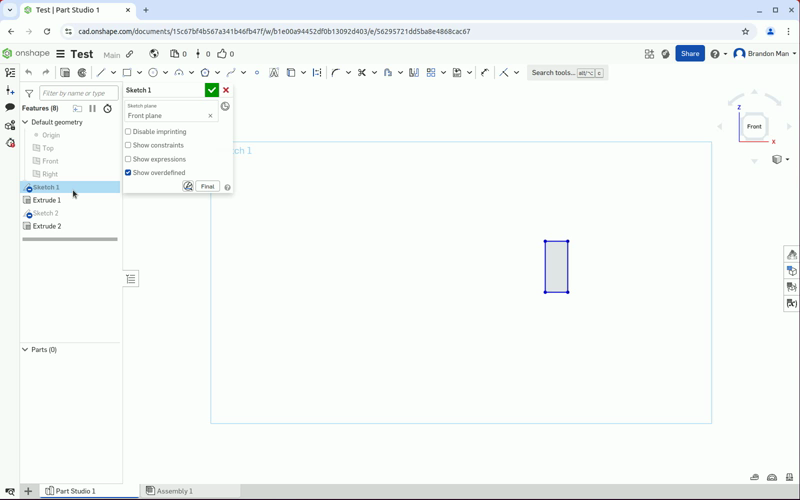
mouse_move(229, 92)
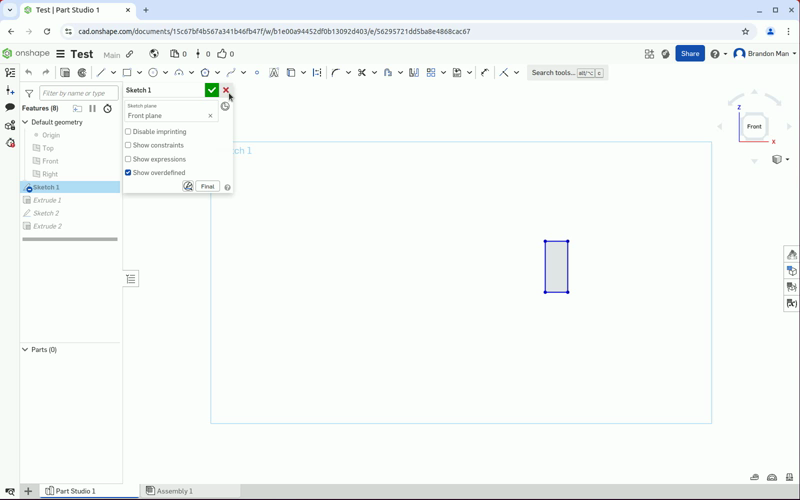
click(229, 92)
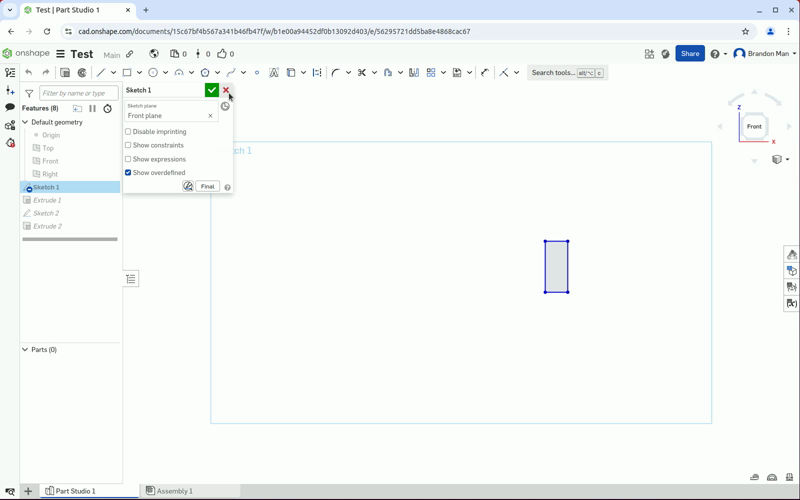
key(shift+s)
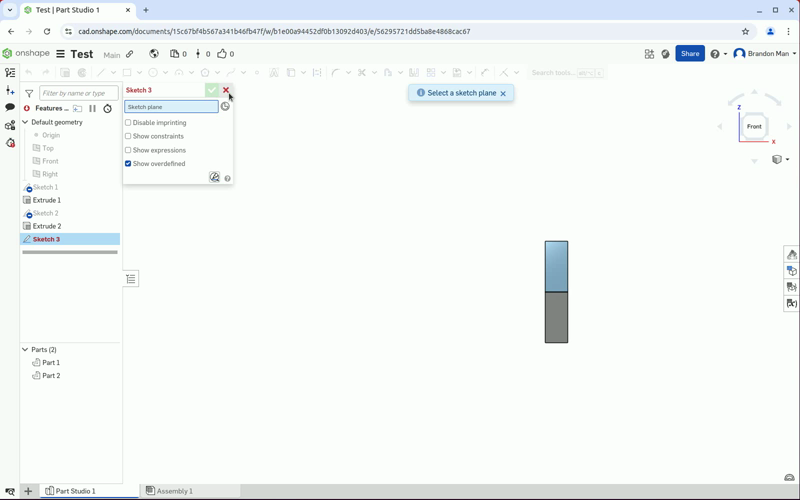
mouse_move(73, 163)
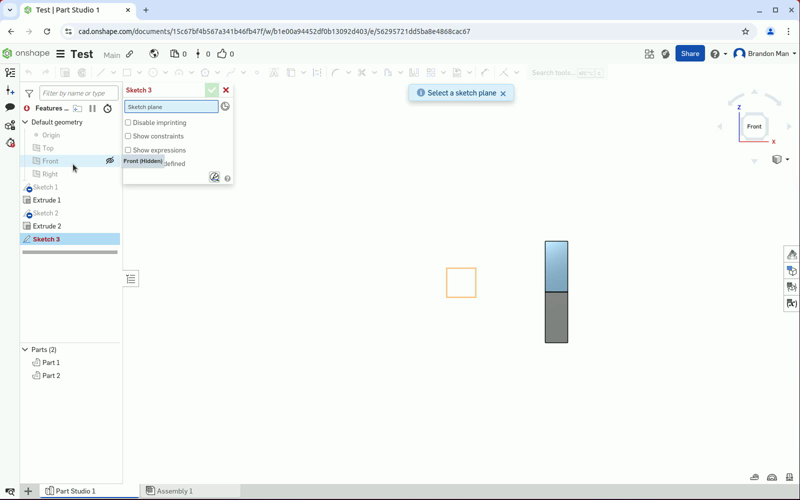
click(73, 163)
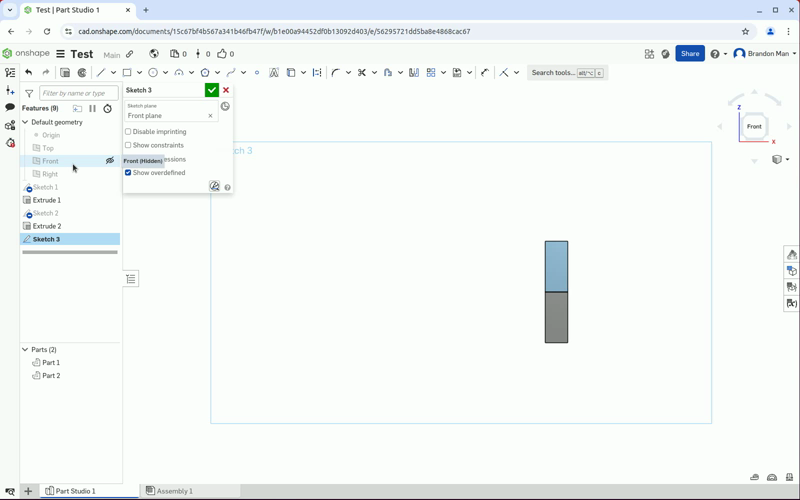
mouse_move(73, 352)
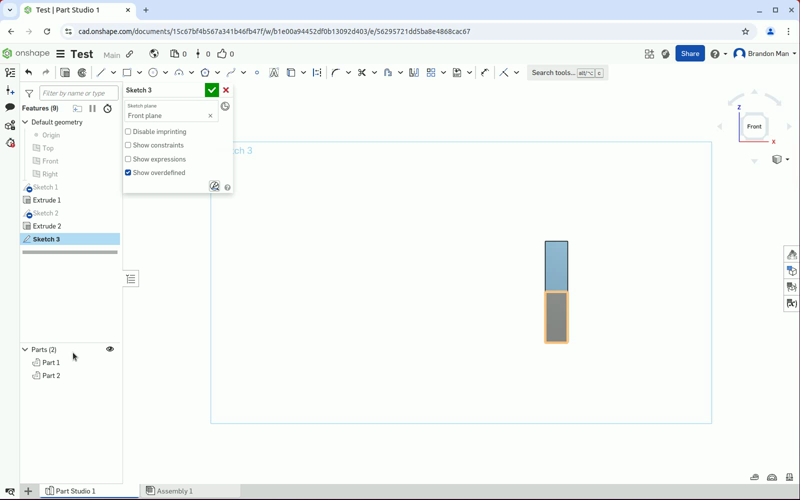
key(y)
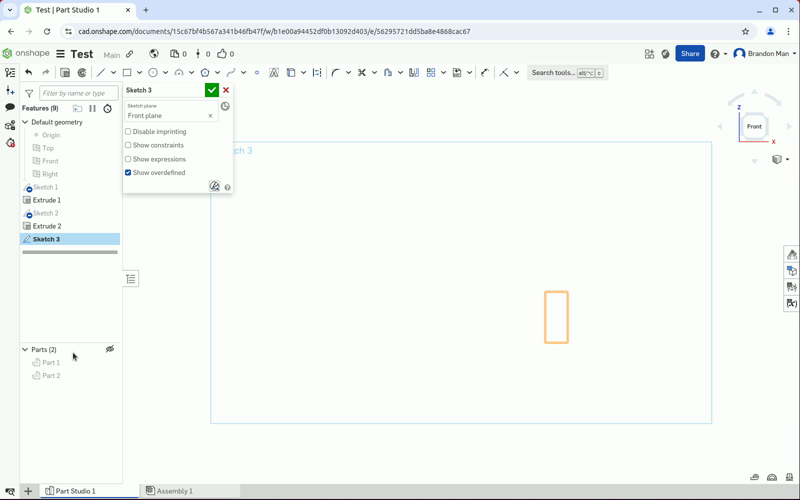
key(a)
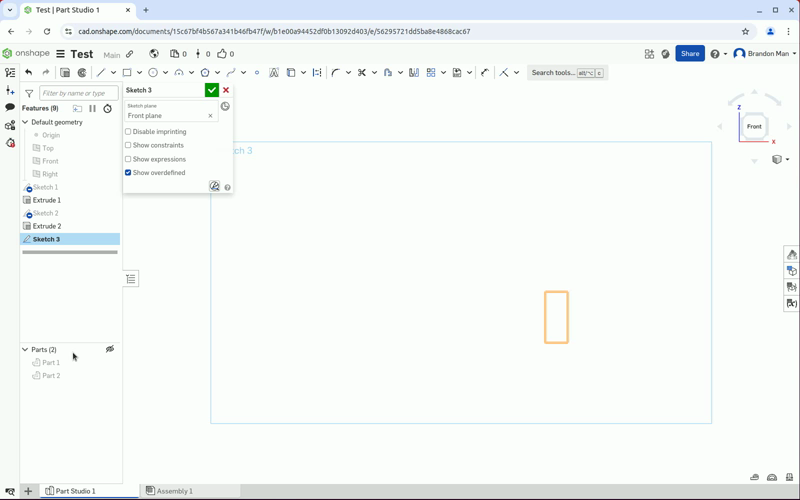
key_down(shift)
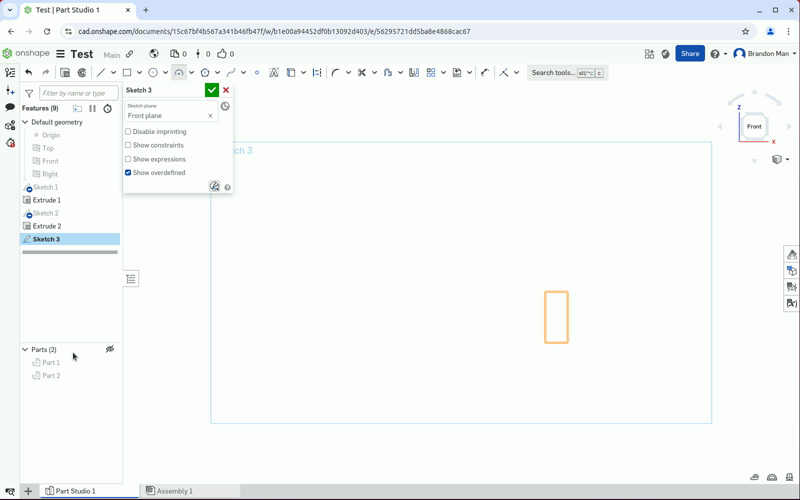
mouse_move(538, 368)
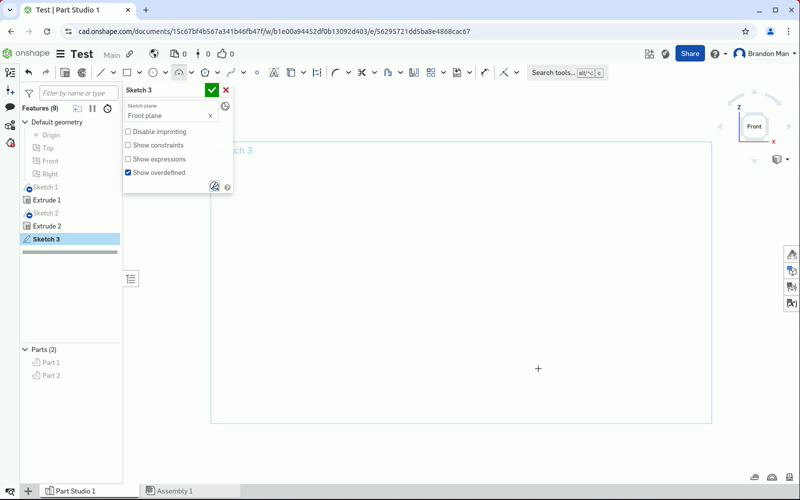
click(538, 368)
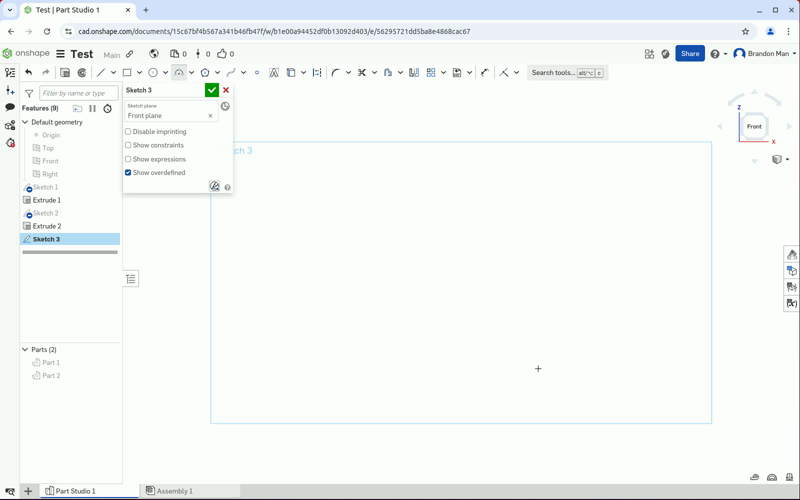
key_up(shift)
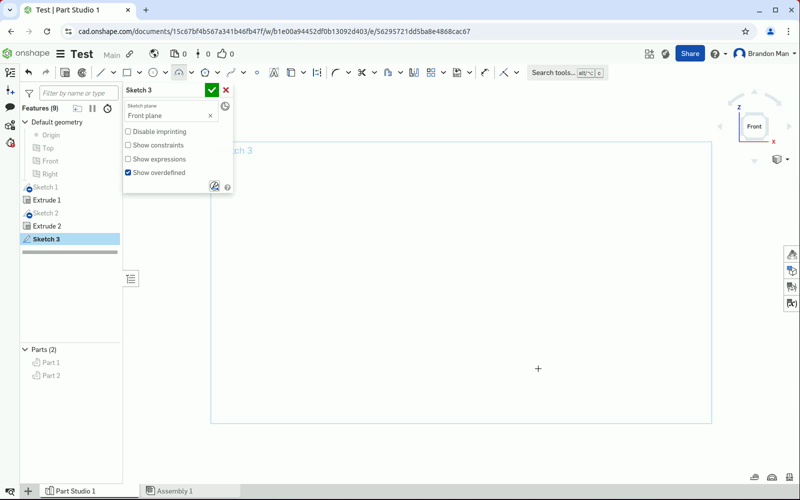
key_down(shift)
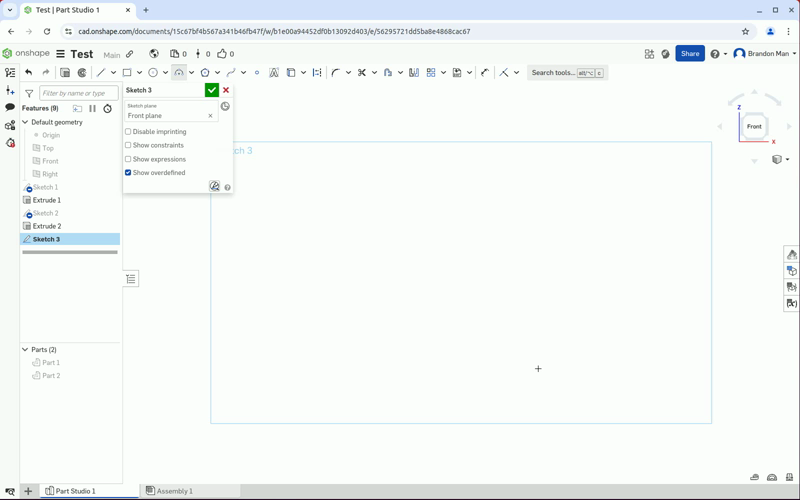
mouse_move(573, 370)
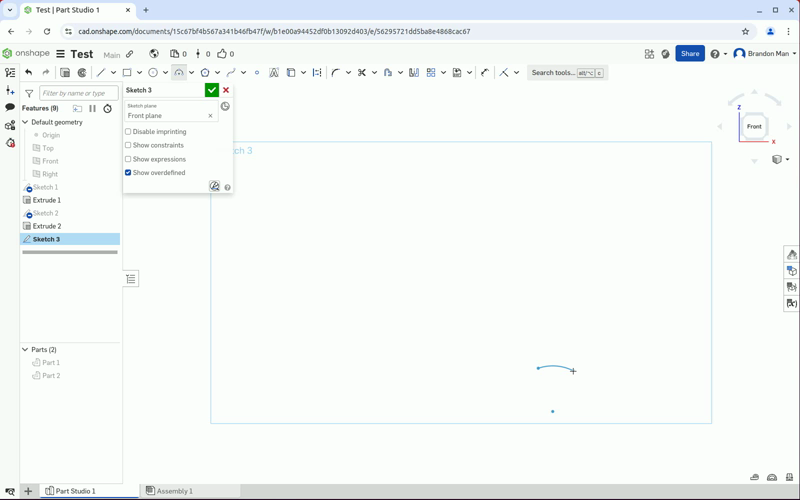
click(573, 370)
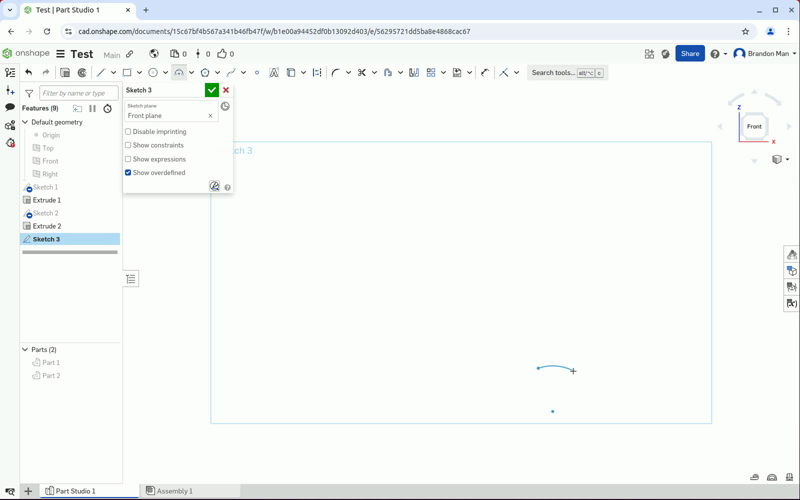
mouse_move(556, 353)
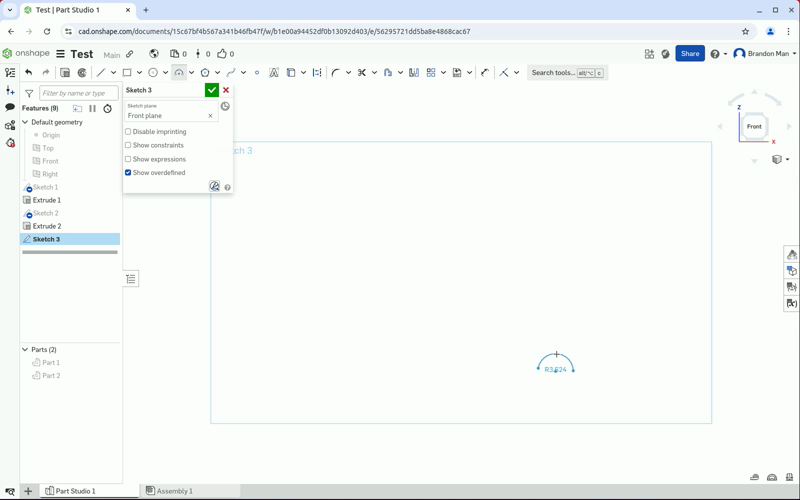
click(556, 353)
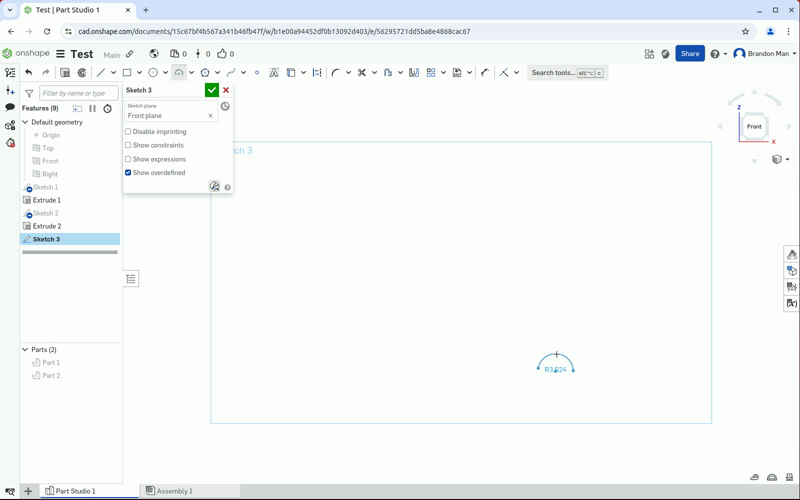
key_up(shift)
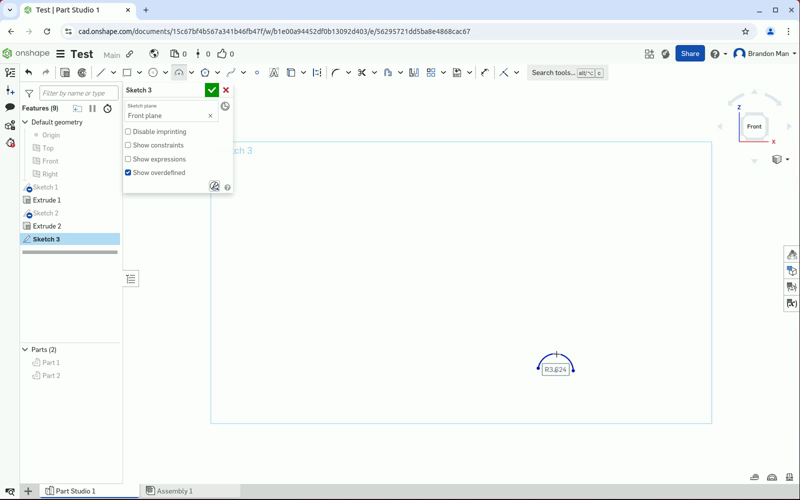
key(esc)
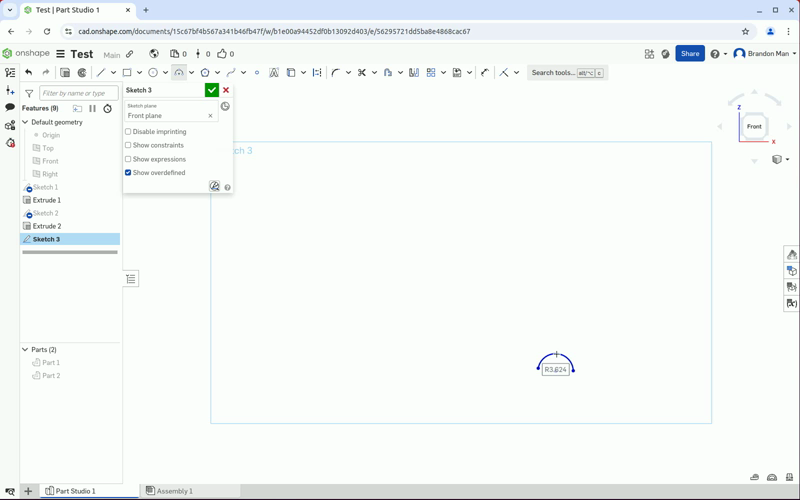
key(l)
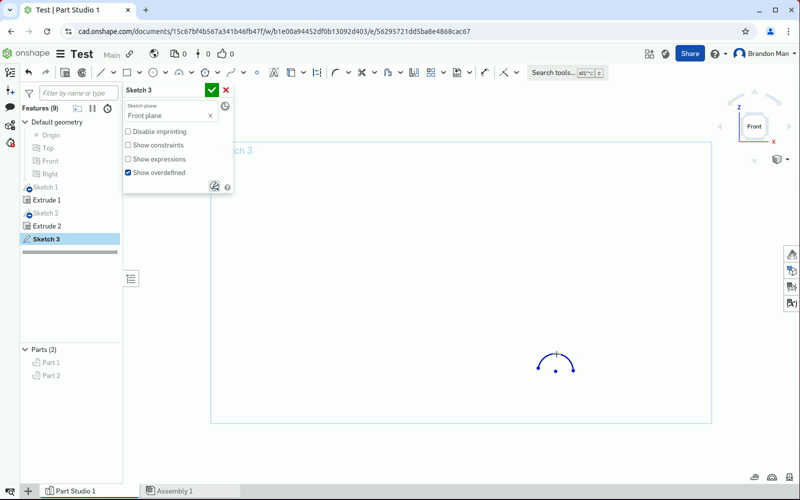
mouse_move(573, 370)
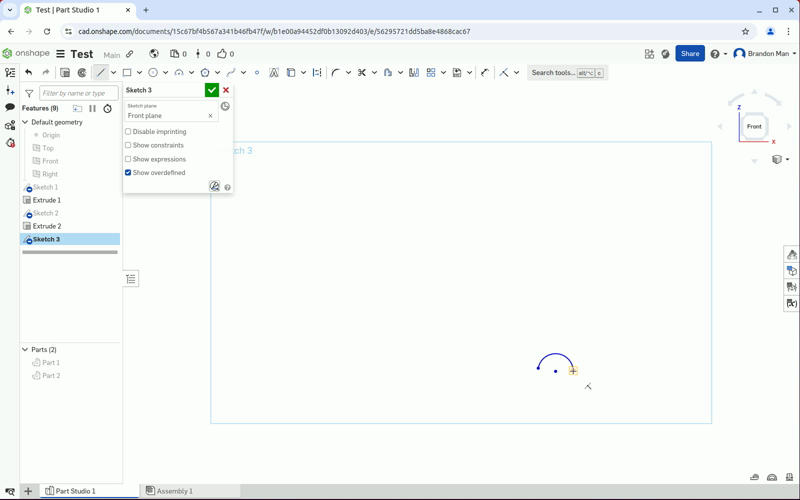
click(573, 370)
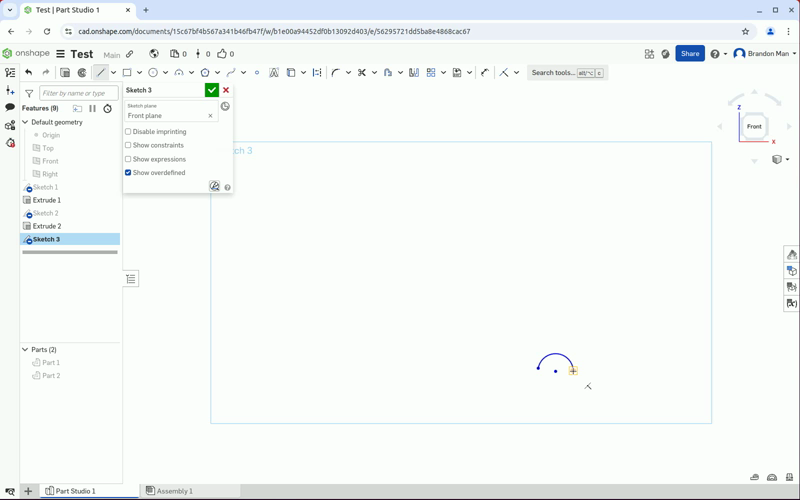
key_down(shift)
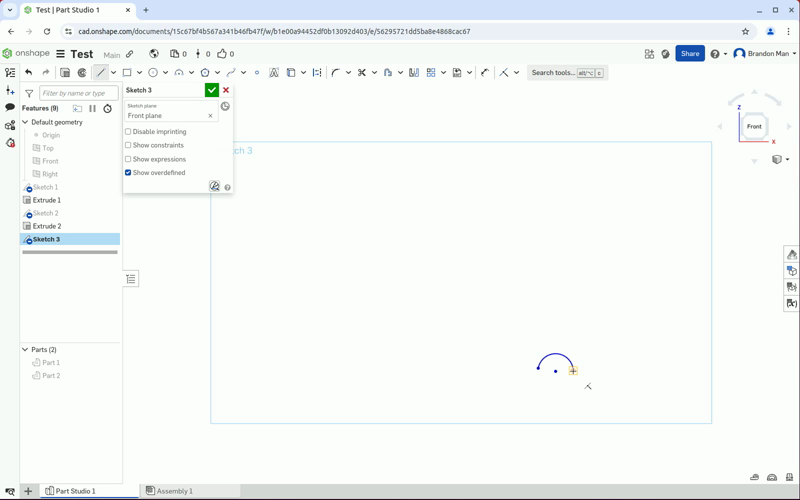
mouse_move(573, 293)
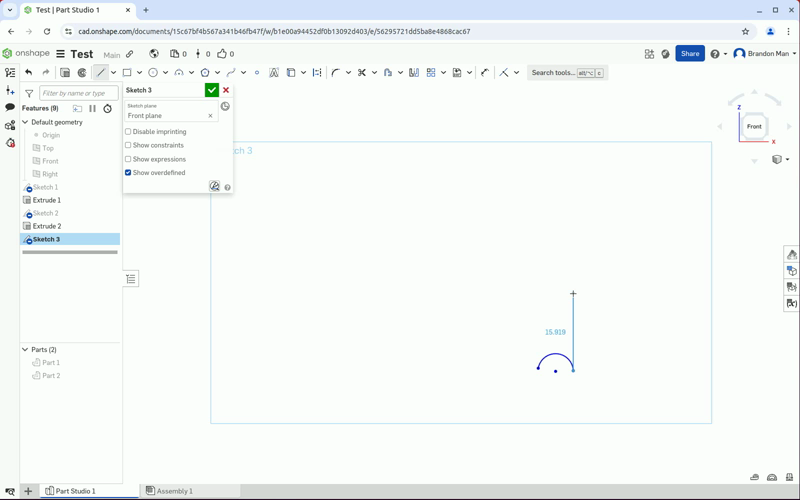
click(573, 293)
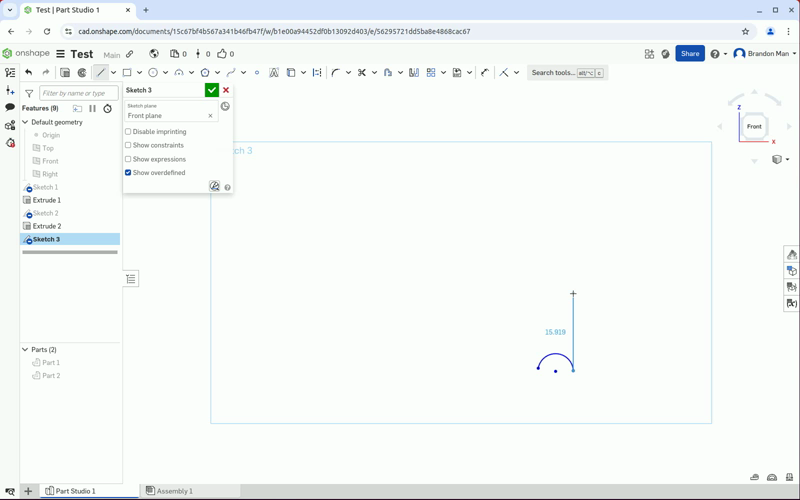
key_up(shift)
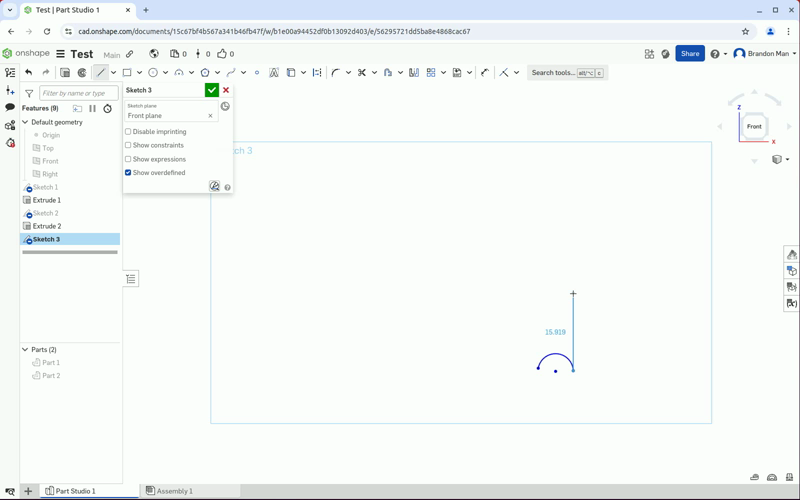
key_down(shift)
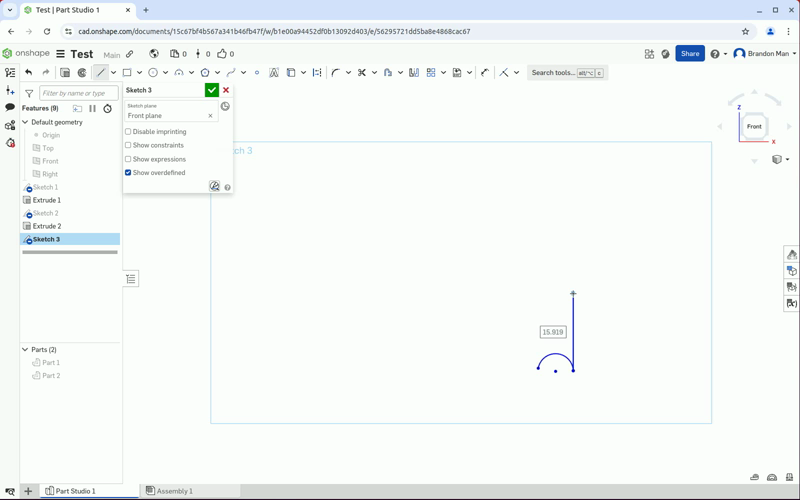
mouse_move(589, 293)
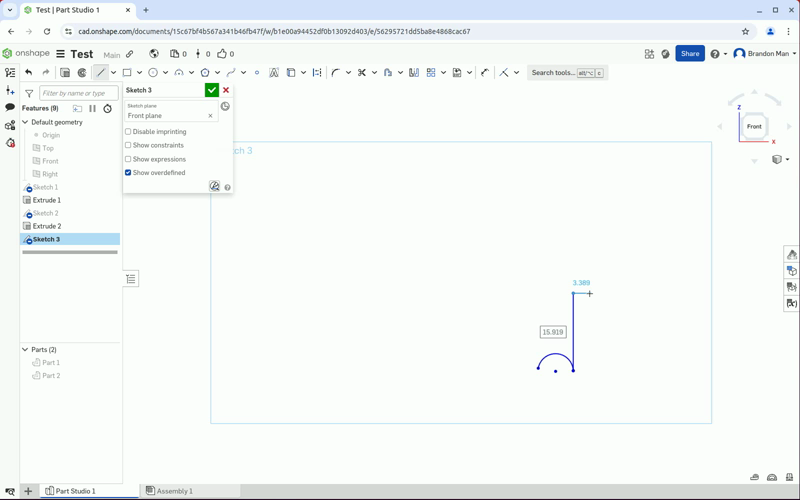
mouse_move(566, 293)
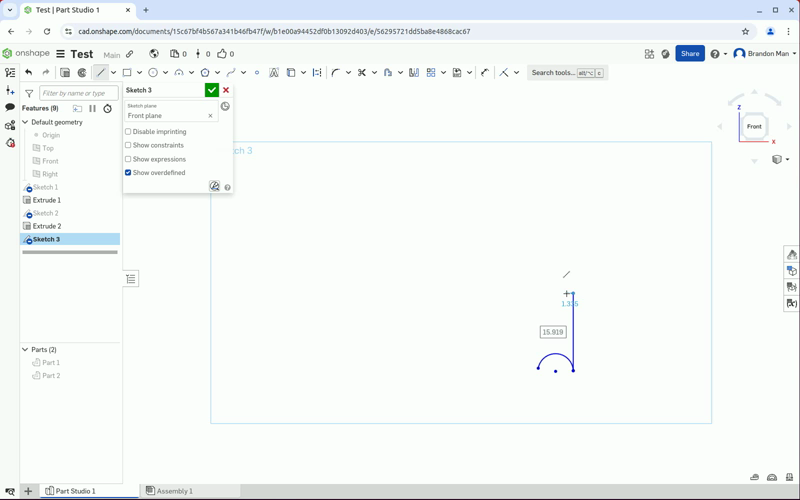
scroll(6)
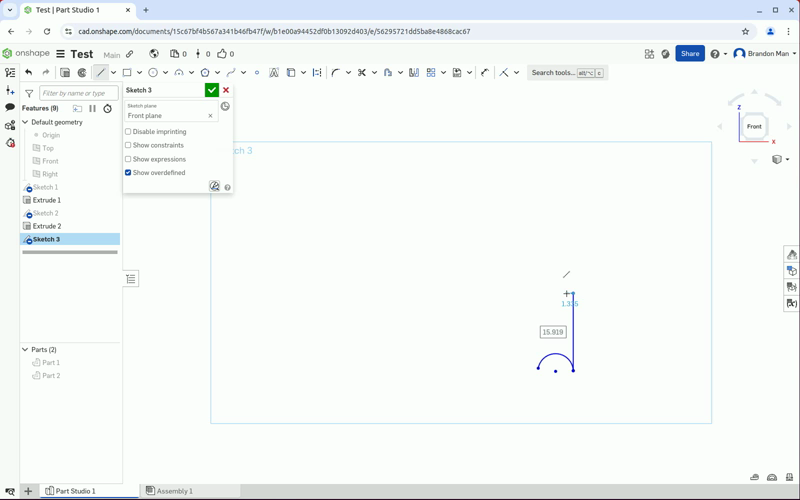
scroll(6)
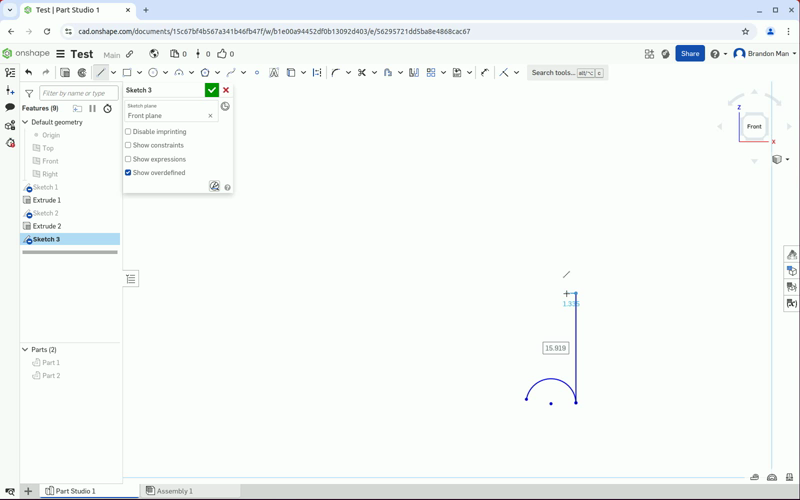
scroll(6)
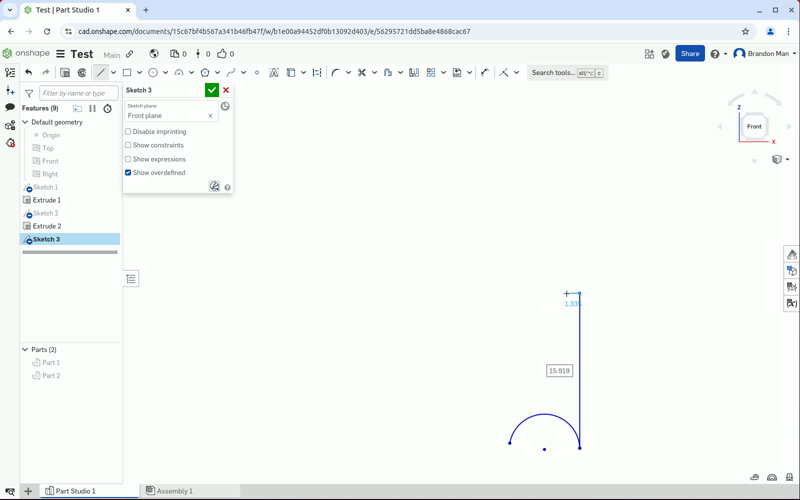
scroll(6)
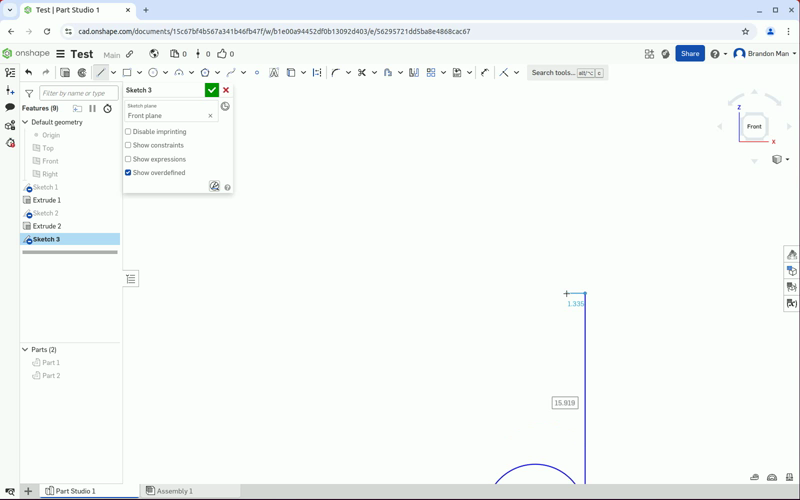
scroll(6)
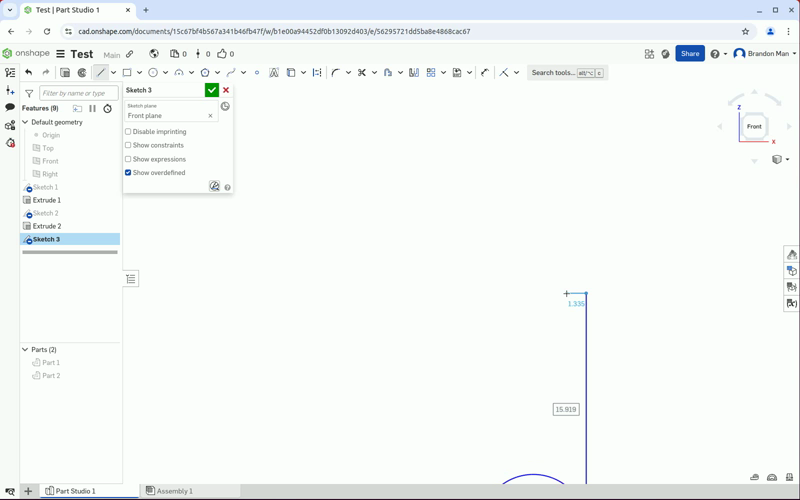
scroll(6)
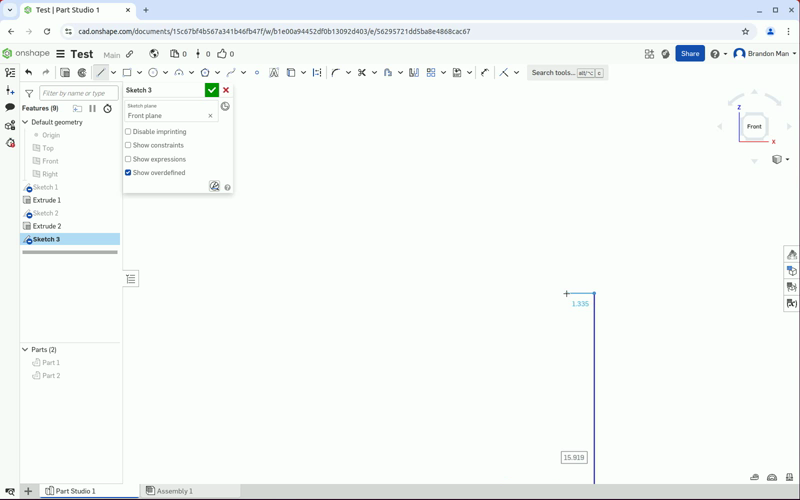
scroll(6)
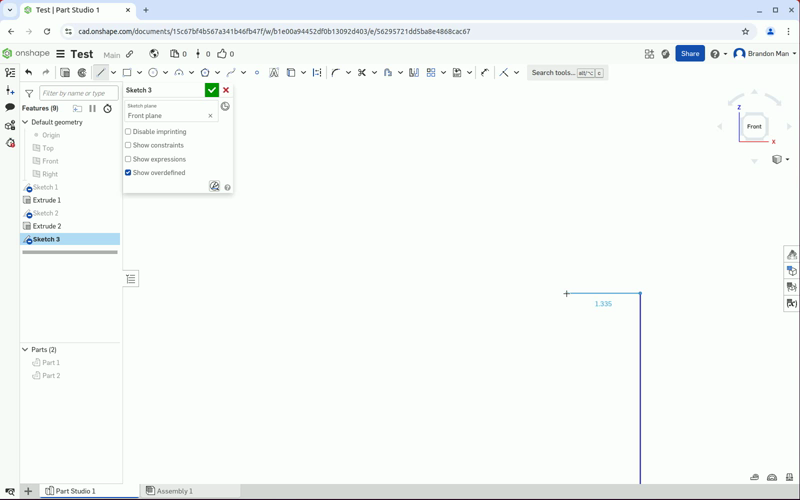
click(566, 293)
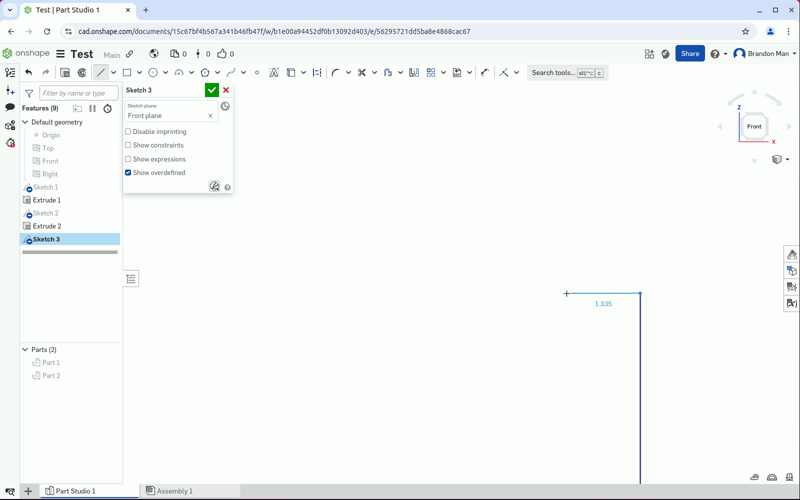
scroll(-6)
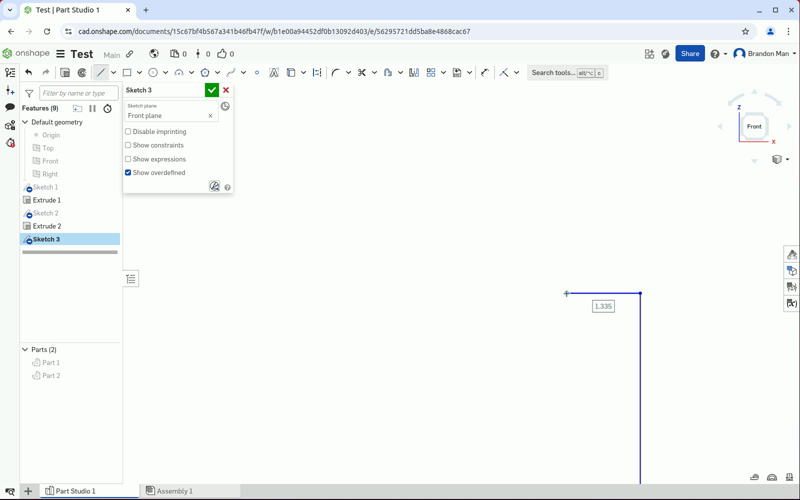
scroll(-6)
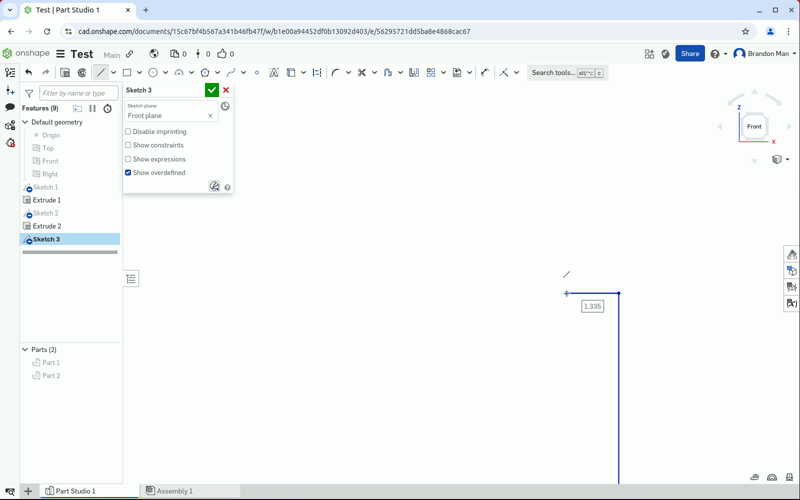
scroll(-6)
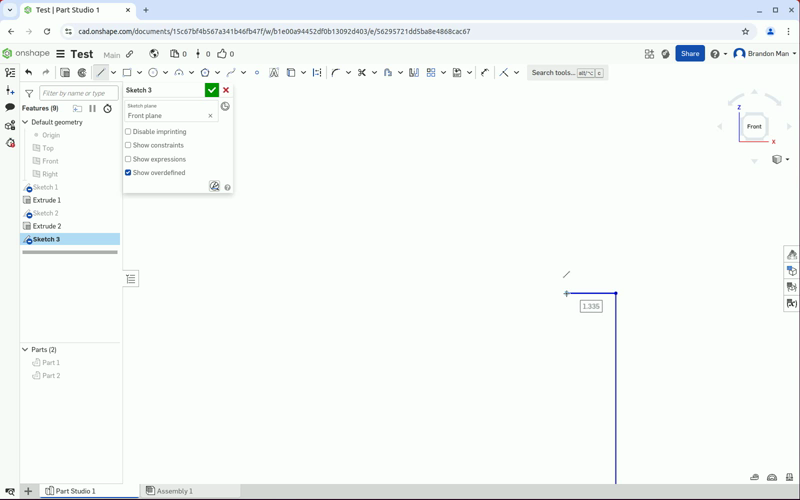
scroll(-6)
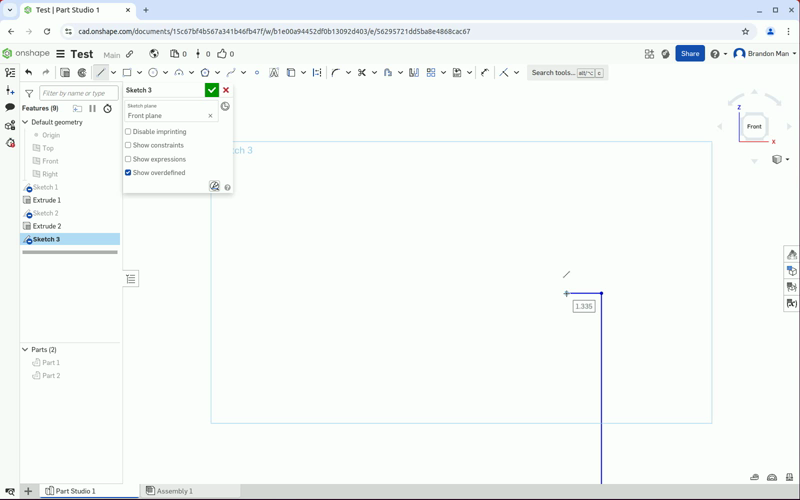
scroll(-6)
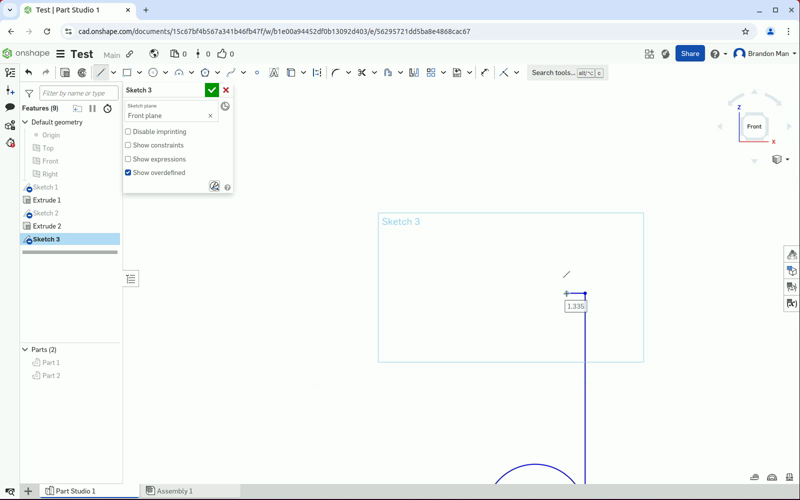
scroll(-6)
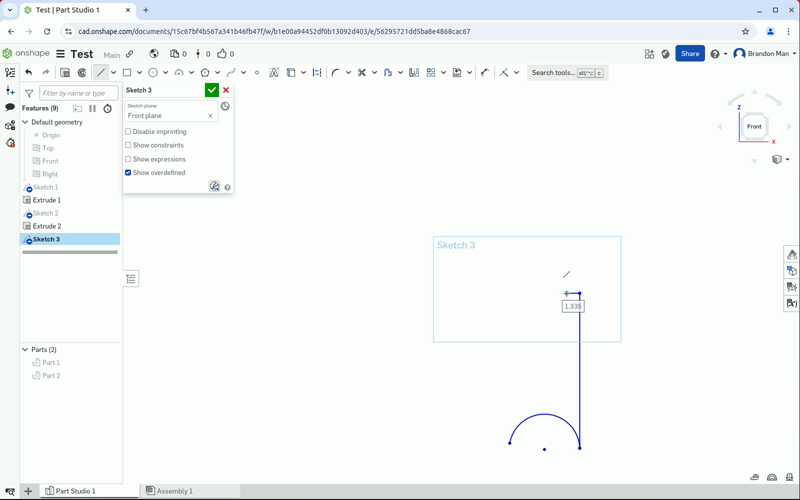
scroll(-6)
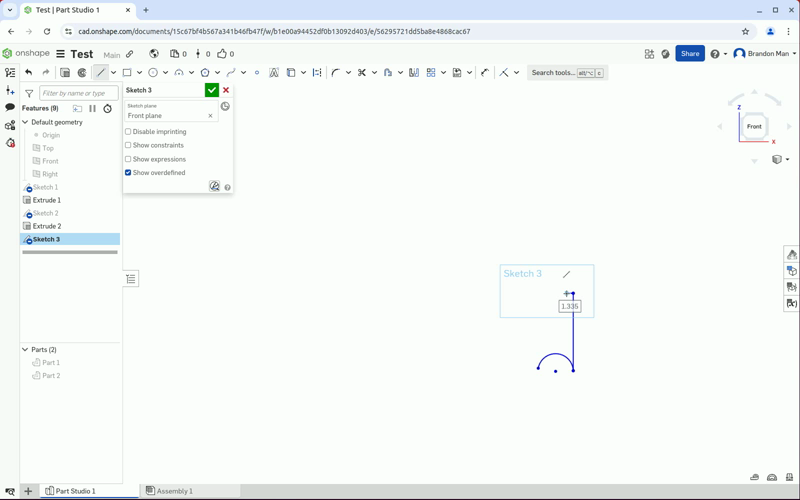
key_up(shift)
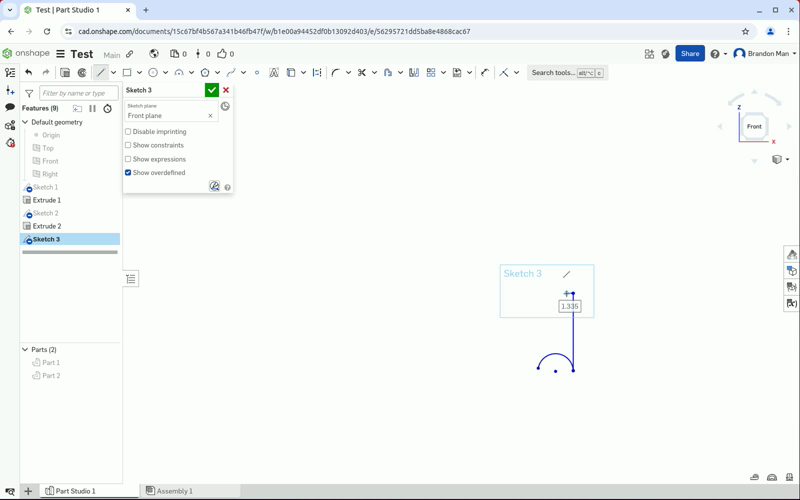
key_down(shift)
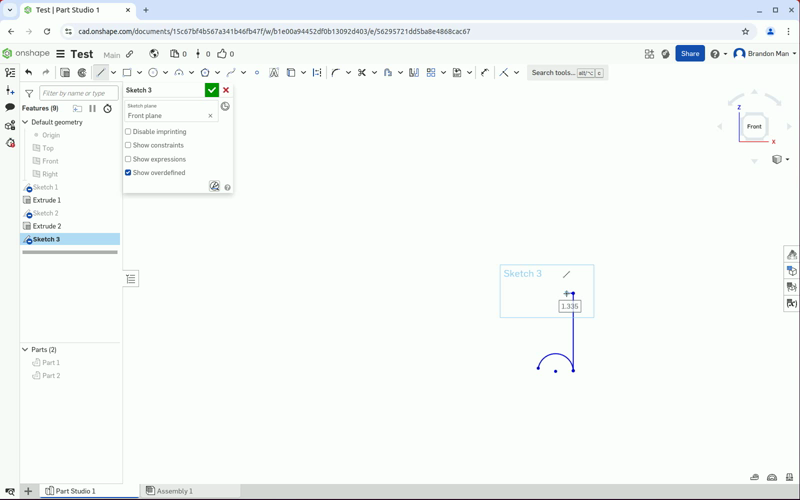
mouse_move(589, 293)
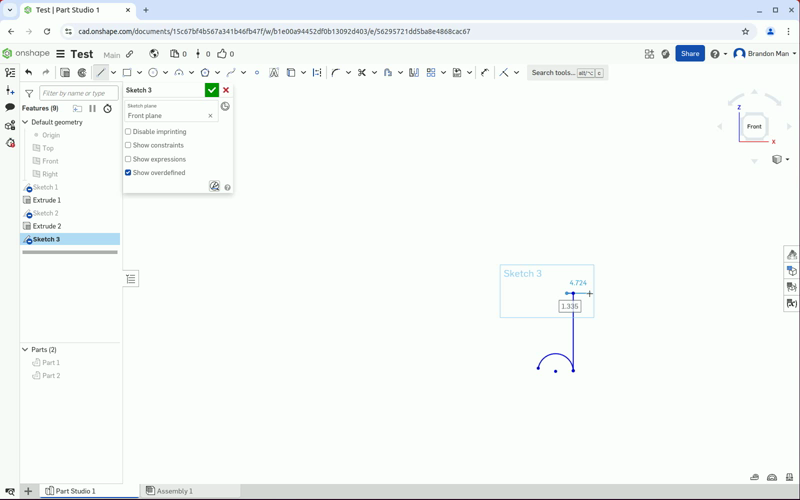
mouse_move(566, 342)
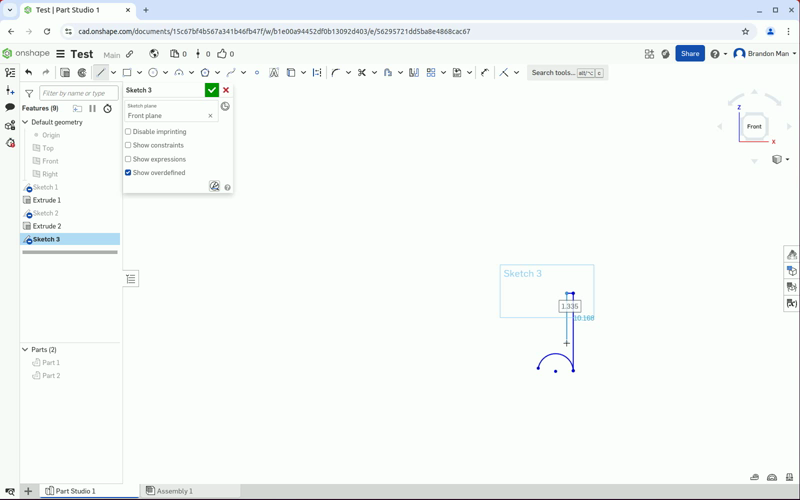
click(566, 342)
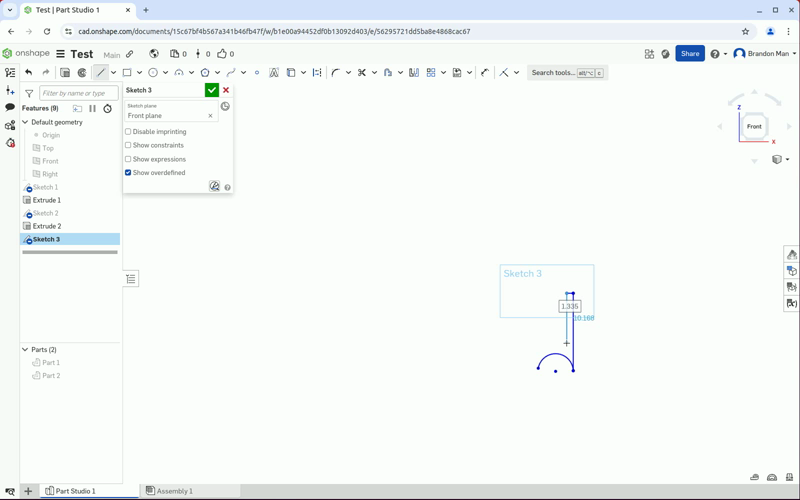
key_up(shift)
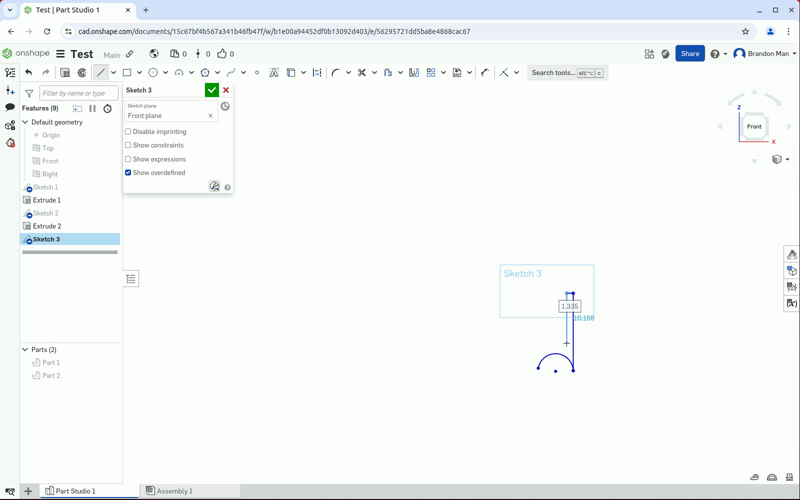
key_down(shift)
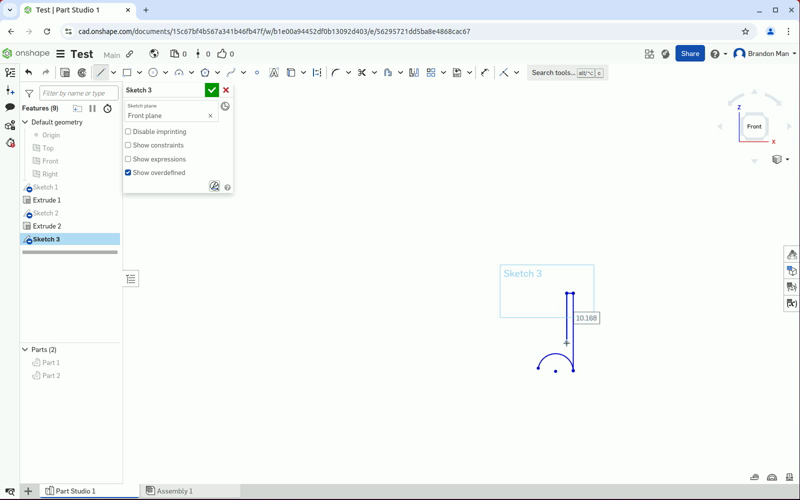
mouse_move(589, 342)
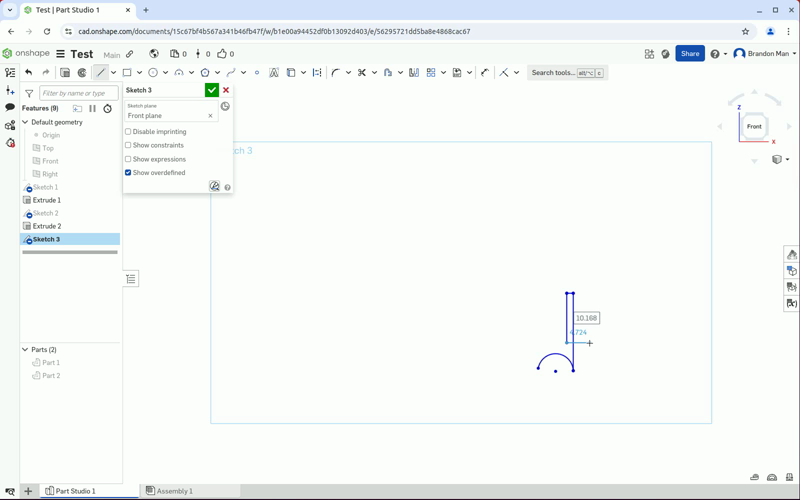
mouse_move(544, 342)
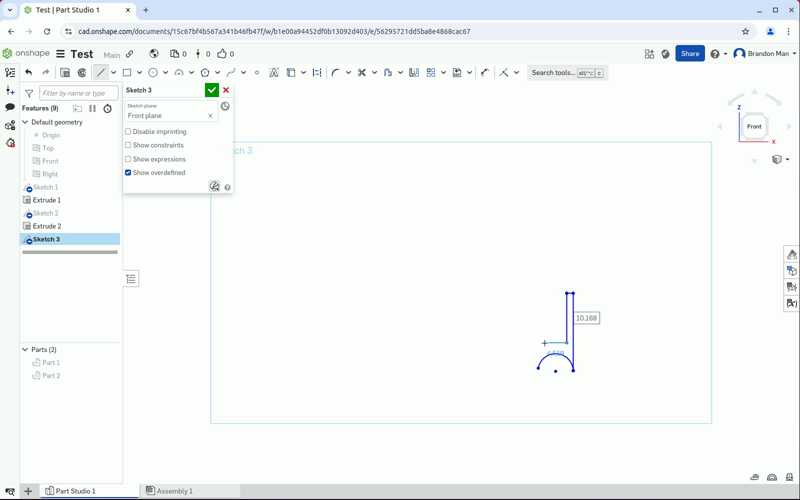
click(544, 342)
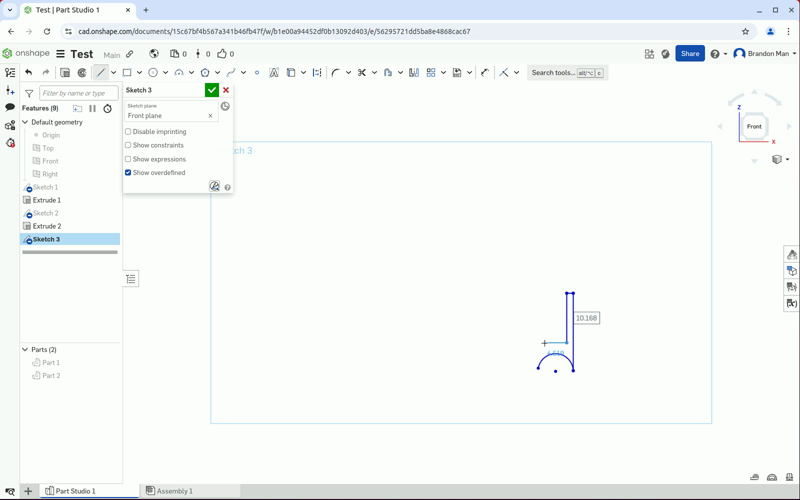
key_up(shift)
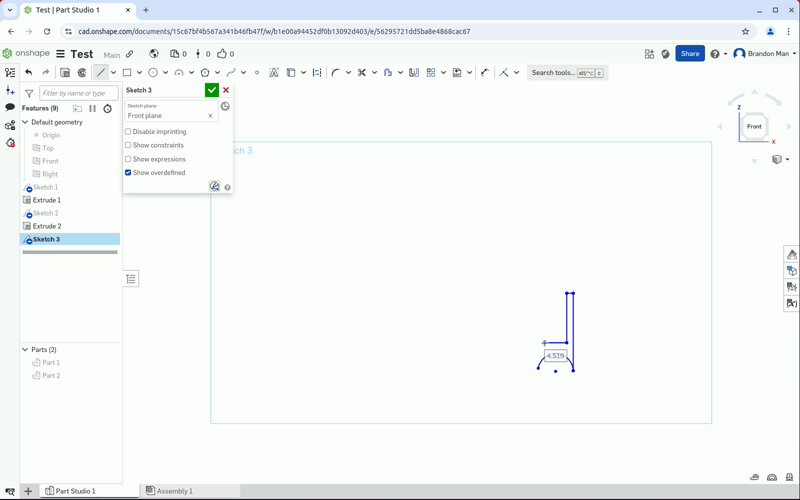
key_down(shift)
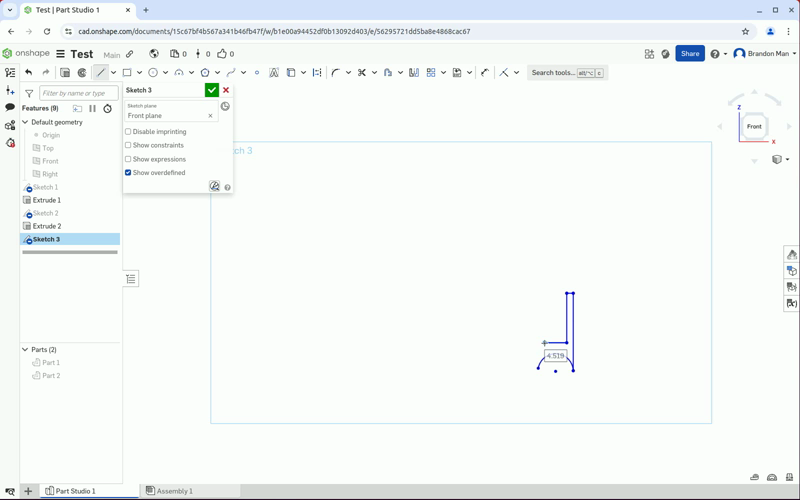
mouse_move(574, 342)
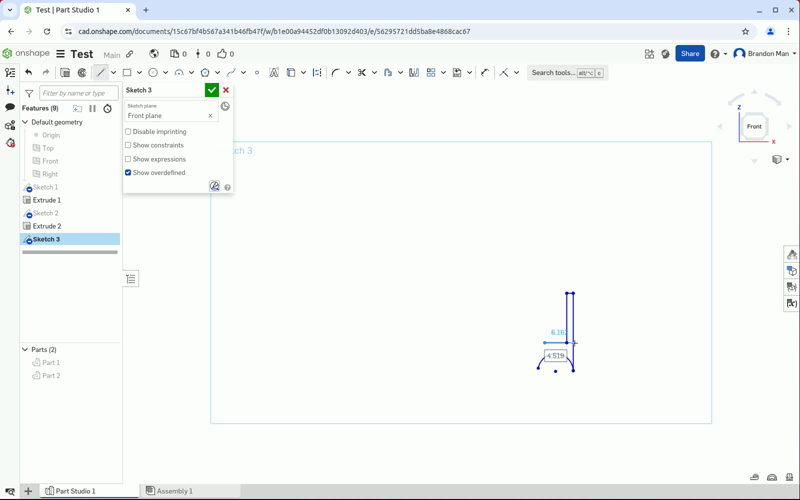
mouse_move(544, 293)
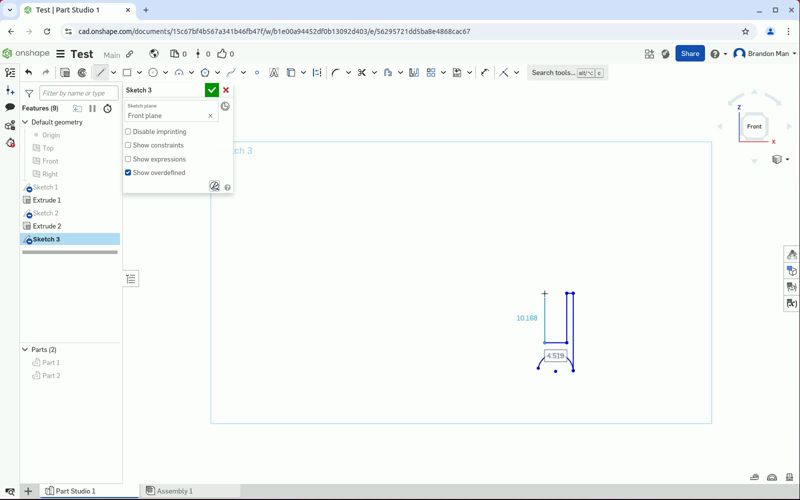
click(544, 293)
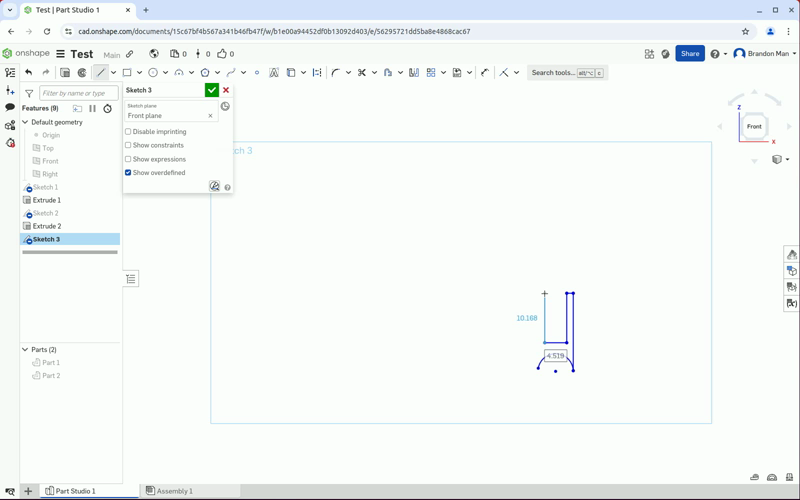
key_up(shift)
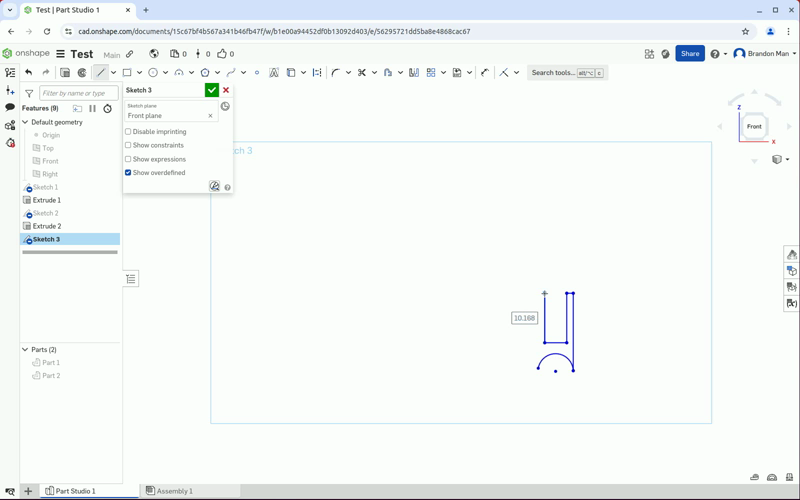
key_down(shift)
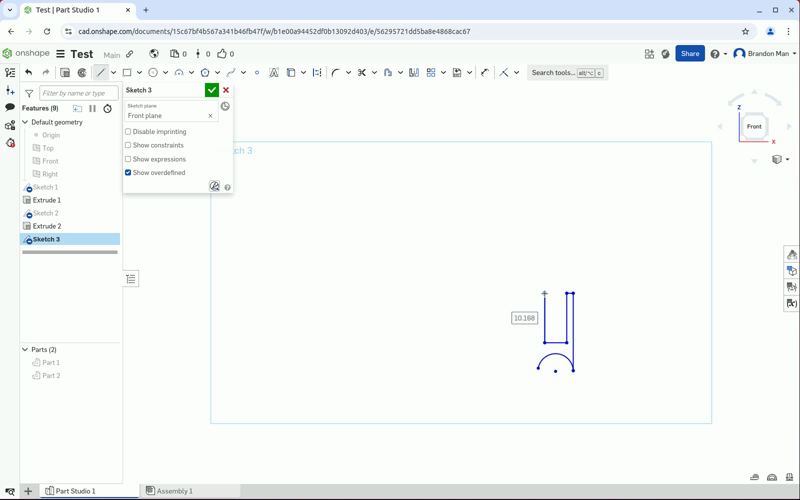
mouse_move(574, 293)
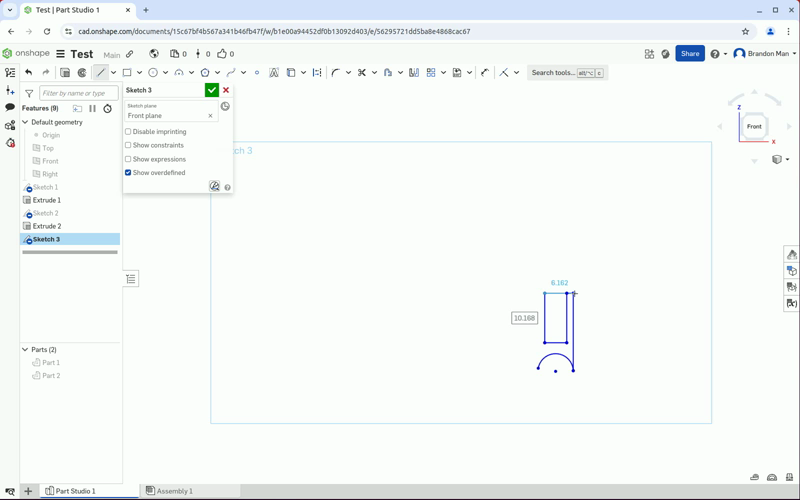
mouse_move(538, 293)
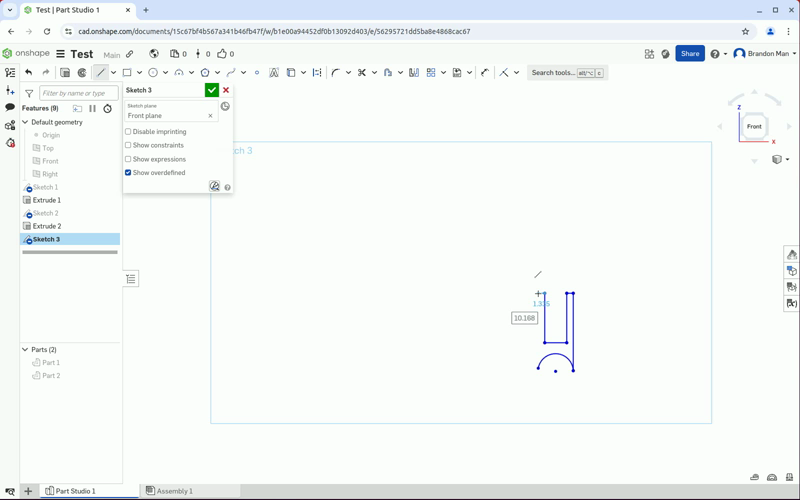
scroll(6)
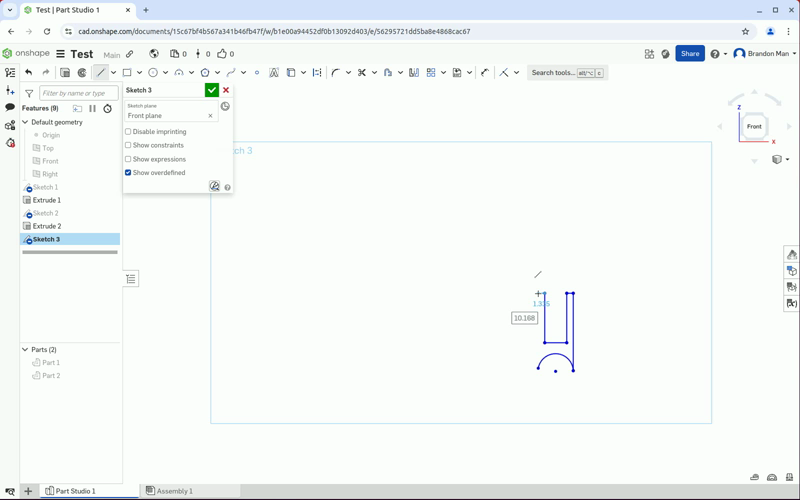
scroll(6)
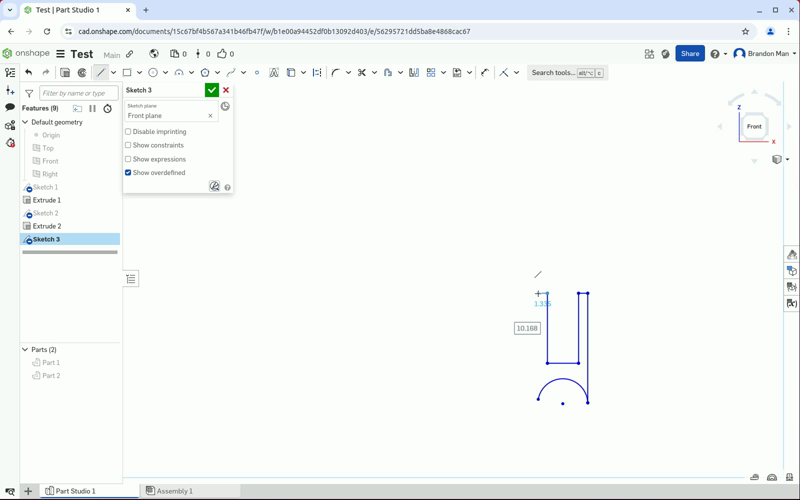
scroll(6)
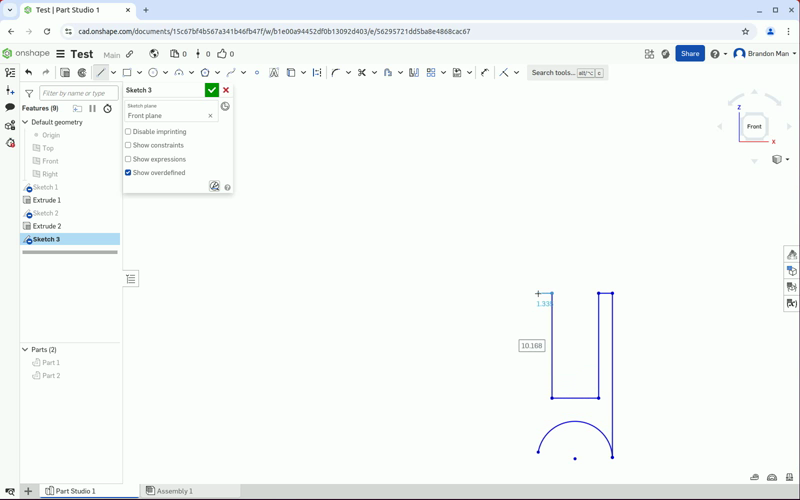
scroll(6)
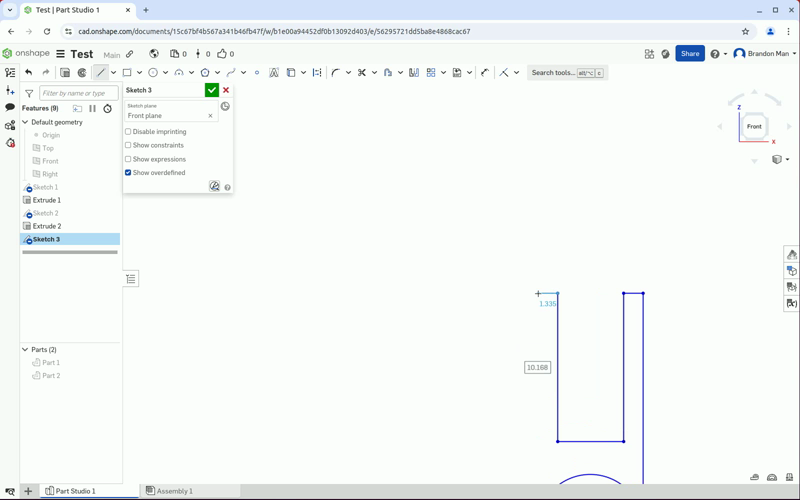
scroll(6)
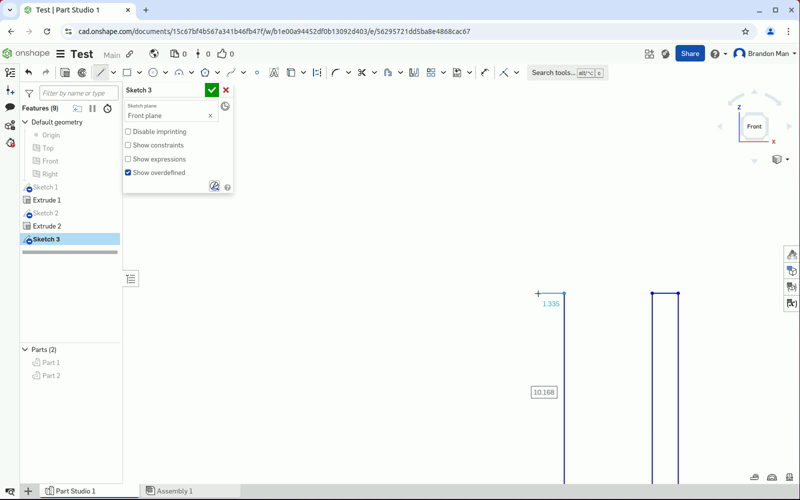
scroll(6)
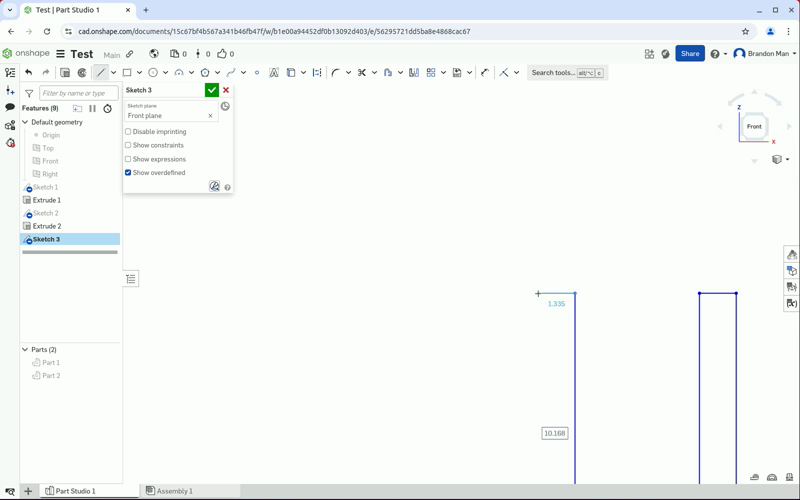
scroll(6)
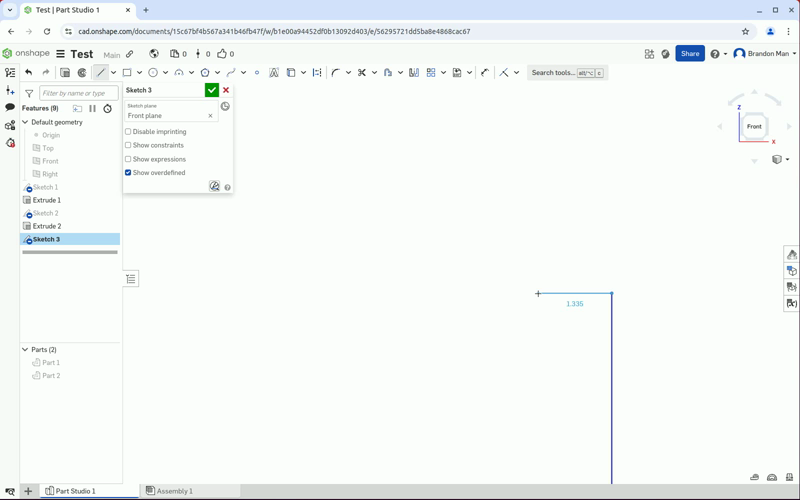
click(538, 293)
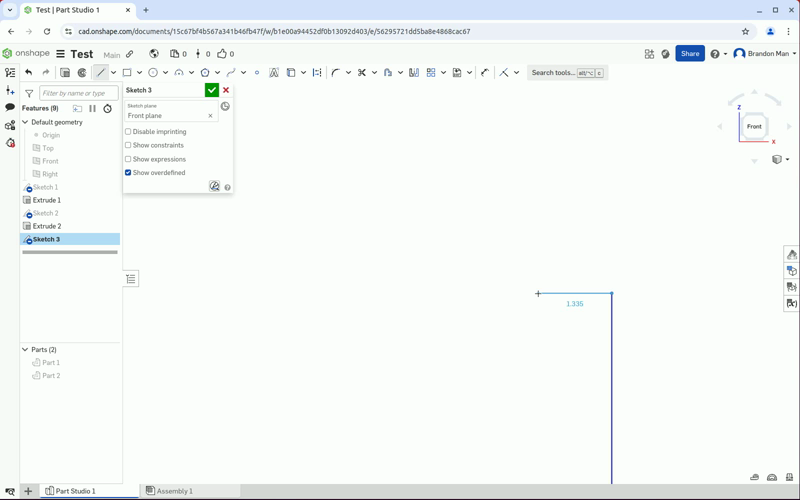
scroll(-6)
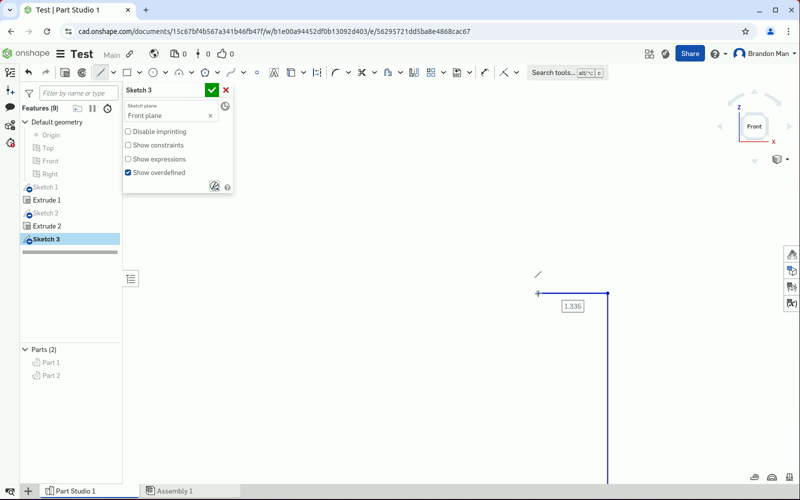
scroll(-6)
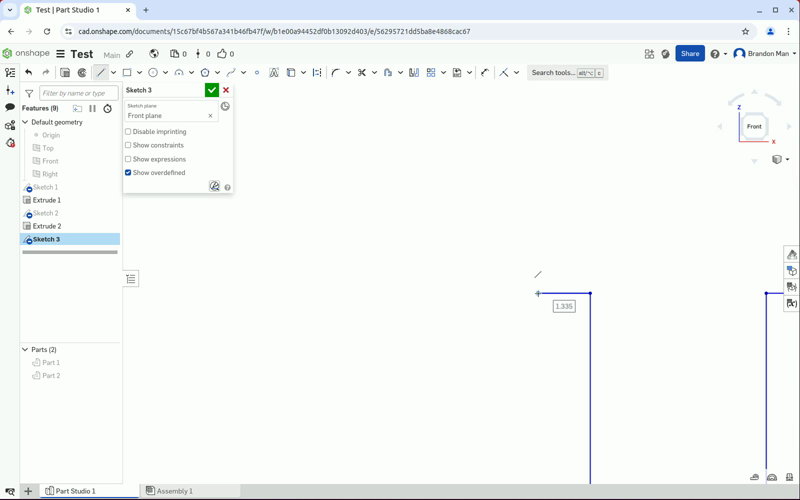
scroll(-6)
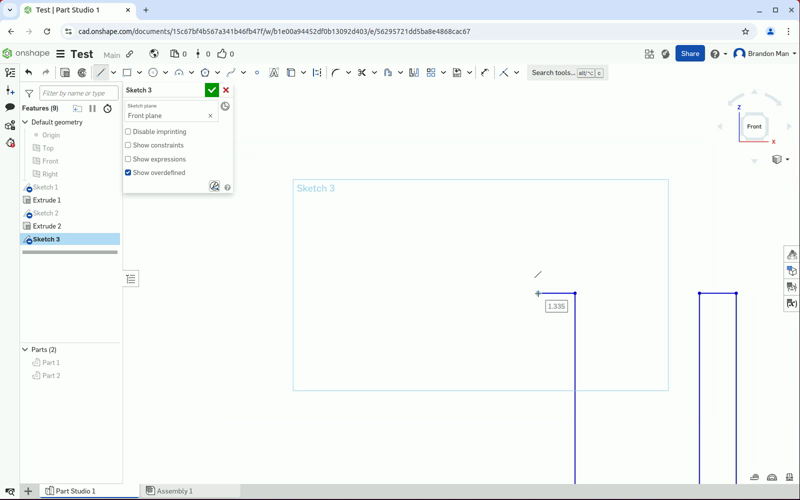
scroll(-6)
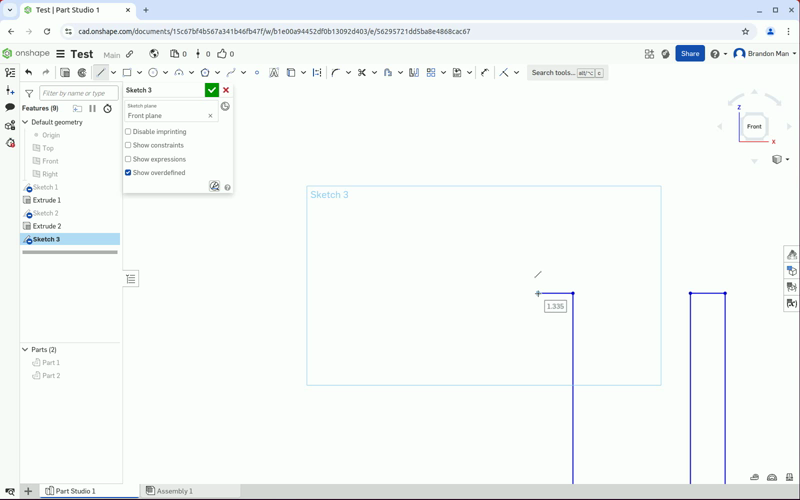
scroll(-6)
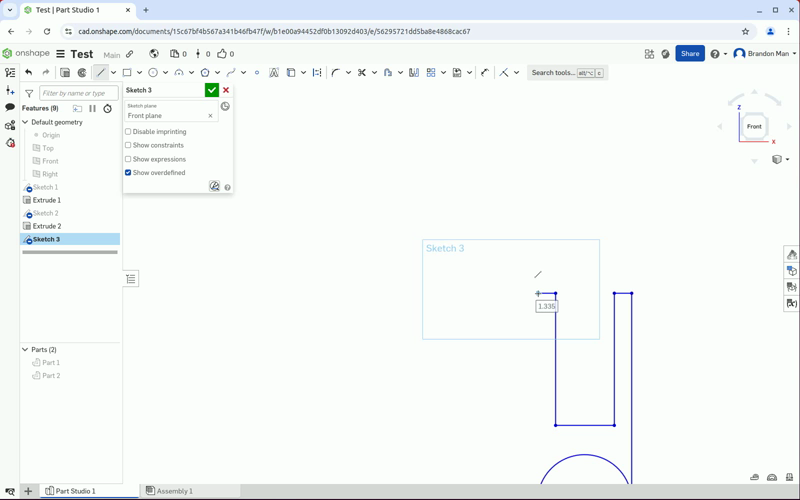
scroll(-6)
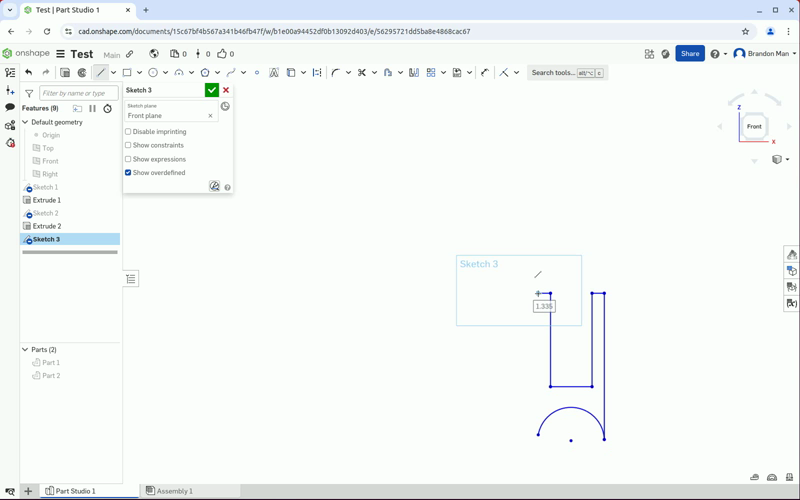
scroll(-6)
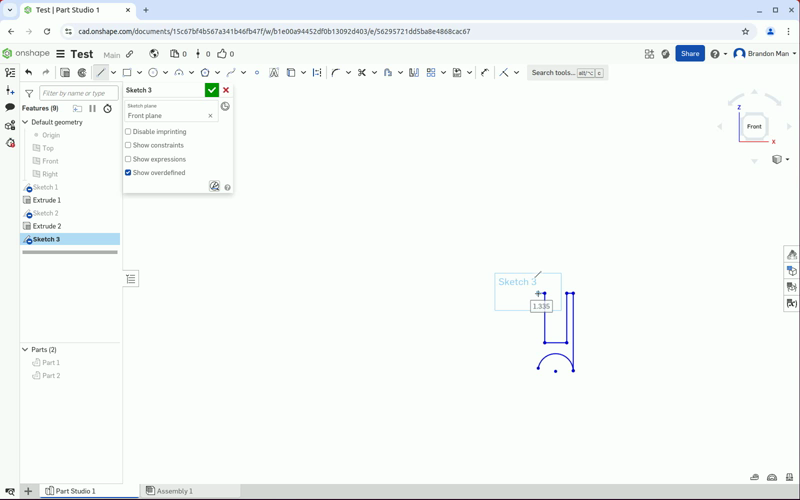
key_up(shift)
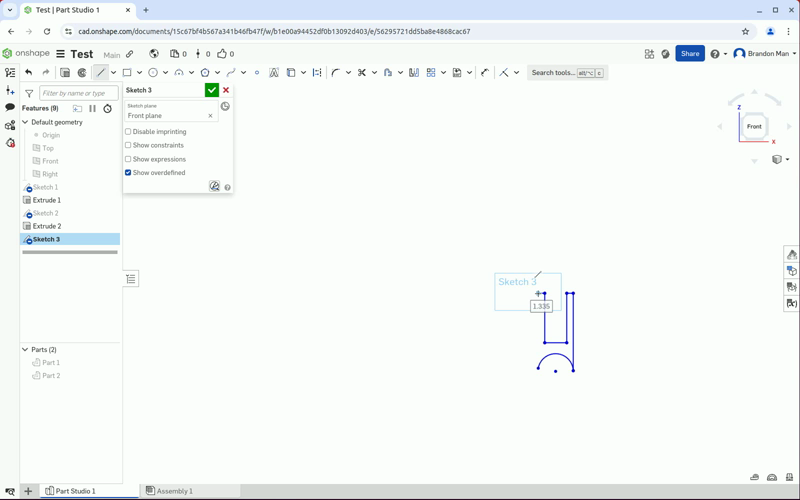
key_down(shift)
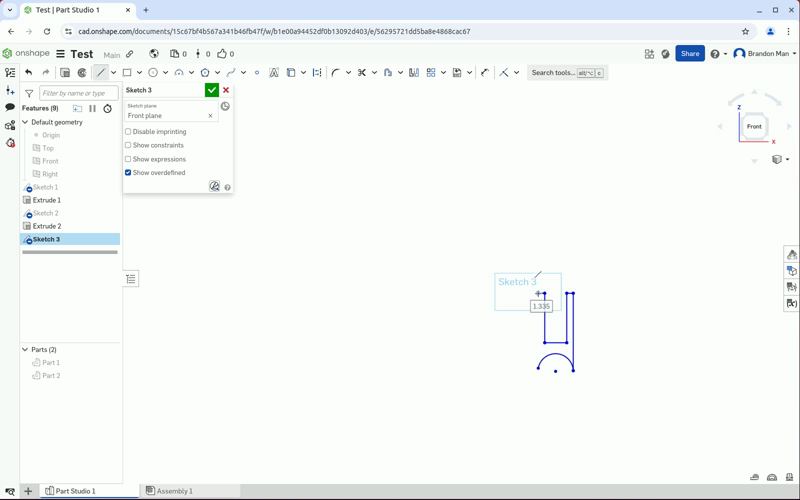
mouse_move(538, 368)
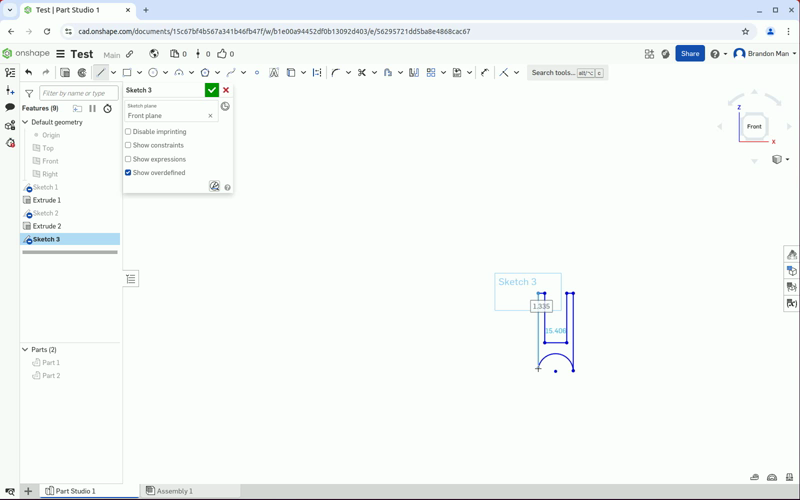
key_up(shift)
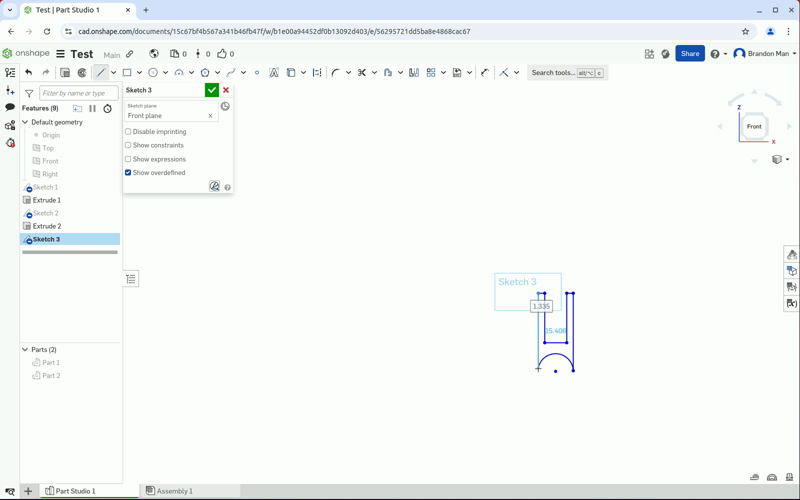
click(538, 368)
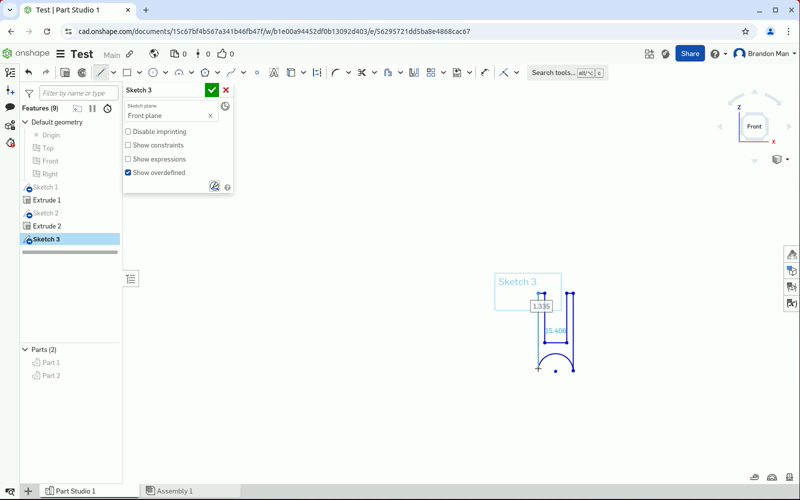
key(esc)
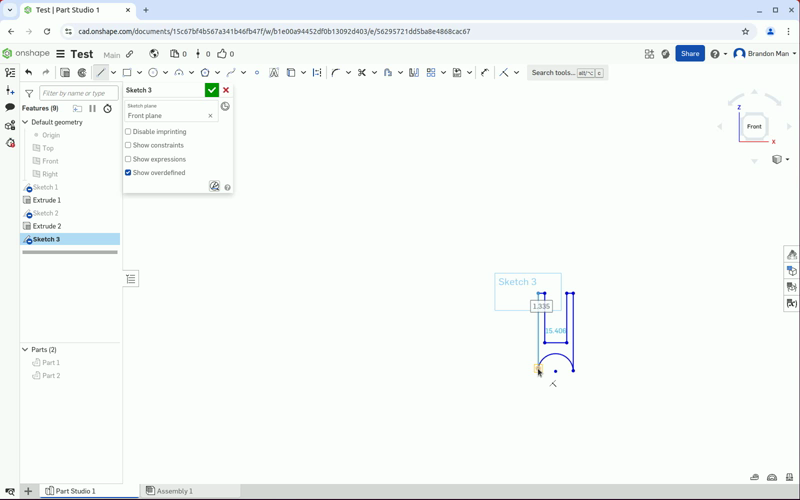
mouse_move(567, 328)
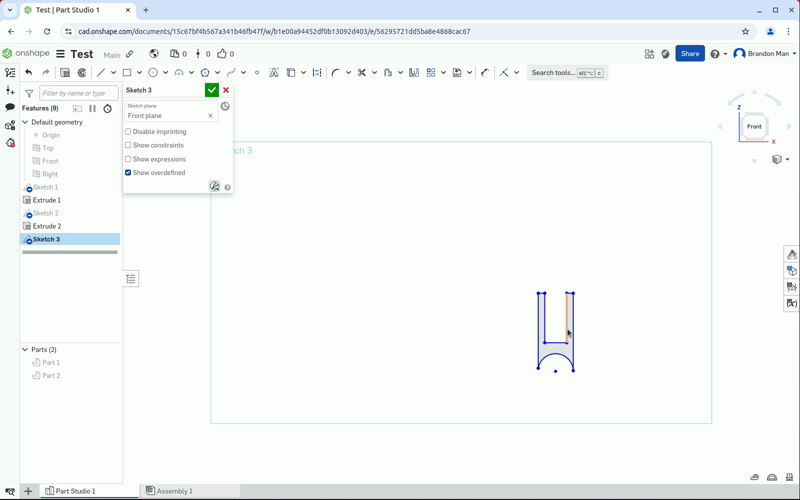
scroll(6)
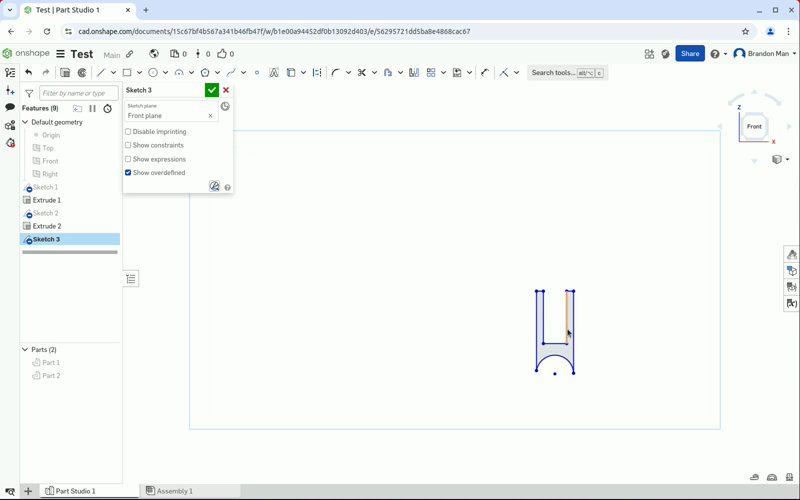
scroll(6)
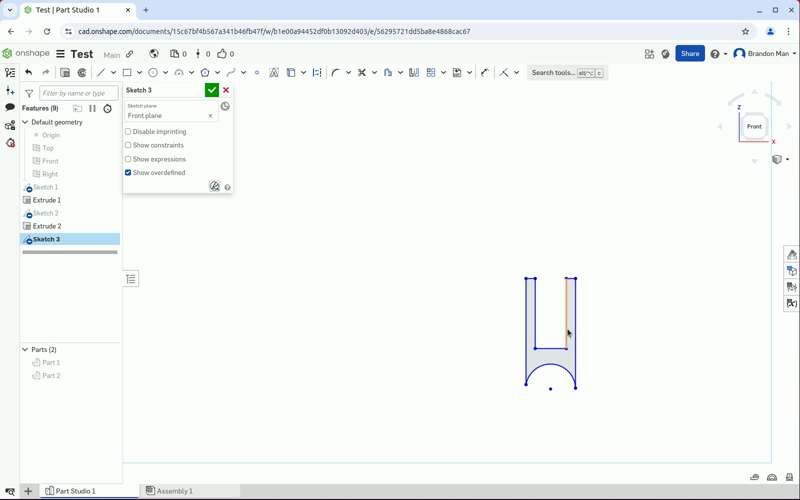
scroll(6)
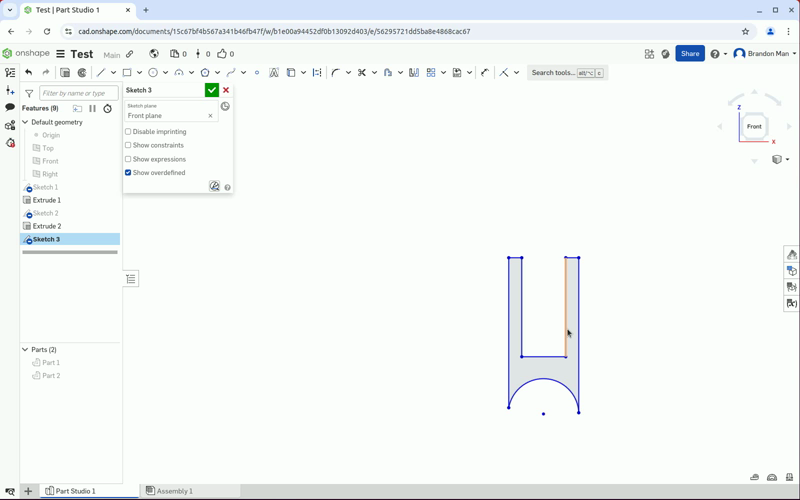
scroll(6)
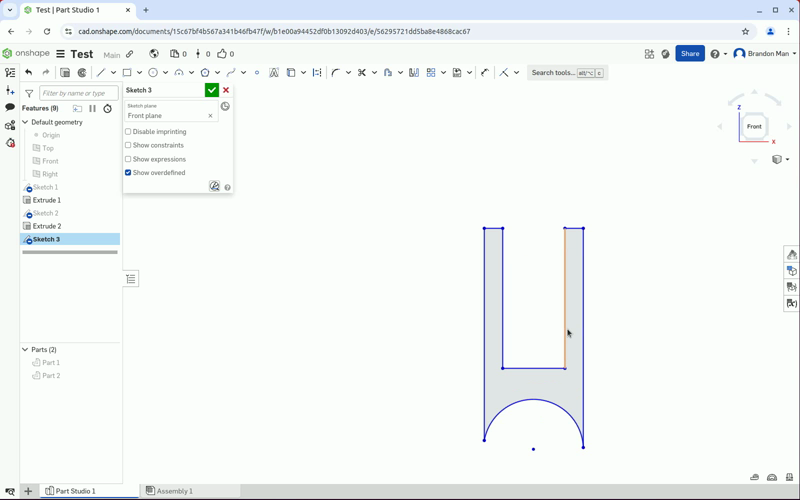
scroll(6)
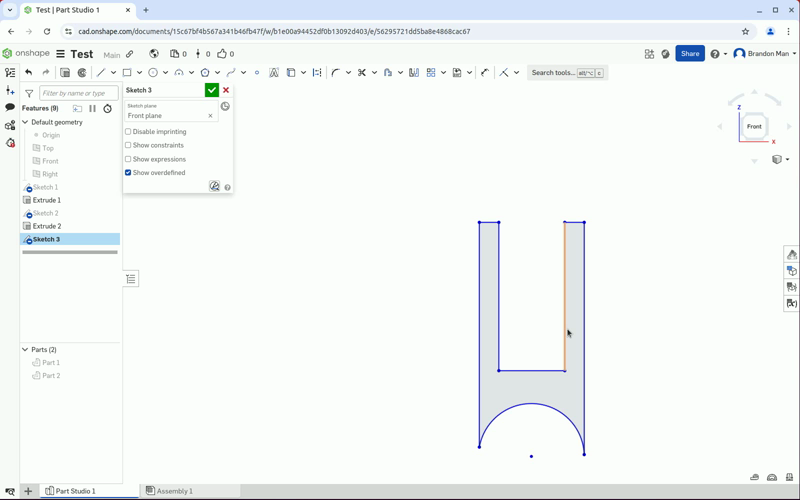
scroll(6)
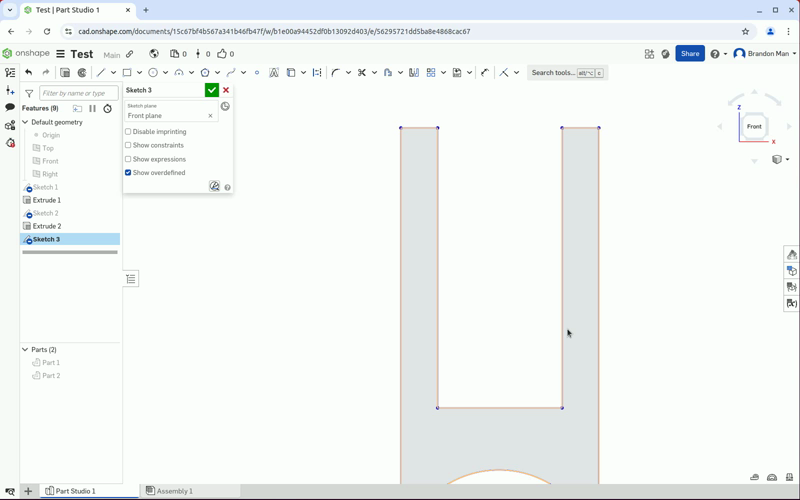
scroll(6)
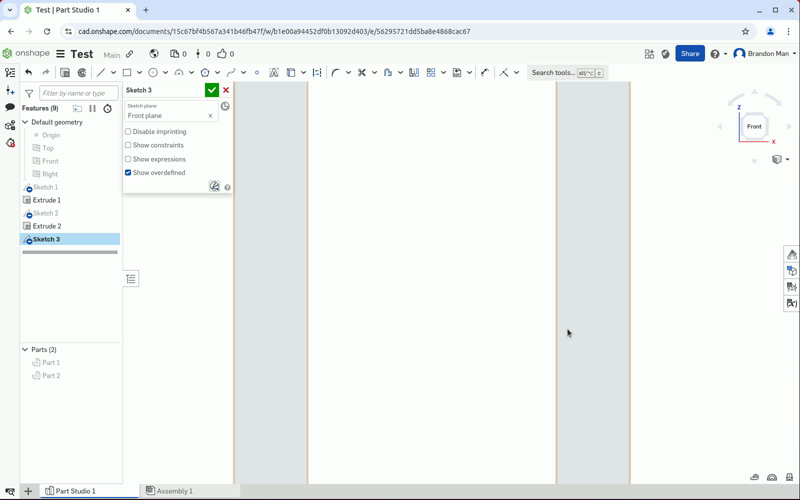
click(567, 328)
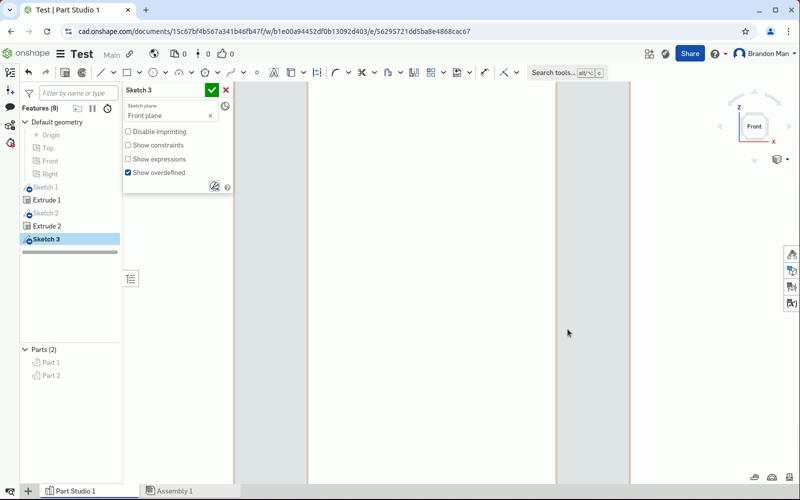
scroll(-6)
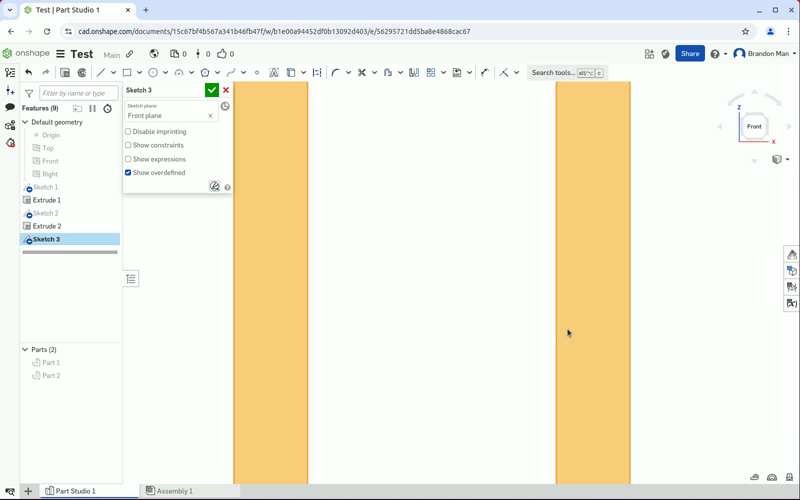
scroll(-6)
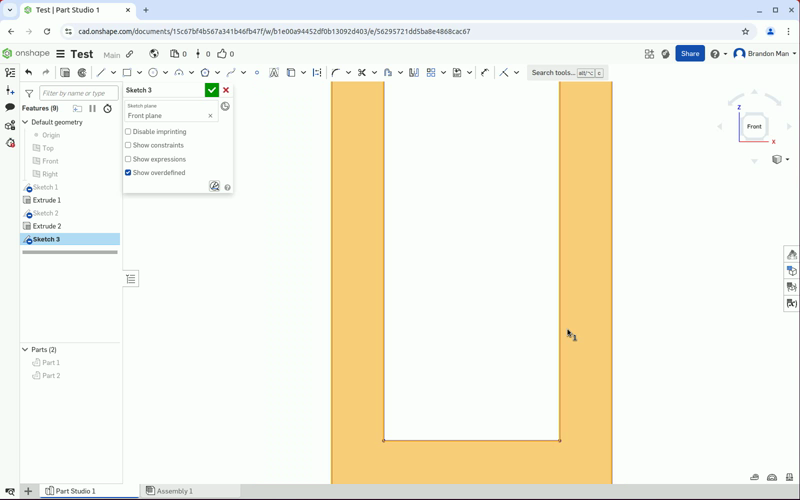
scroll(-6)
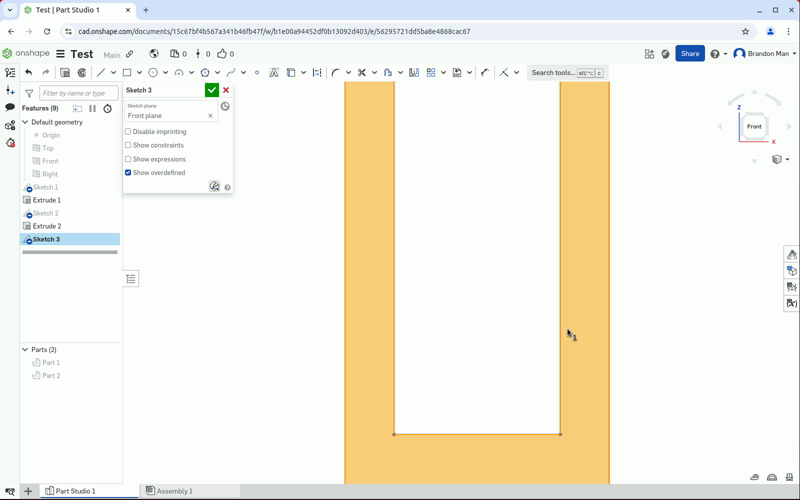
scroll(-6)
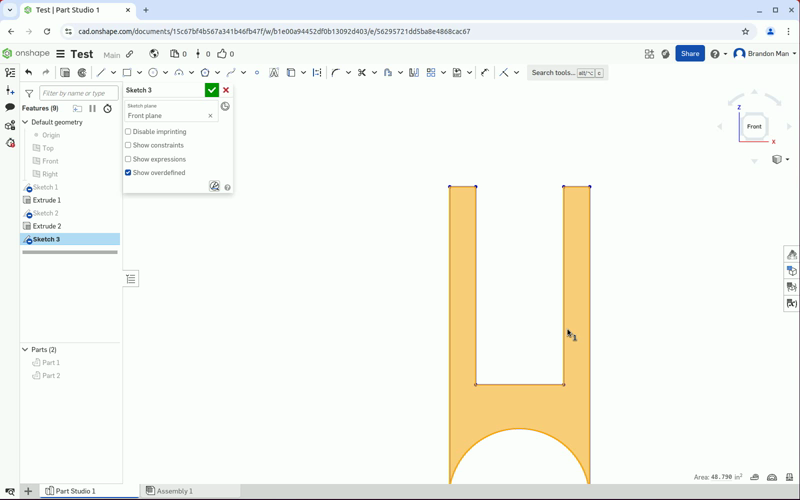
scroll(-6)
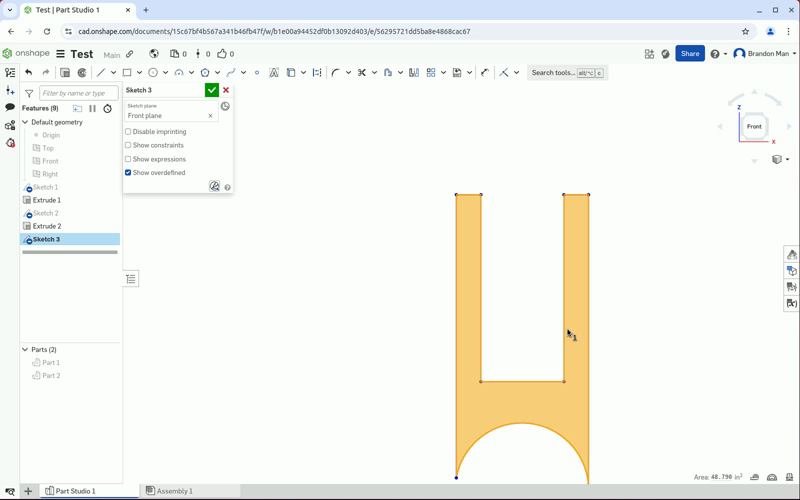
scroll(-6)
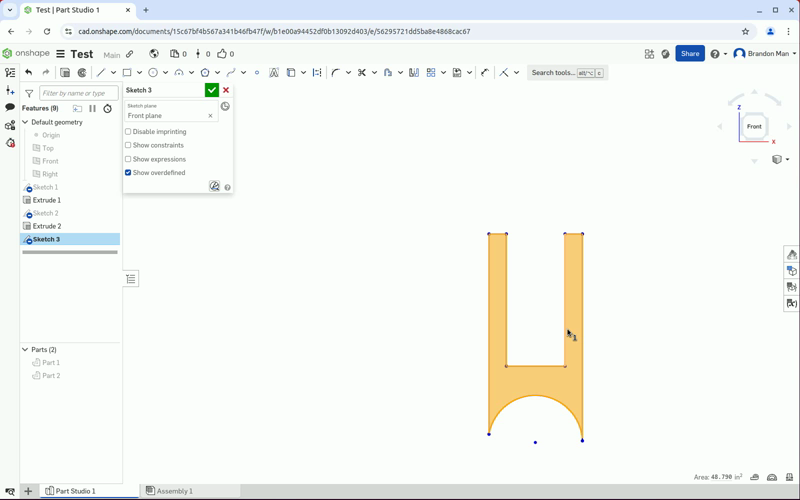
scroll(-6)
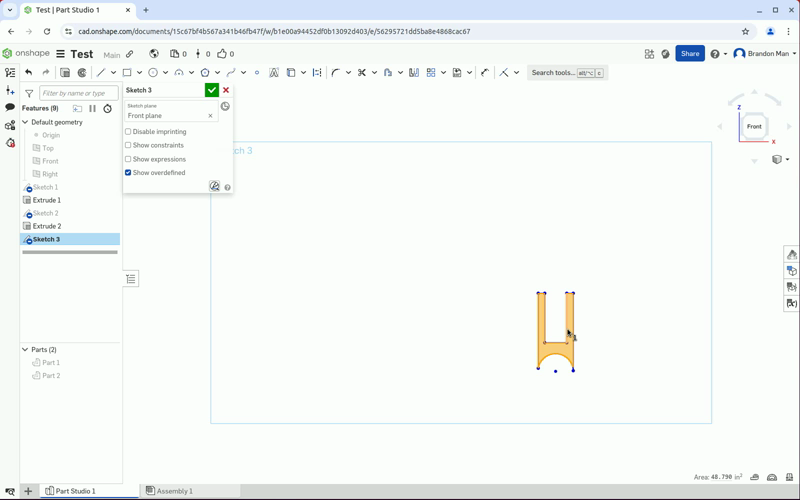
mouse_move(73, 352)
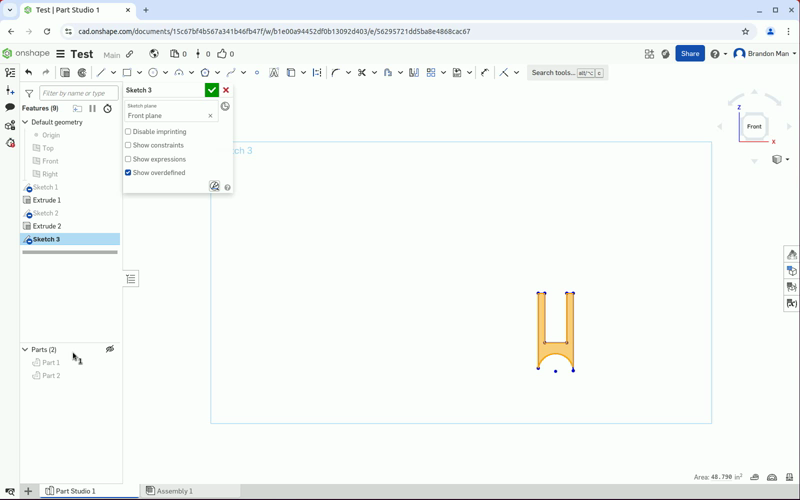
key(shift+y)
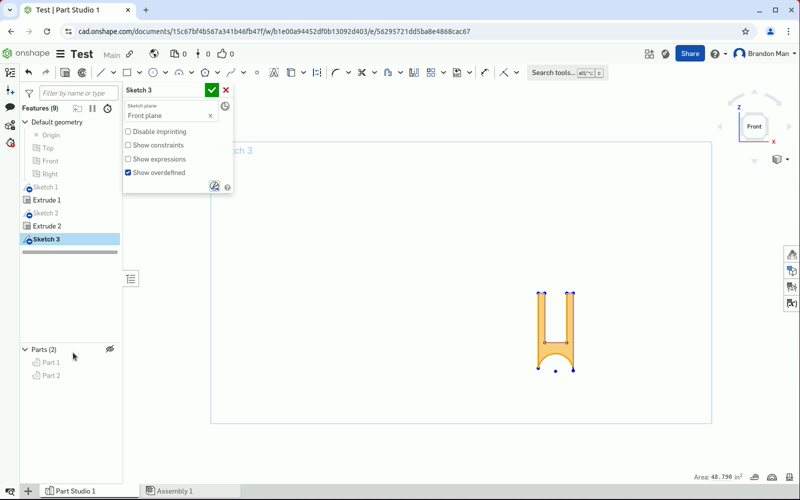
key(shift+e)
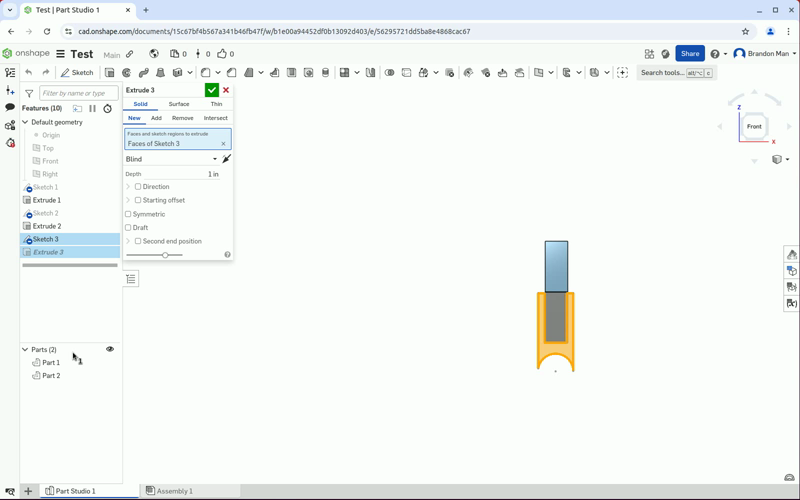
mouse_move(143, 106)
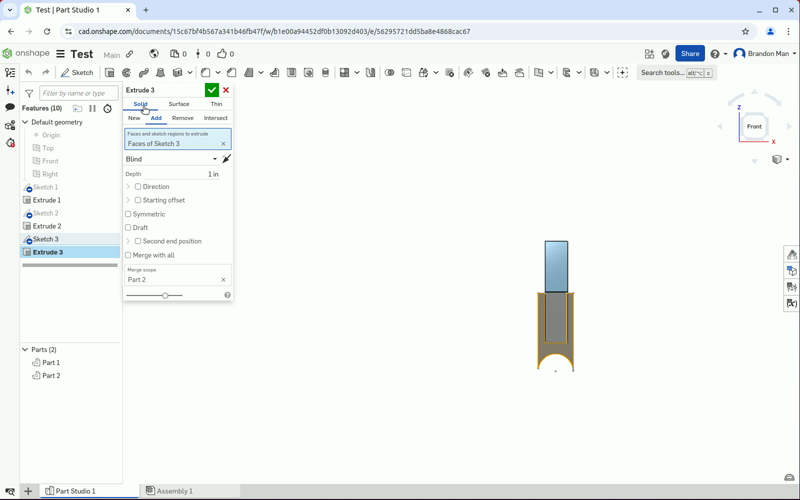
click(143, 106)
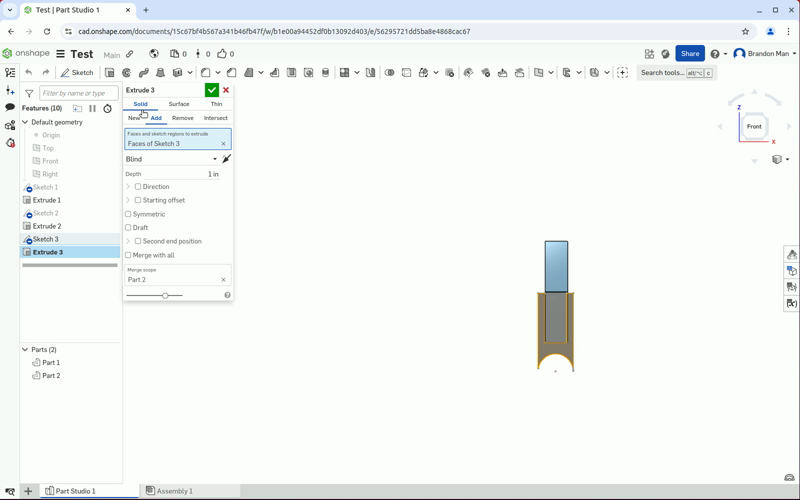
mouse_move(137, 120)
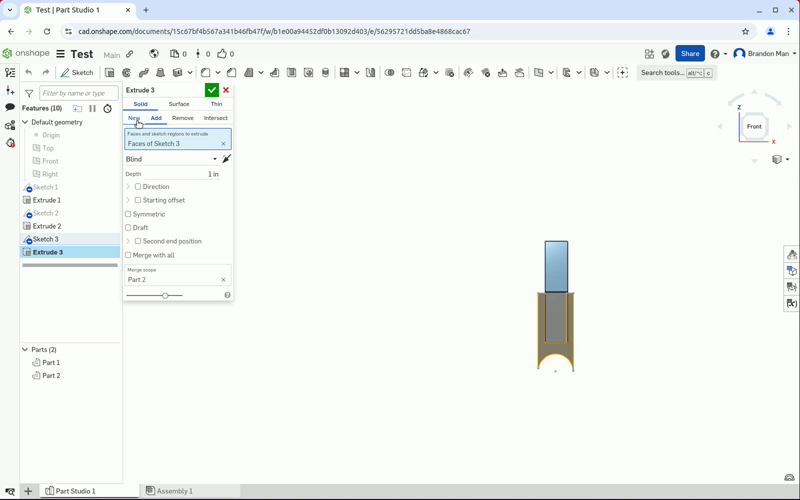
click(137, 120)
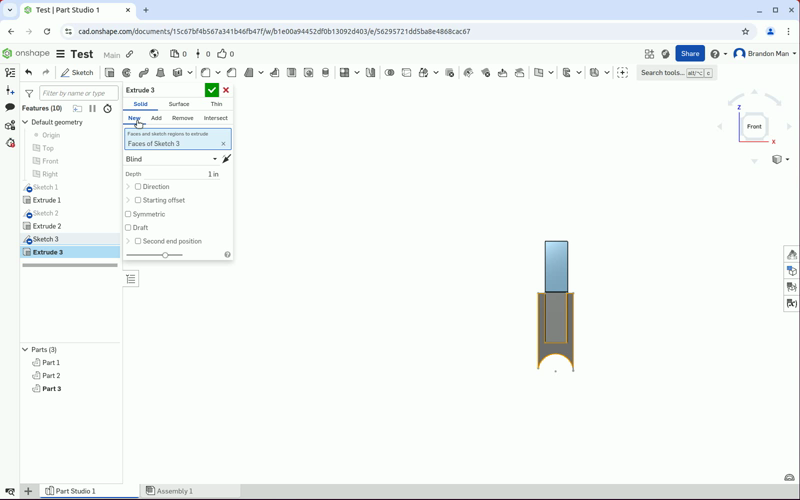
key(tab, 4)
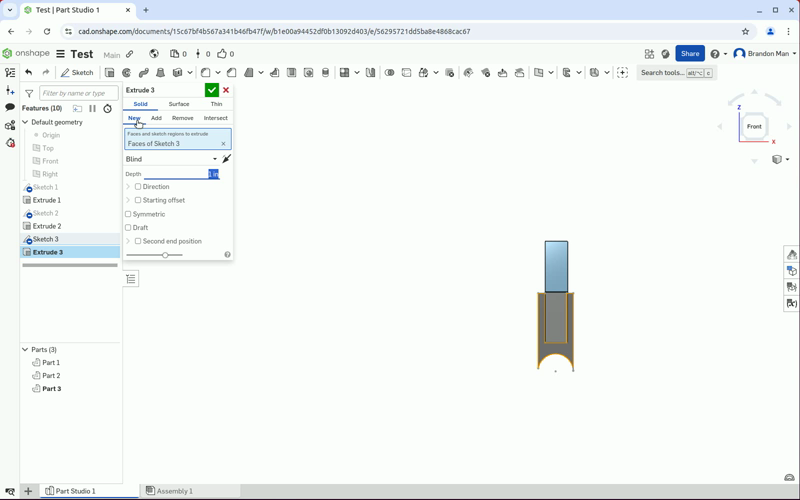
text(2.166)
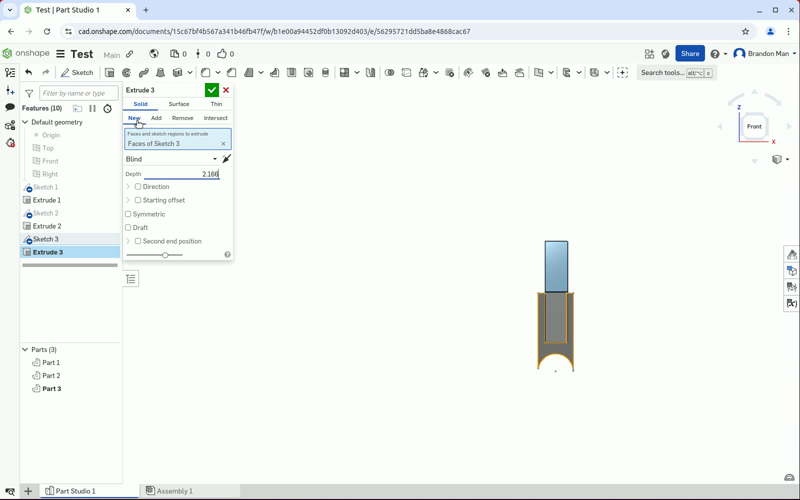
key(enter)
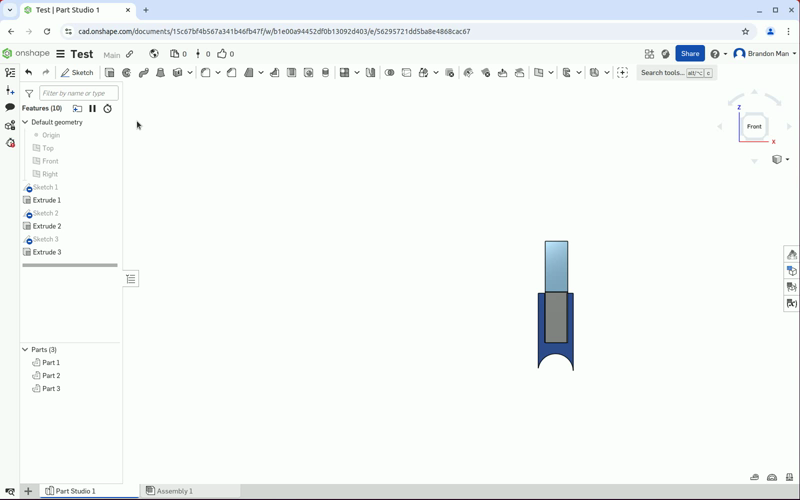
key(shift+h)
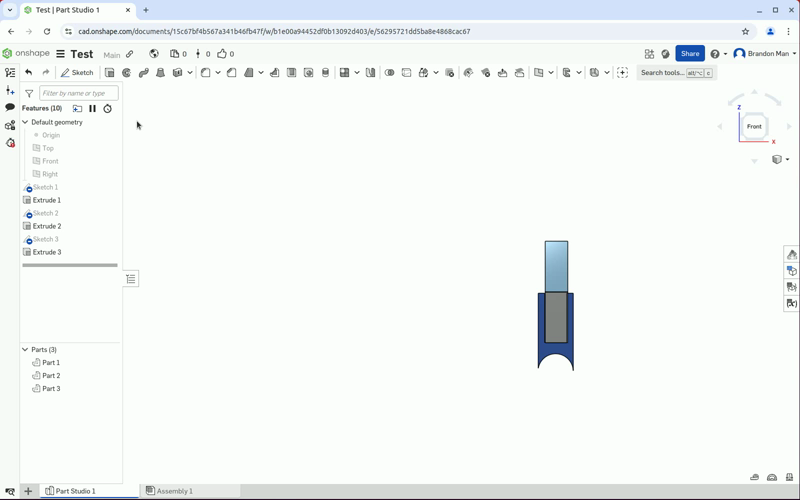
key(shift+h)
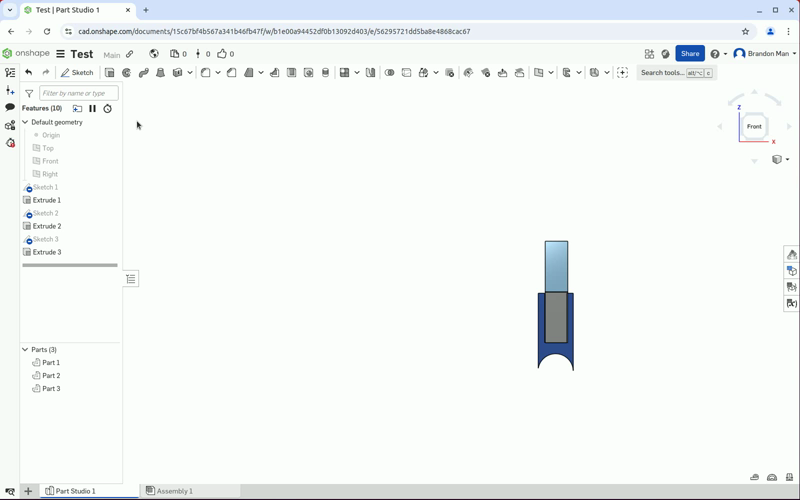
mouse_move(73, 189)
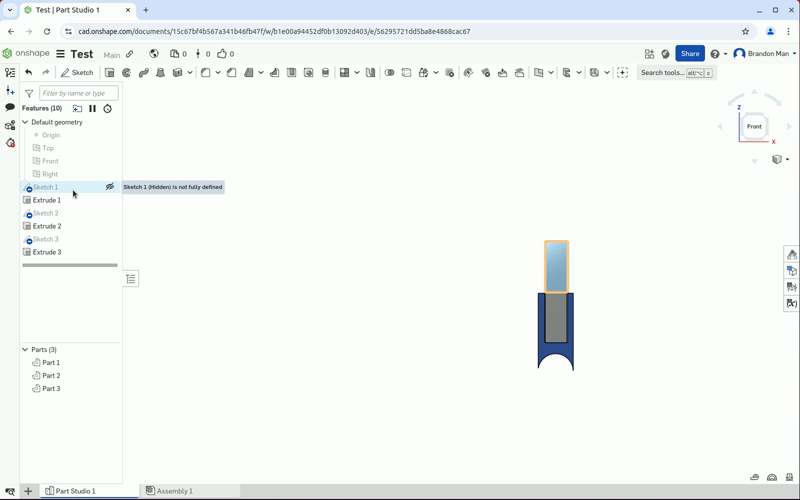
click(73, 189)
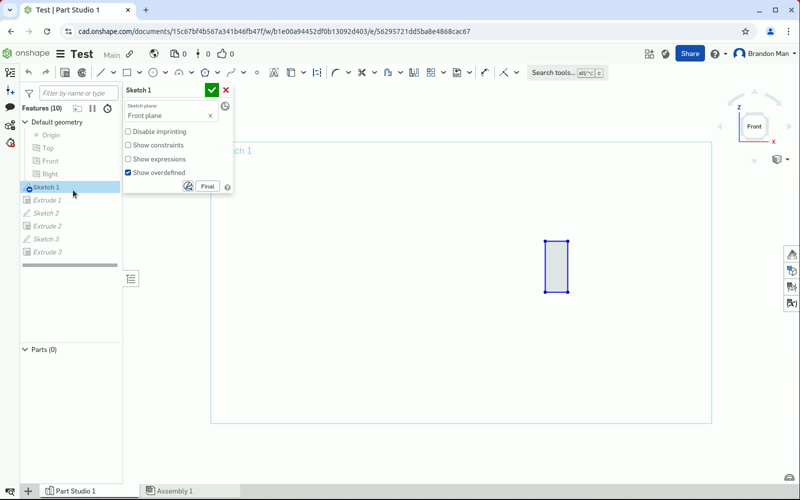
mouse_move(229, 92)
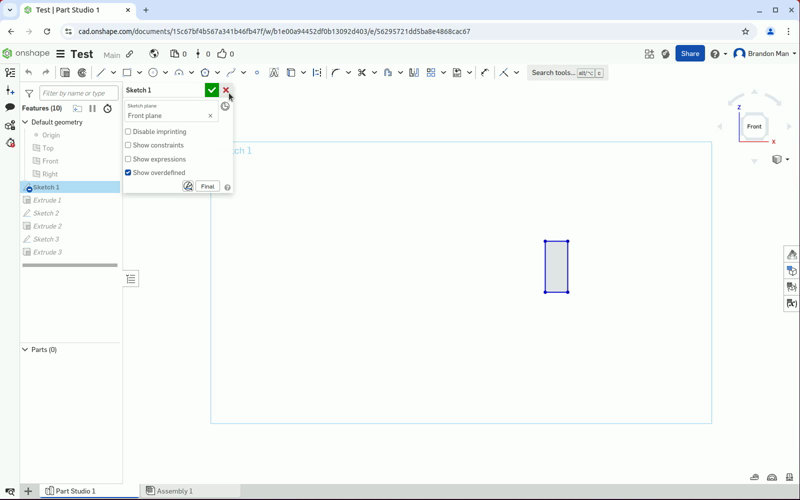
click(229, 92)
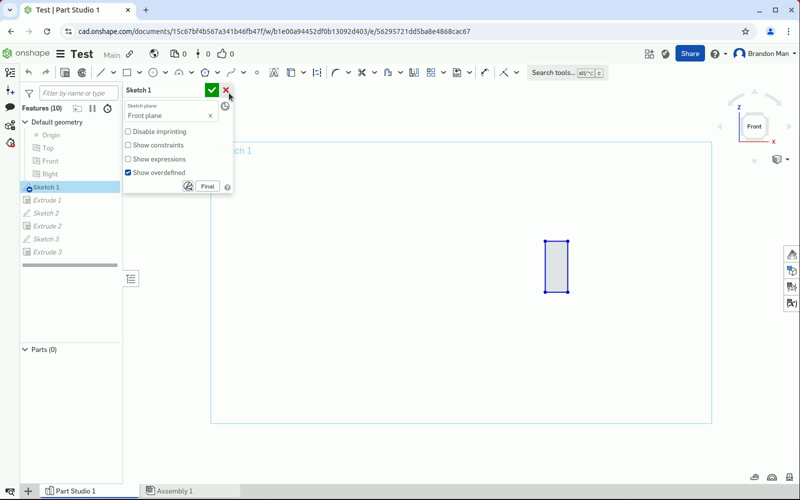
key(shift+s)
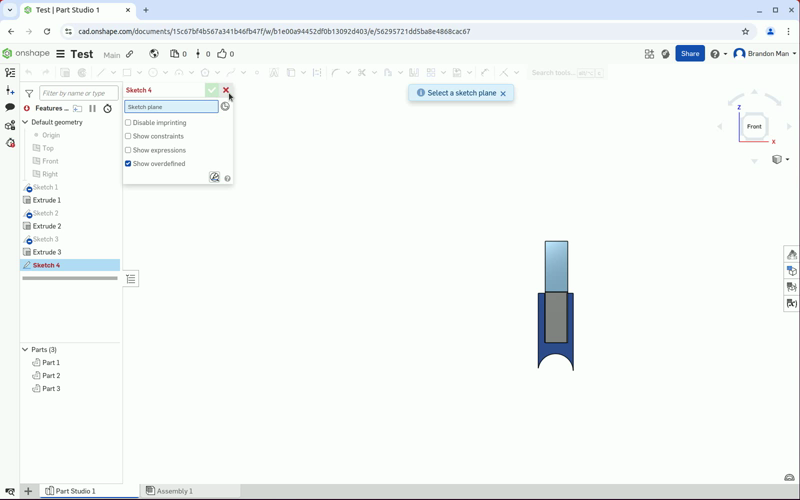
mouse_move(73, 163)
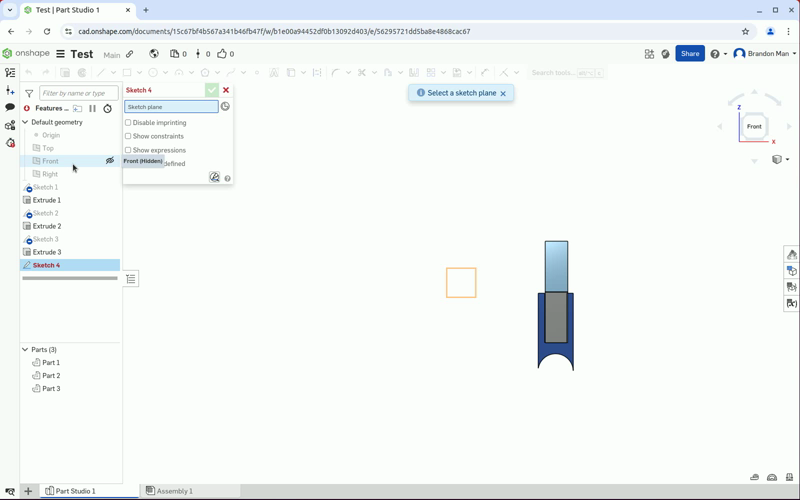
click(73, 163)
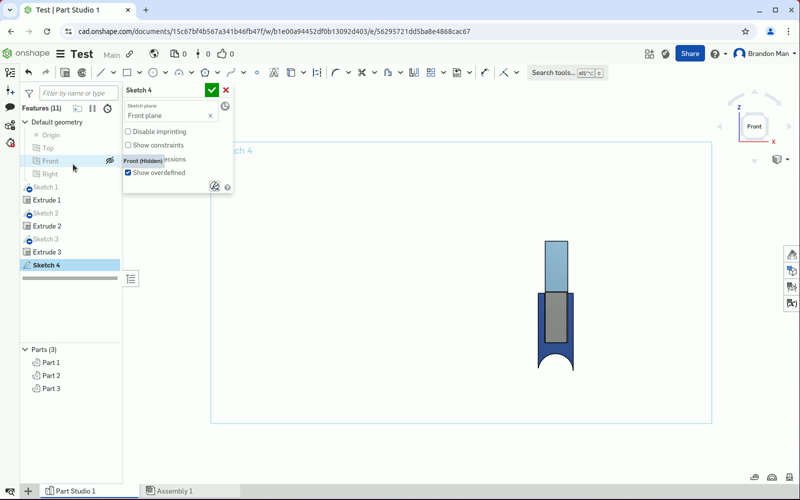
mouse_move(73, 352)
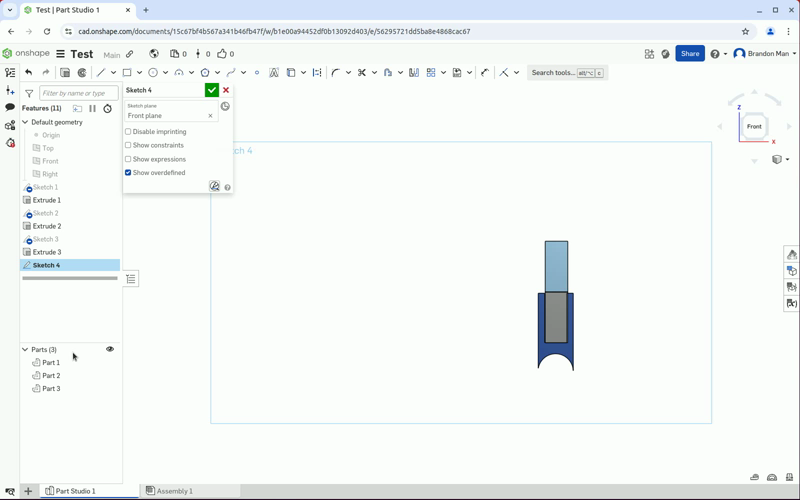
key(y)
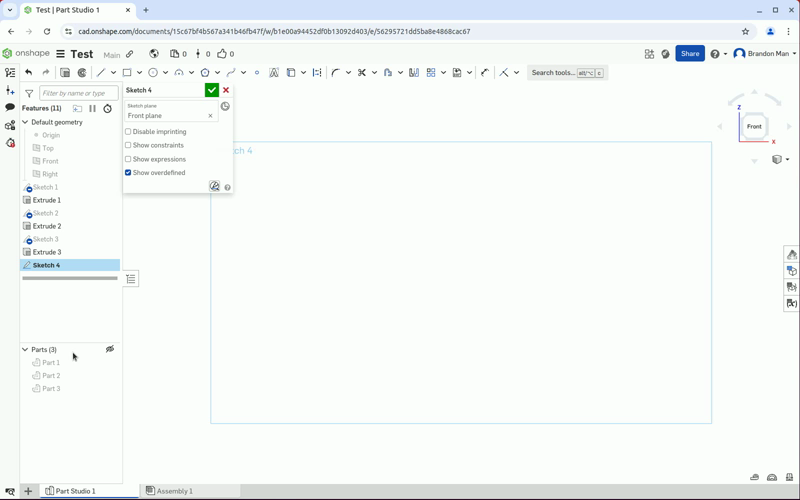
key(l)
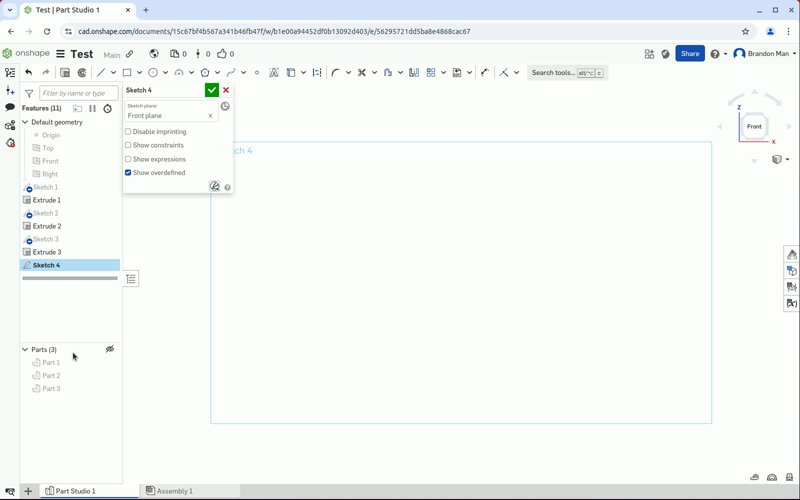
key_down(shift)
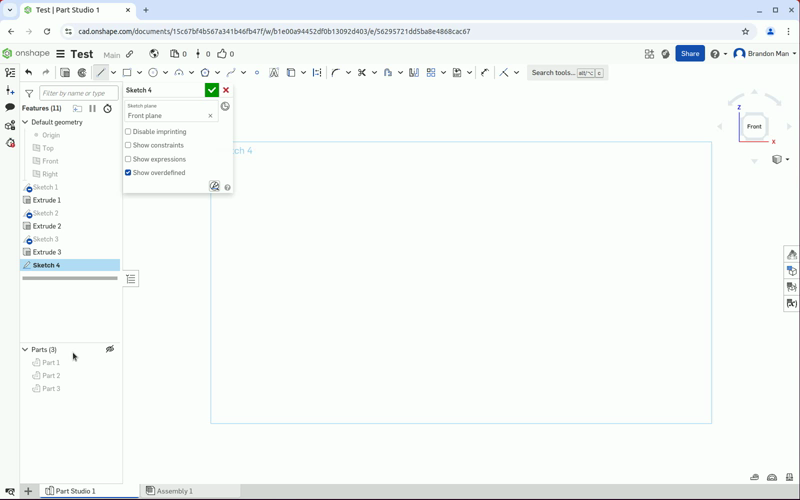
mouse_move(538, 372)
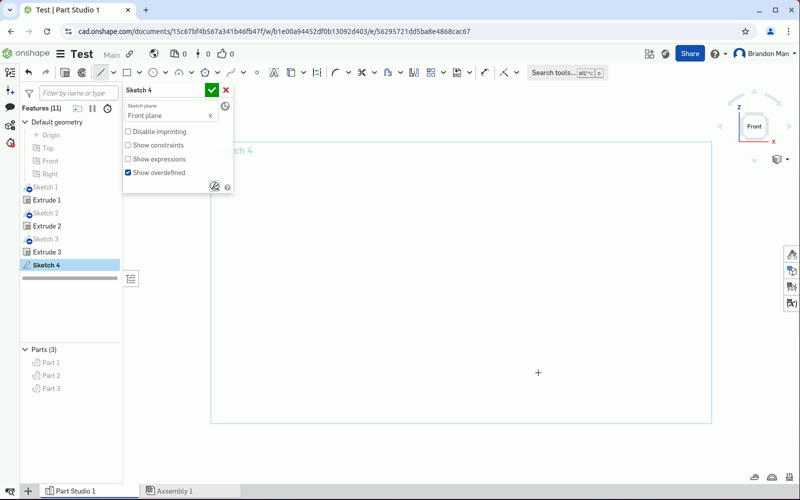
click(538, 372)
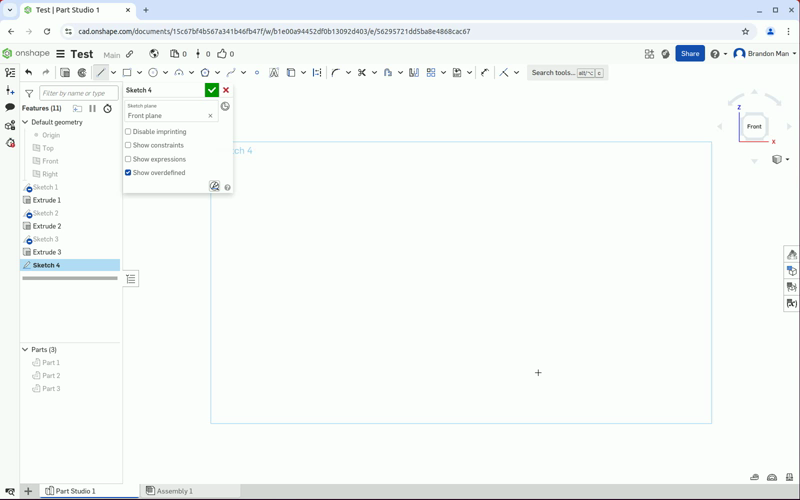
key_up(shift)
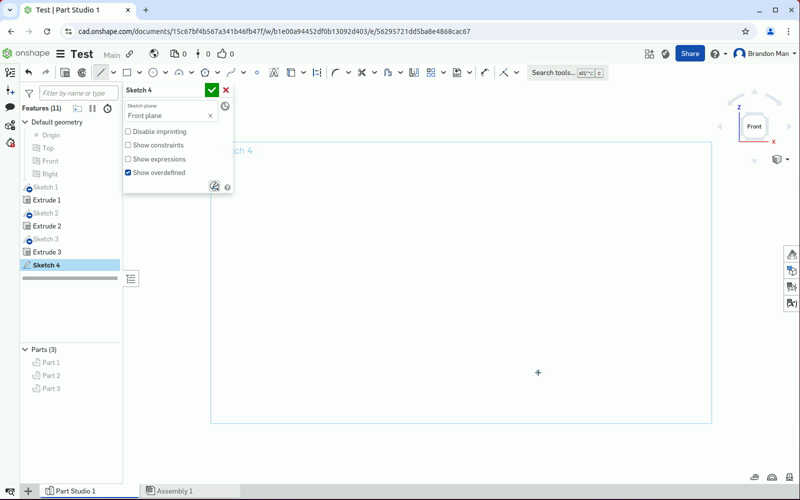
key_down(shift)
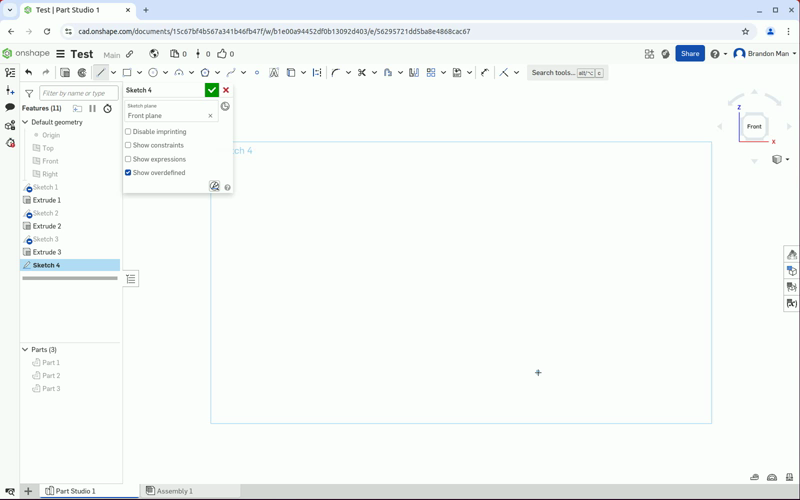
mouse_move(568, 372)
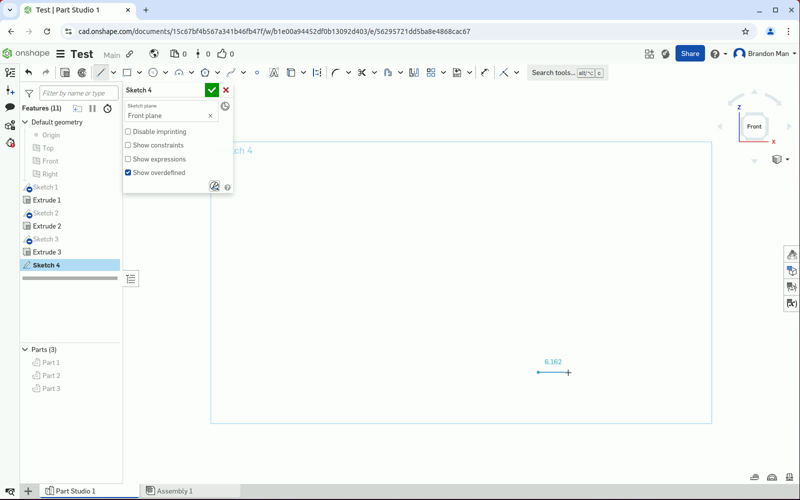
mouse_move(545, 372)
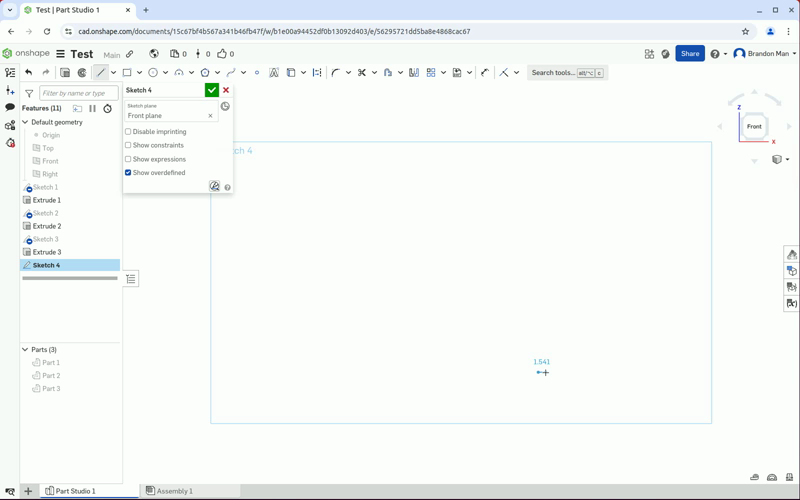
click(545, 372)
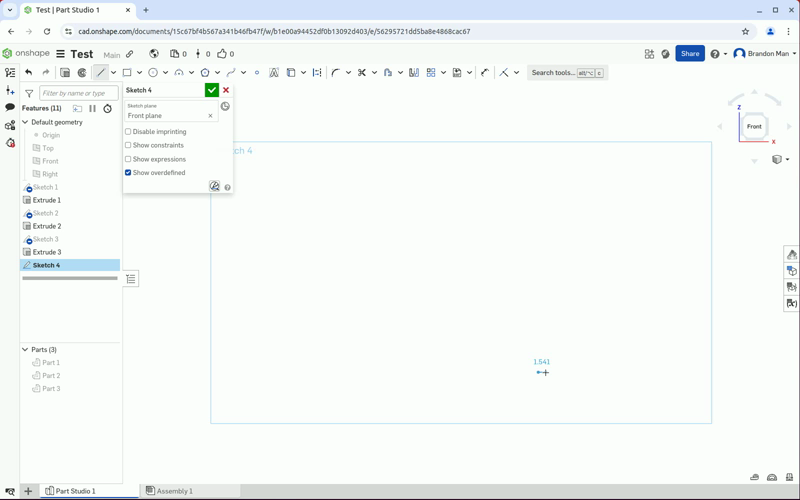
key_up(shift)
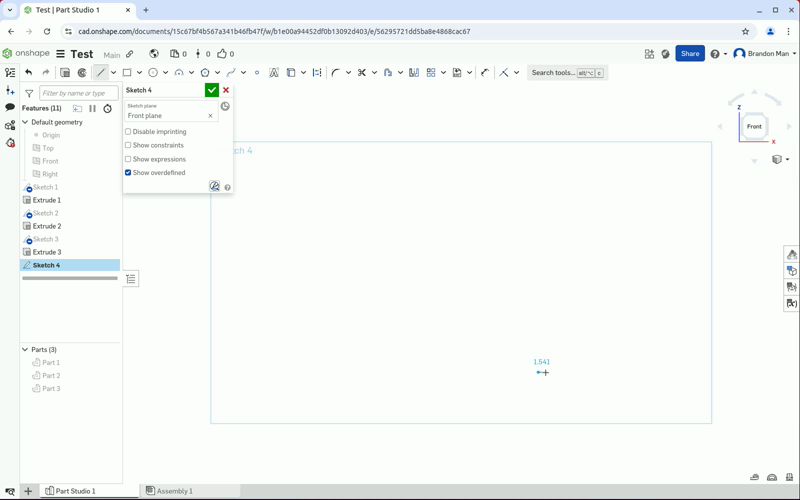
key(esc)
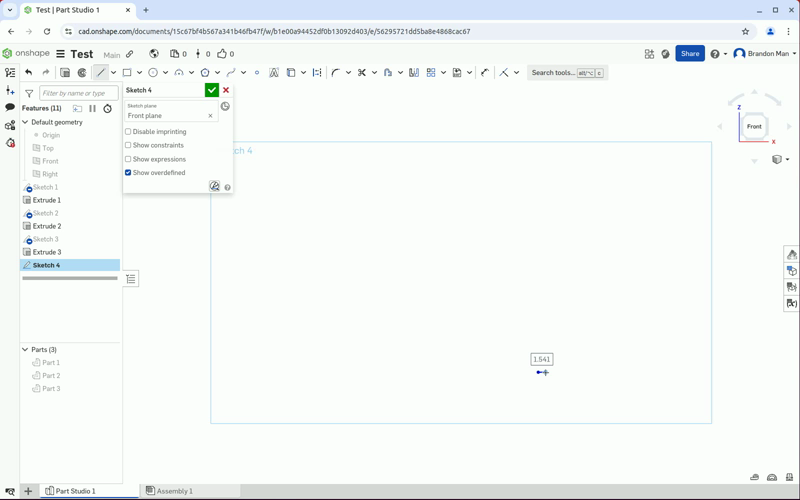
key(a)
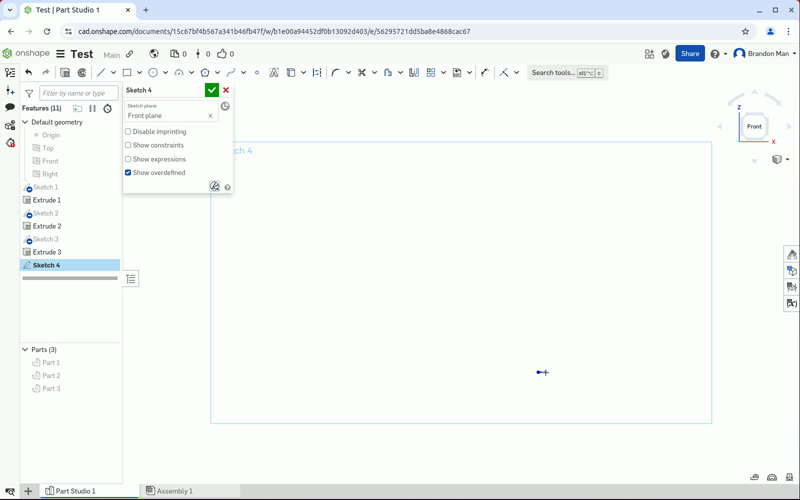
mouse_move(545, 372)
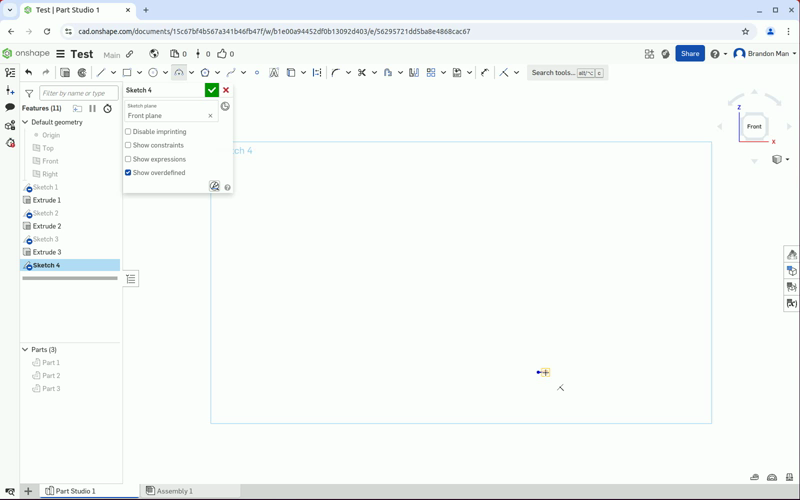
click(545, 372)
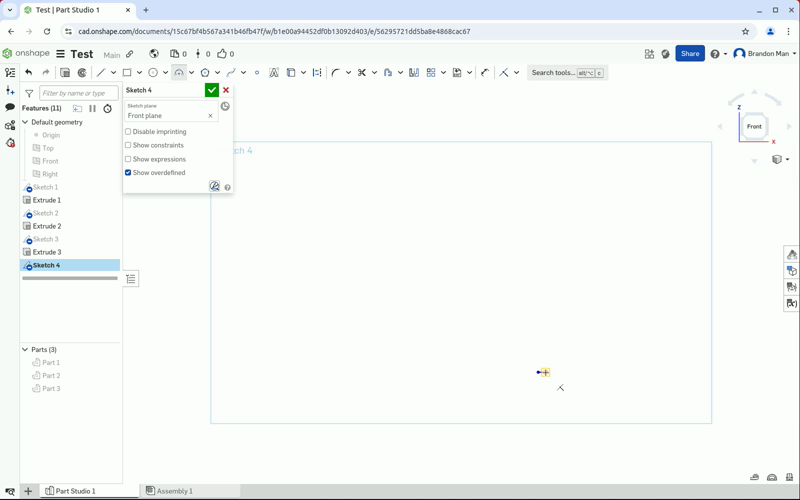
key_down(shift)
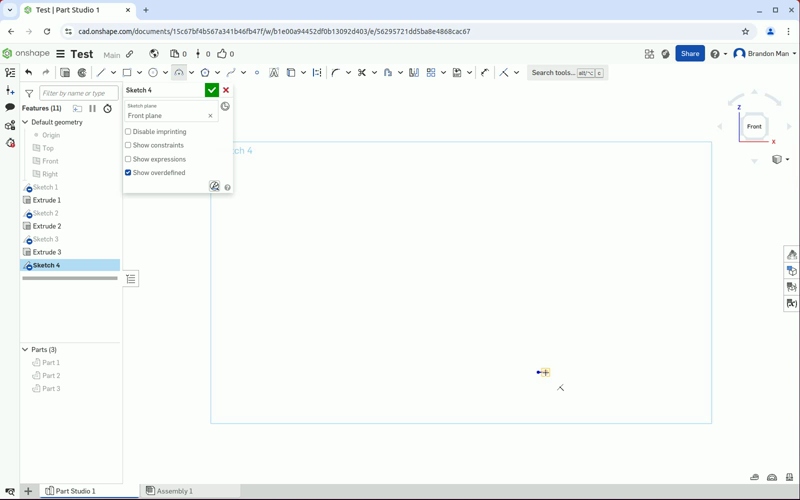
mouse_move(566, 372)
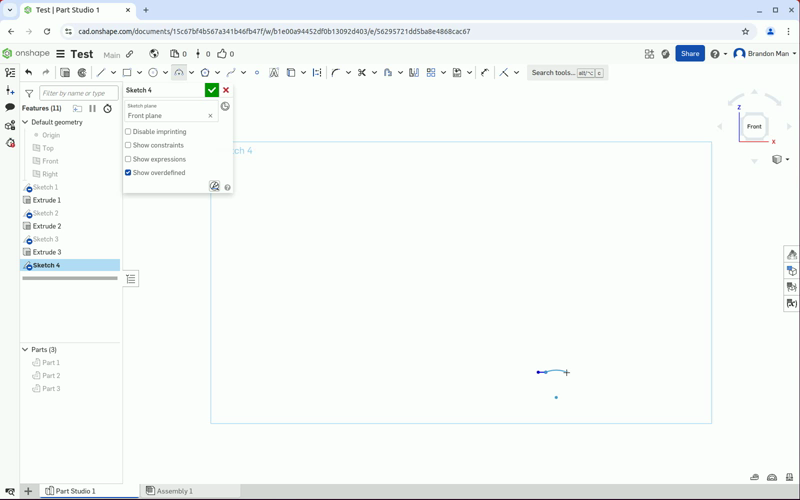
click(566, 372)
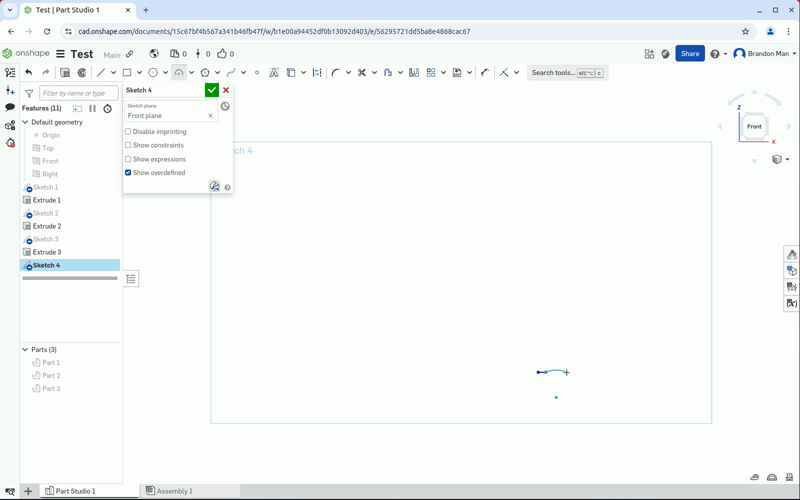
mouse_move(556, 360)
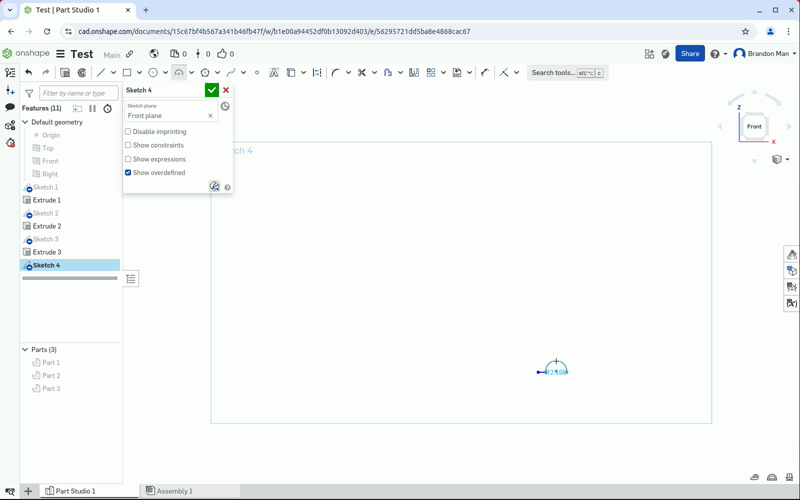
click(556, 360)
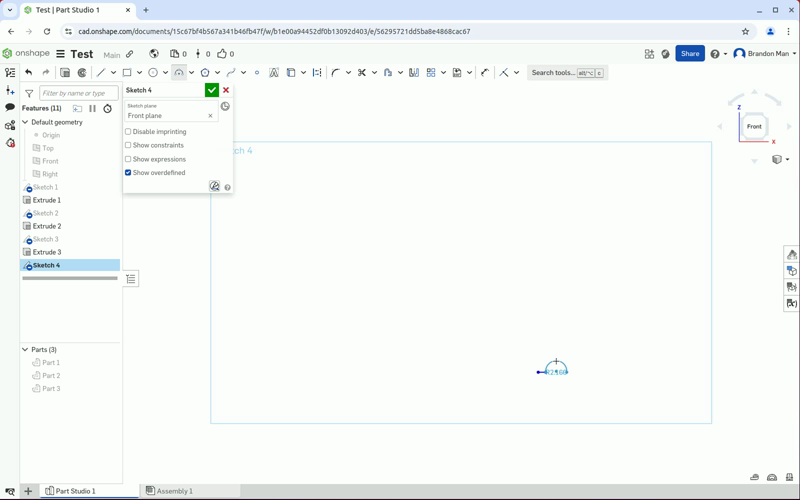
key_up(shift)
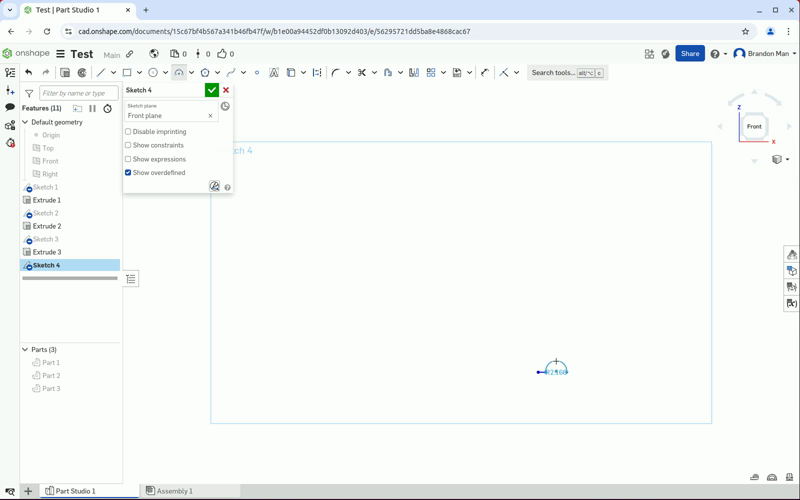
key(esc)
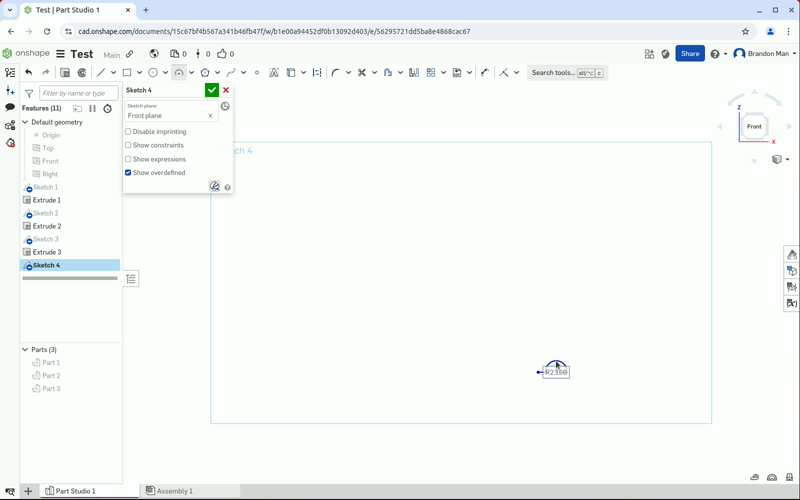
key(l)
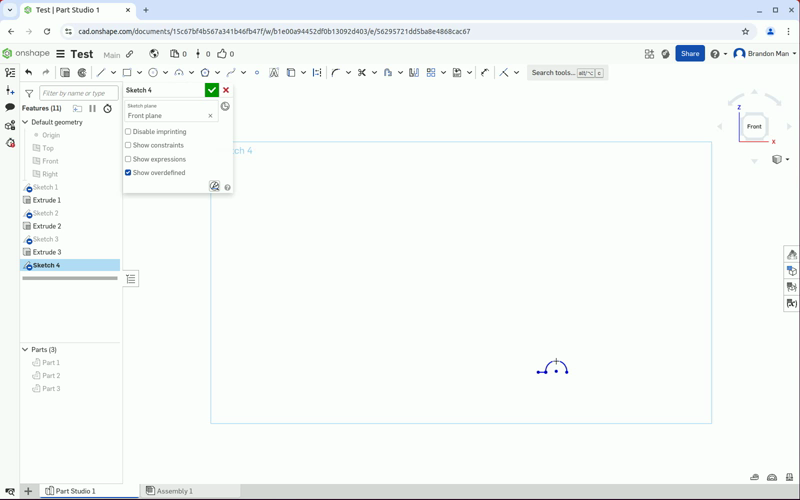
mouse_move(566, 372)
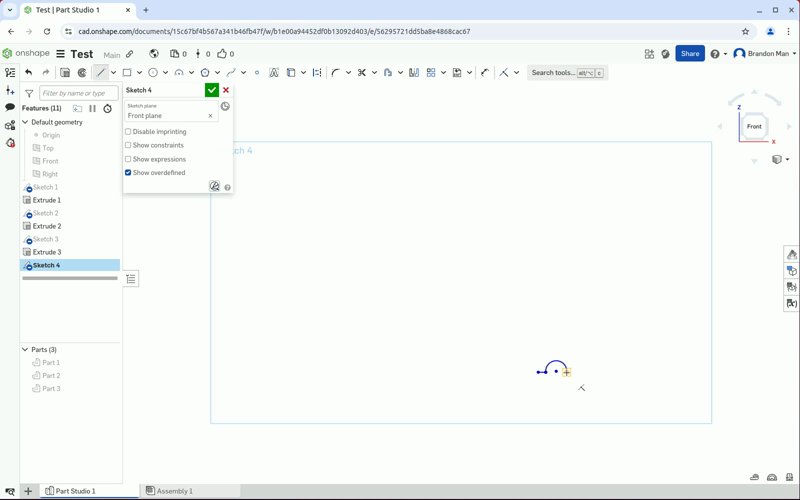
click(566, 372)
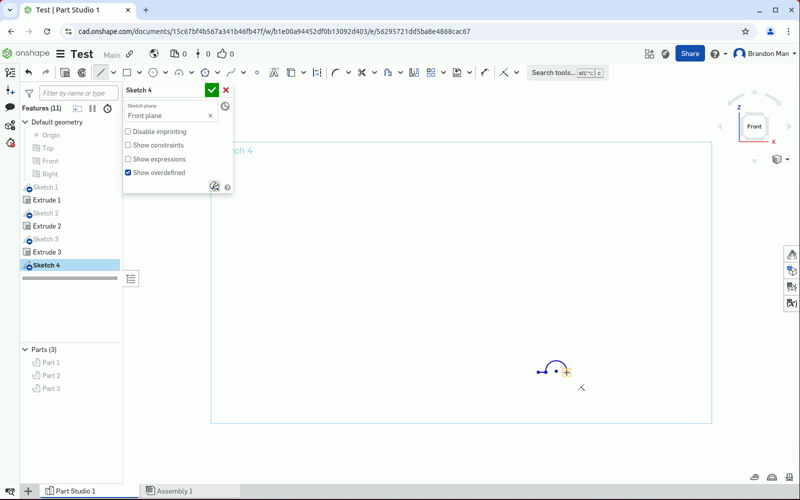
key_down(shift)
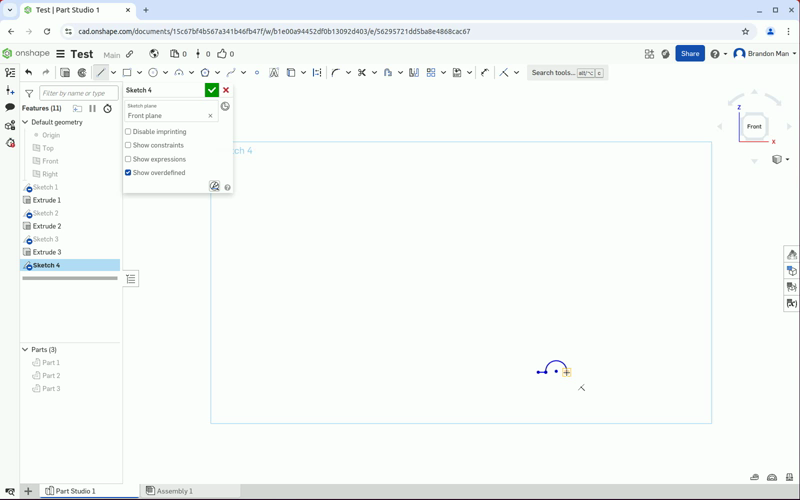
mouse_move(589, 372)
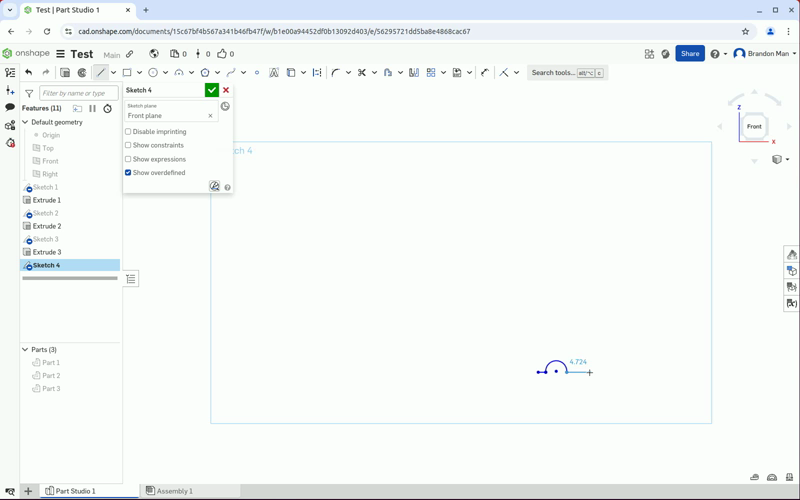
mouse_move(574, 372)
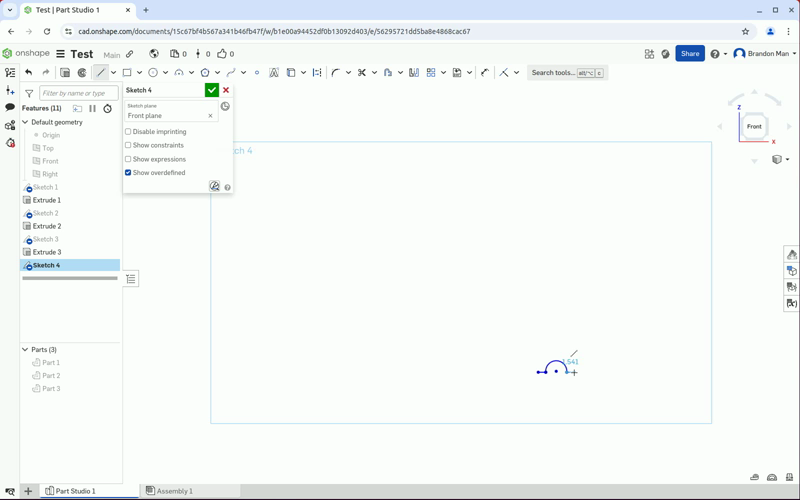
scroll(6)
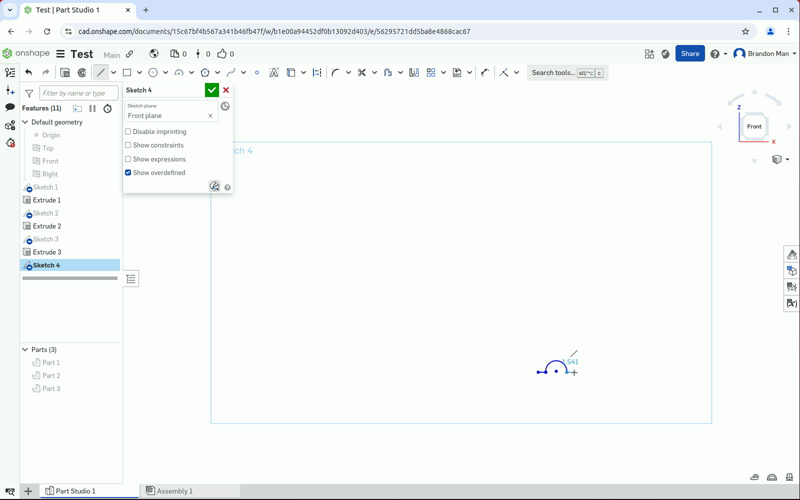
scroll(6)
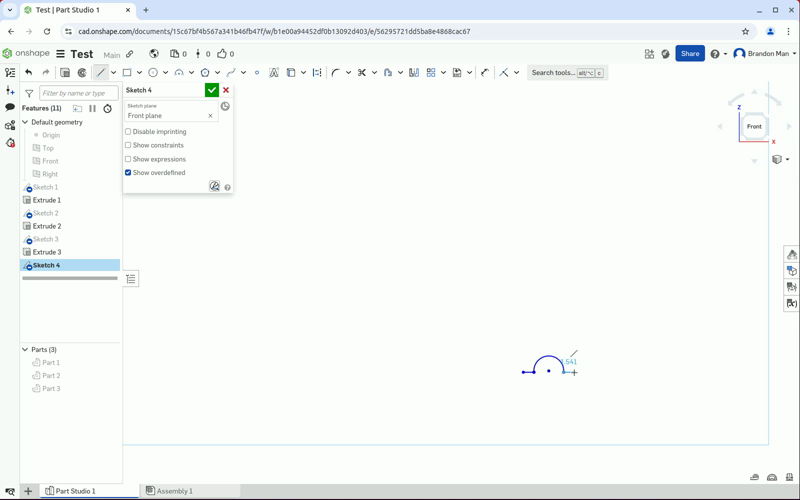
scroll(6)
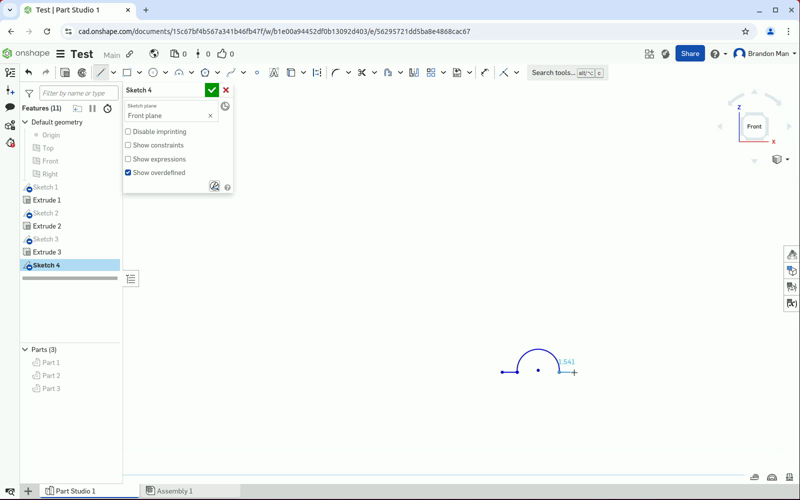
scroll(6)
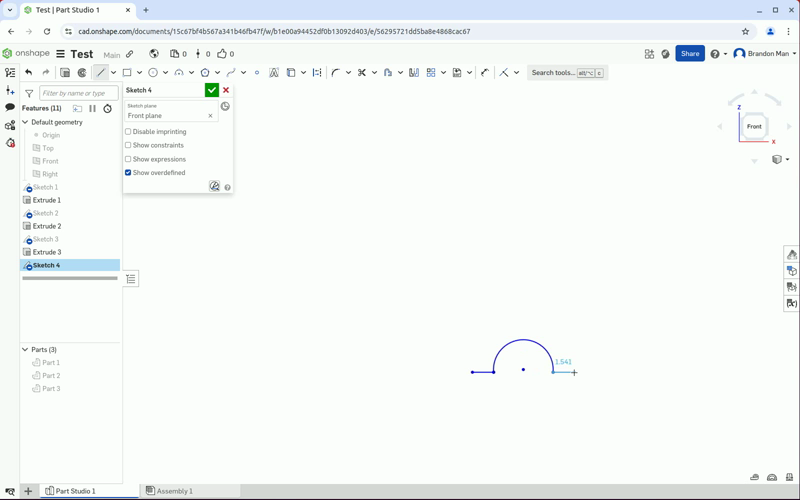
scroll(6)
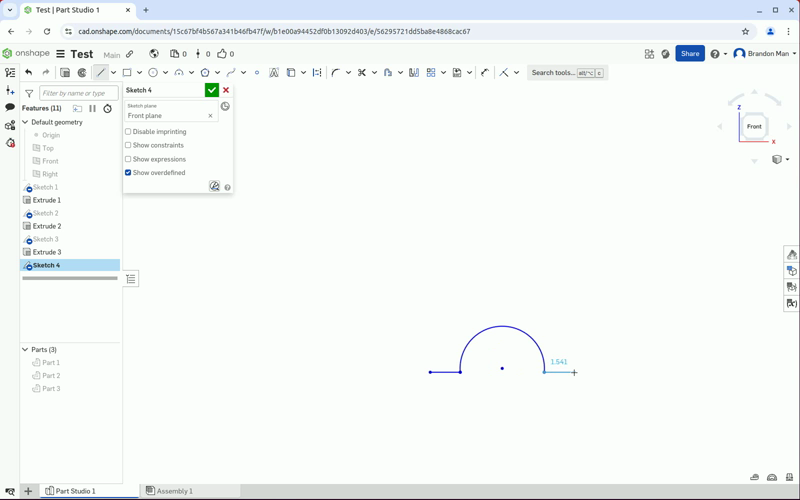
scroll(6)
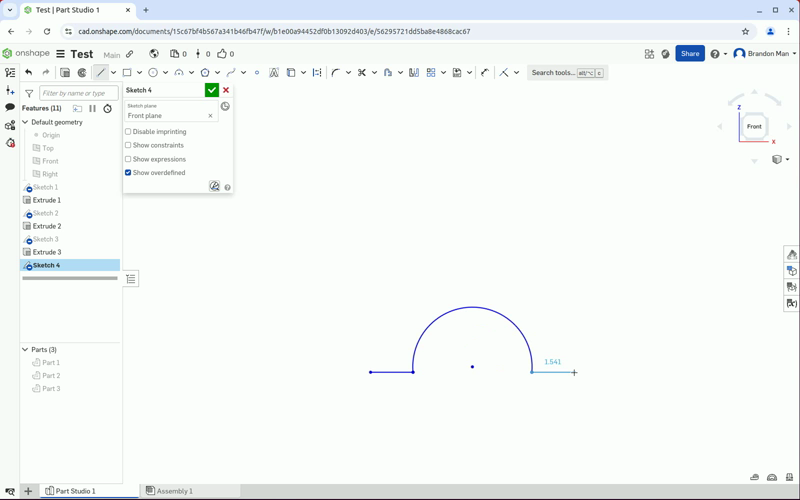
scroll(6)
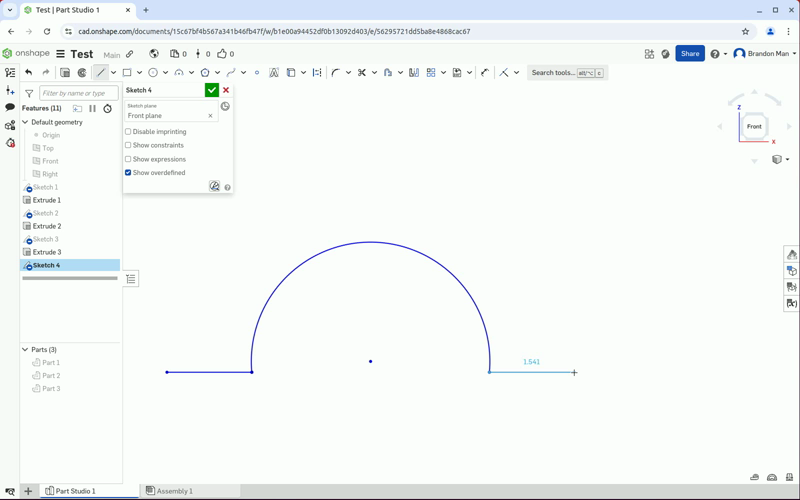
click(574, 372)
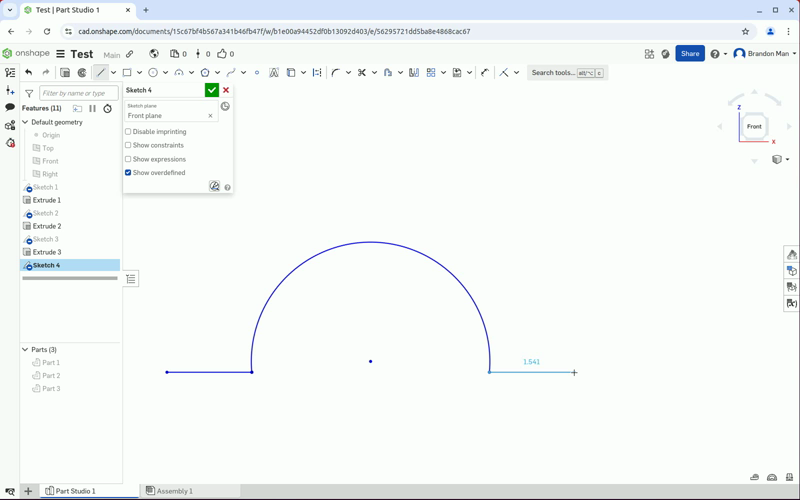
scroll(-6)
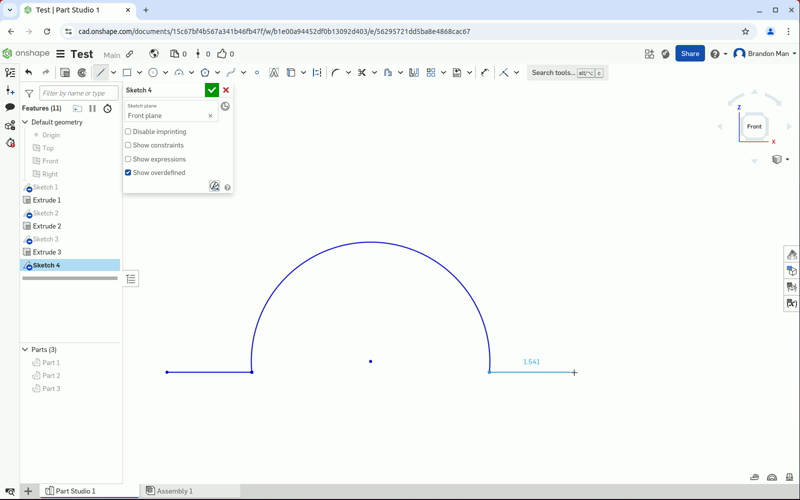
scroll(-6)
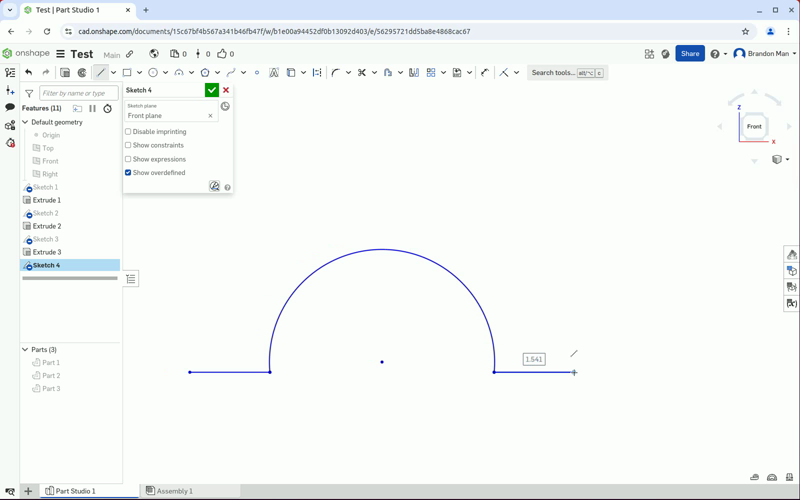
scroll(-6)
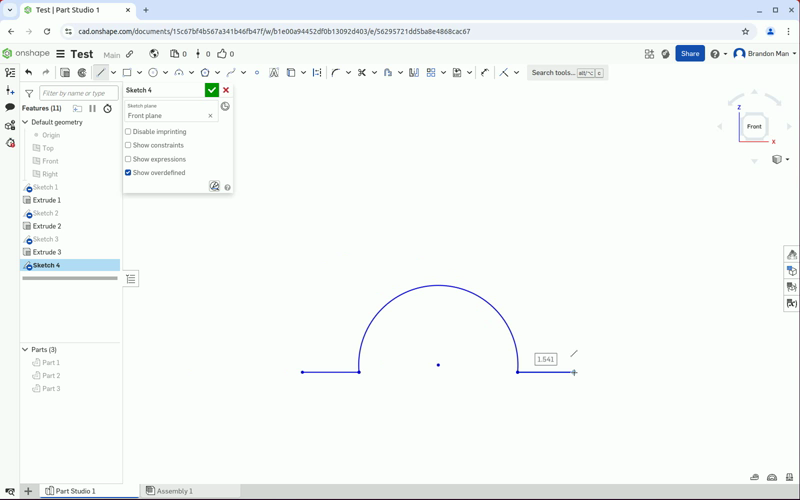
scroll(-6)
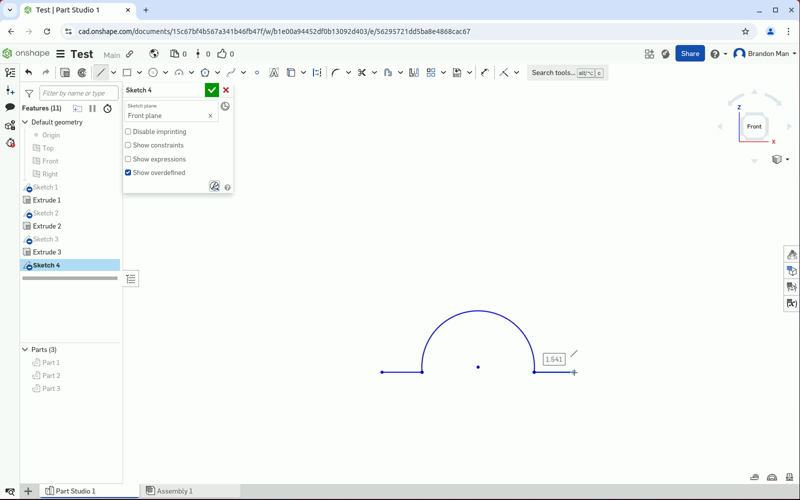
scroll(-6)
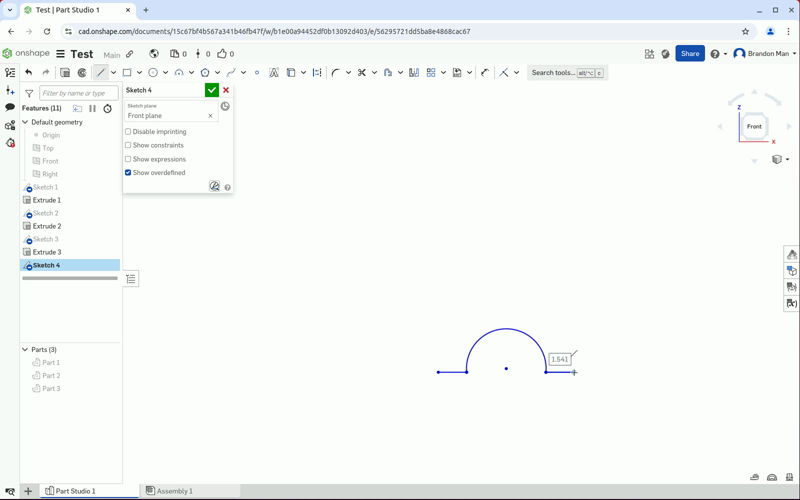
scroll(-6)
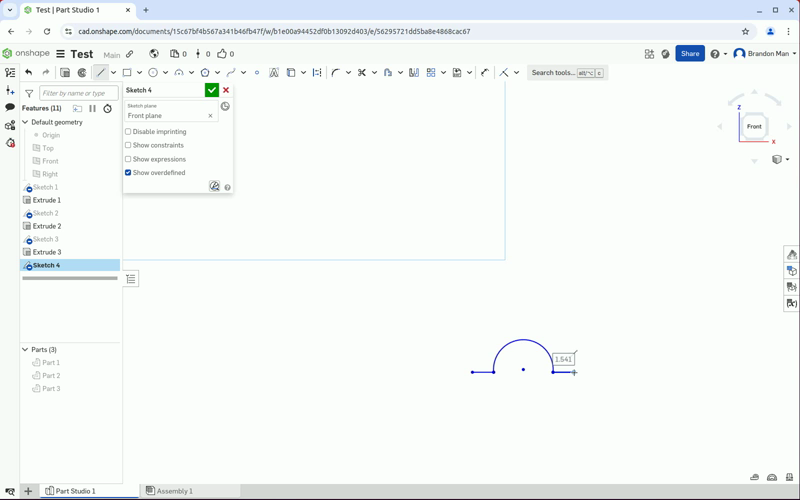
scroll(-6)
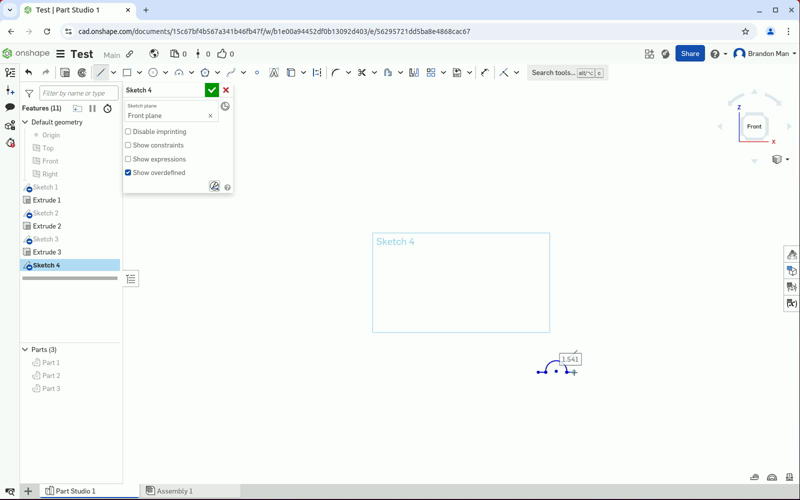
key_up(shift)
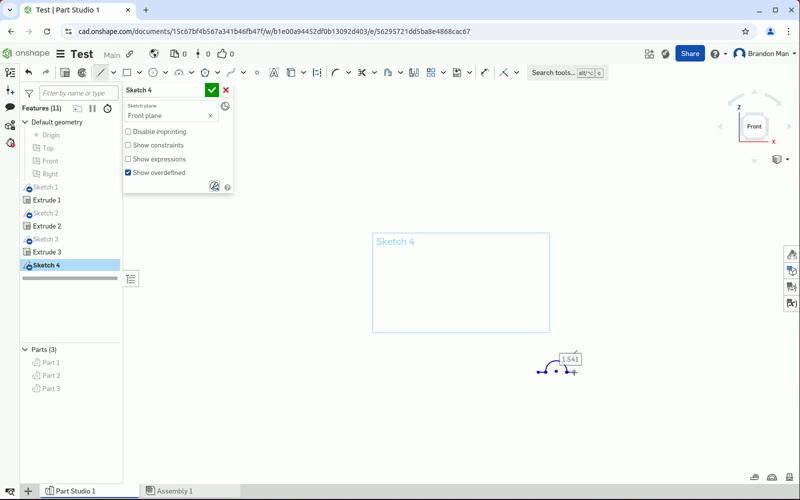
key_down(shift)
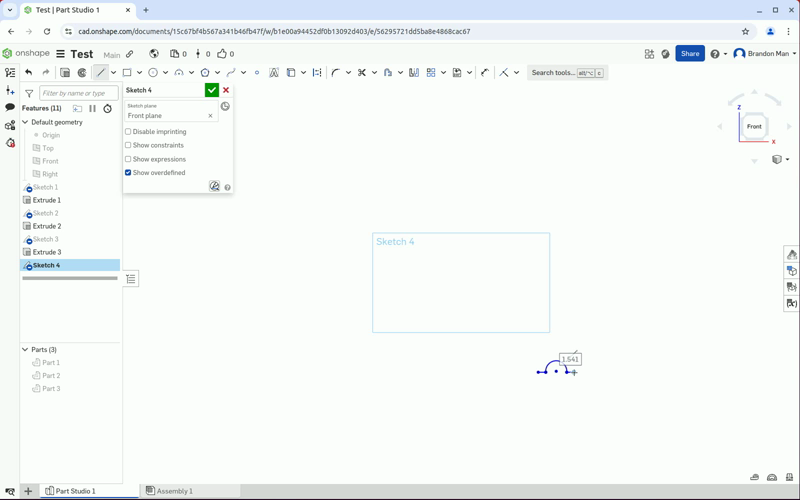
mouse_move(589, 372)
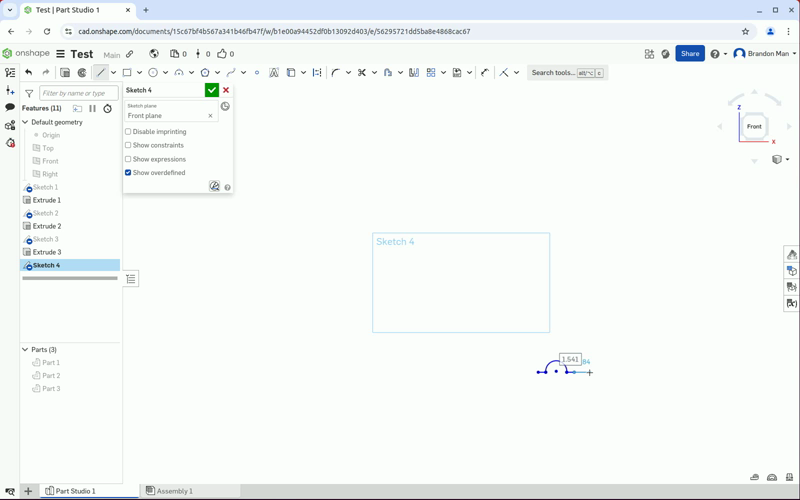
mouse_move(574, 370)
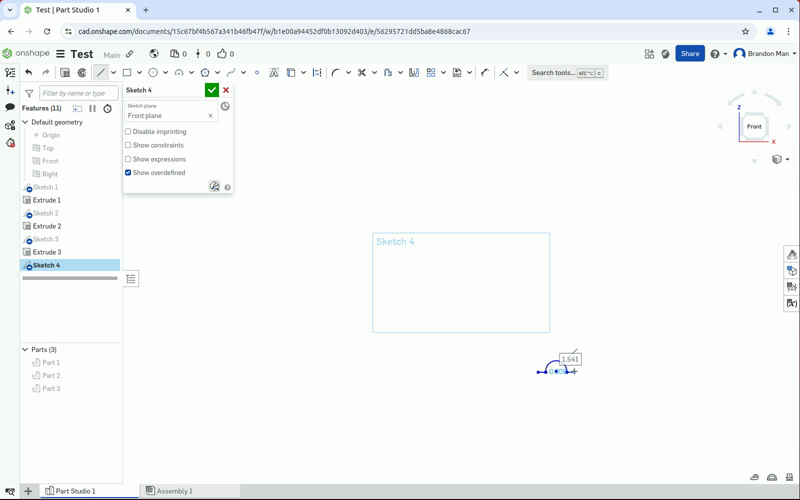
scroll(6)
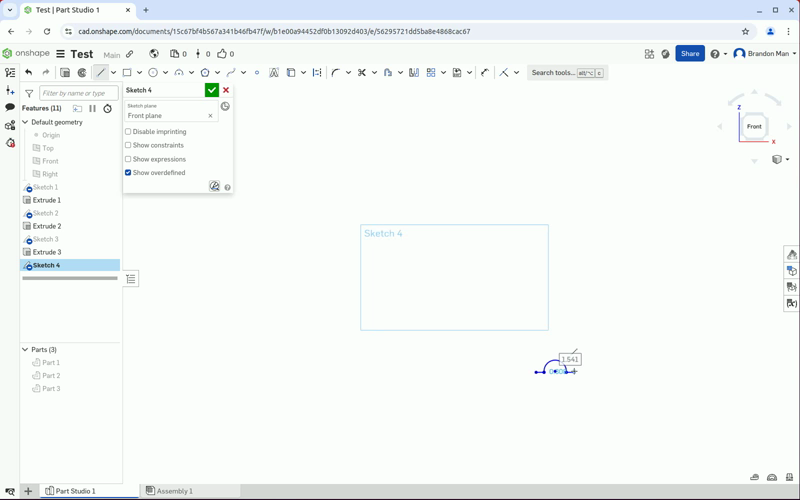
scroll(6)
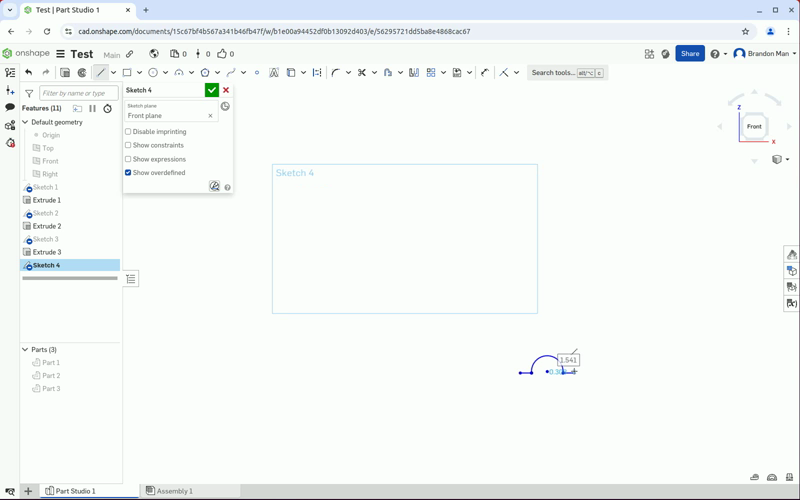
scroll(6)
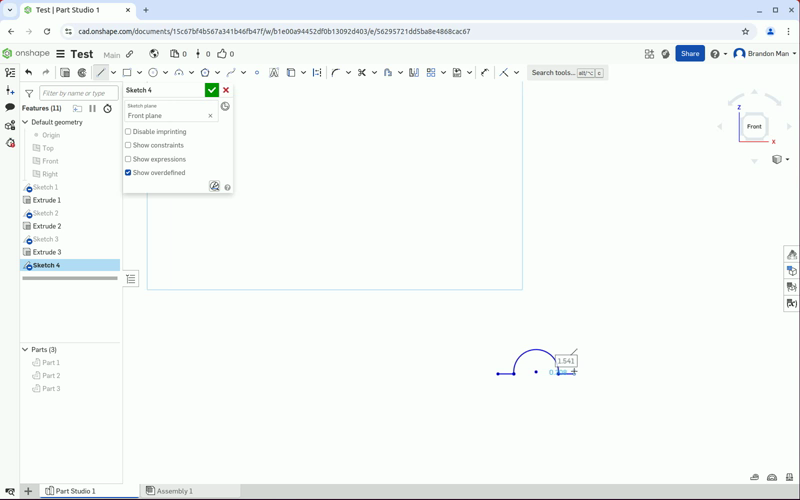
scroll(6)
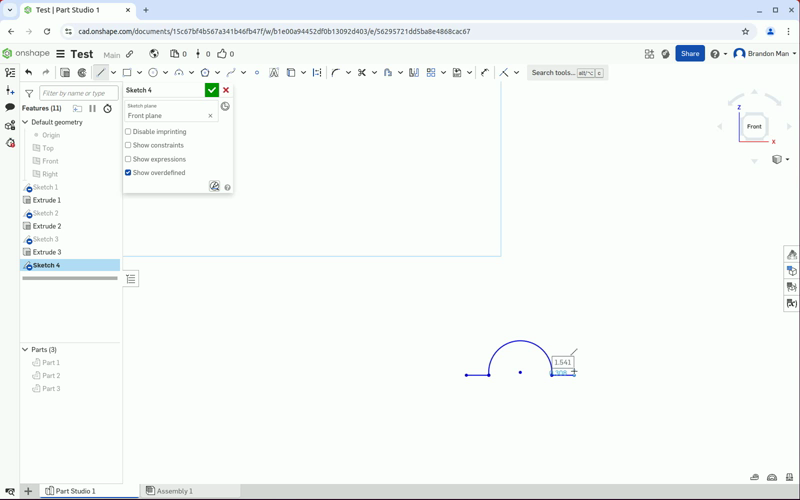
scroll(6)
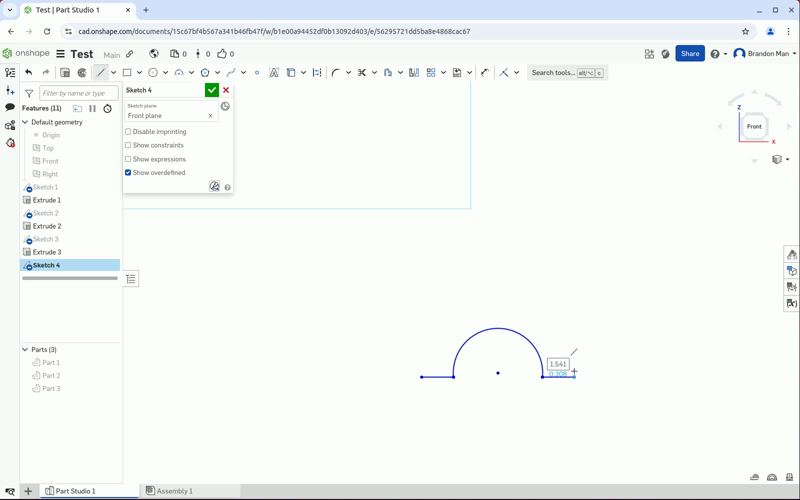
scroll(6)
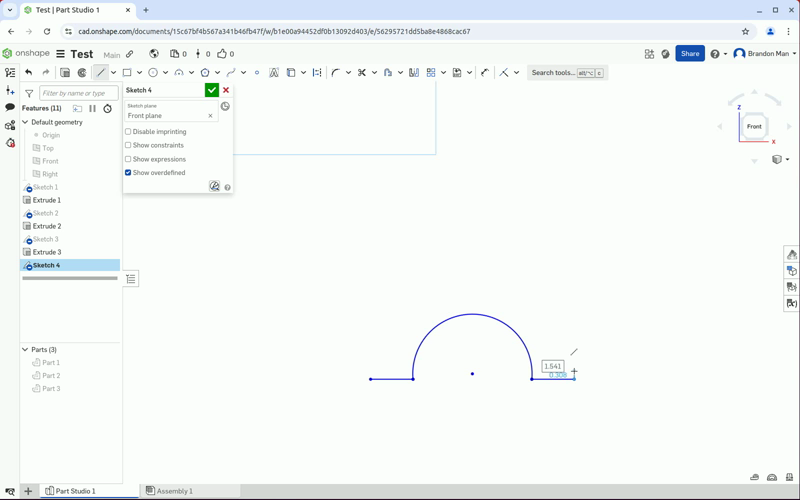
scroll(6)
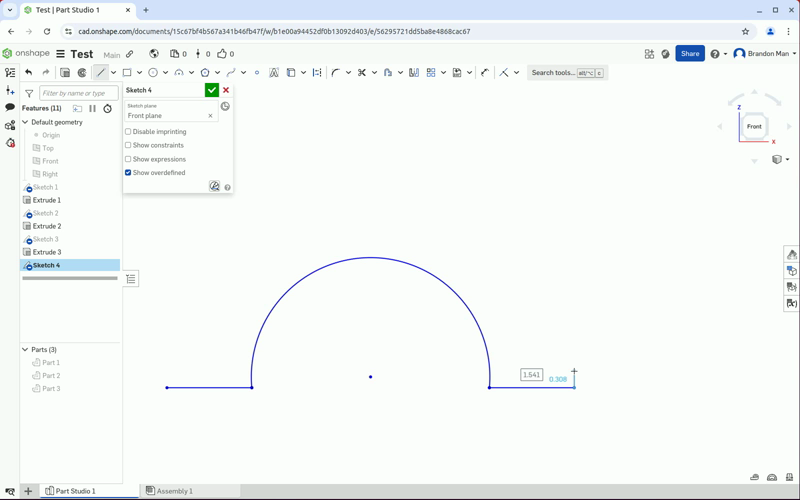
click(574, 370)
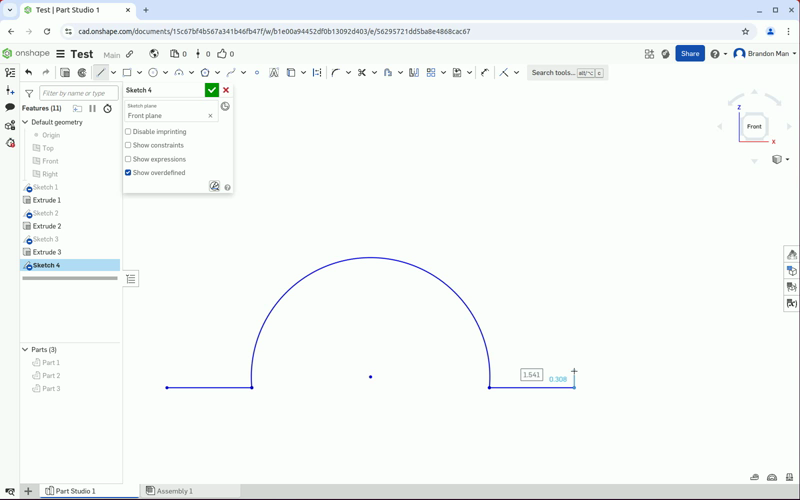
scroll(-6)
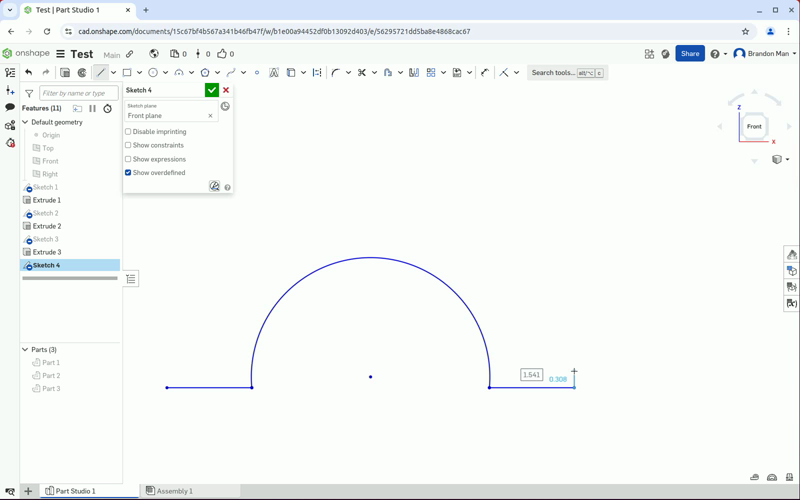
scroll(-6)
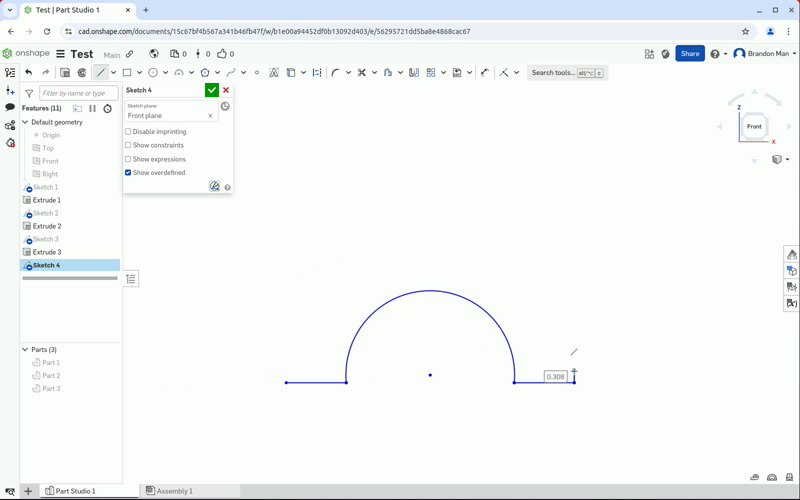
scroll(-6)
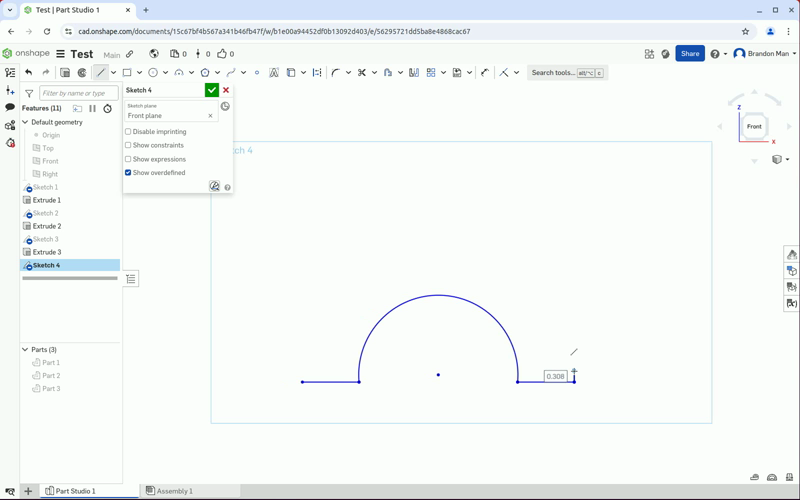
scroll(-6)
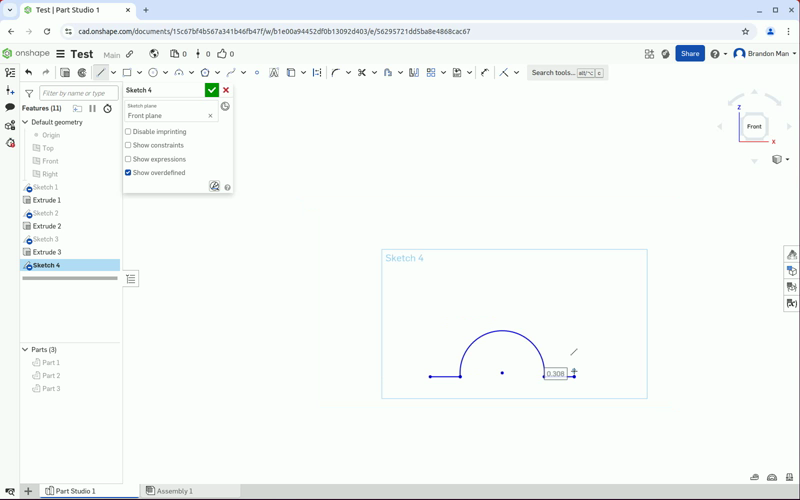
scroll(-6)
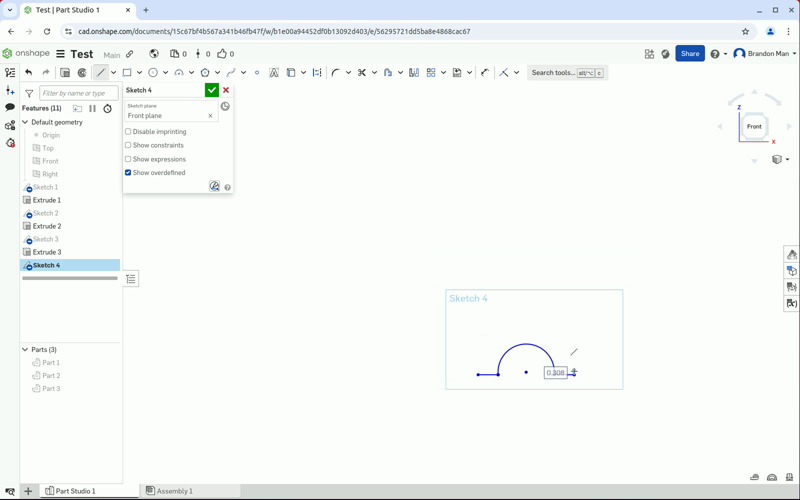
scroll(-6)
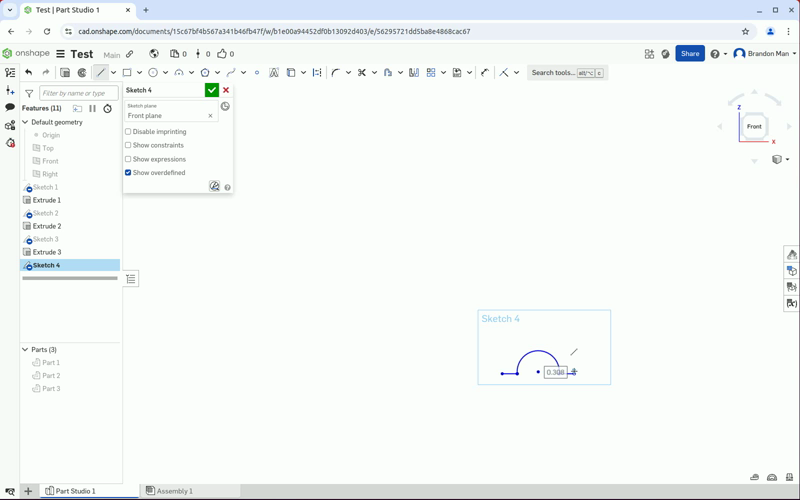
scroll(-6)
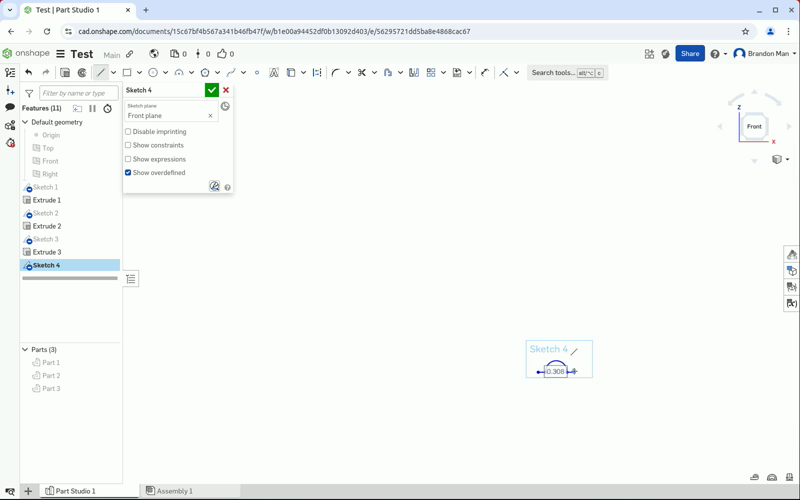
key_up(shift)
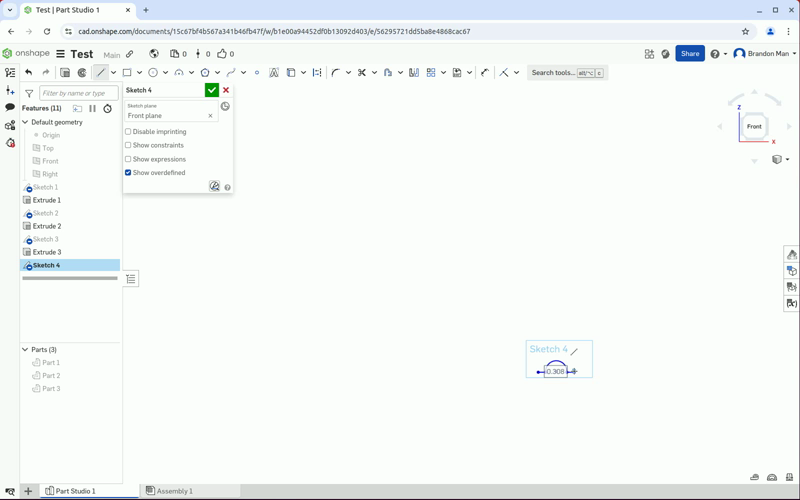
key(esc)
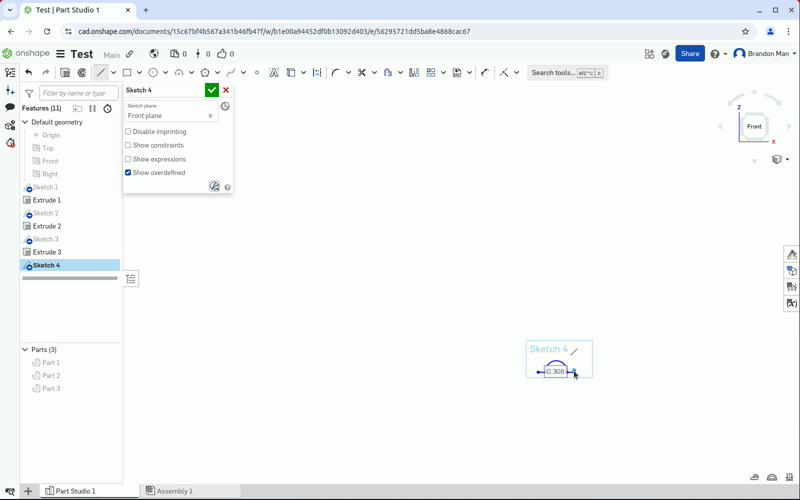
key(a)
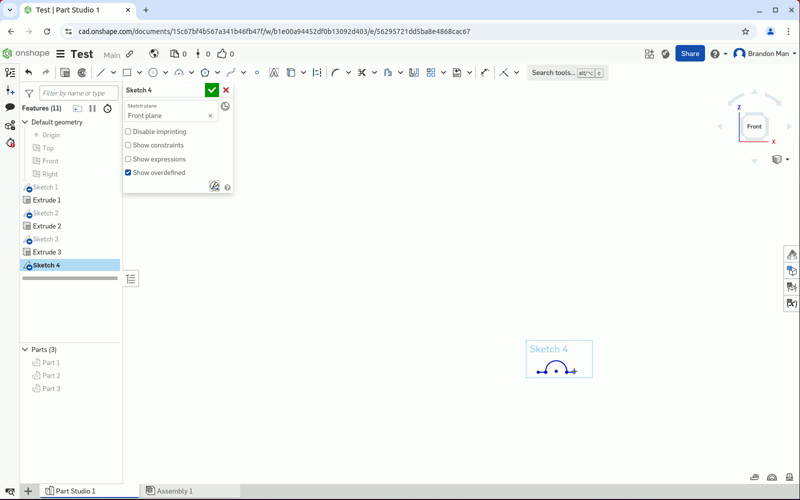
mouse_move(574, 370)
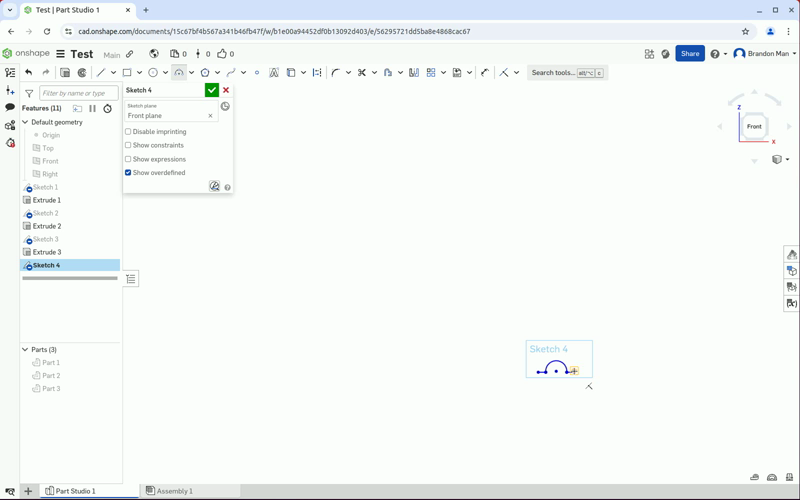
scroll(6)
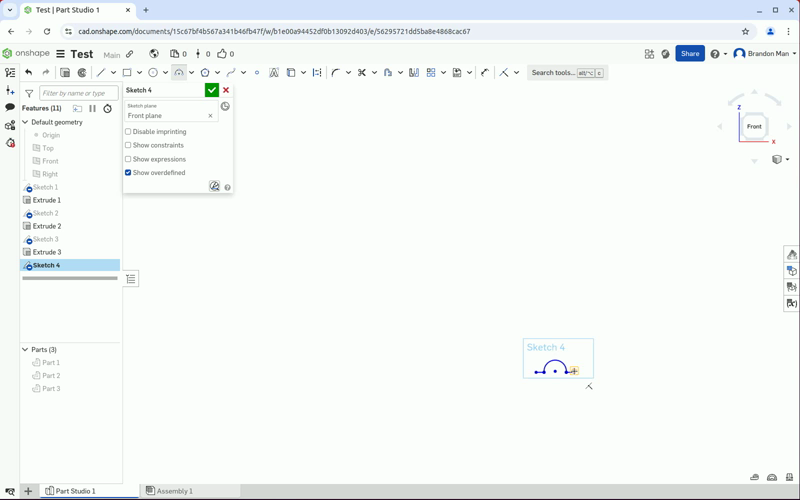
scroll(6)
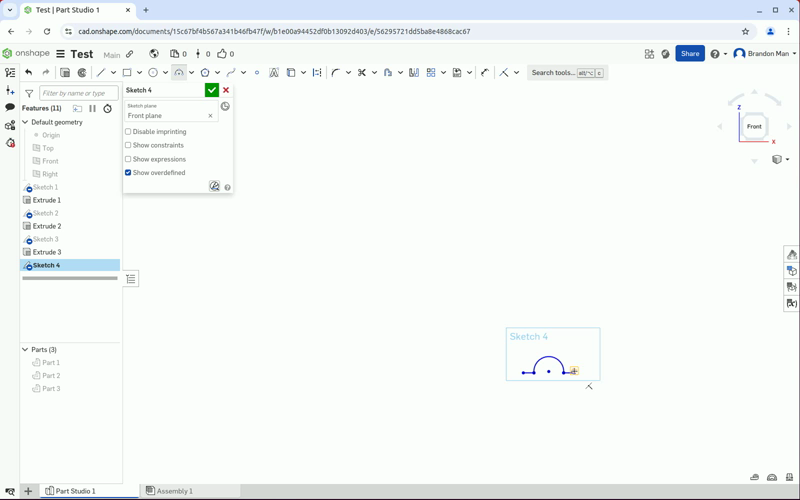
scroll(6)
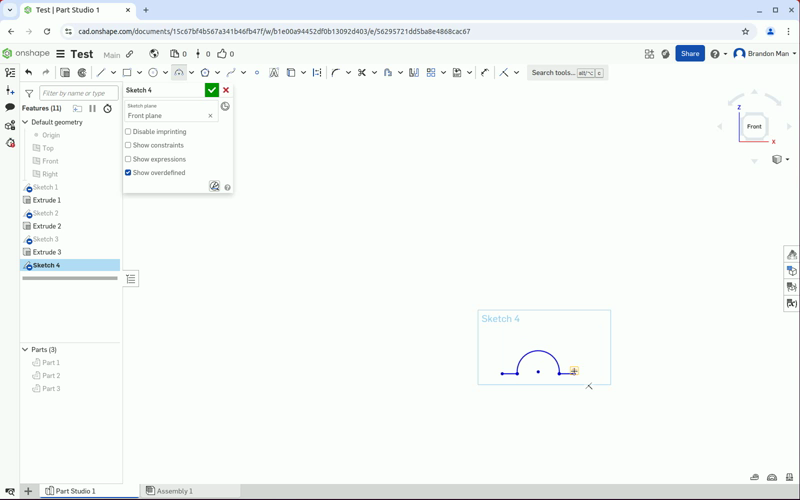
scroll(6)
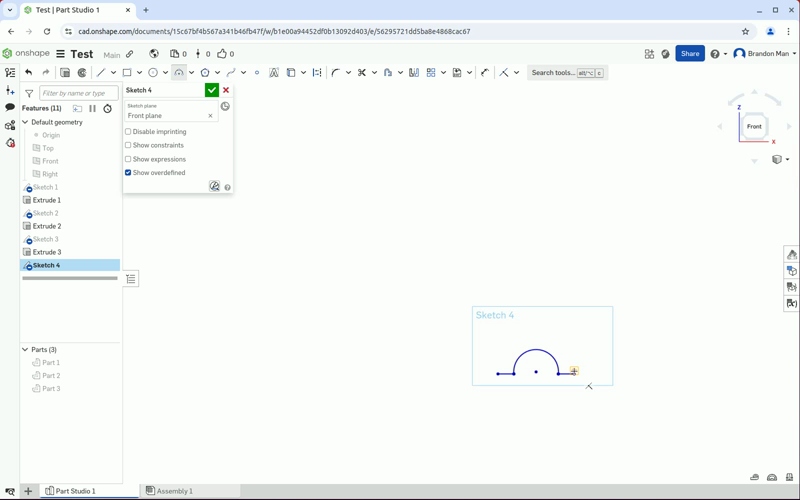
scroll(6)
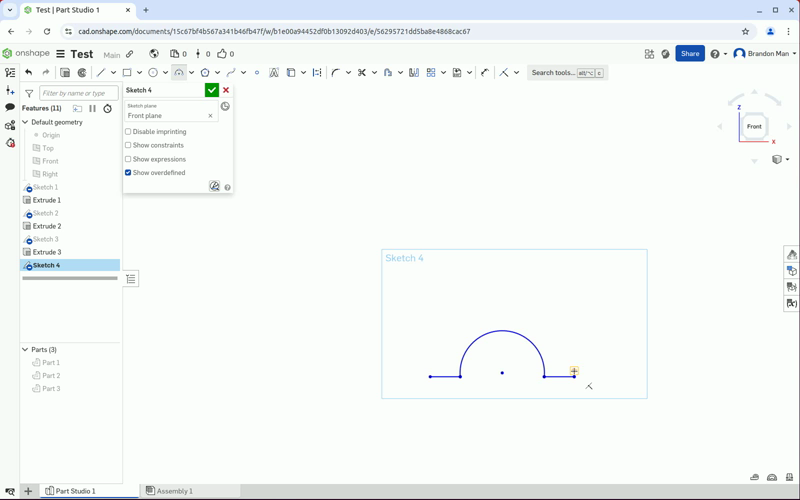
scroll(6)
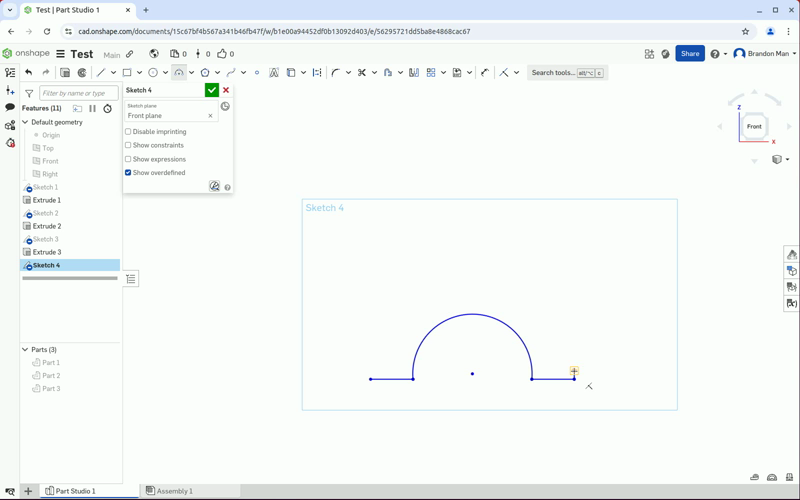
scroll(6)
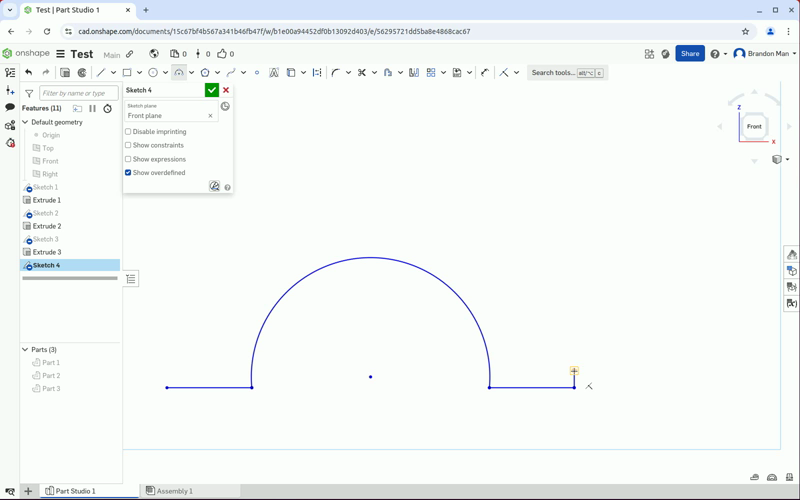
click(574, 370)
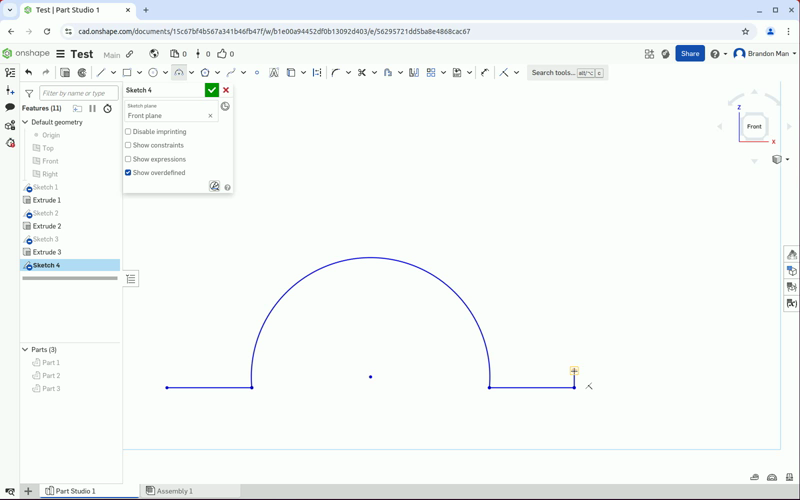
scroll(-6)
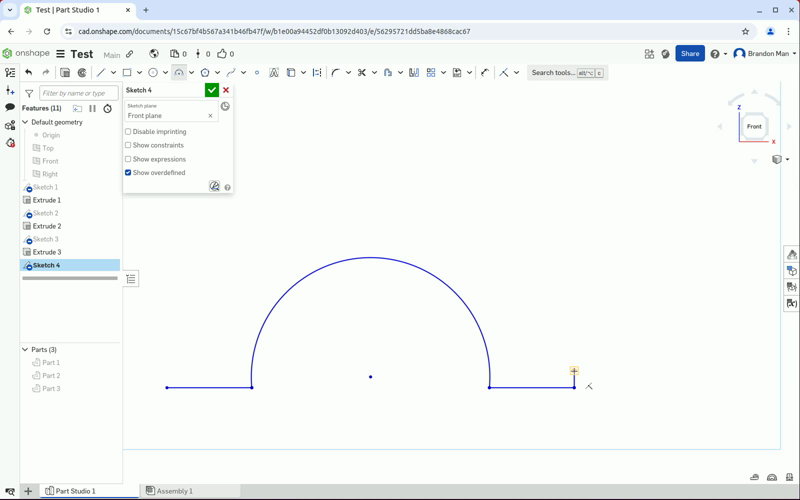
scroll(-6)
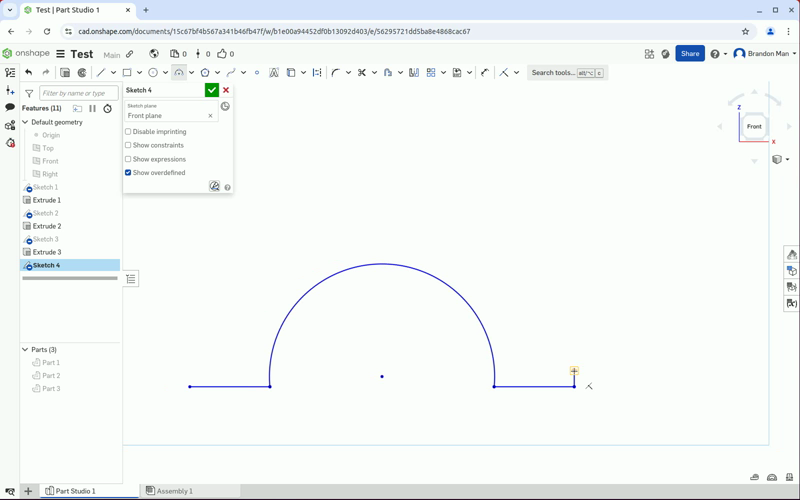
scroll(-6)
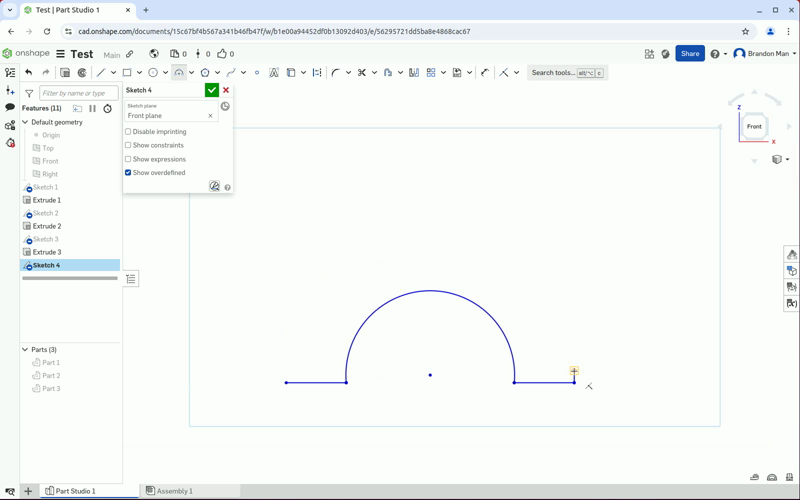
scroll(-6)
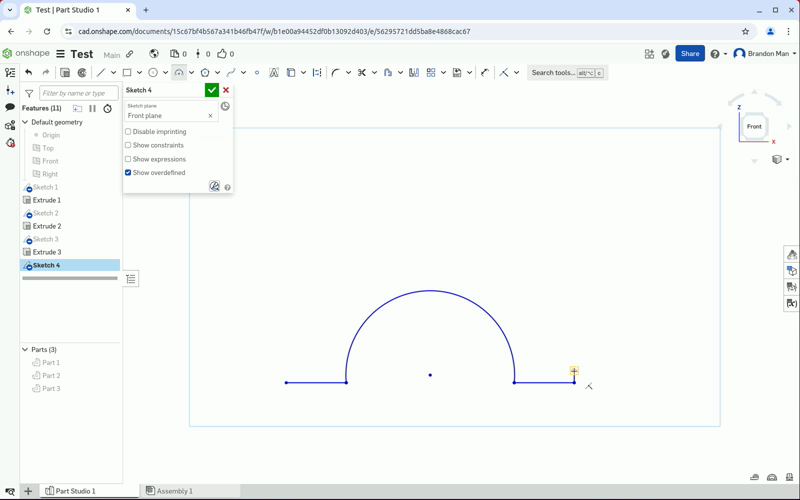
scroll(-6)
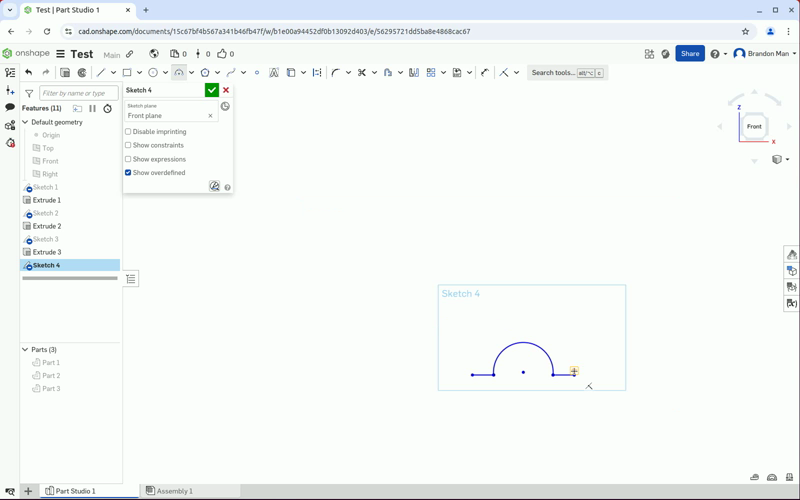
scroll(-6)
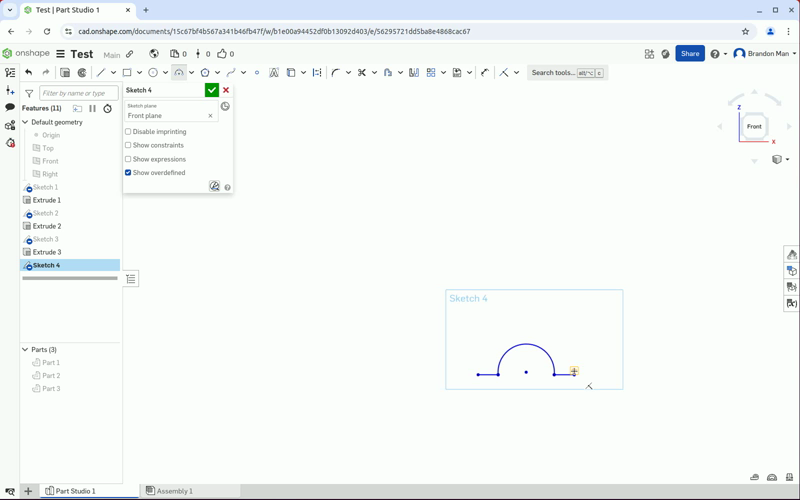
scroll(-6)
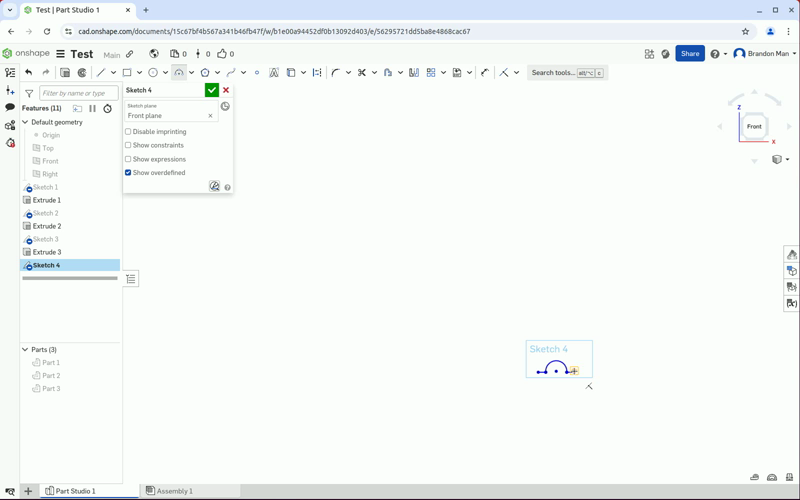
key_down(shift)
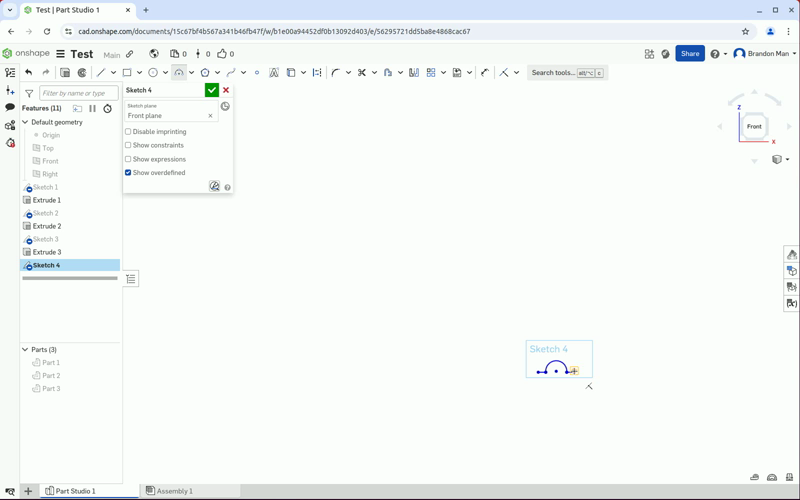
mouse_move(538, 368)
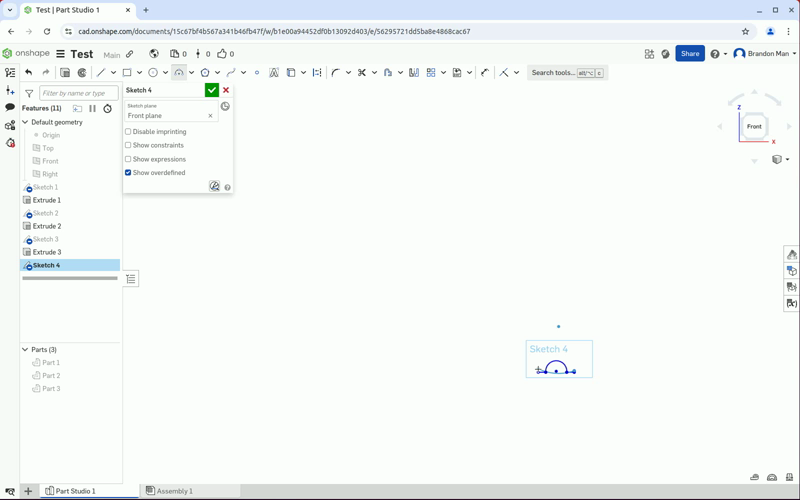
scroll(6)
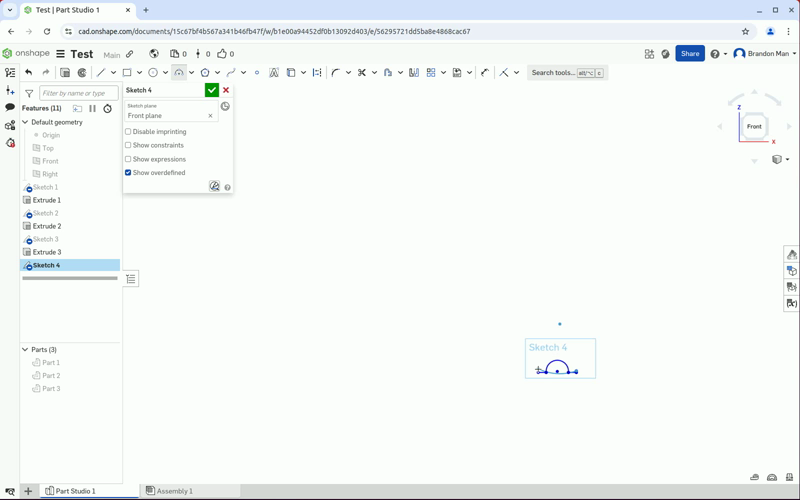
scroll(6)
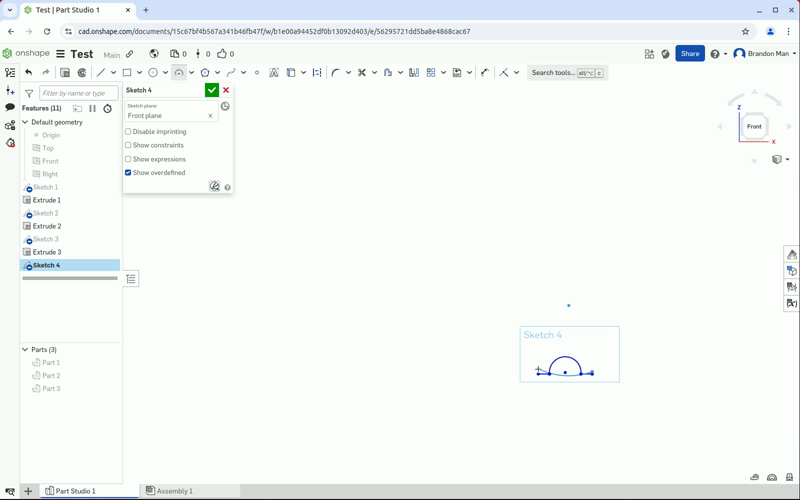
scroll(6)
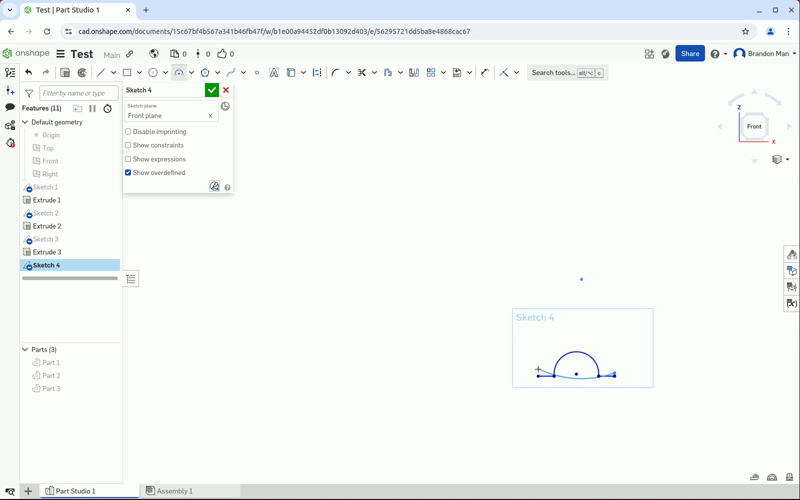
scroll(6)
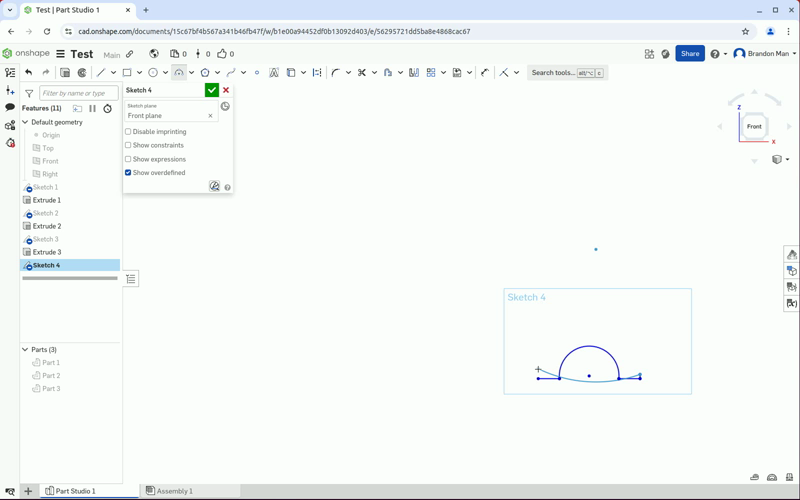
scroll(6)
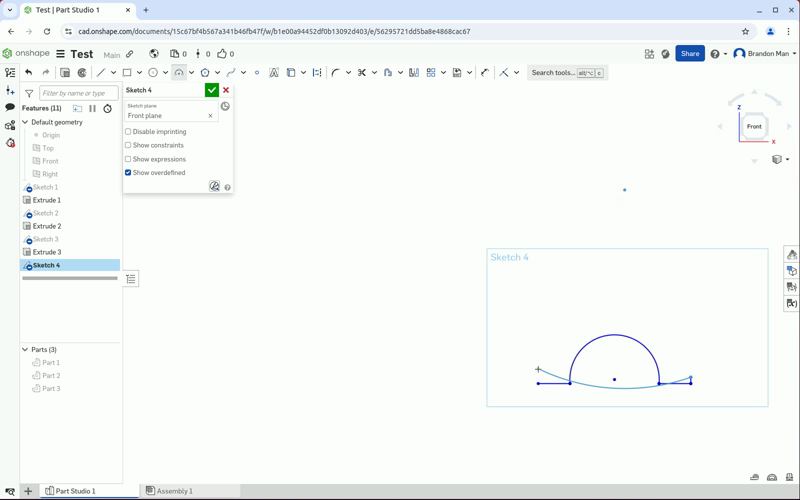
scroll(6)
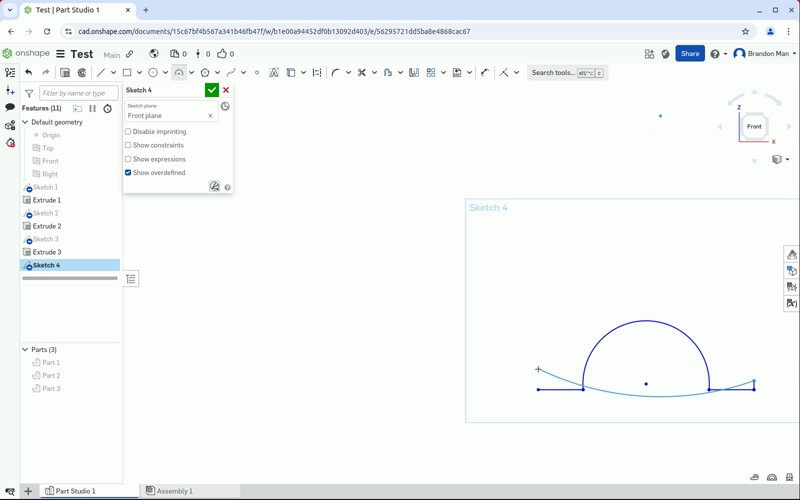
scroll(6)
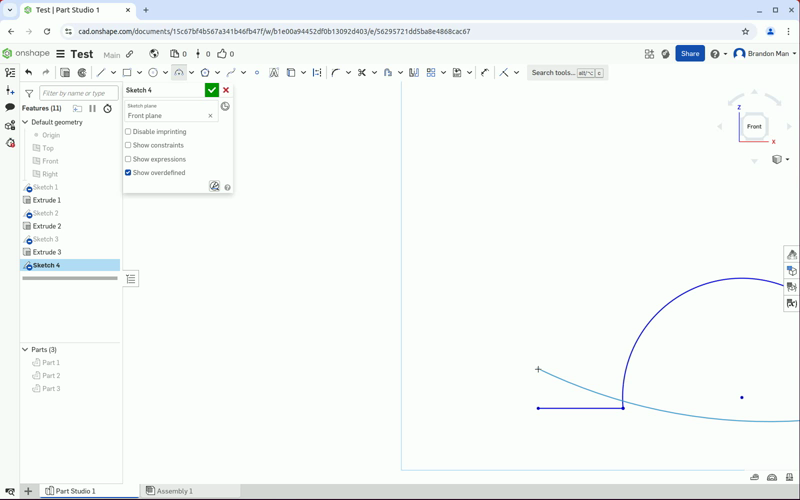
click(538, 368)
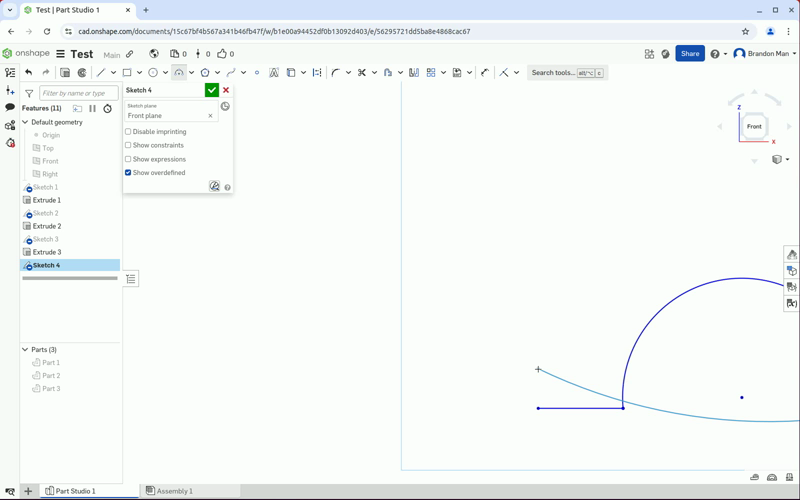
scroll(-6)
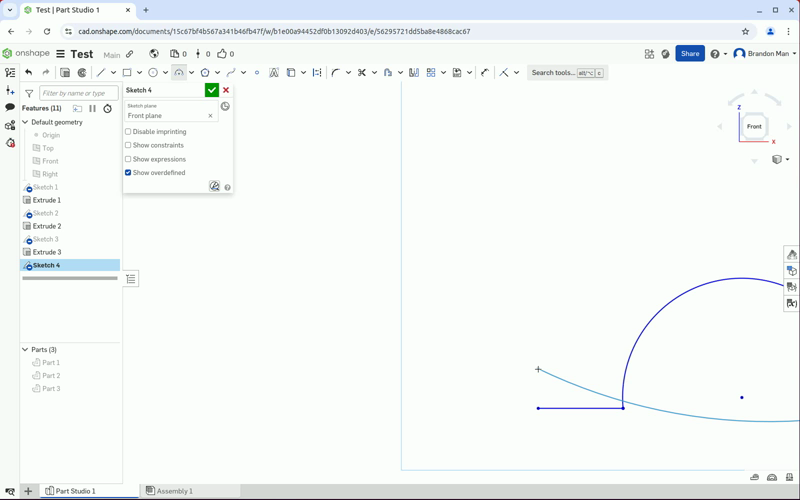
scroll(-6)
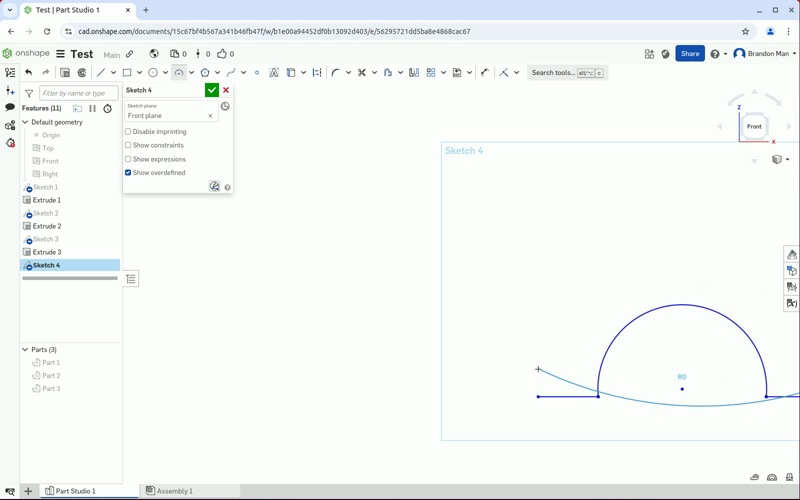
scroll(-6)
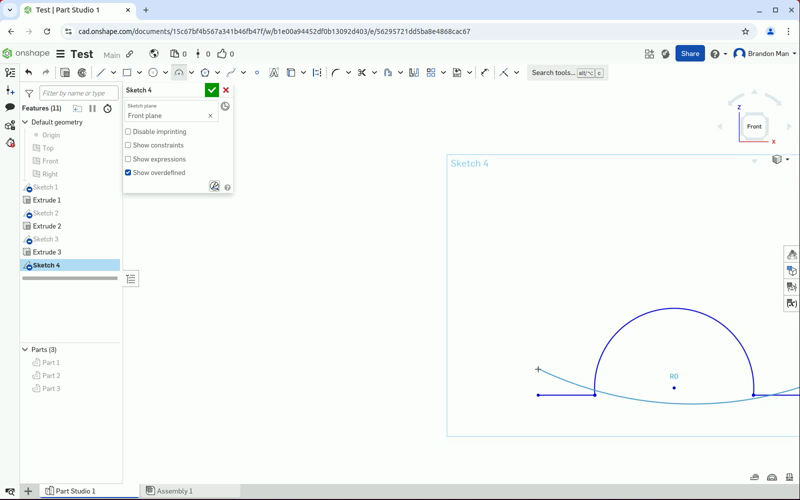
scroll(-6)
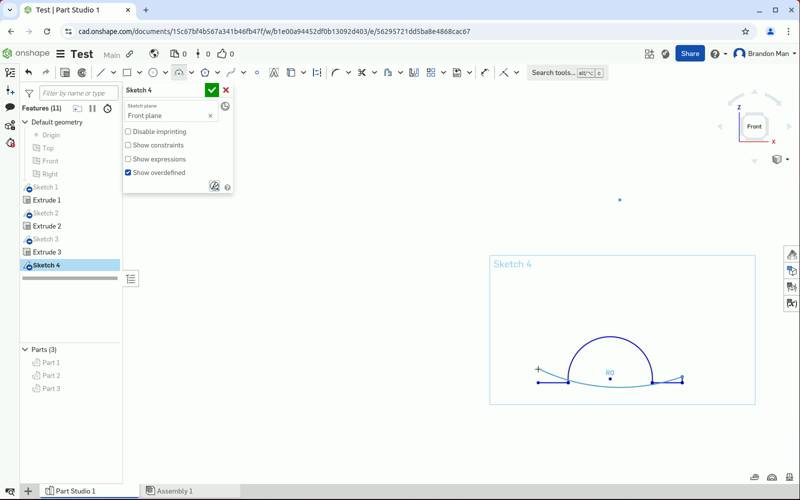
scroll(-6)
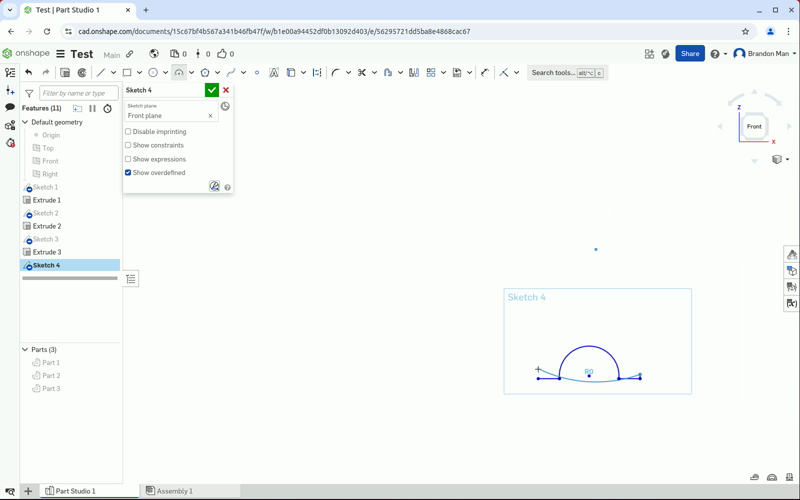
scroll(-6)
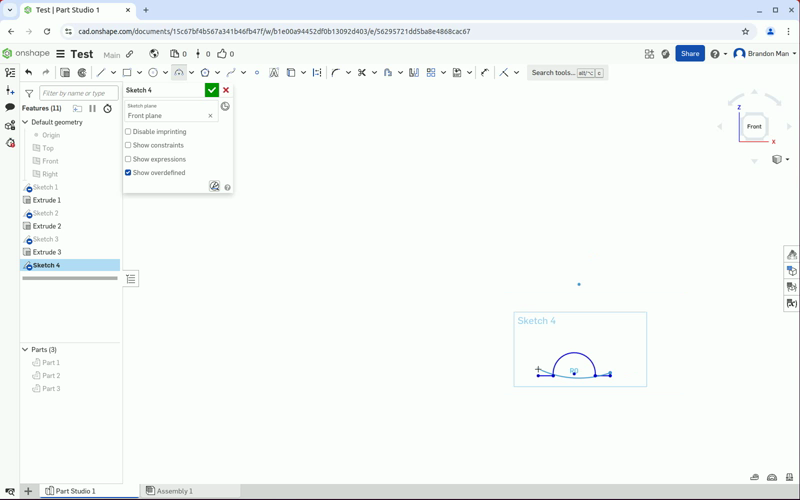
scroll(-6)
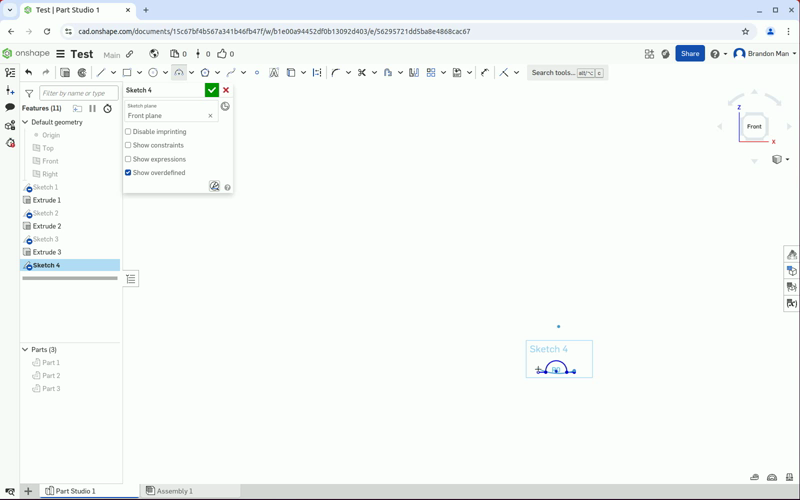
mouse_move(557, 353)
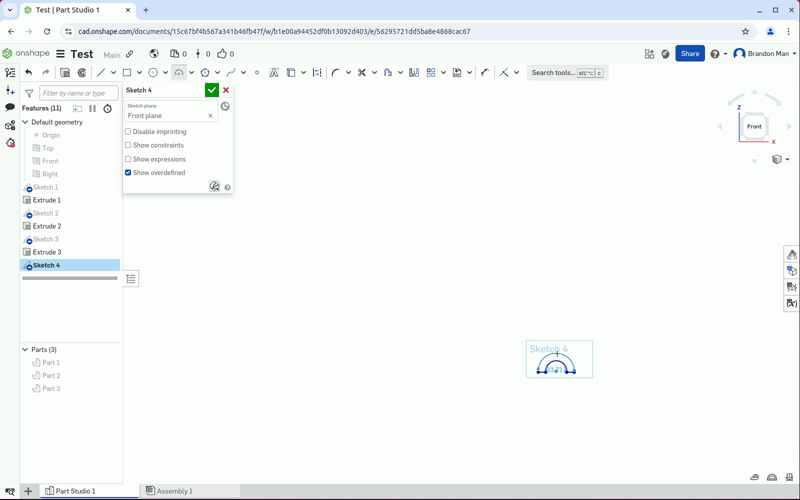
click(557, 353)
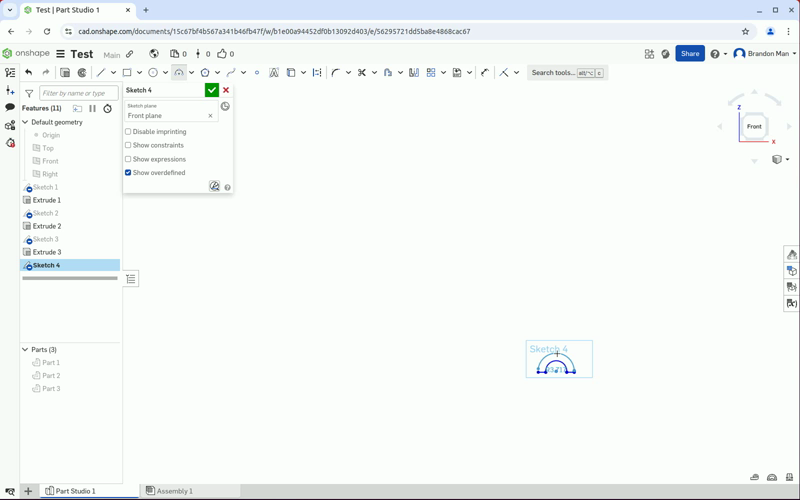
key_up(shift)
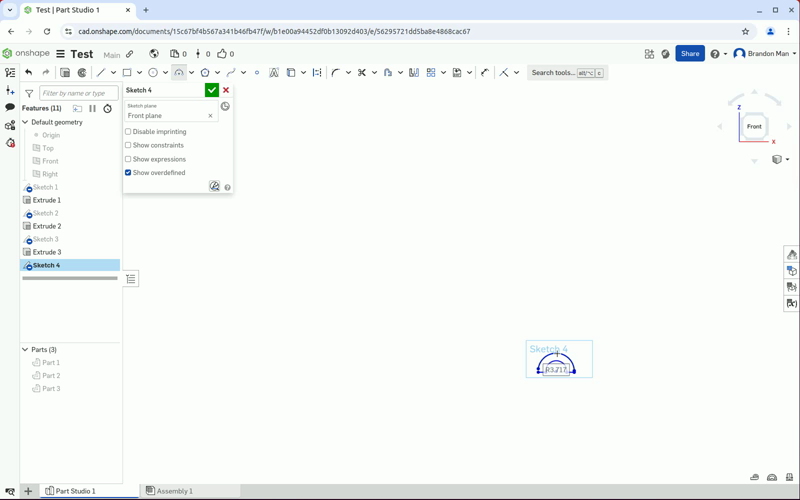
key(esc)
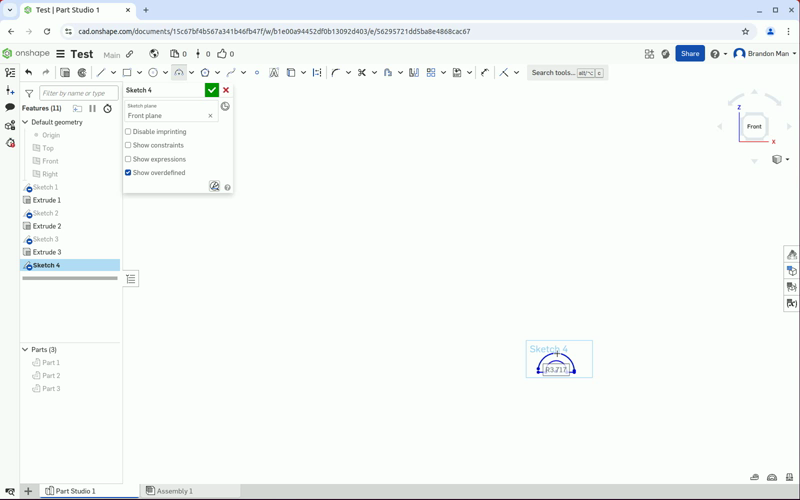
key(l)
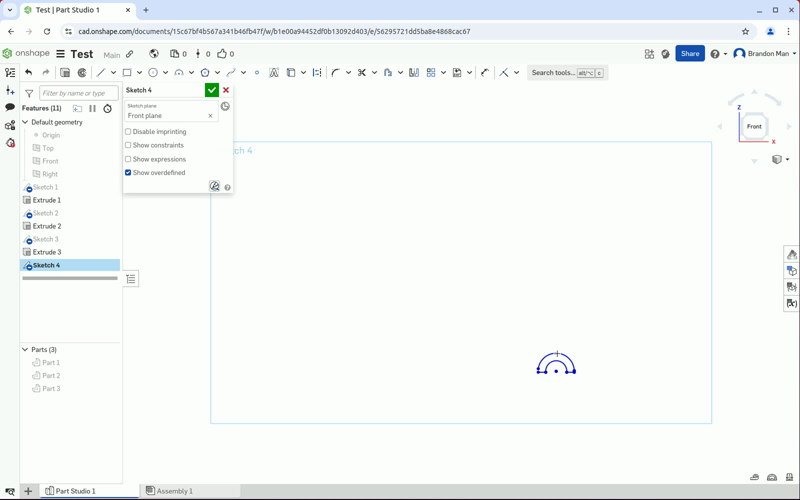
mouse_move(538, 368)
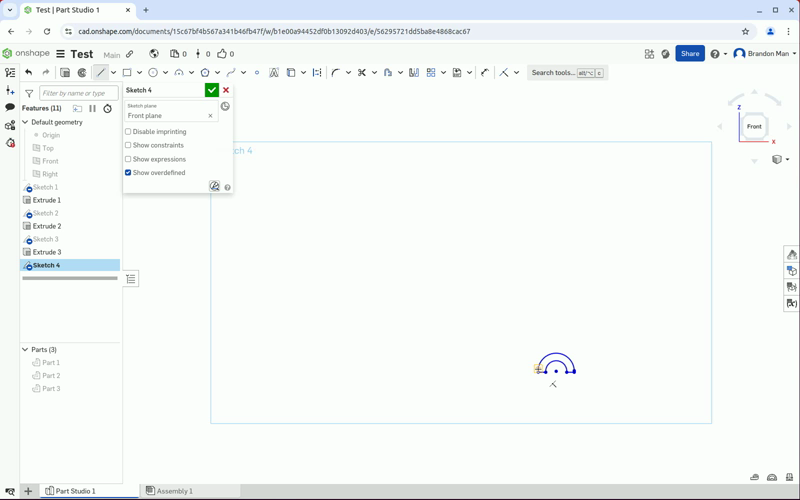
scroll(6)
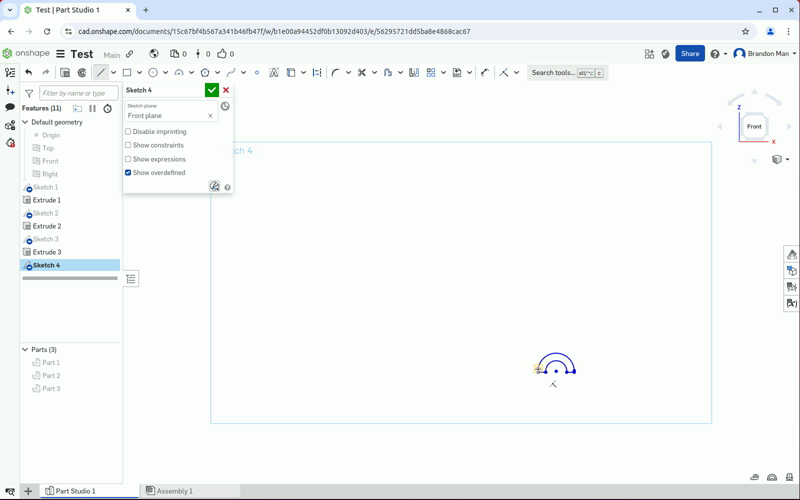
scroll(6)
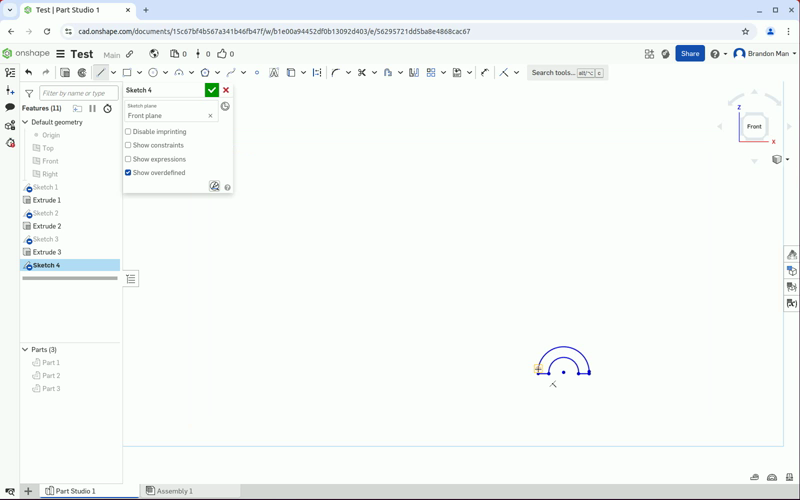
scroll(6)
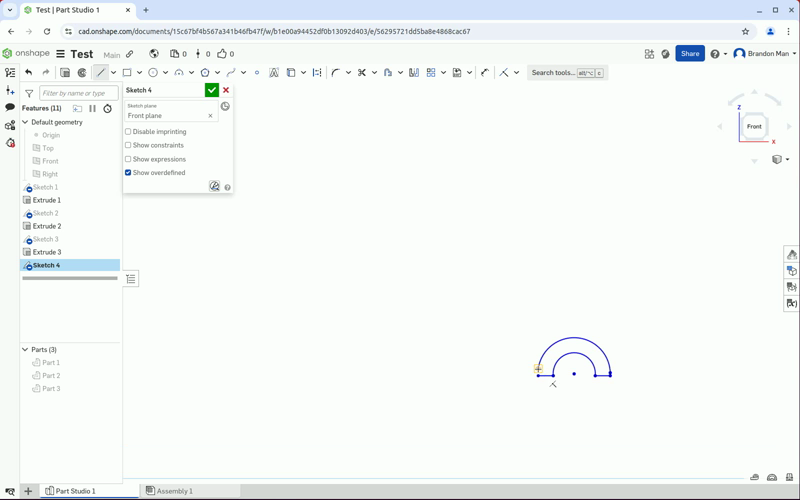
scroll(6)
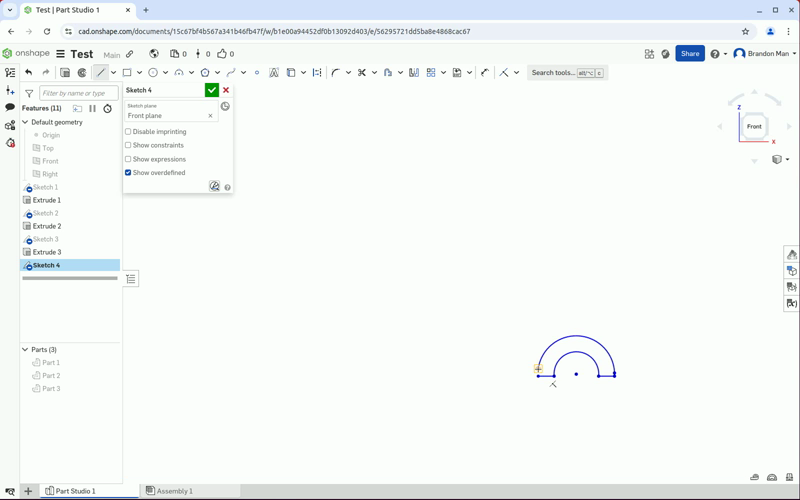
scroll(6)
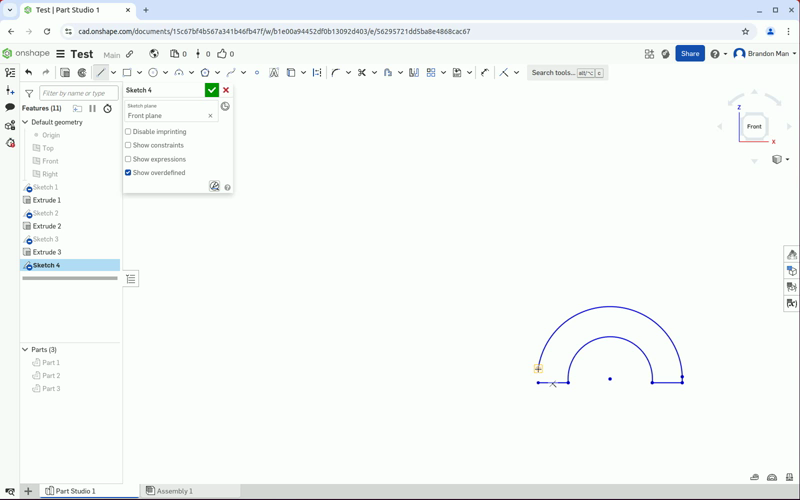
scroll(6)
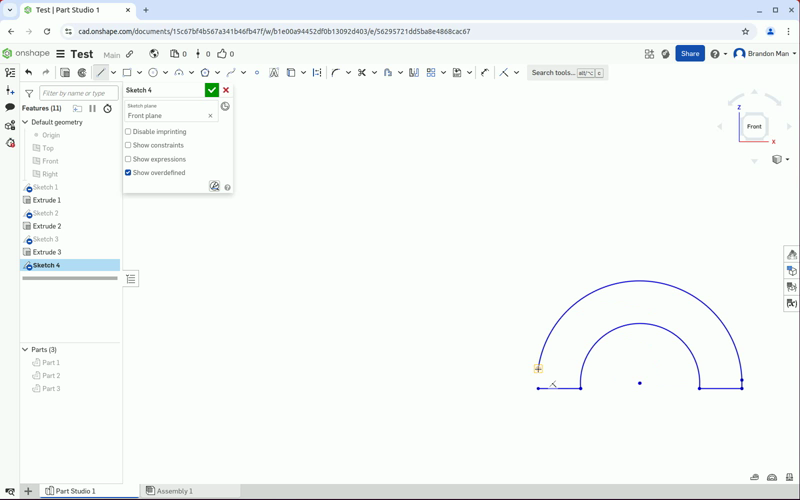
scroll(6)
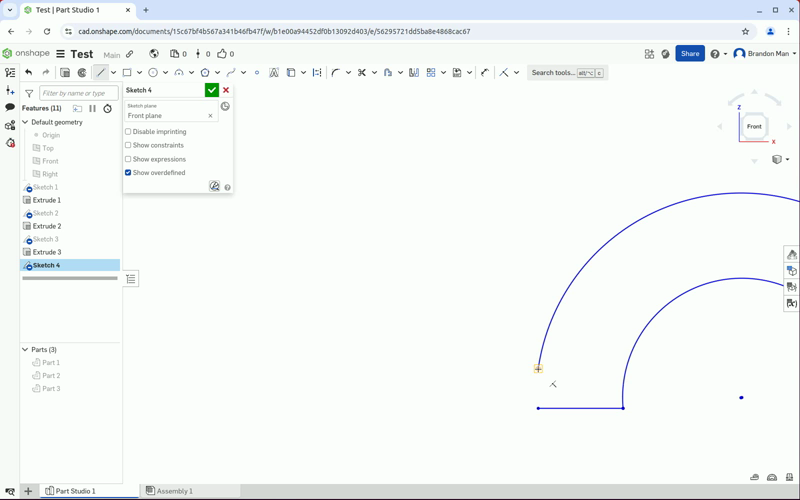
click(538, 368)
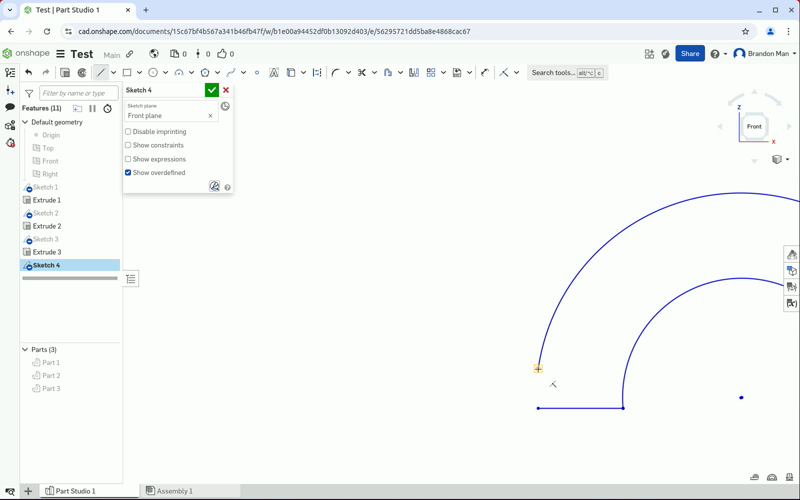
scroll(-6)
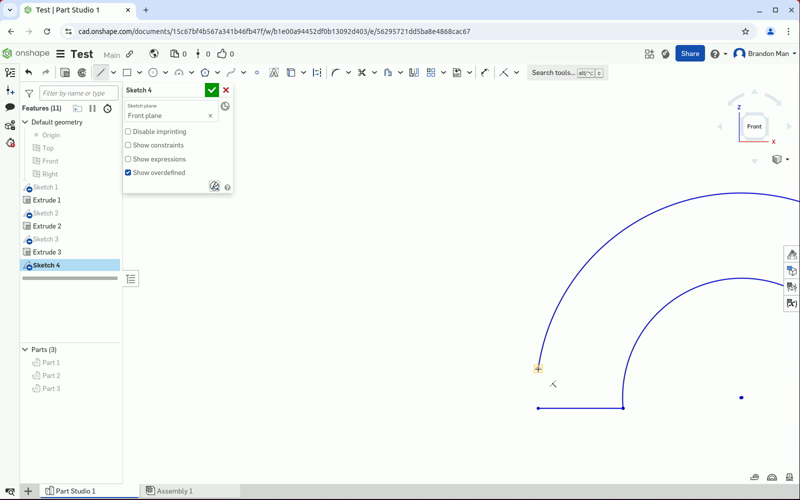
scroll(-6)
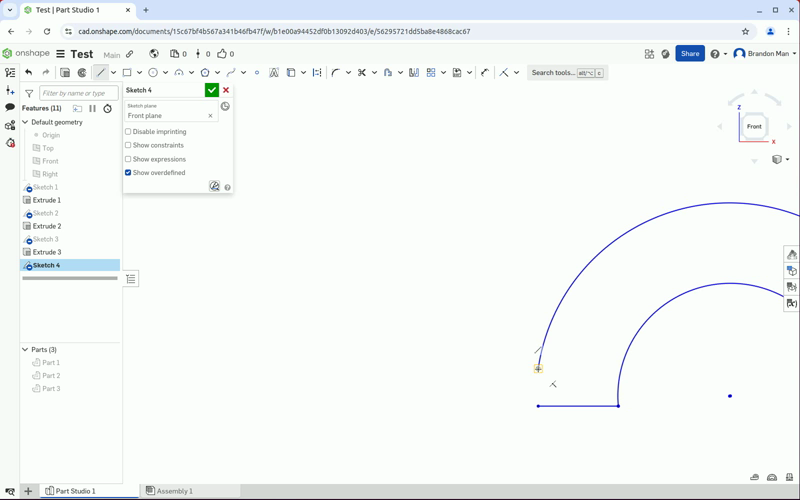
scroll(-6)
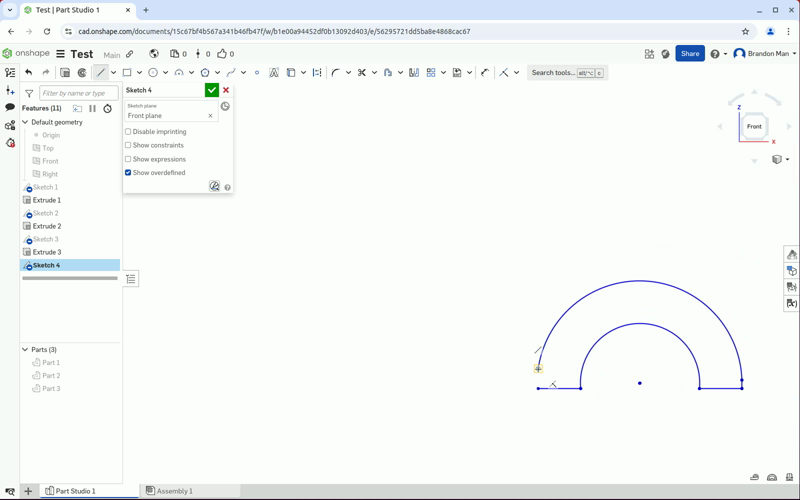
scroll(-6)
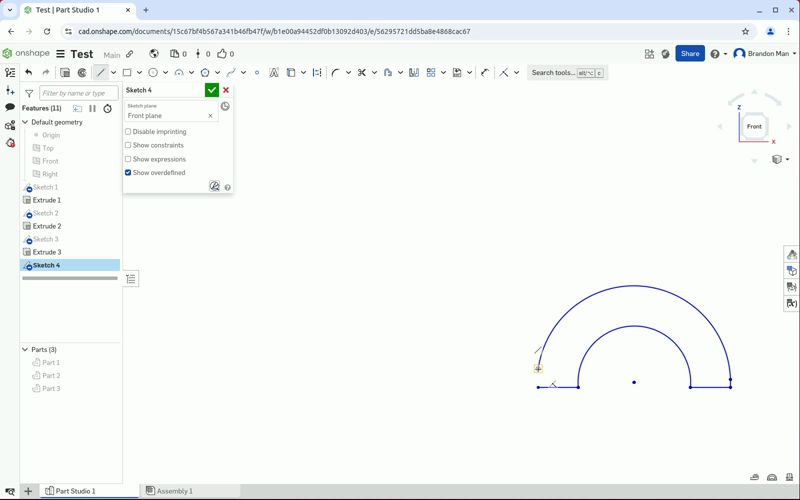
scroll(-6)
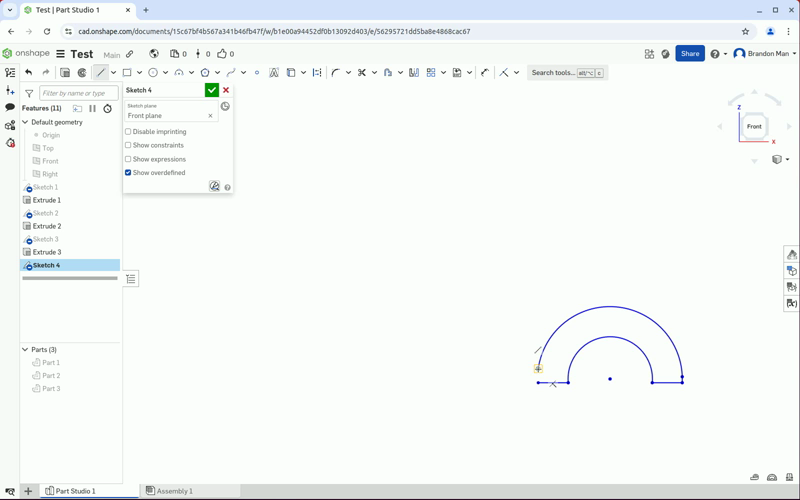
scroll(-6)
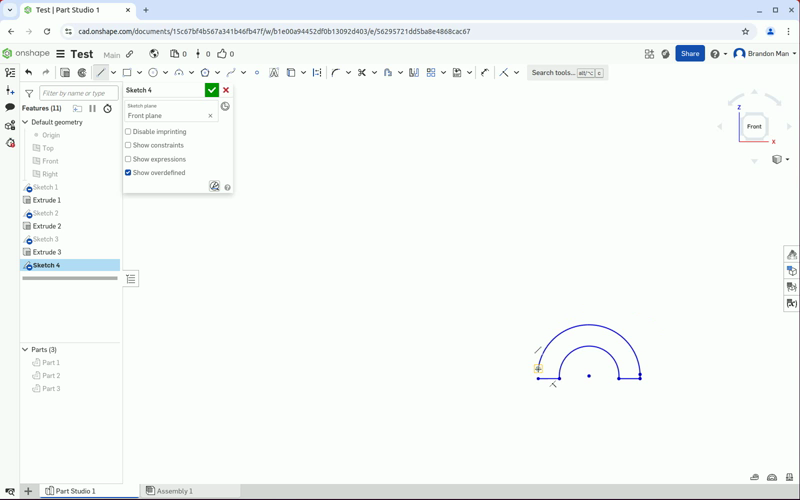
scroll(-6)
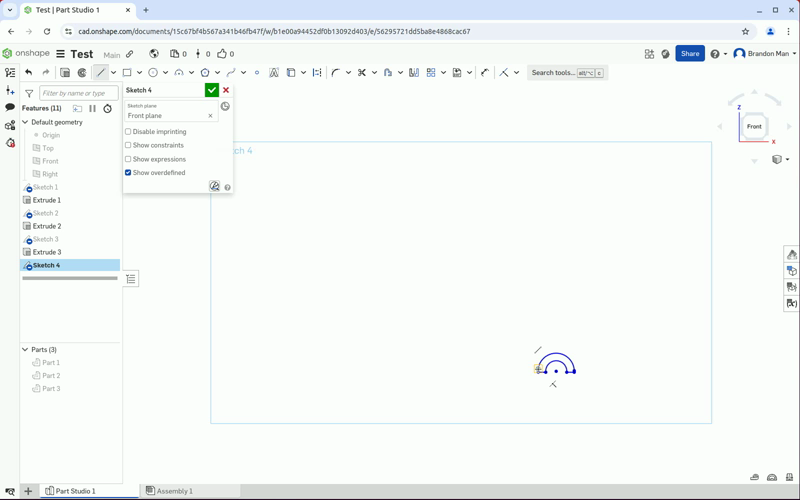
mouse_move(568, 368)
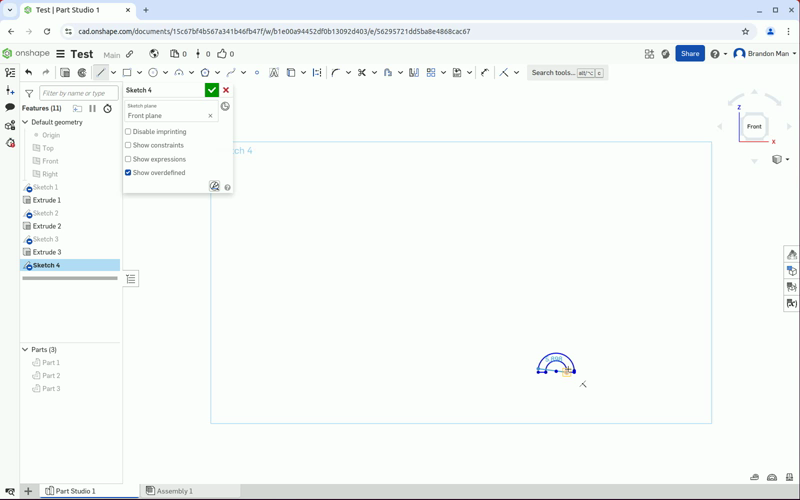
key_down(shift)
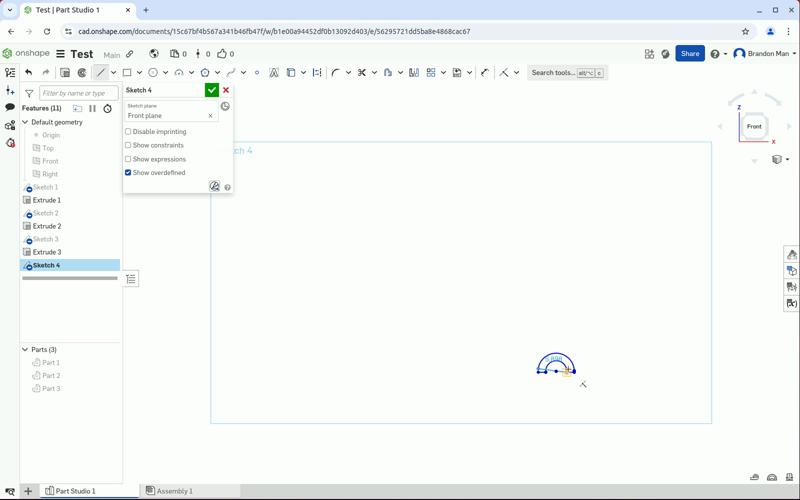
mouse_move(538, 372)
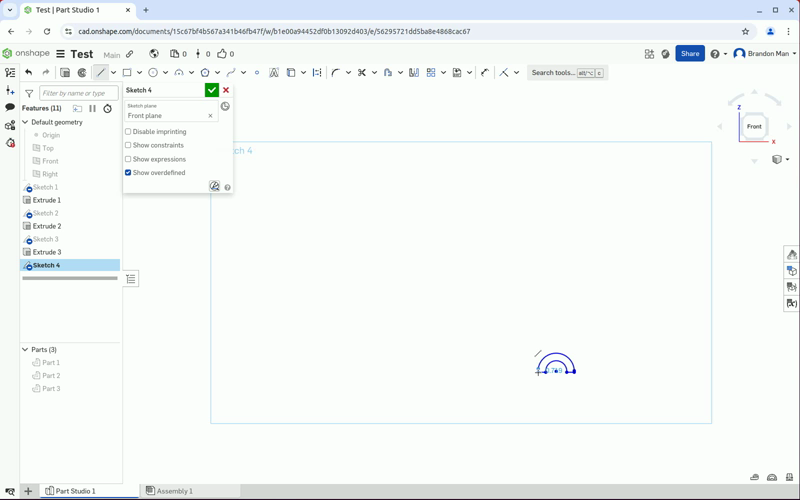
scroll(6)
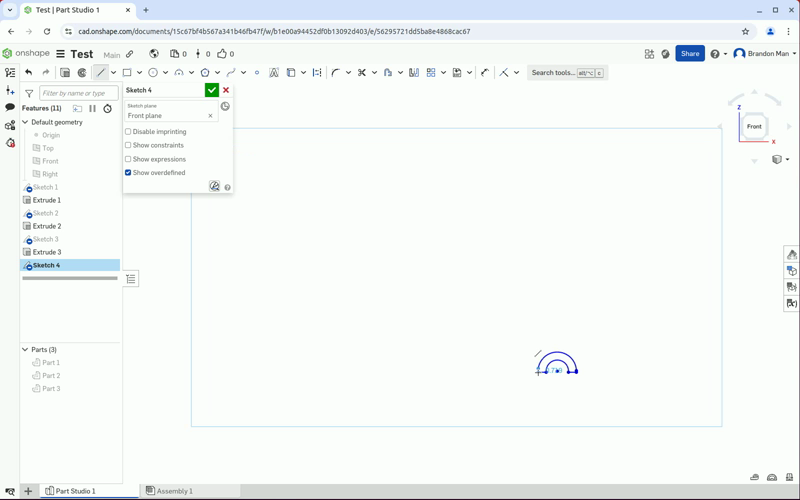
scroll(6)
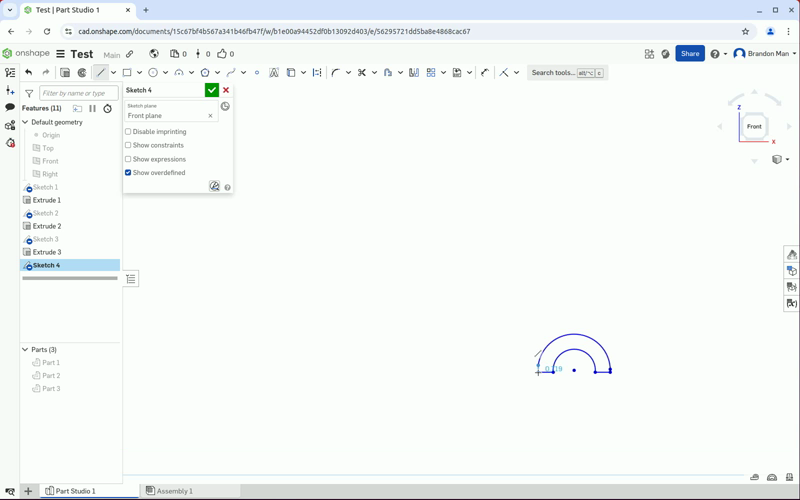
scroll(6)
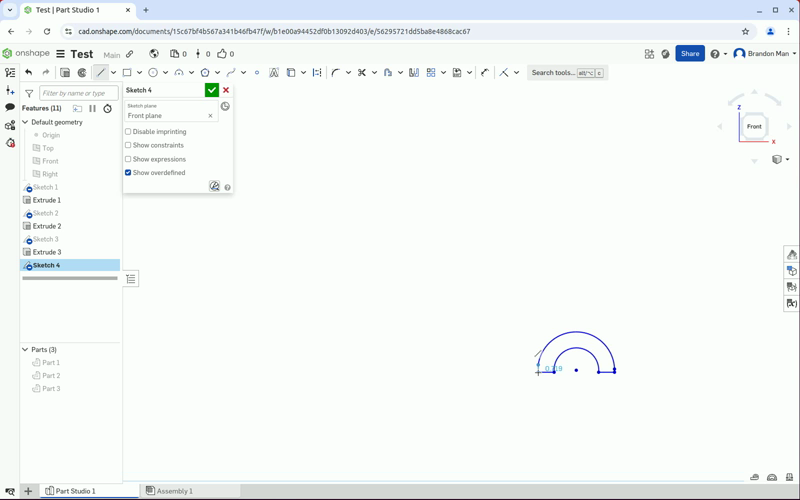
scroll(6)
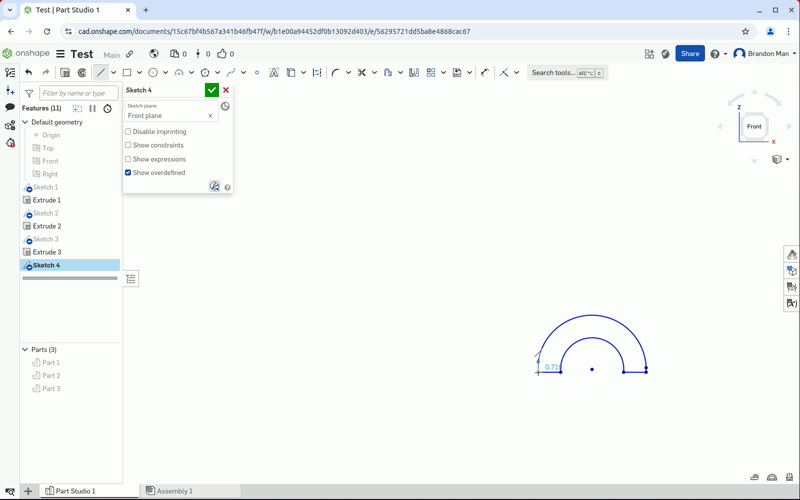
scroll(6)
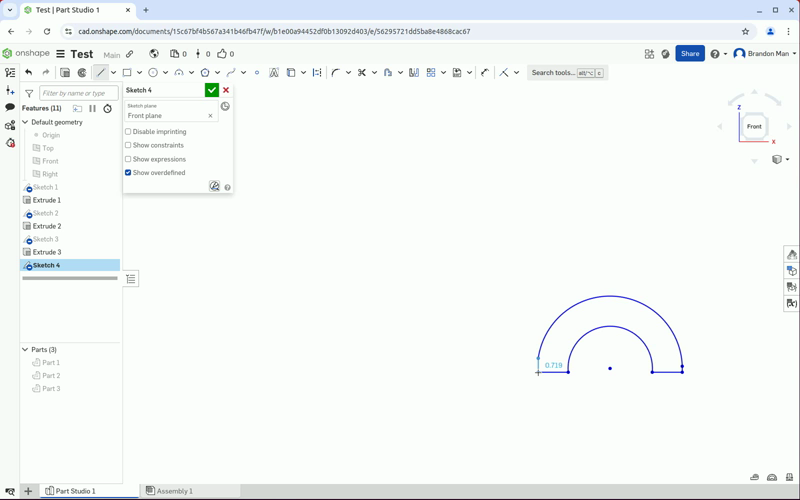
scroll(6)
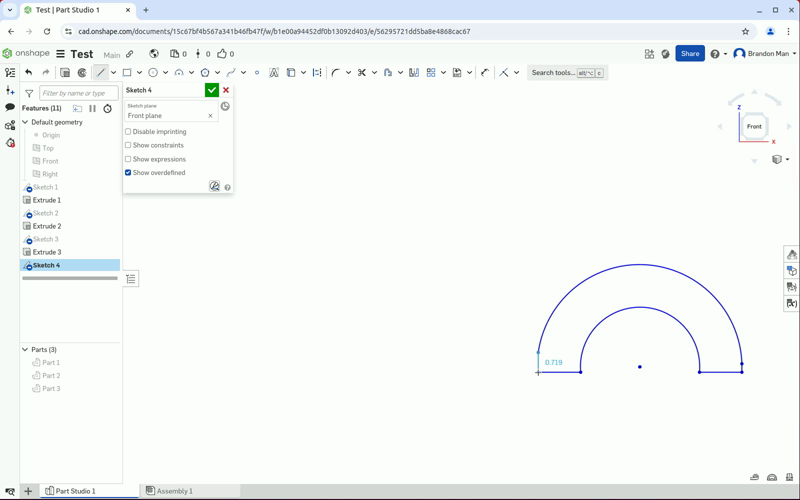
scroll(6)
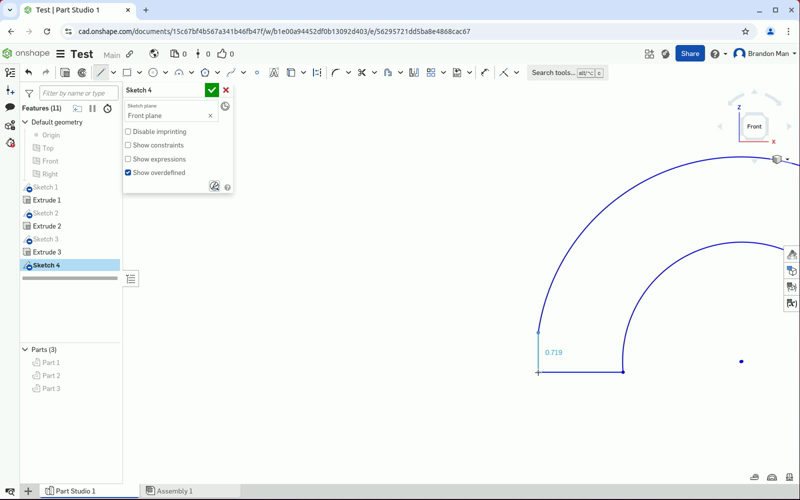
key_up(shift)
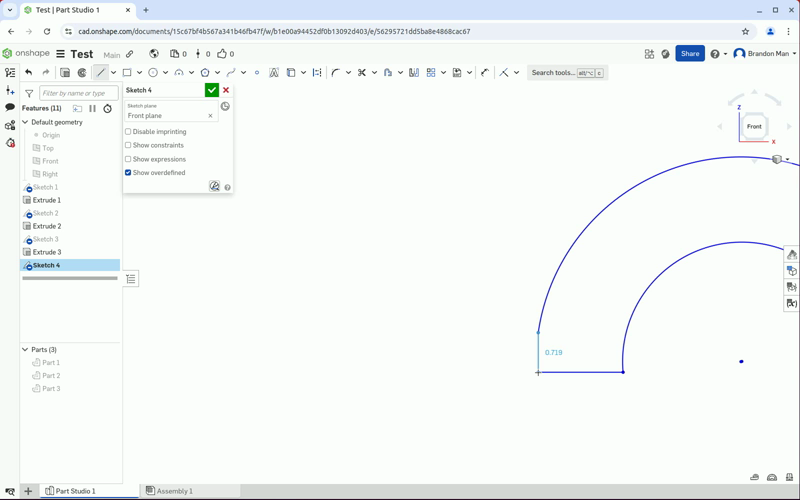
click(538, 372)
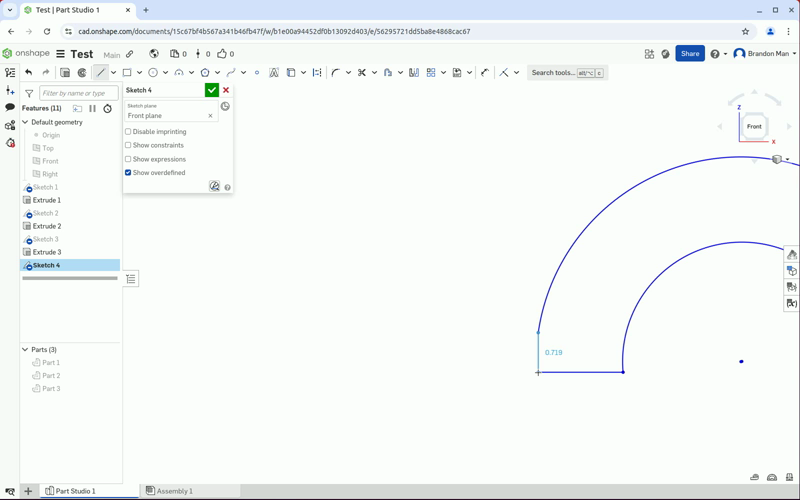
scroll(-6)
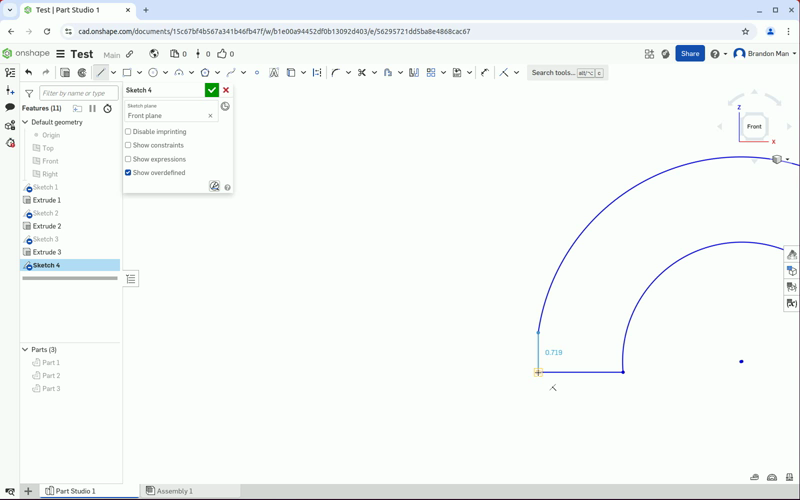
scroll(-6)
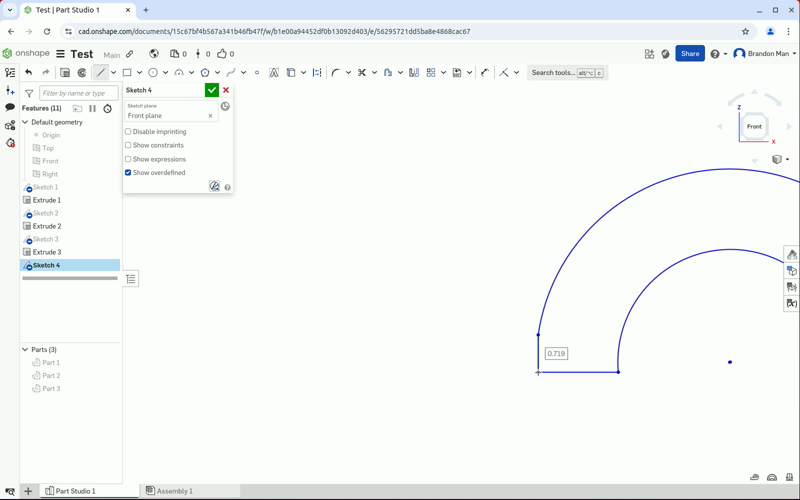
scroll(-6)
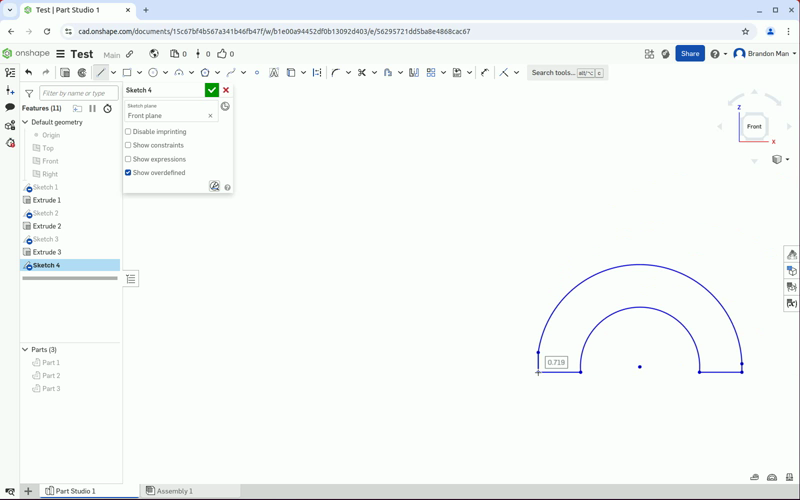
scroll(-6)
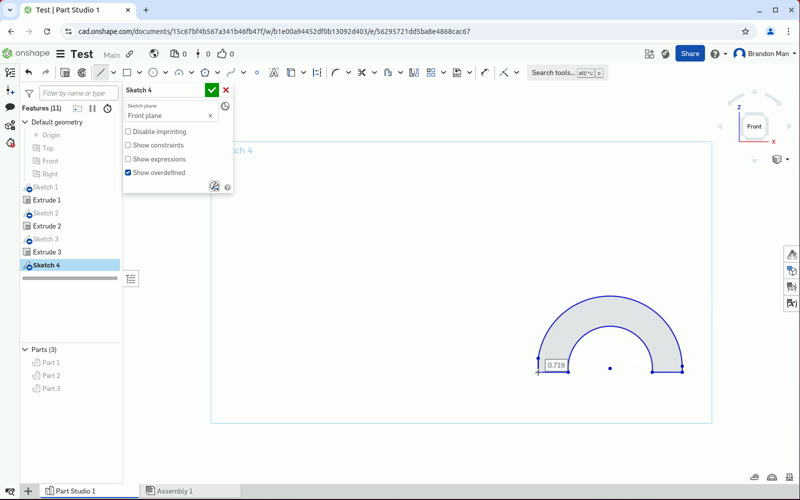
scroll(-6)
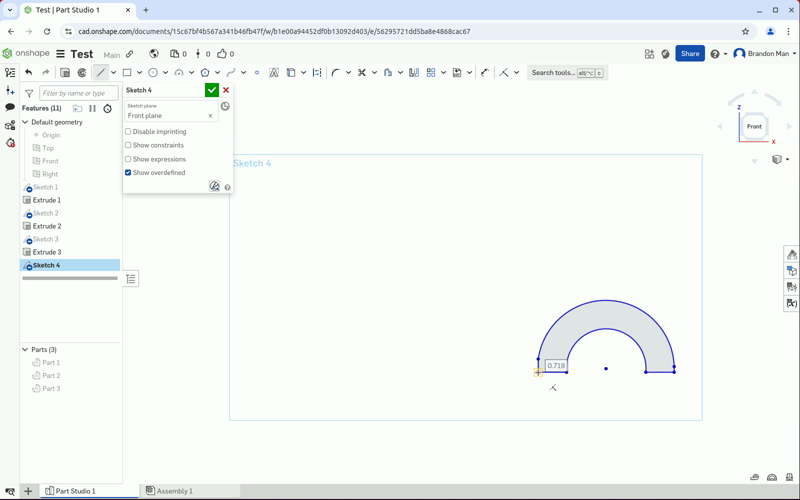
scroll(-6)
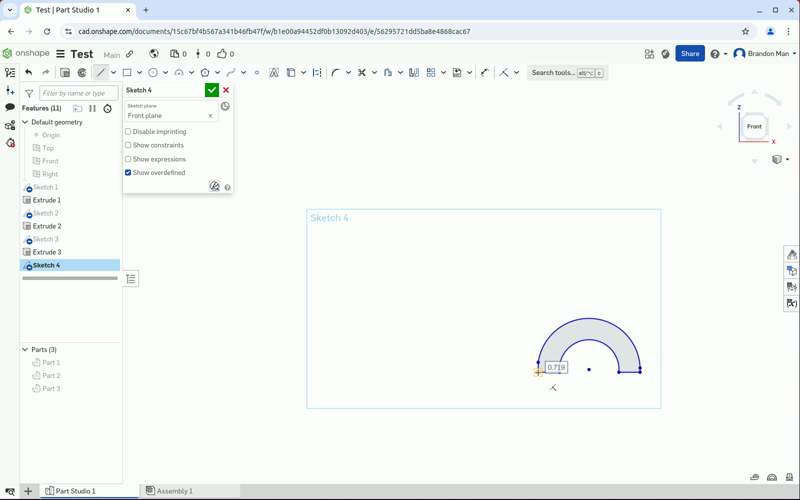
scroll(-6)
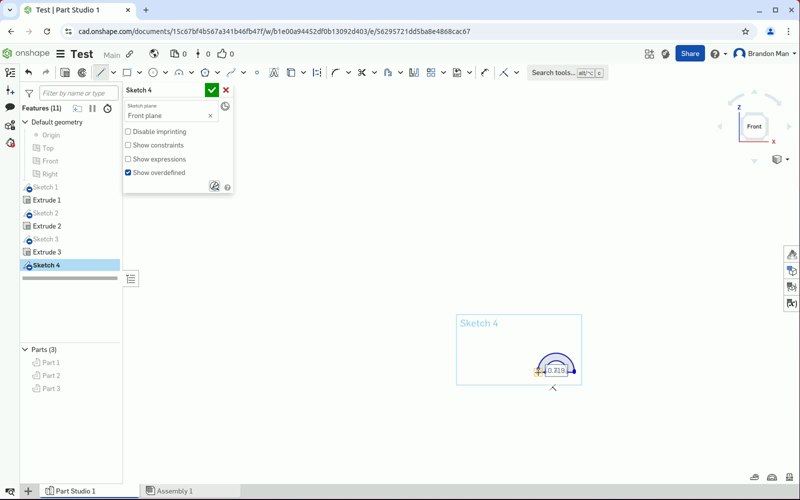
key(esc)
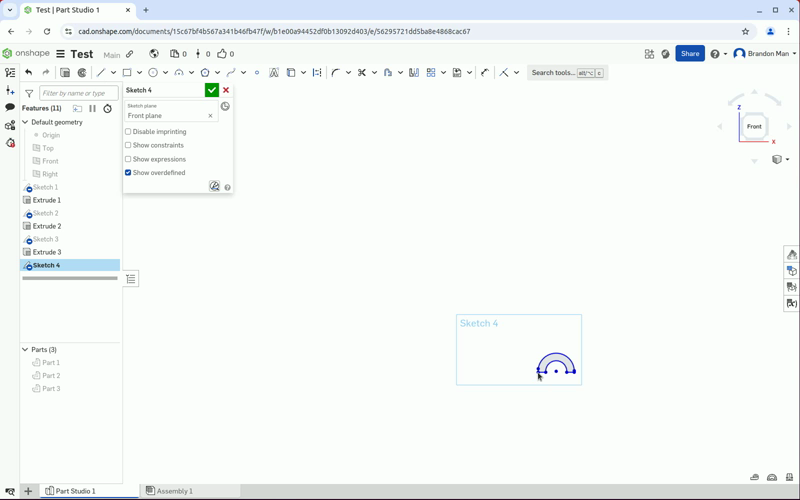
mouse_move(557, 359)
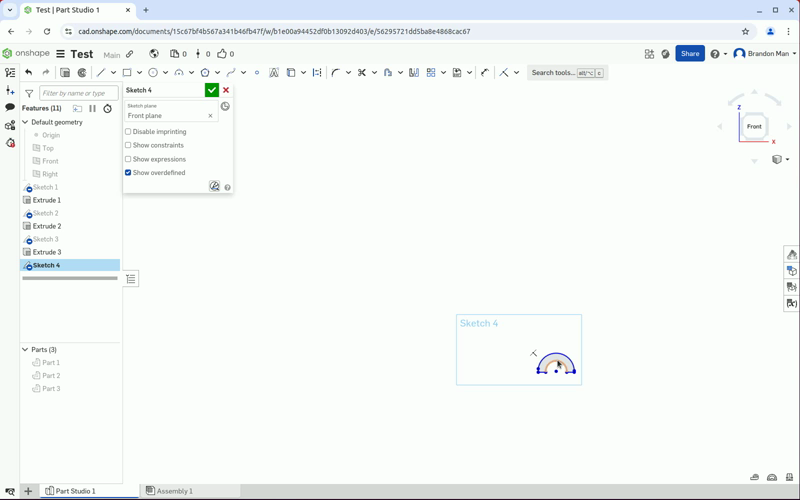
scroll(6)
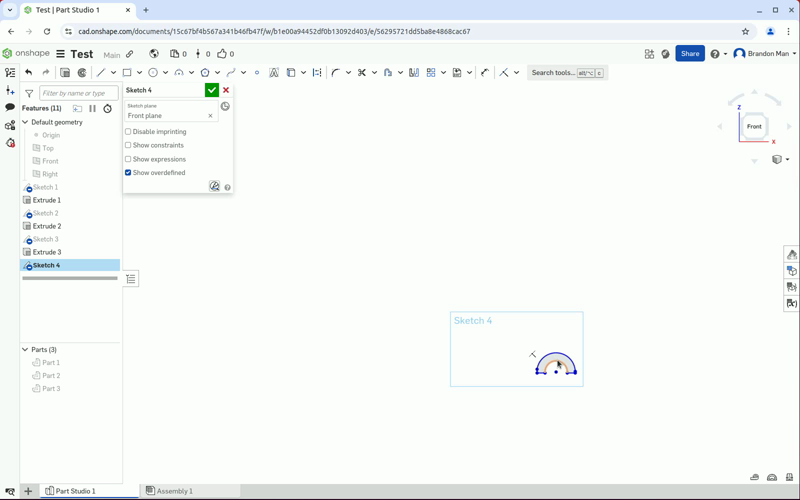
scroll(6)
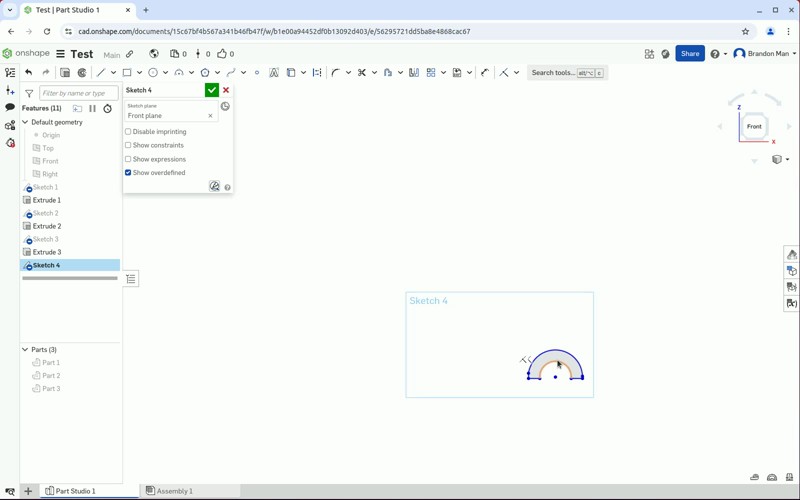
scroll(6)
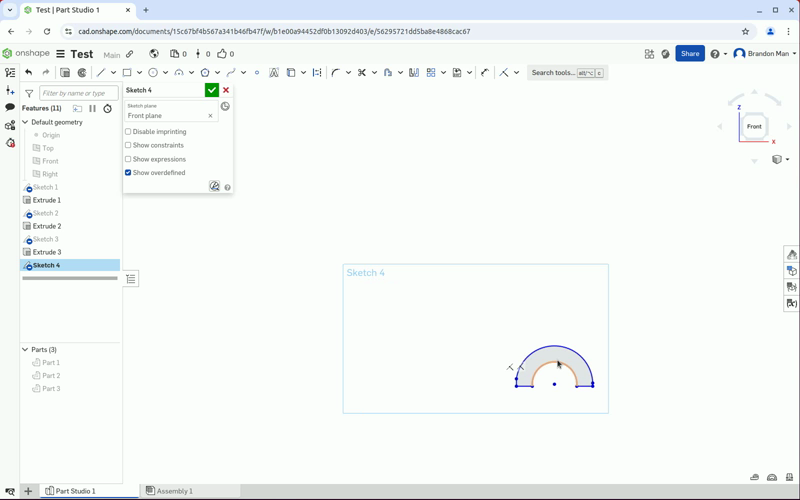
scroll(6)
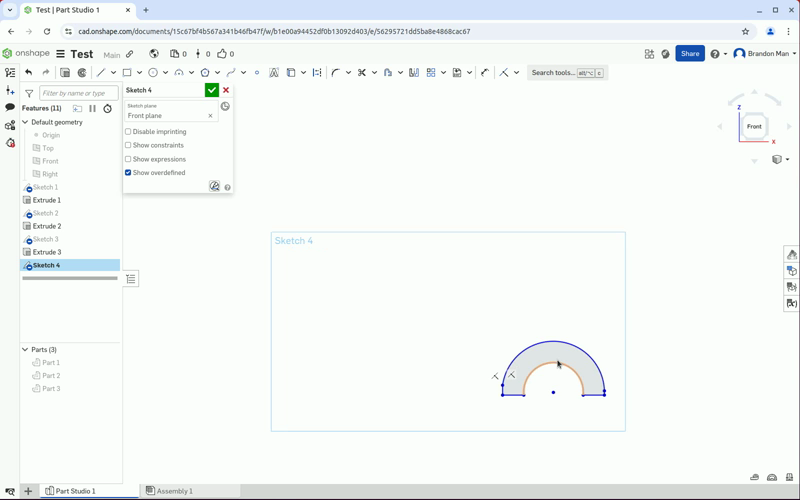
scroll(6)
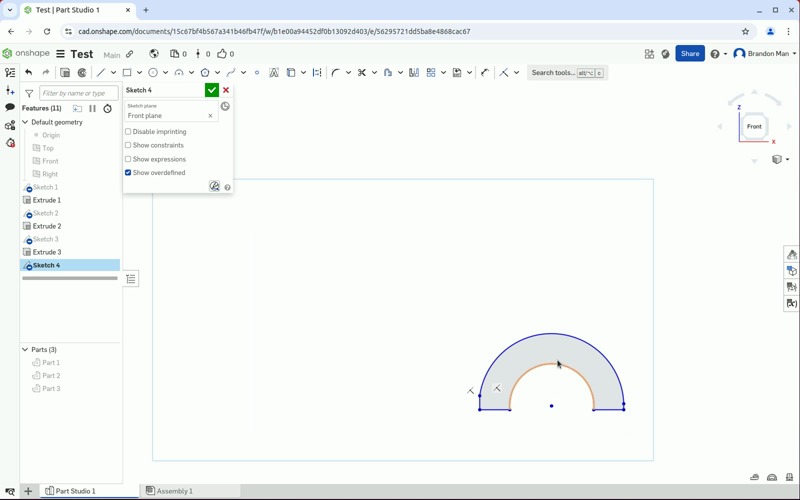
scroll(6)
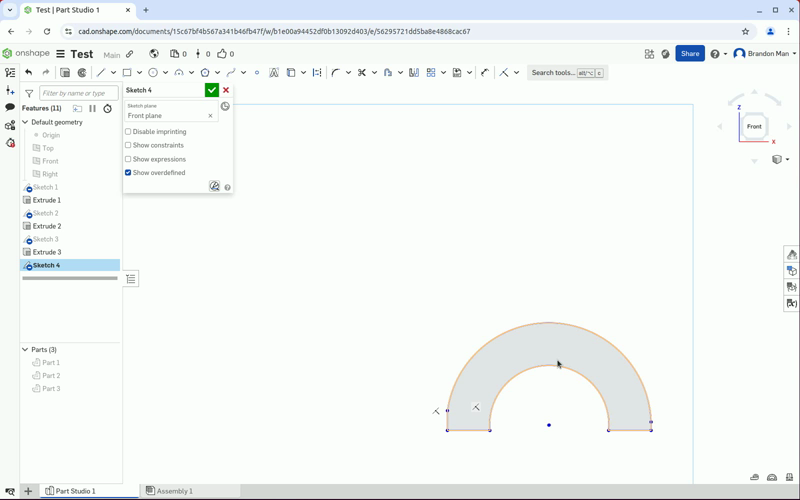
scroll(6)
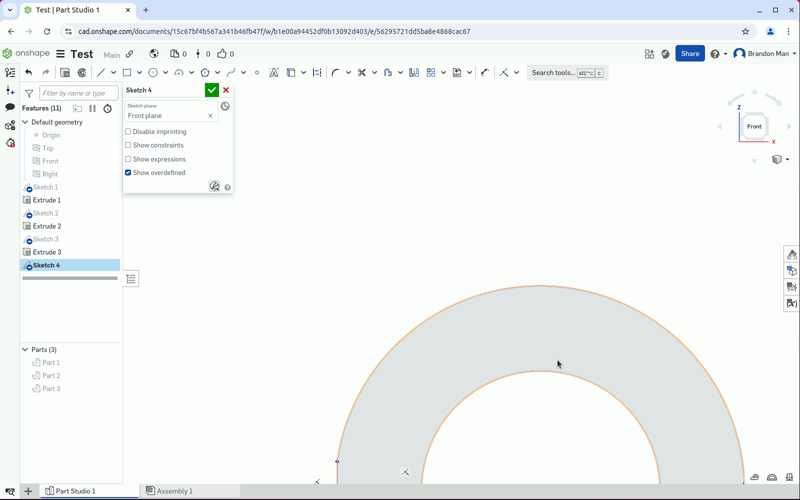
click(557, 359)
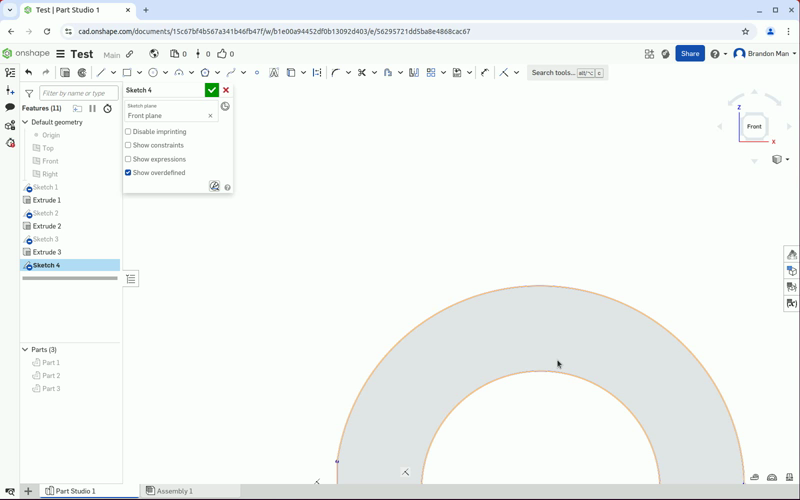
scroll(-6)
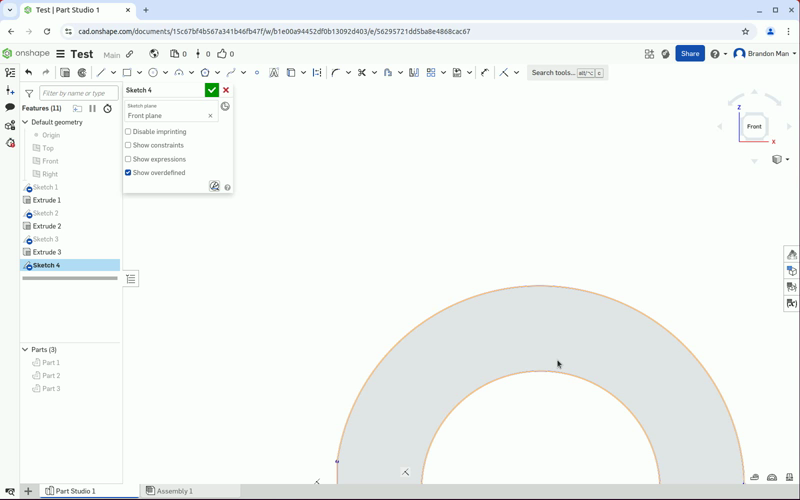
scroll(-6)
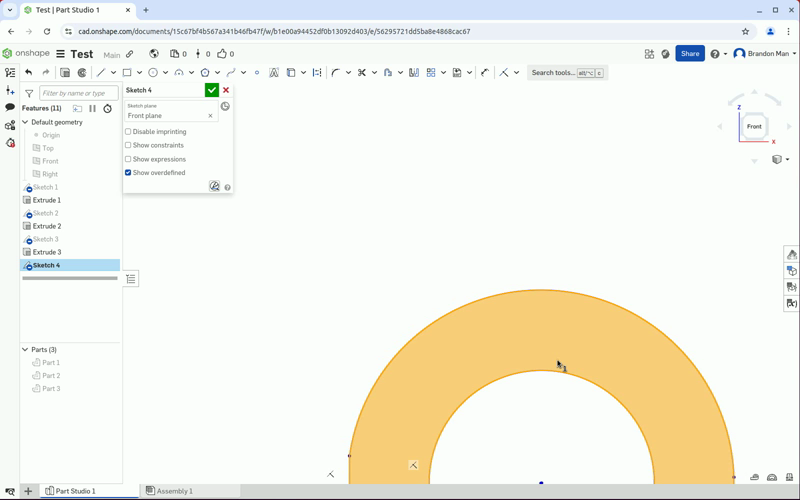
scroll(-6)
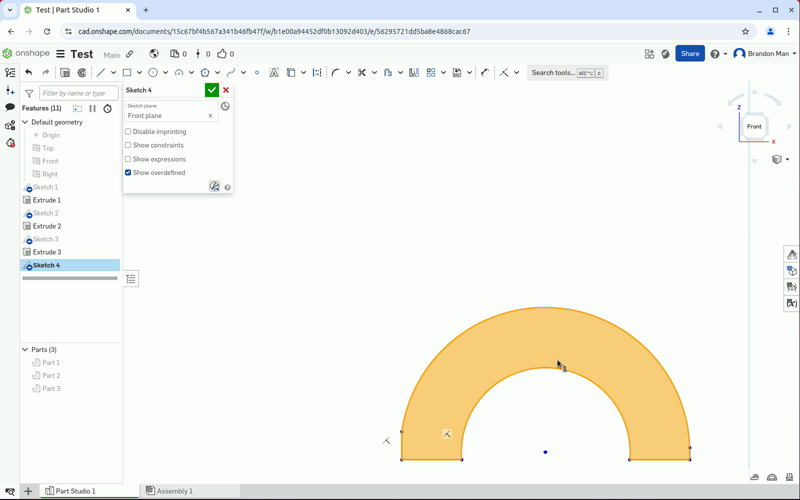
scroll(-6)
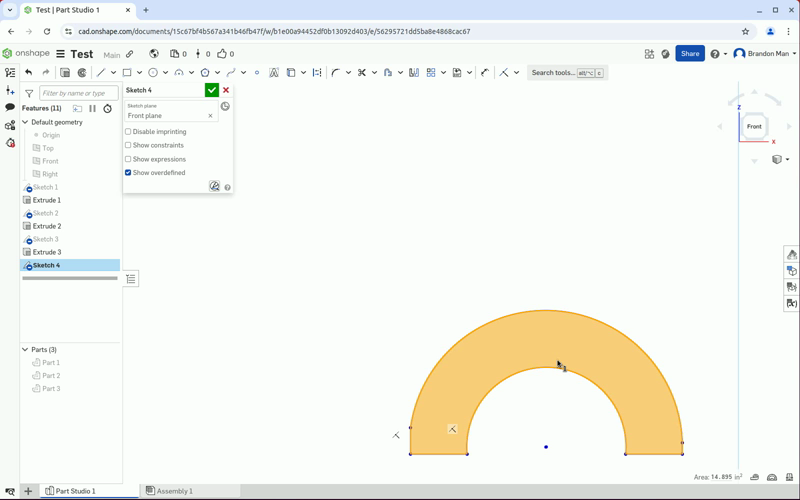
scroll(-6)
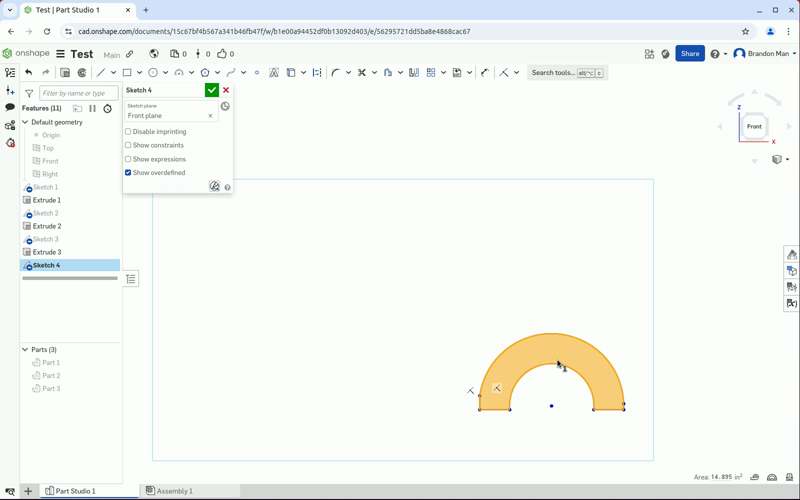
scroll(-6)
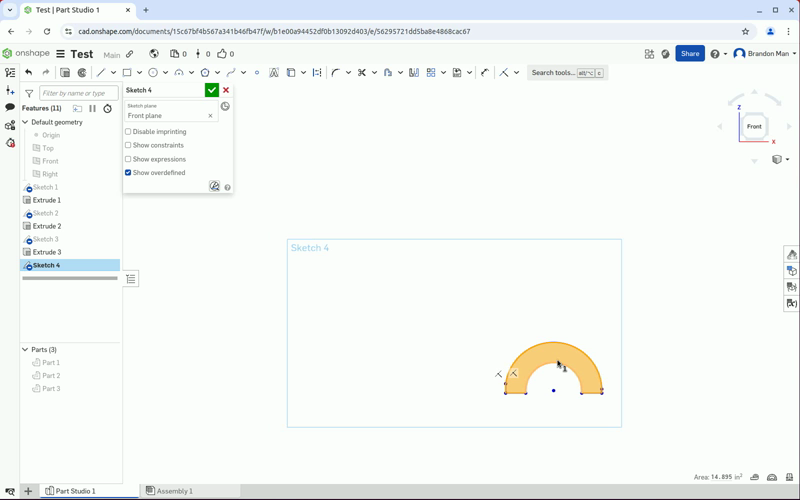
scroll(-6)
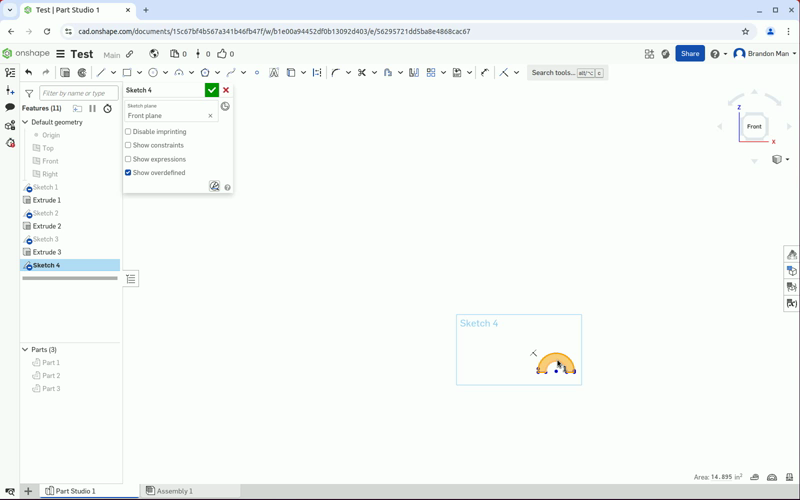
mouse_move(73, 352)
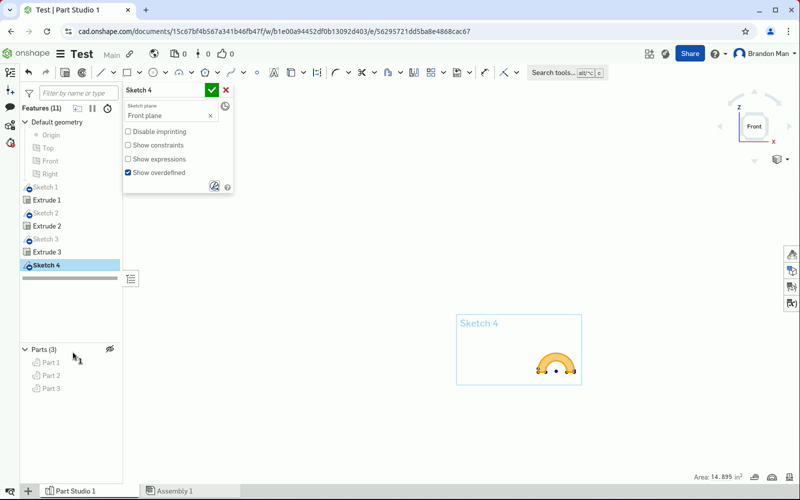
key(shift+y)
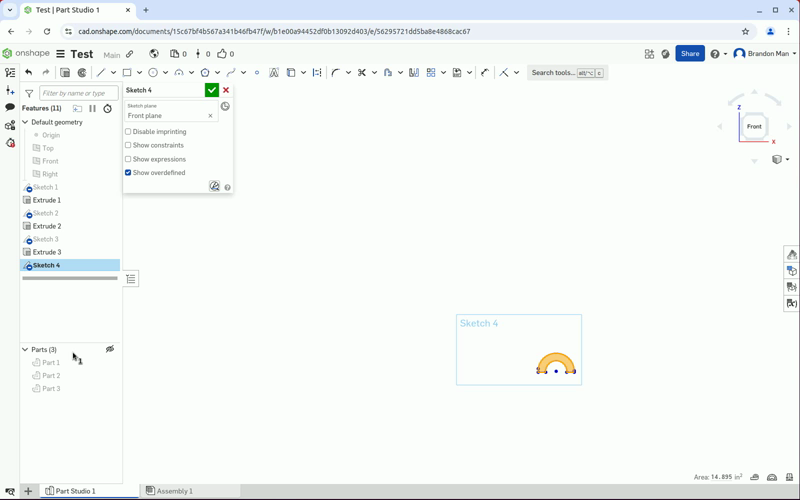
key(shift+e)
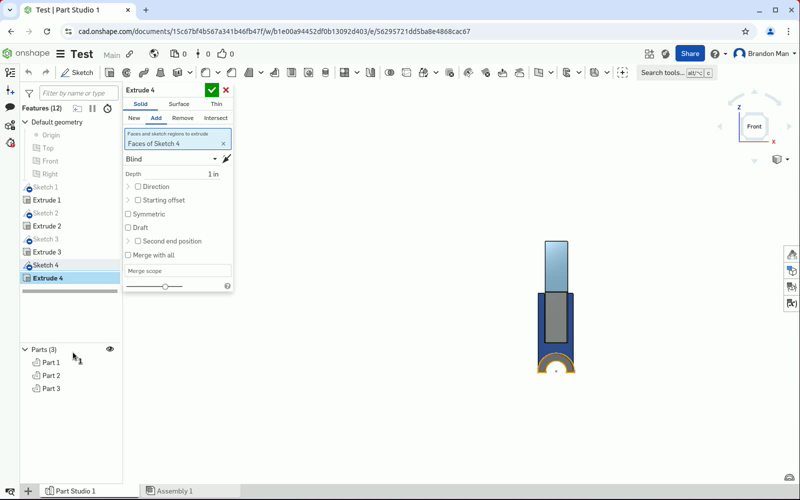
mouse_move(143, 106)
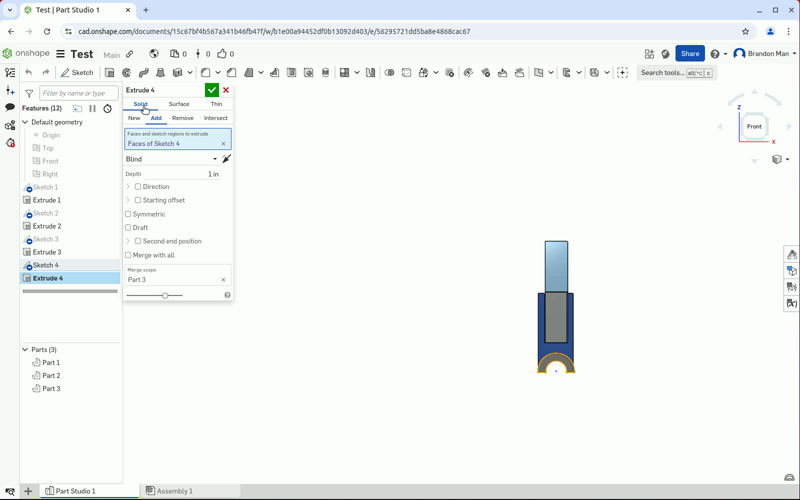
click(143, 106)
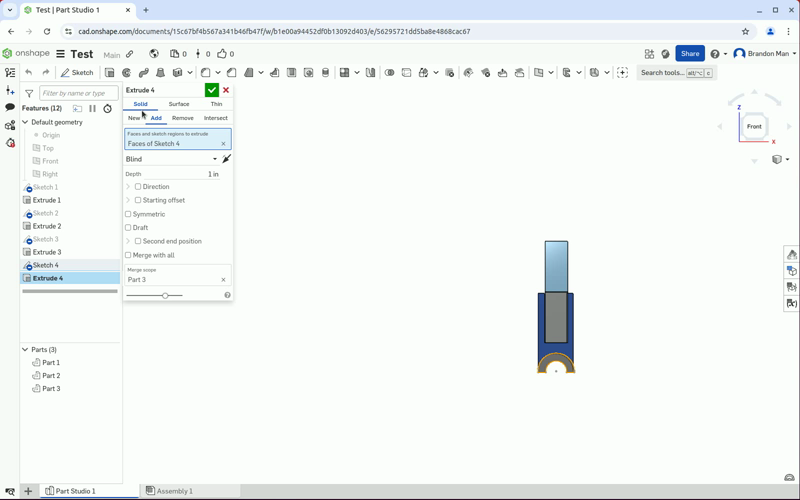
mouse_move(137, 120)
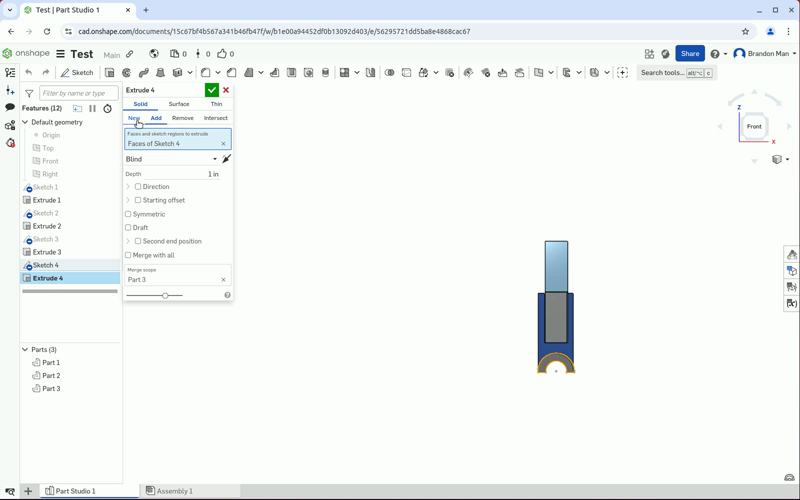
click(137, 120)
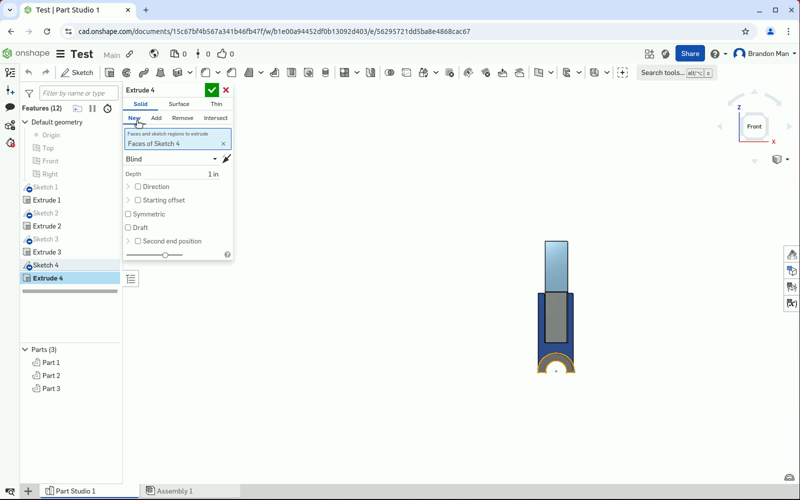
key(tab, 4)
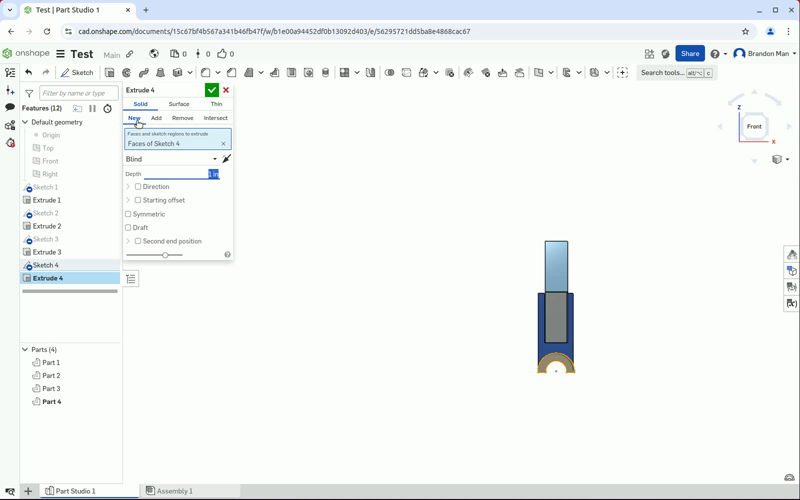
text(2.166)
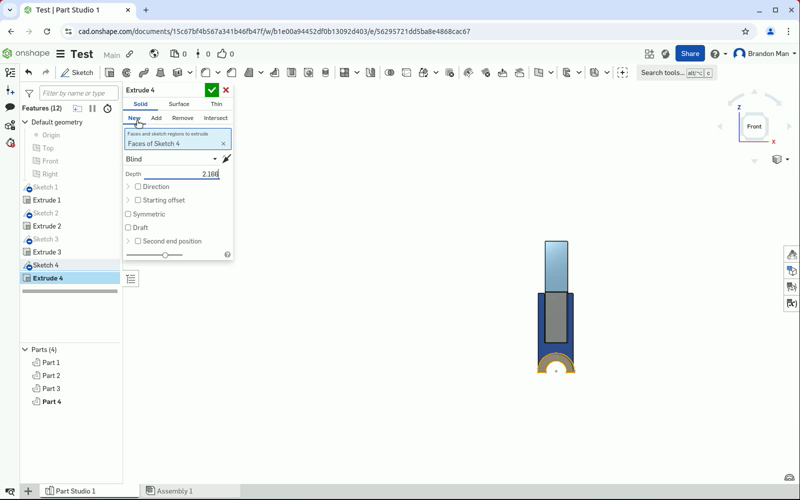
key(enter)
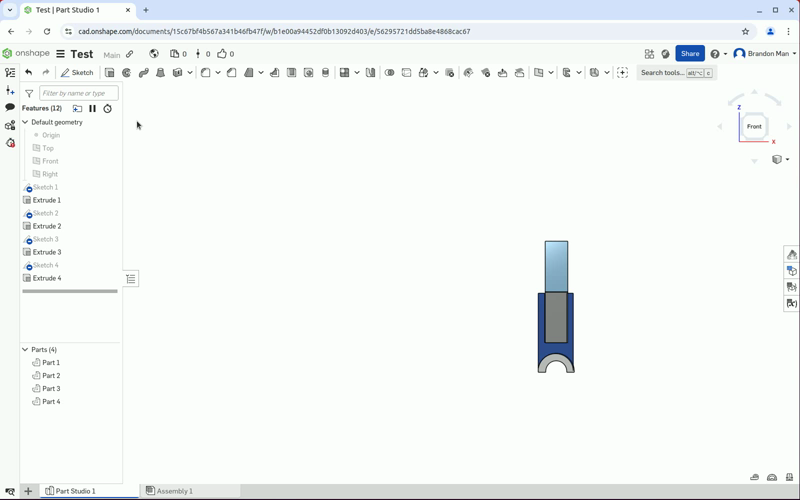
key(shift+h)
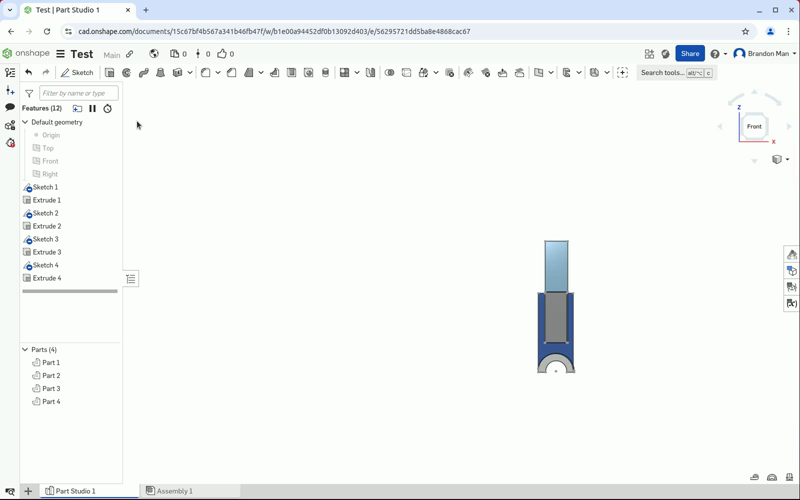
key(shift+h)
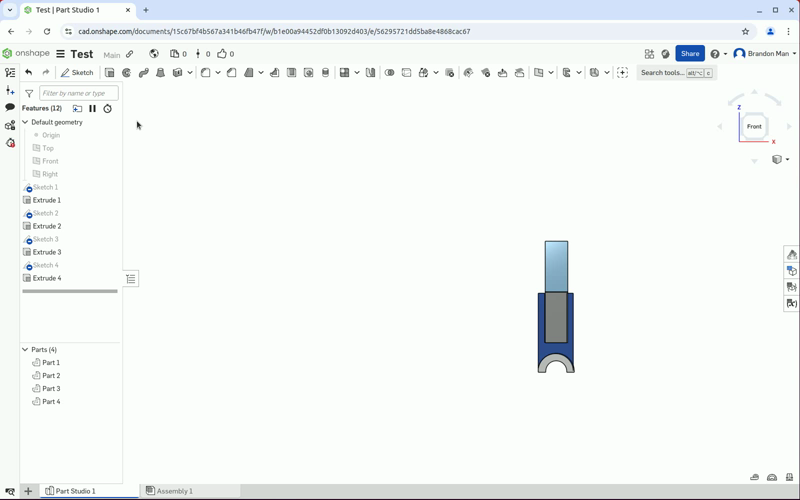
mouse_move(73, 189)
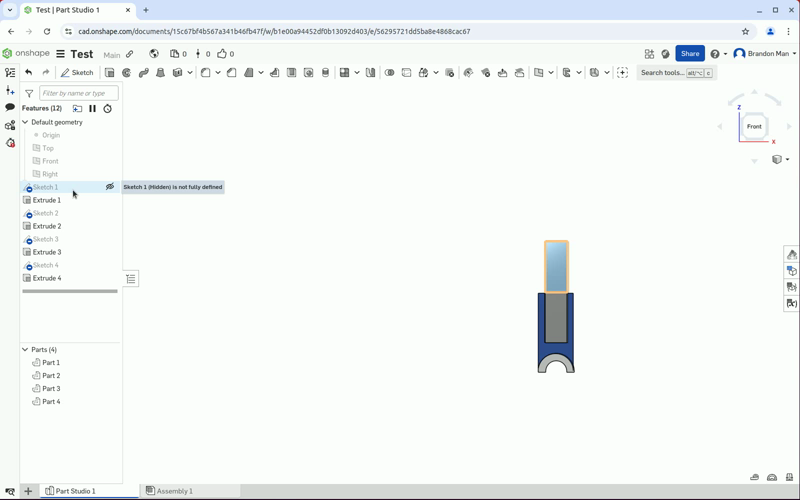
click(73, 189)
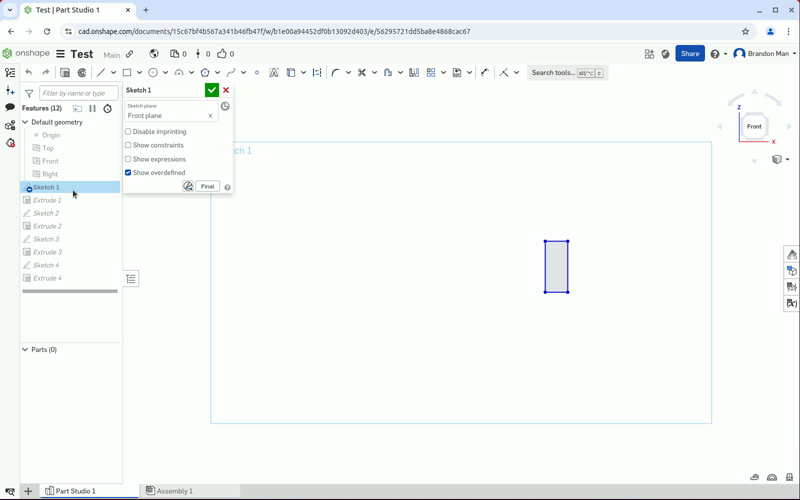
mouse_move(229, 92)
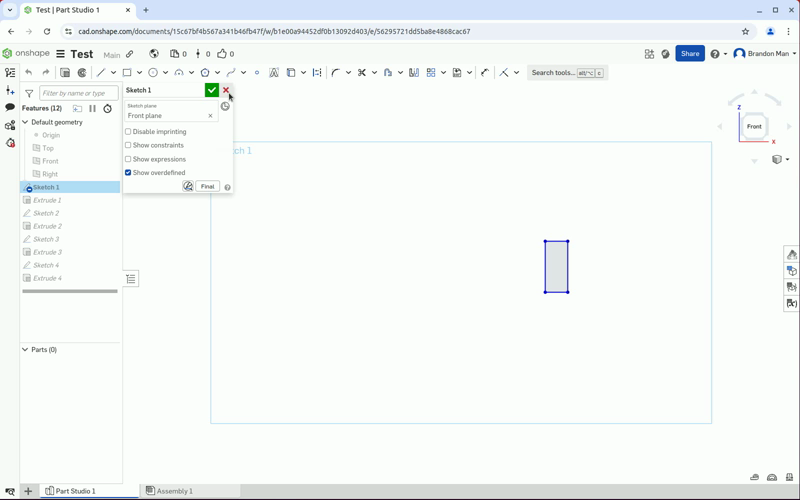
click(229, 92)
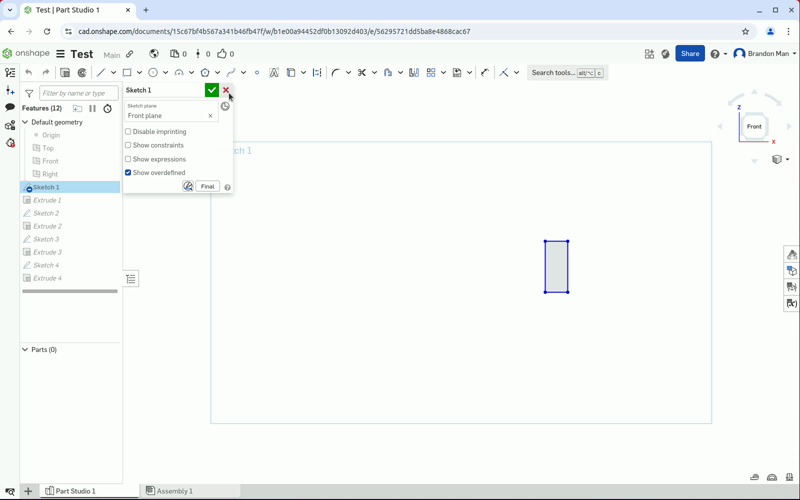
key(shift+s)
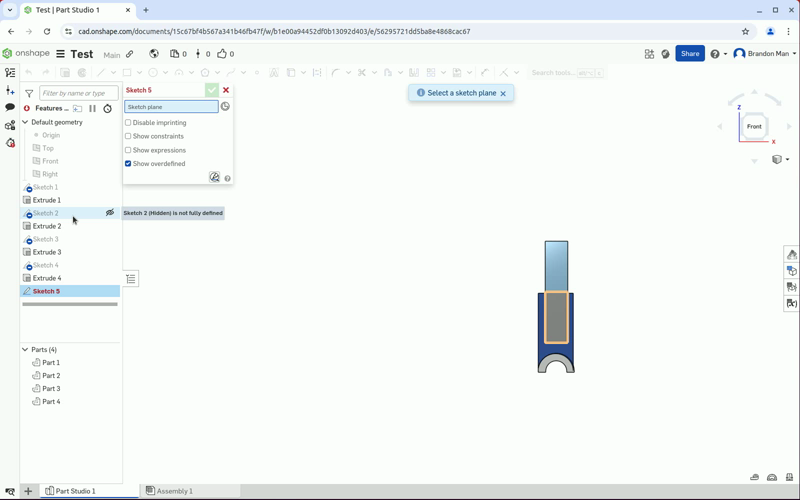
scroll(3)
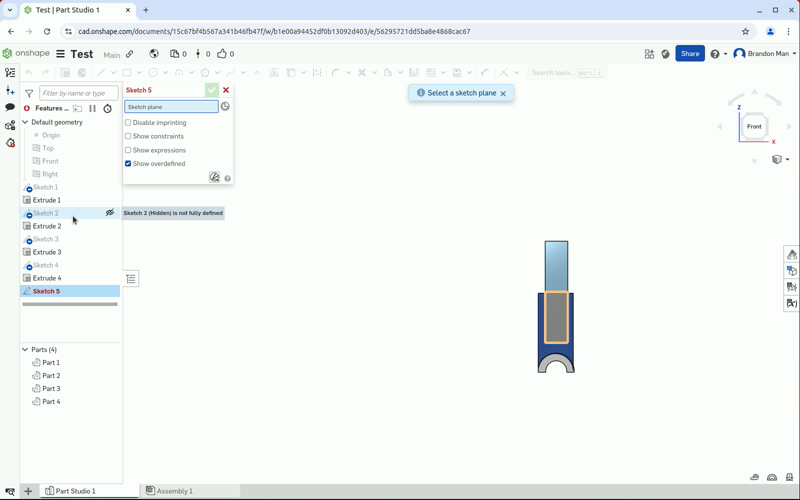
mouse_move(73, 163)
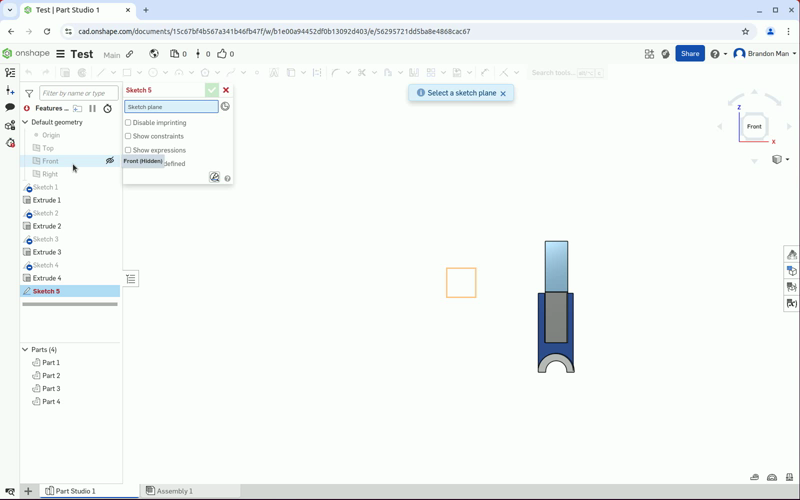
click(73, 163)
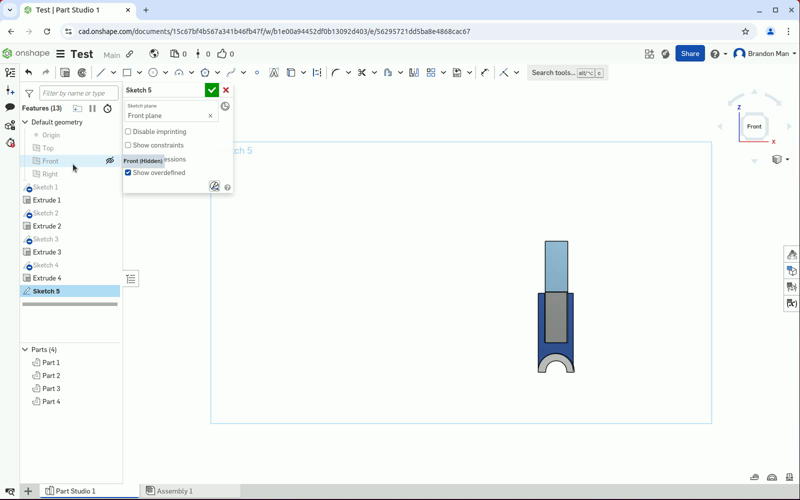
mouse_move(73, 352)
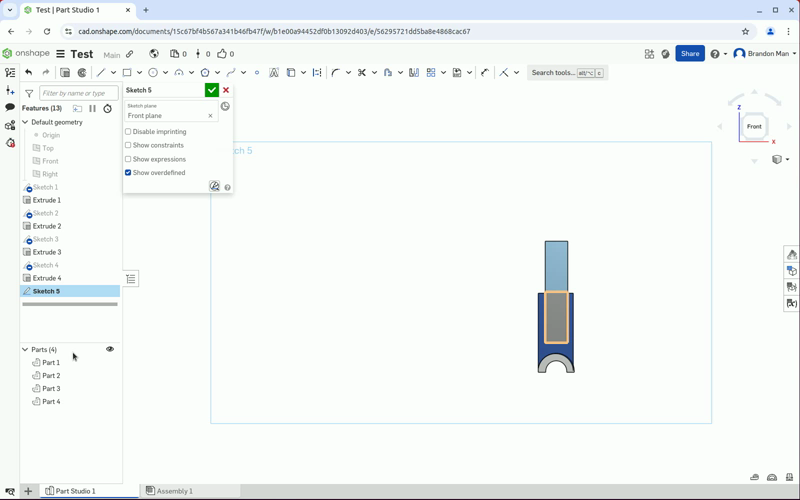
key(y)
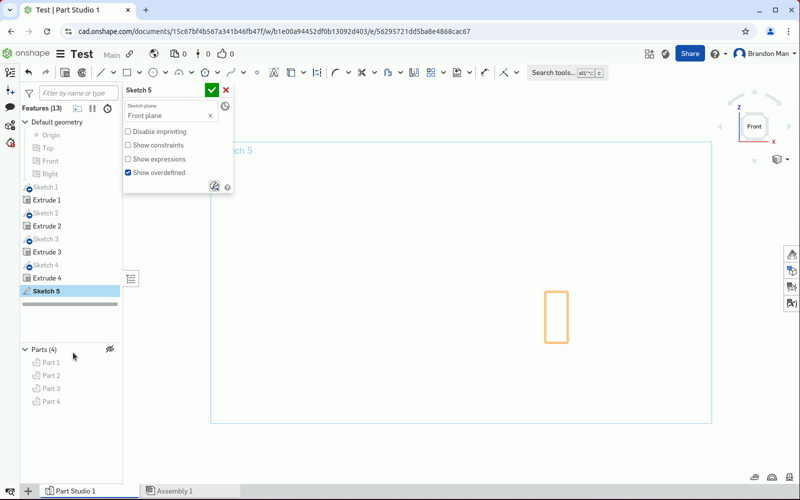
key(l)
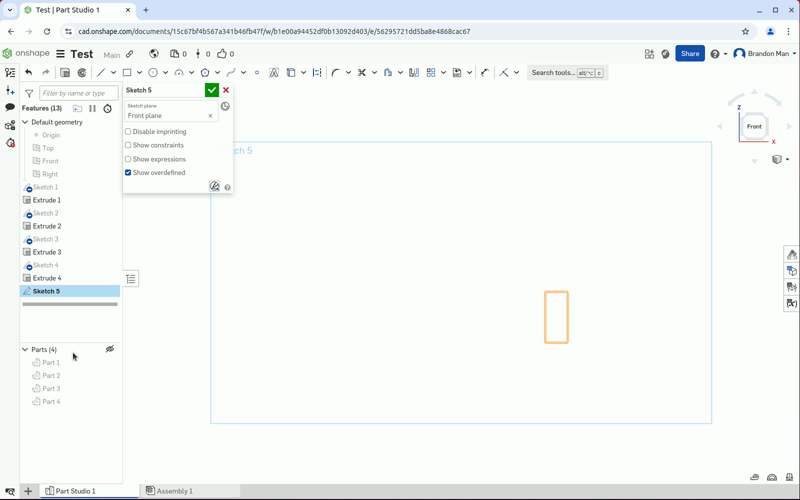
key_down(shift)
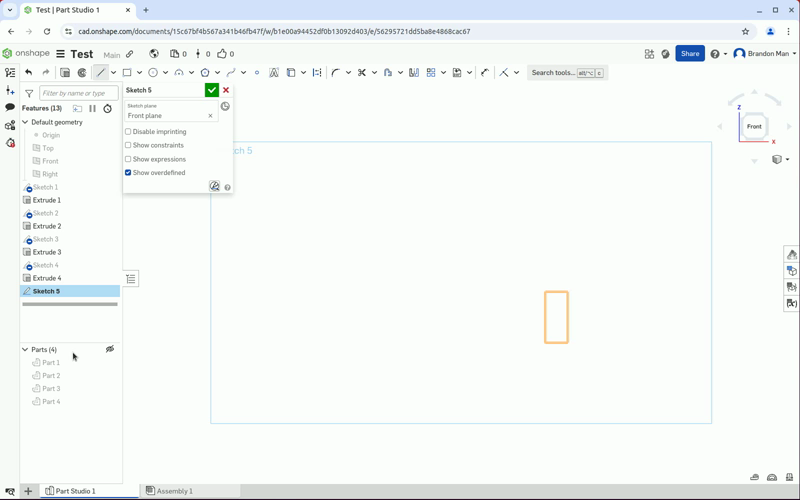
mouse_move(538, 372)
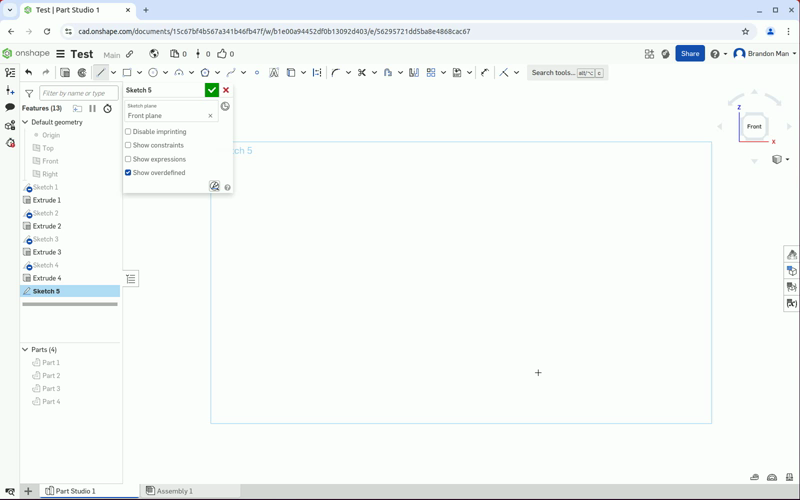
click(538, 372)
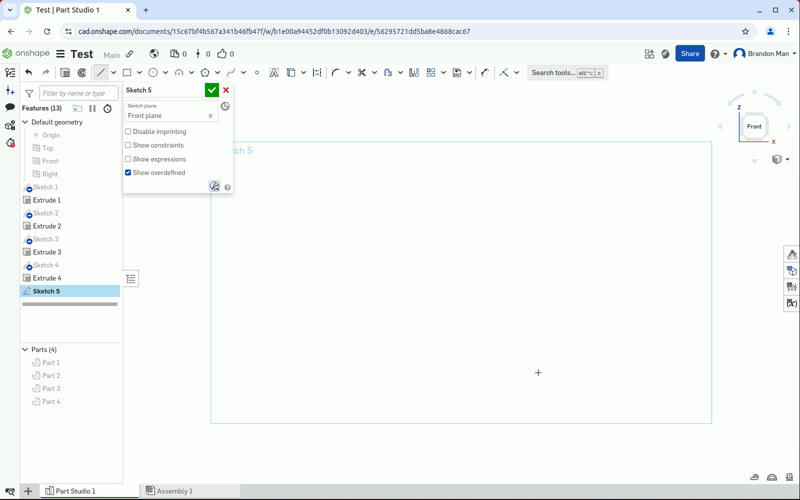
key_up(shift)
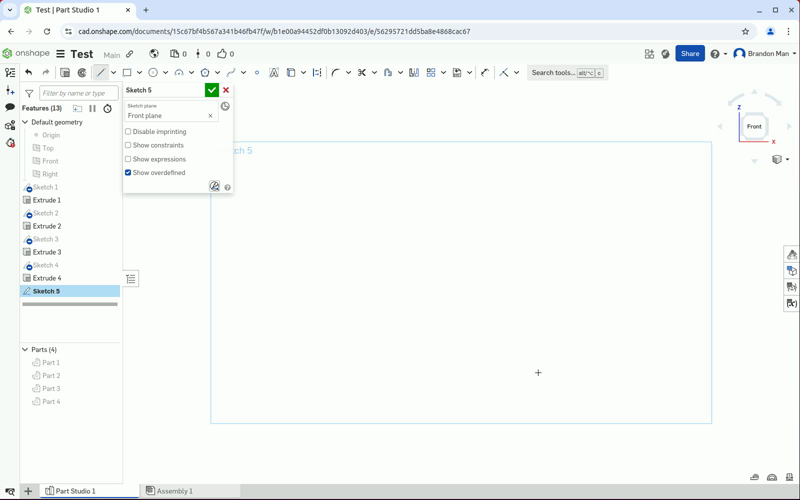
key_down(shift)
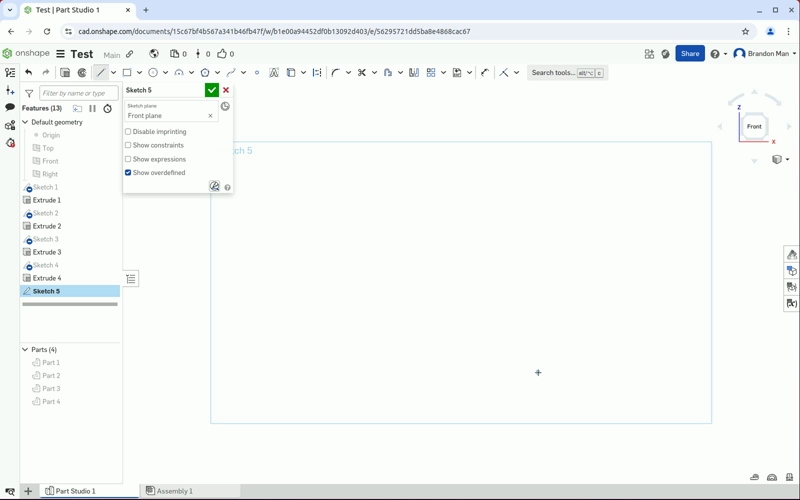
mouse_move(568, 372)
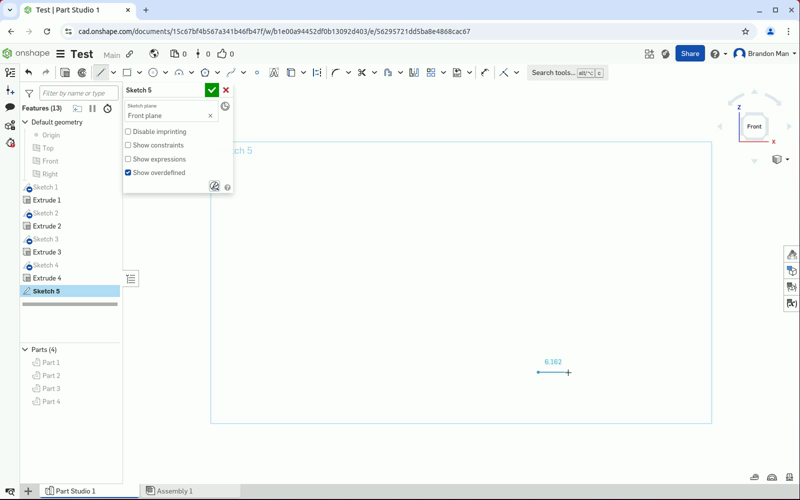
mouse_move(545, 372)
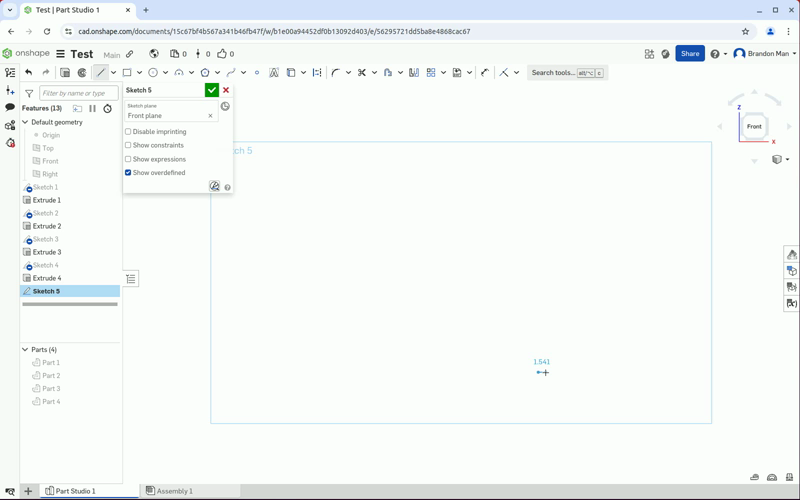
click(545, 372)
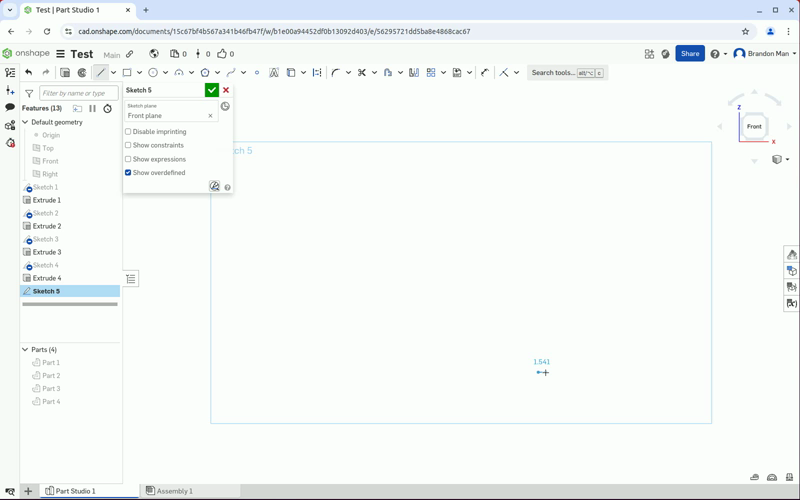
key_up(shift)
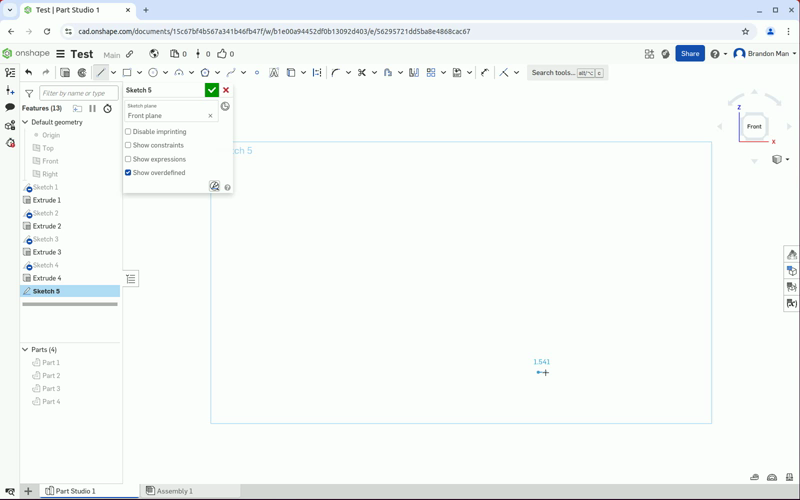
key(esc)
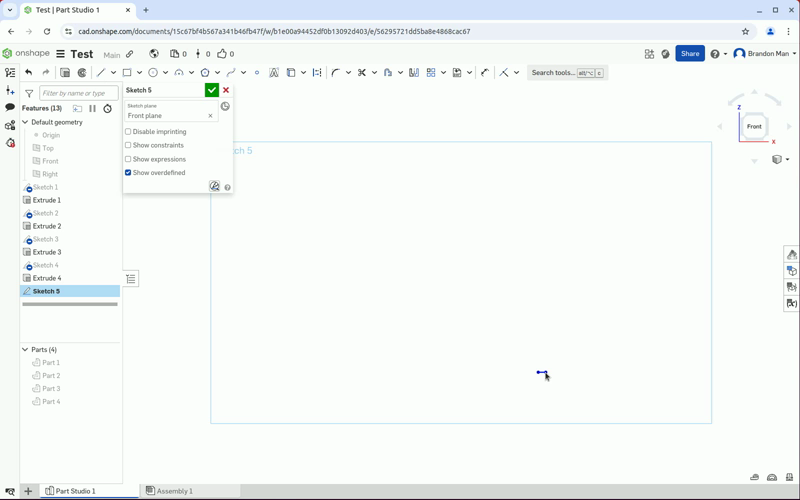
key(a)
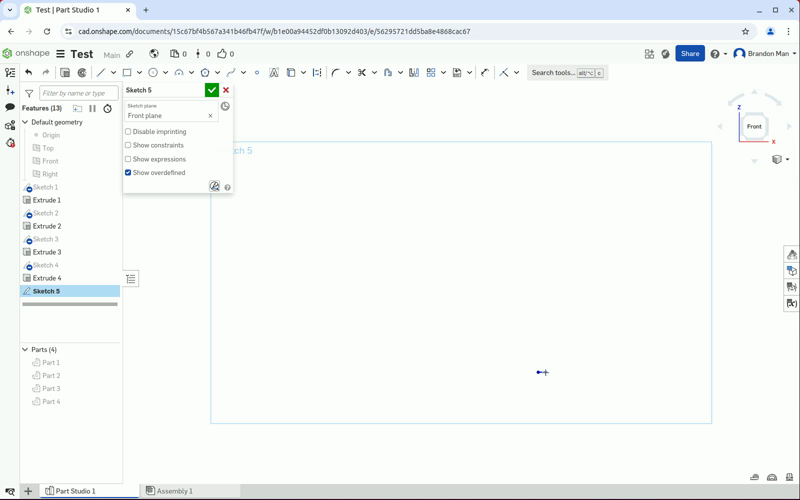
mouse_move(545, 372)
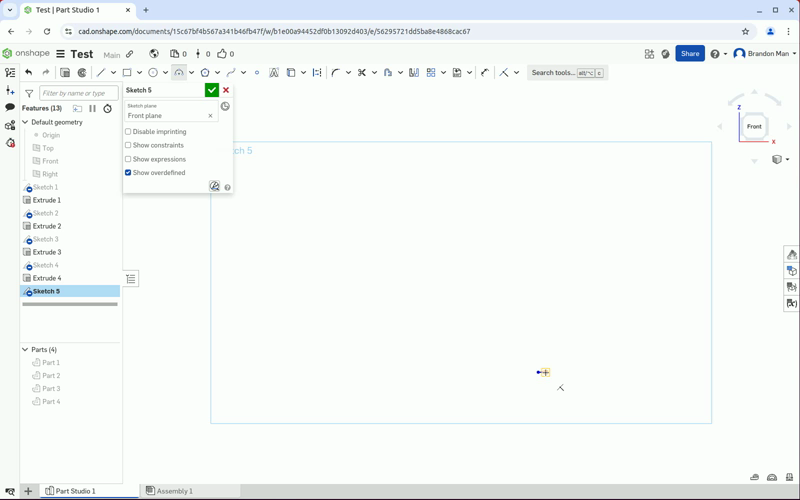
click(545, 372)
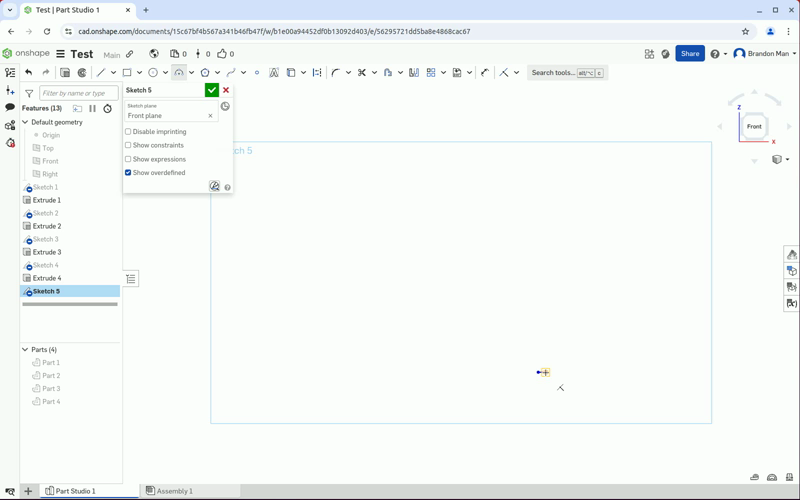
key_down(shift)
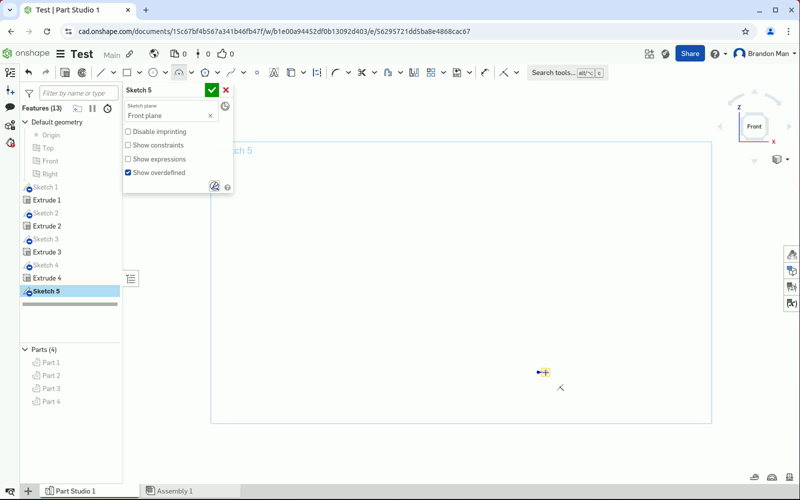
mouse_move(566, 372)
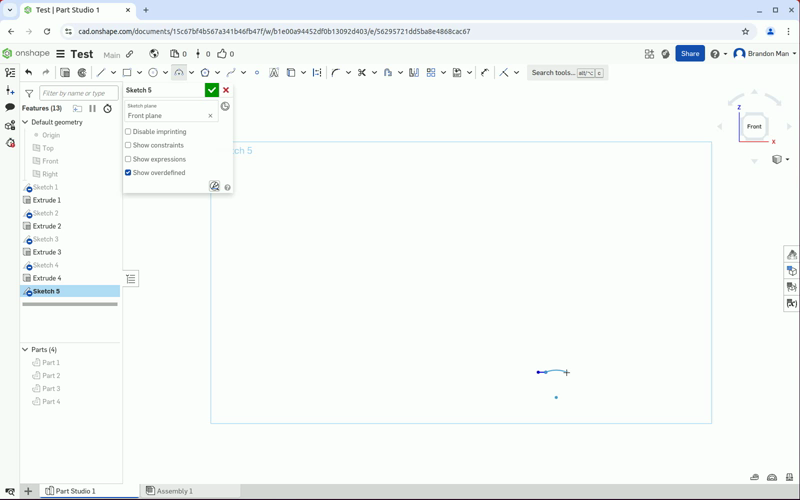
click(566, 372)
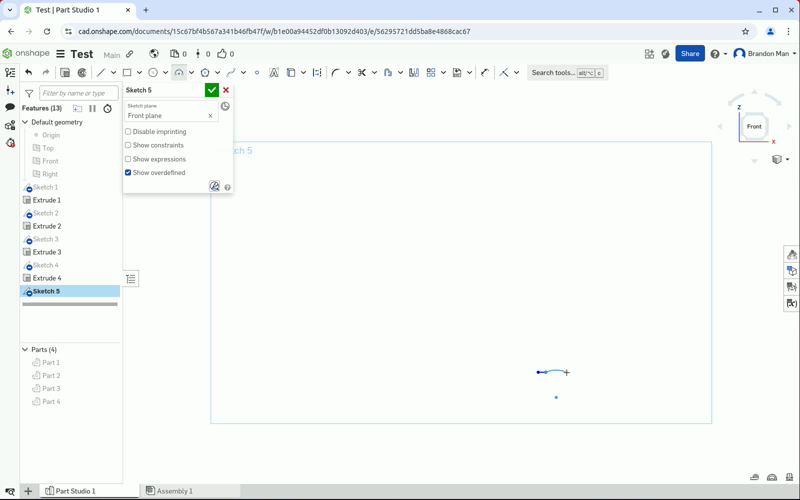
mouse_move(556, 381)
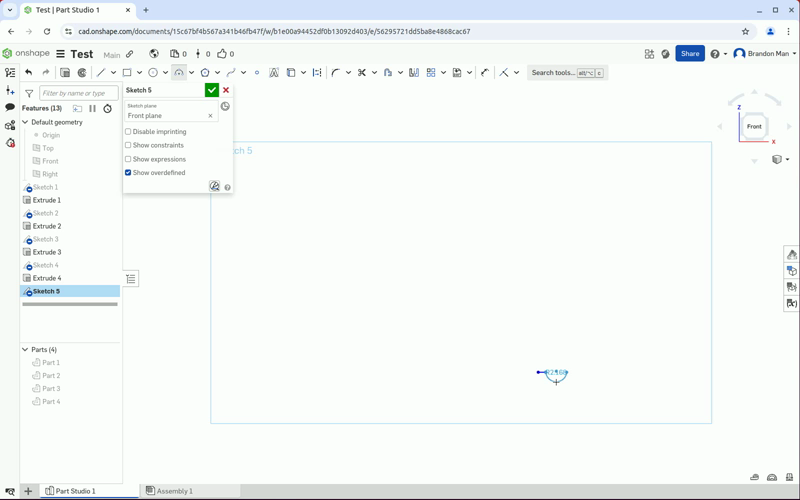
click(556, 381)
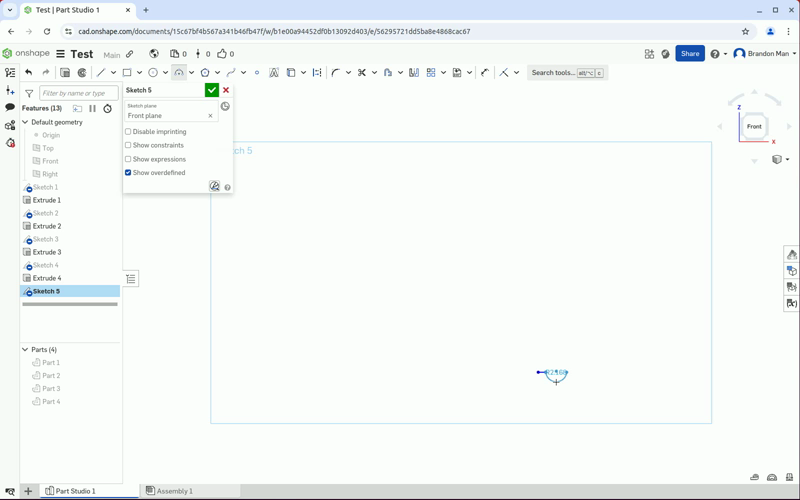
key_up(shift)
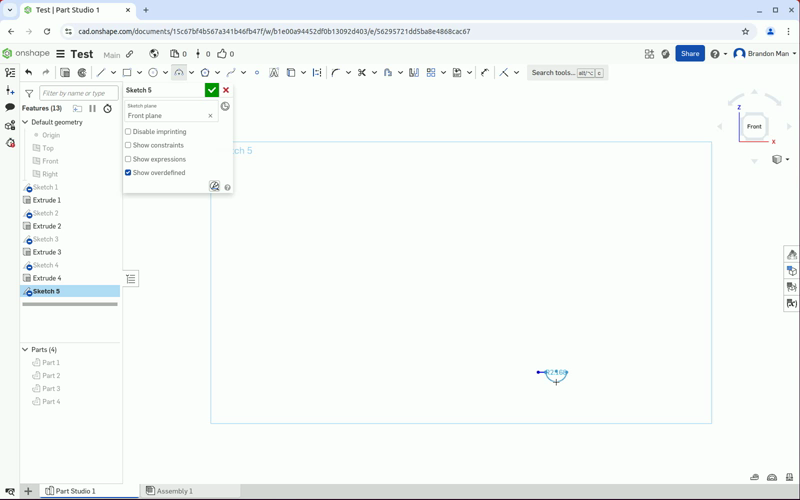
key(esc)
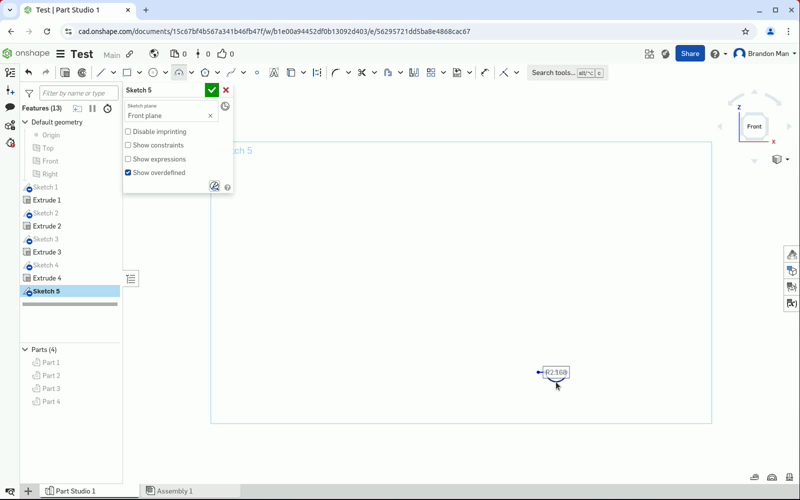
key(l)
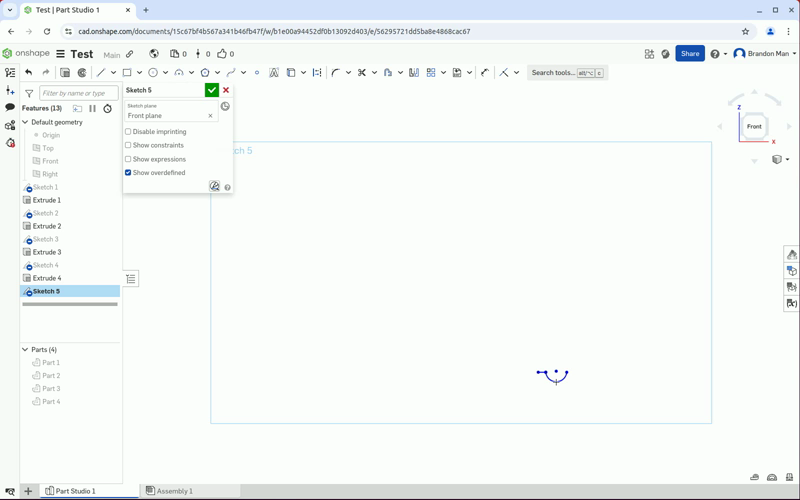
mouse_move(566, 372)
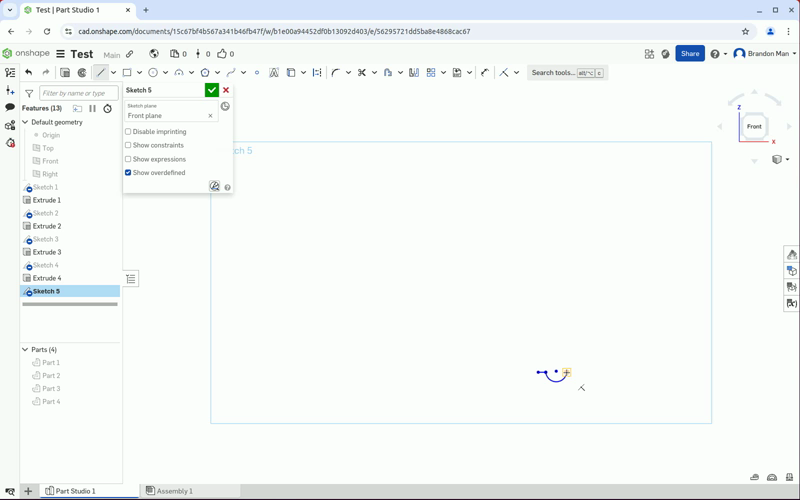
click(566, 372)
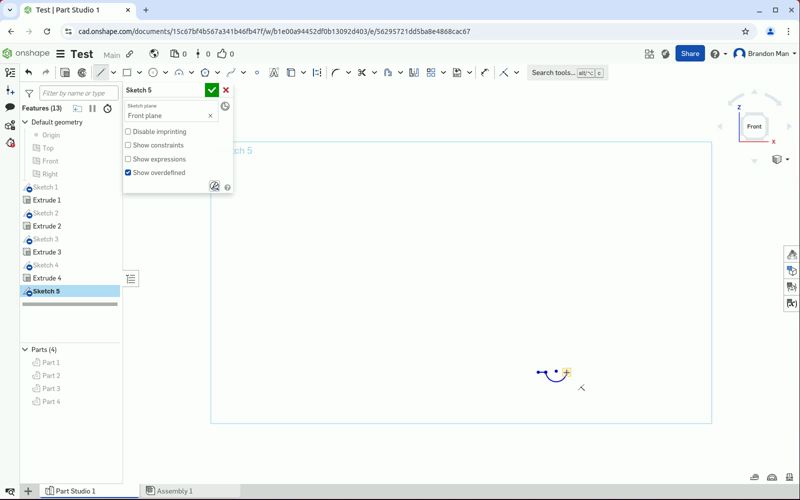
key_down(shift)
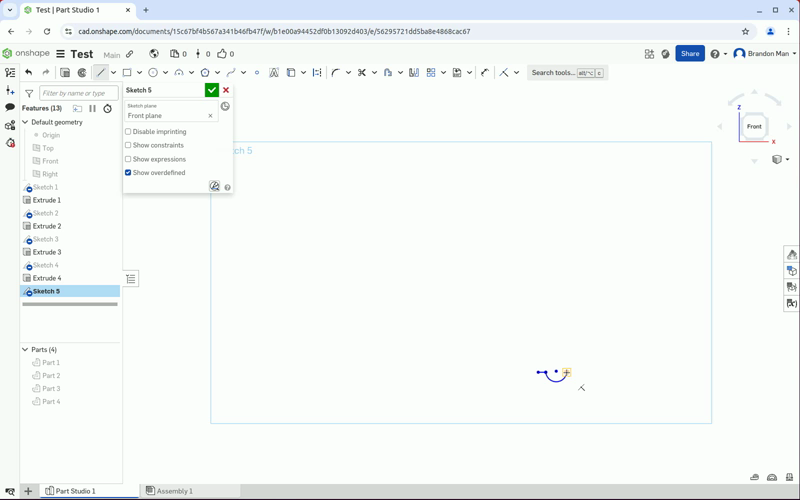
mouse_move(589, 372)
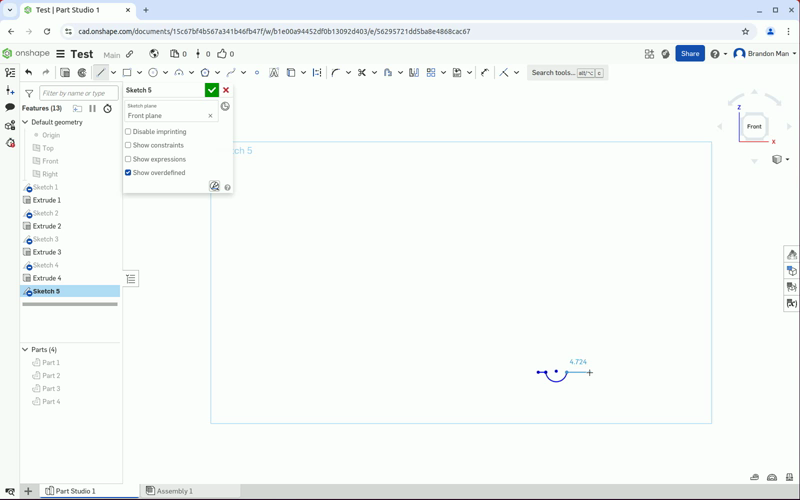
mouse_move(574, 372)
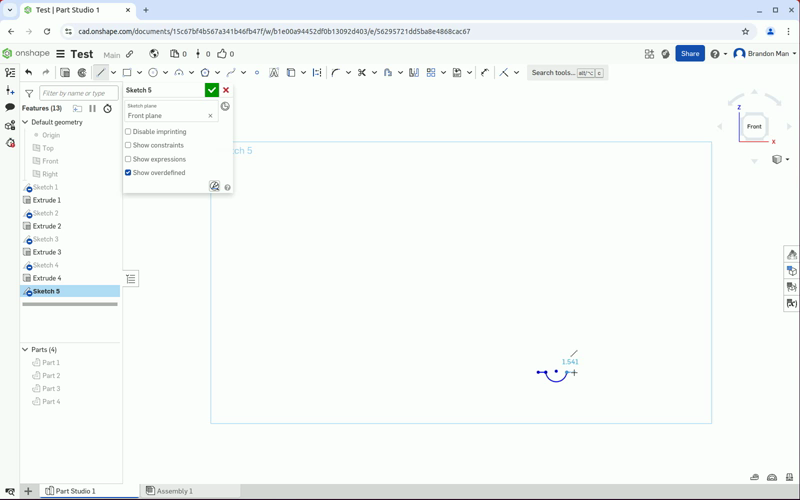
scroll(6)
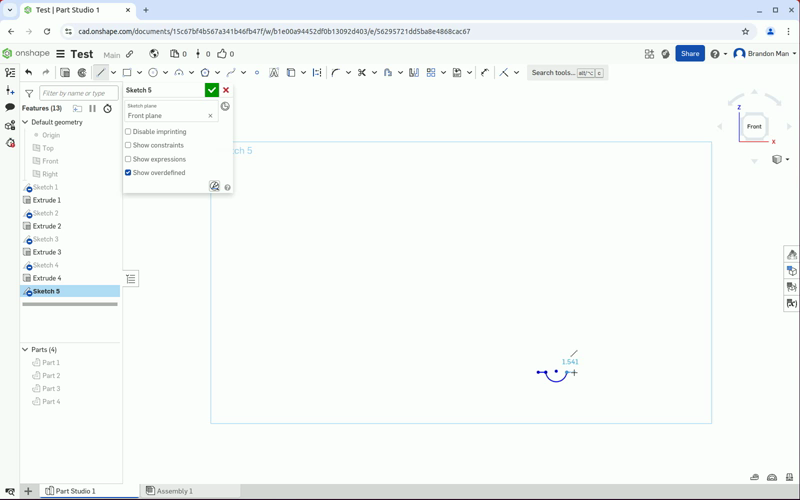
scroll(6)
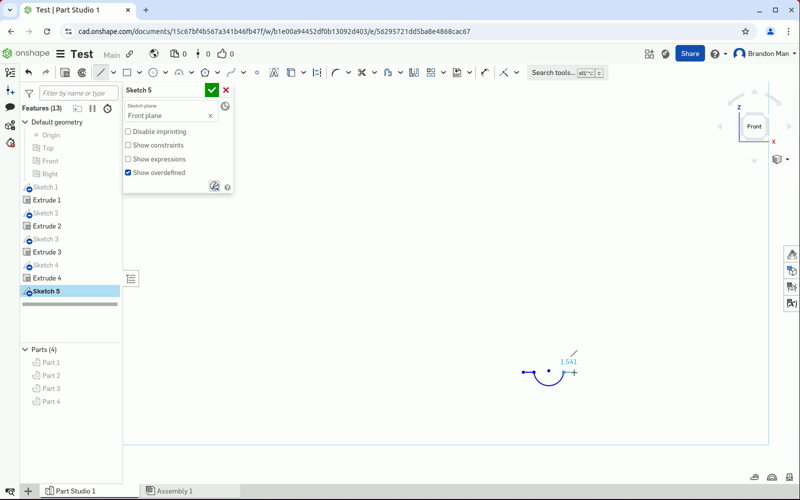
scroll(6)
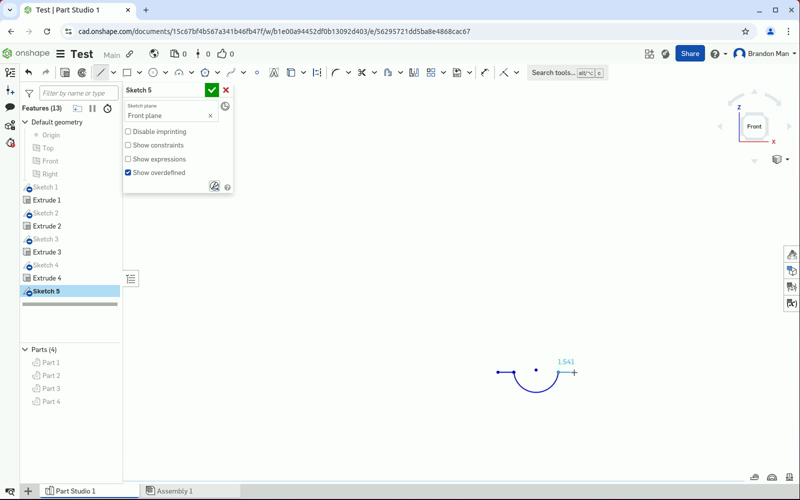
scroll(6)
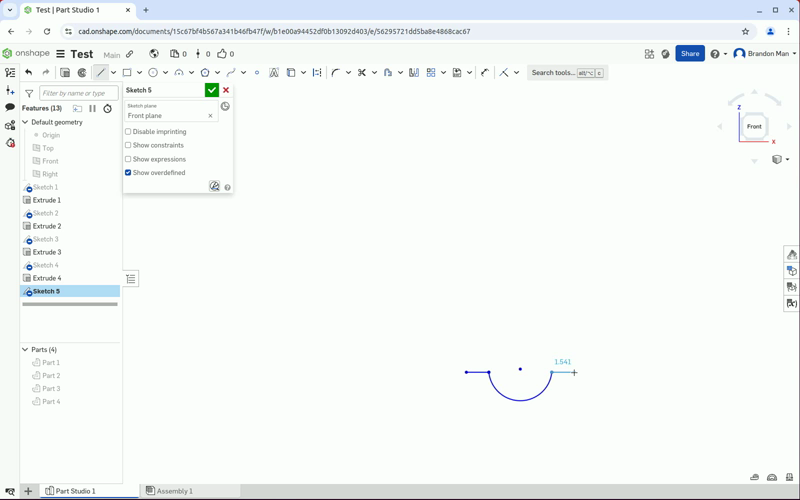
scroll(6)
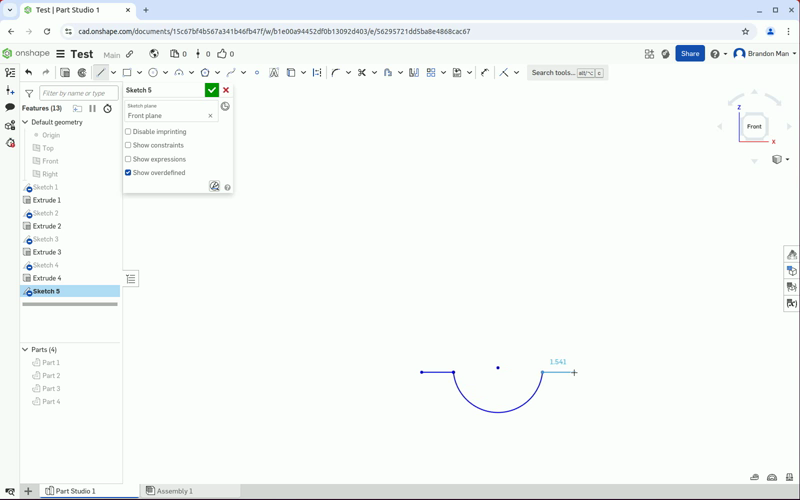
scroll(6)
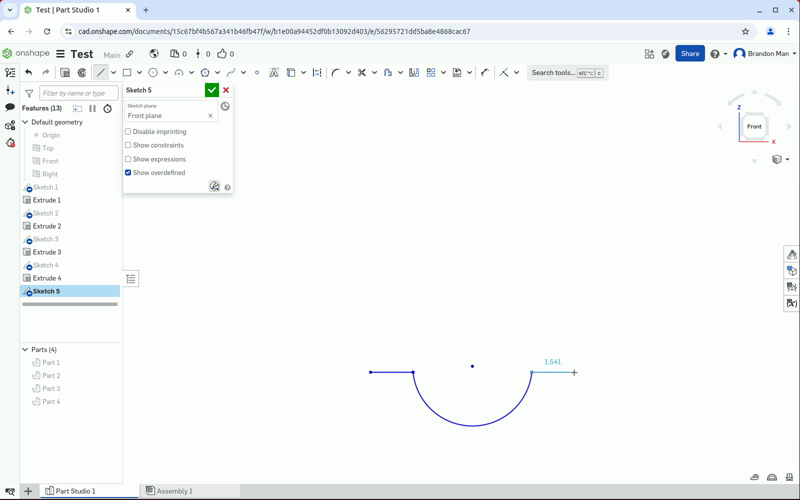
scroll(6)
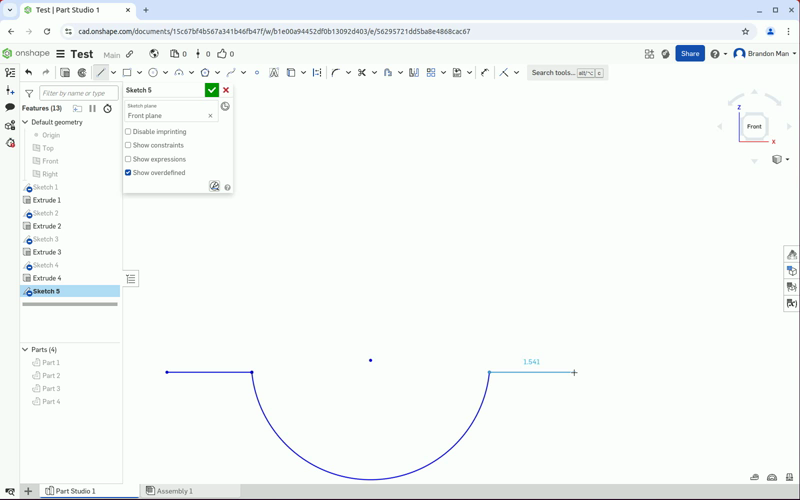
click(574, 372)
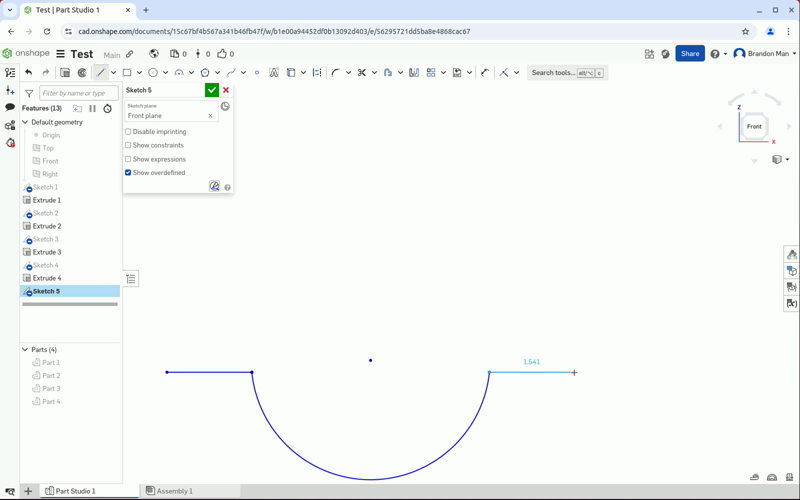
scroll(-6)
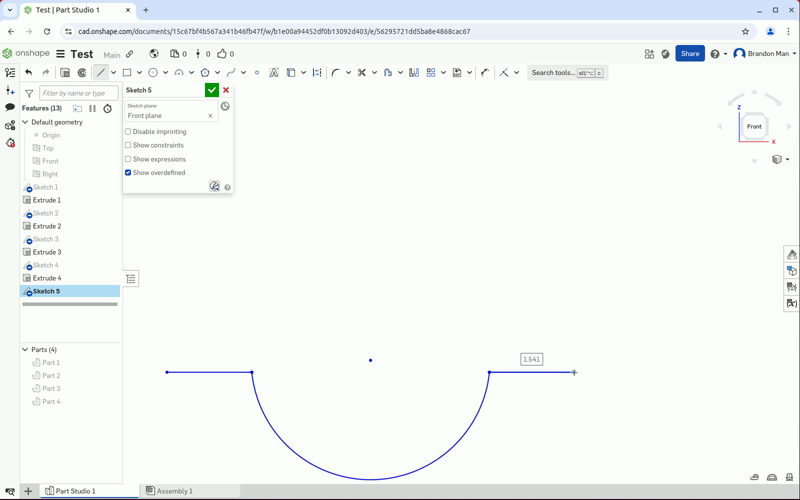
scroll(-6)
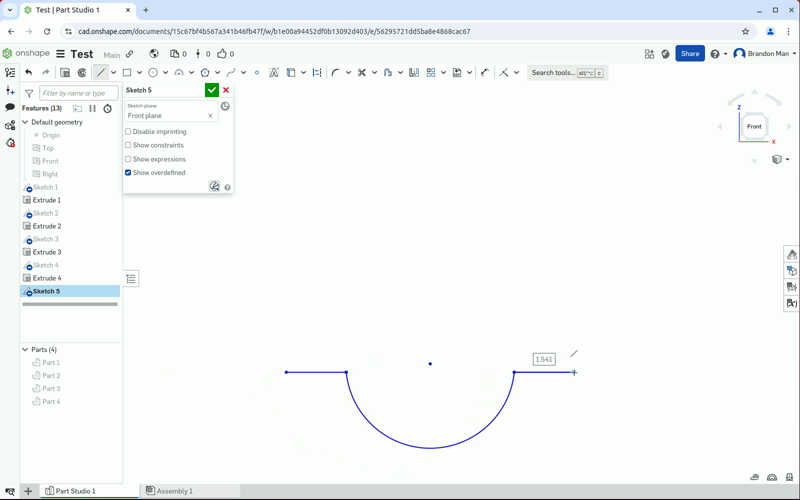
scroll(-6)
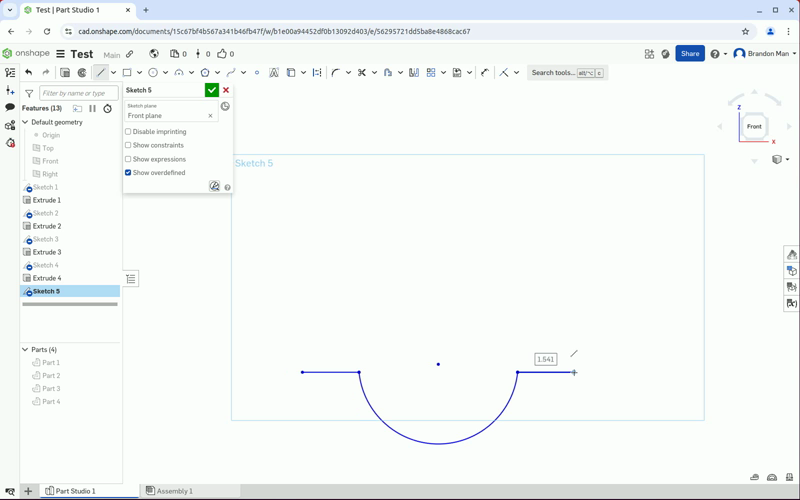
scroll(-6)
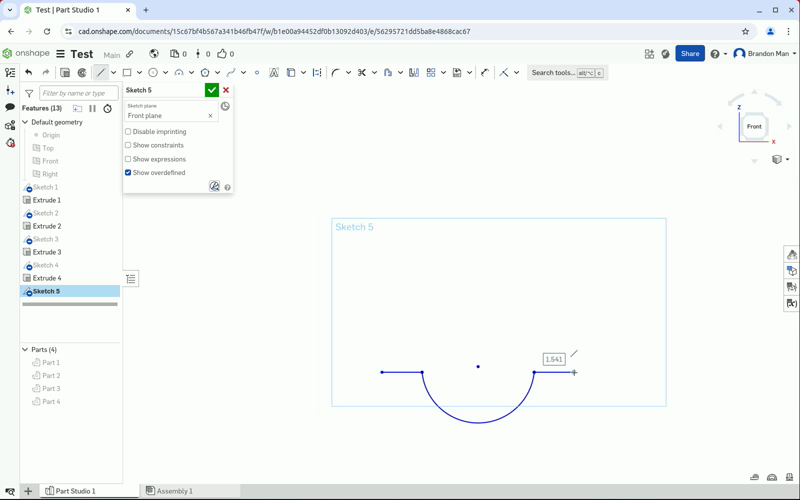
scroll(-6)
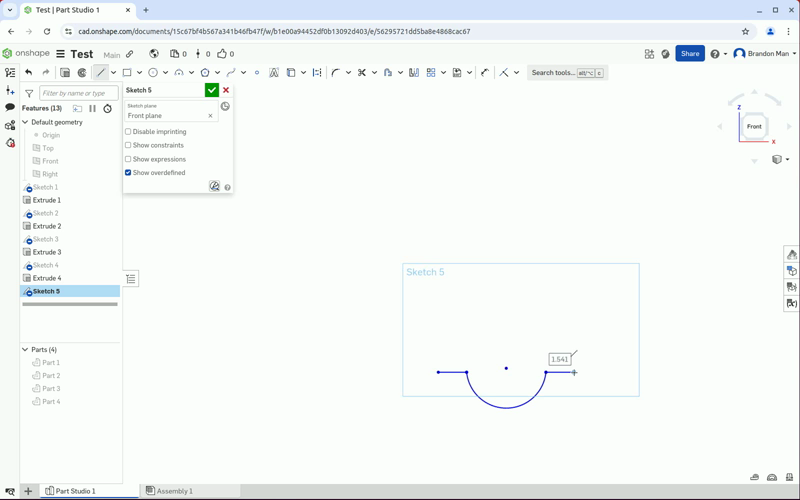
scroll(-6)
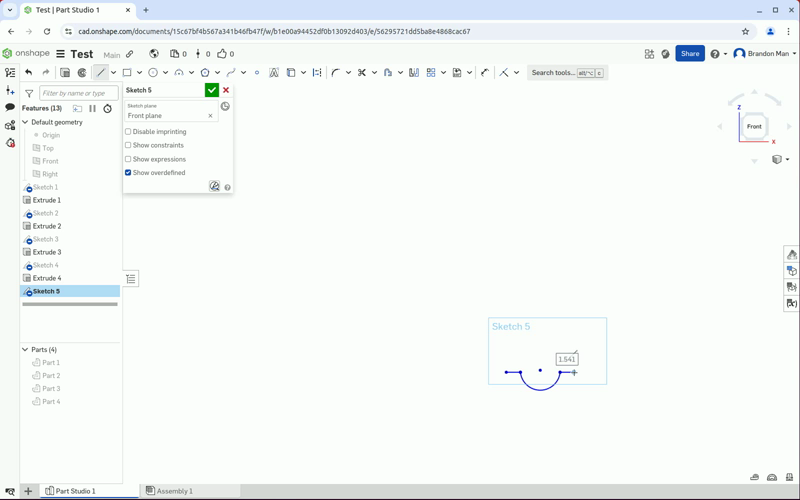
scroll(-6)
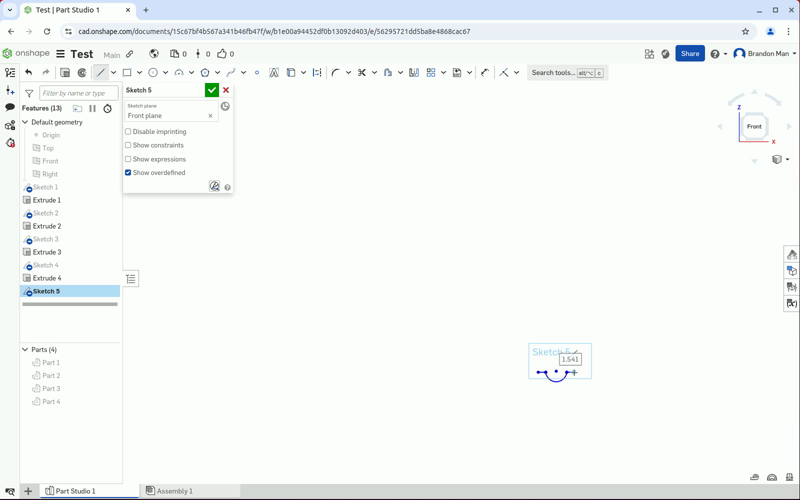
key_up(shift)
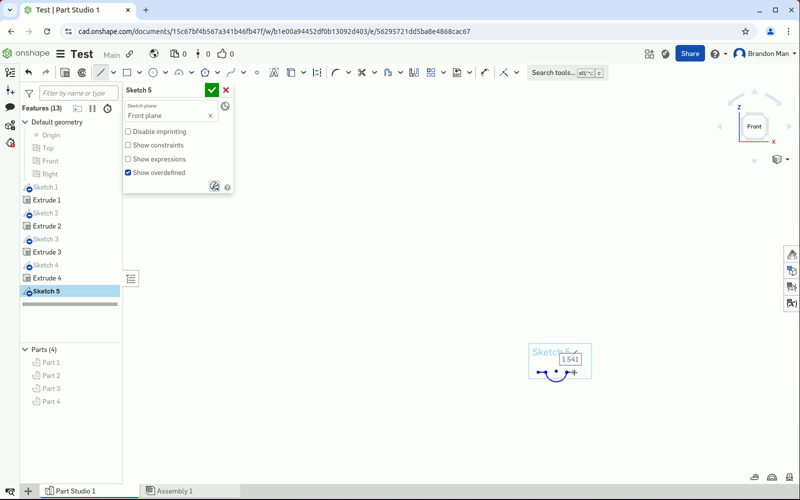
key(esc)
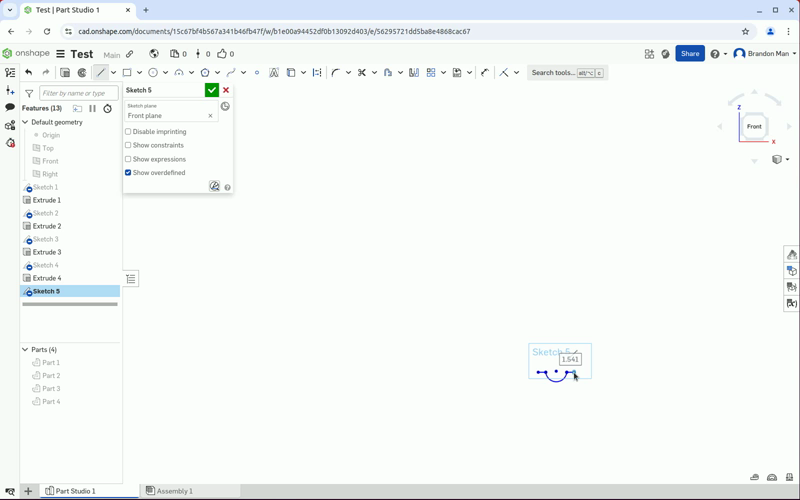
key(a)
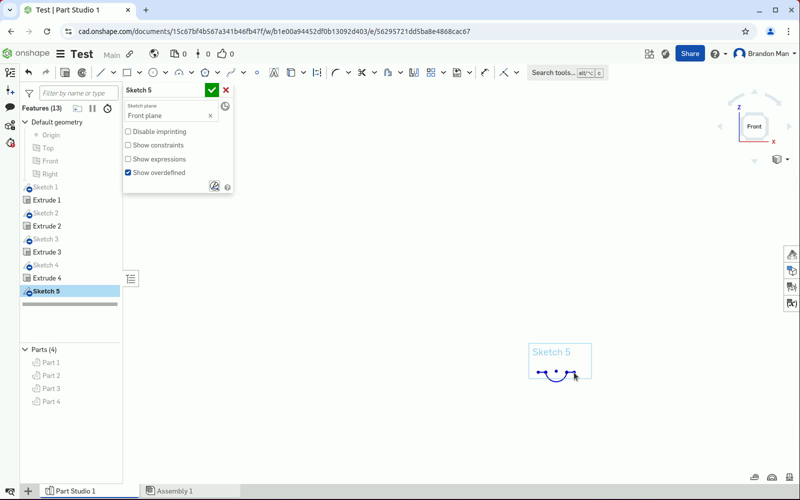
mouse_move(574, 372)
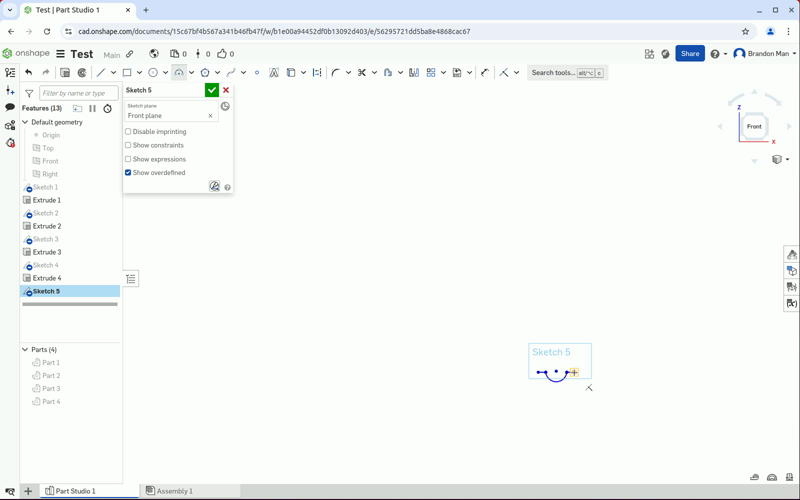
click(574, 372)
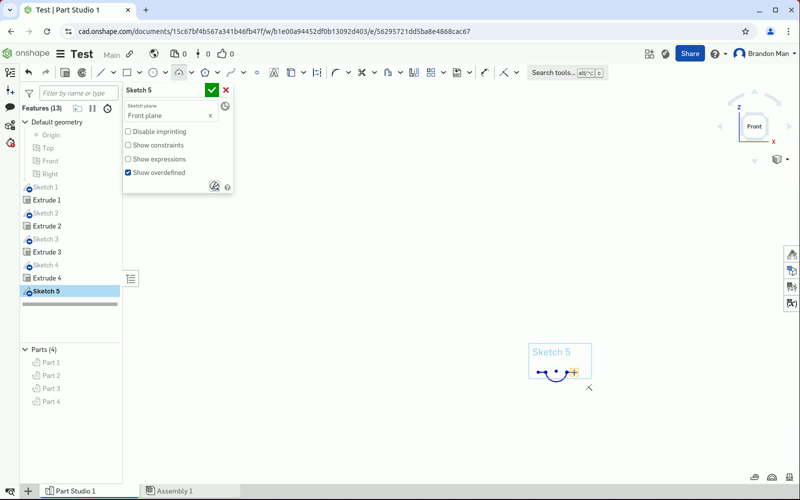
key_down(shift)
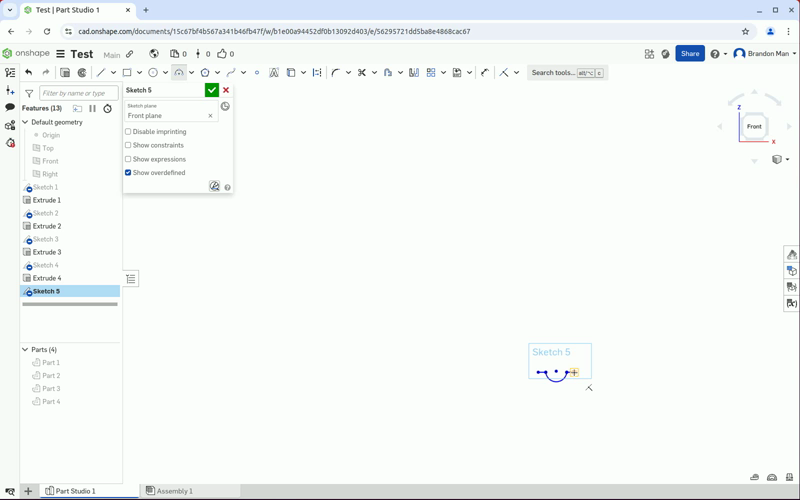
mouse_move(538, 368)
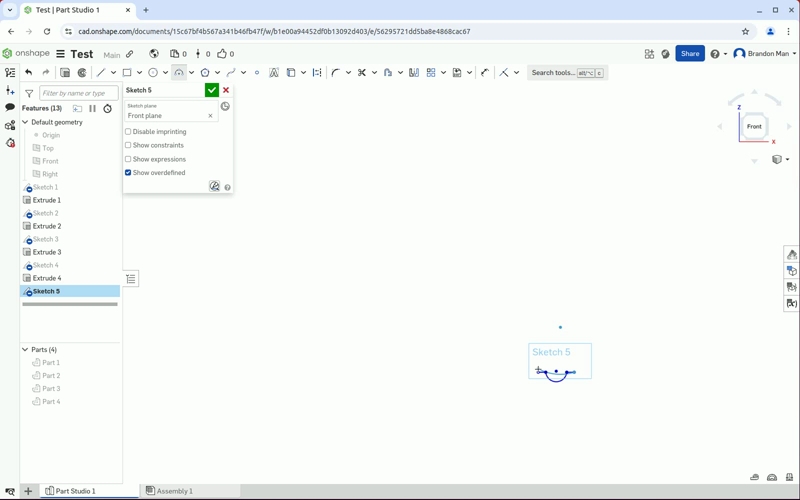
scroll(6)
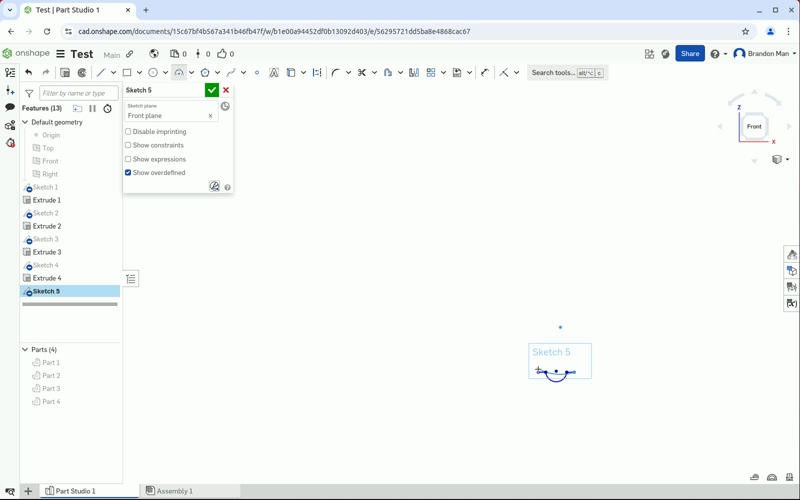
scroll(6)
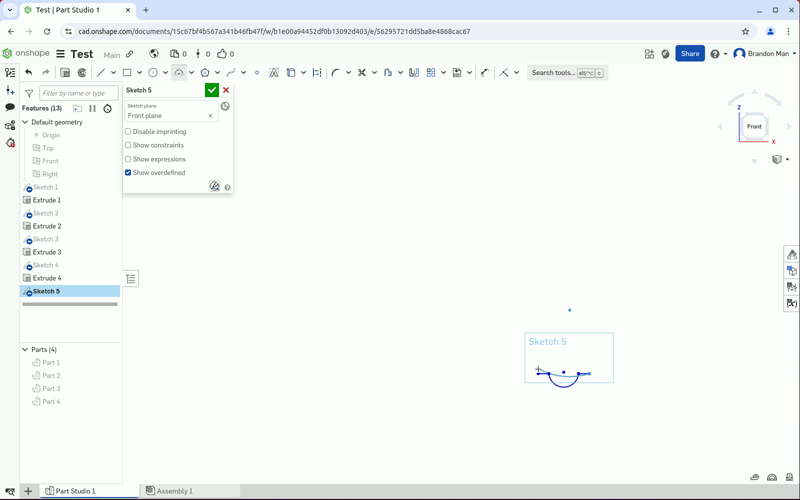
scroll(6)
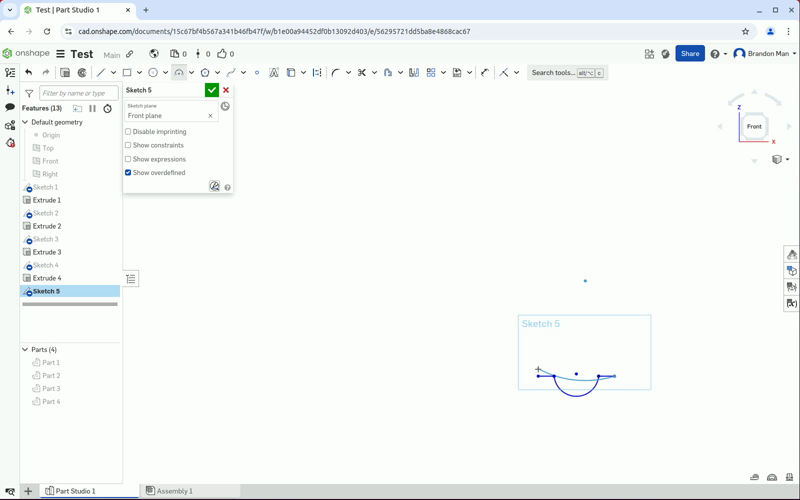
scroll(6)
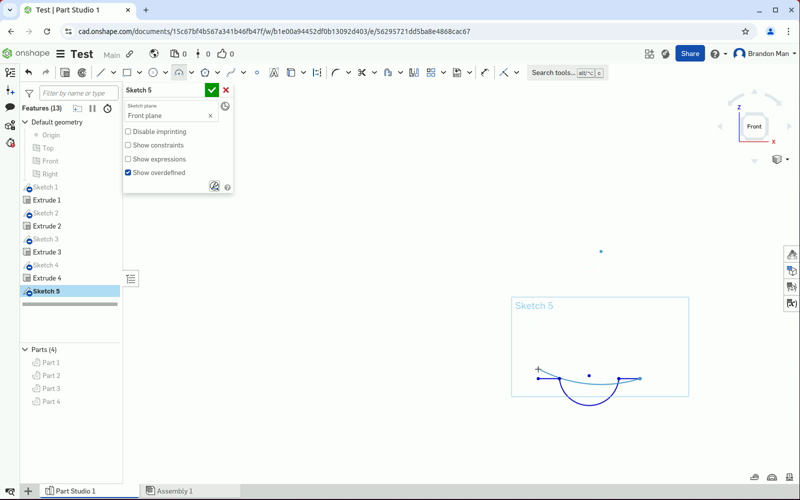
scroll(6)
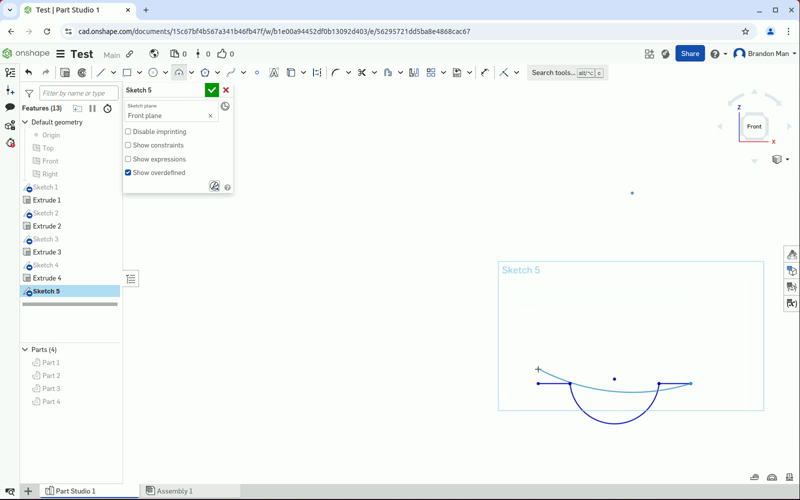
scroll(6)
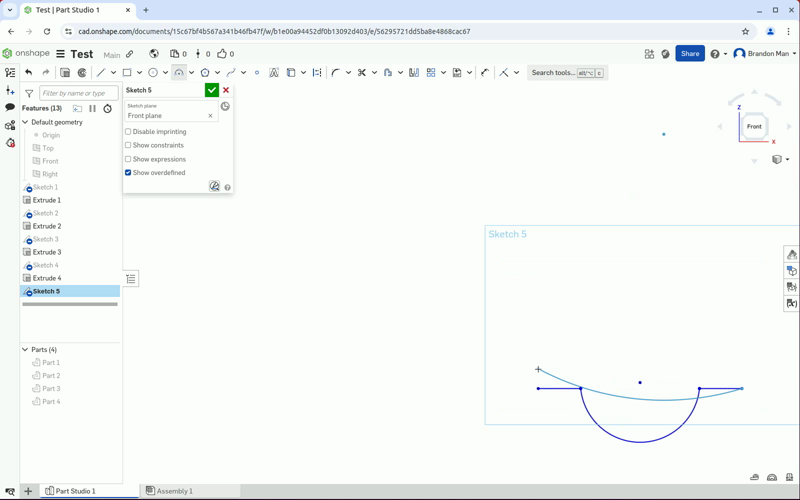
scroll(6)
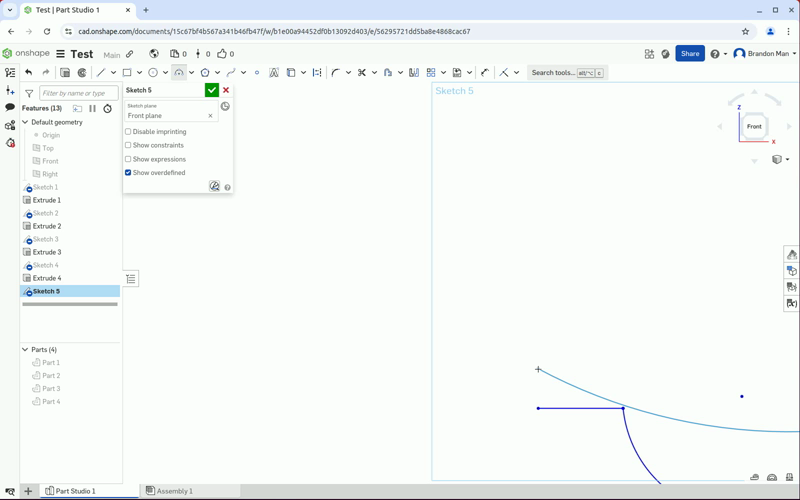
click(538, 368)
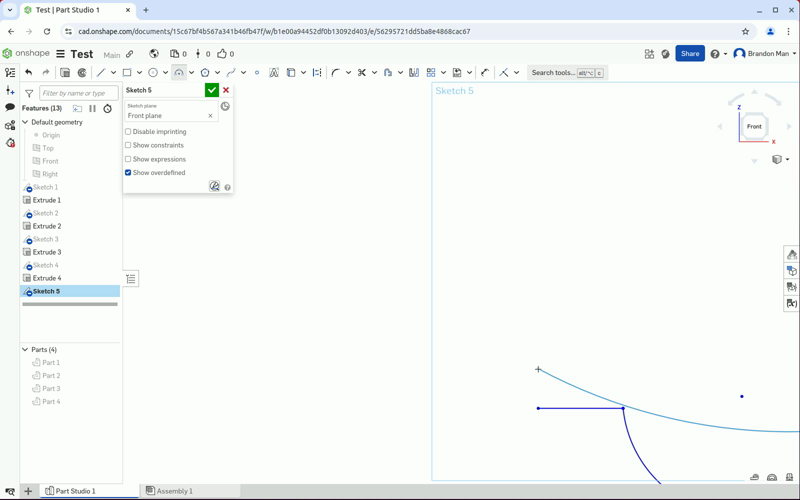
scroll(-6)
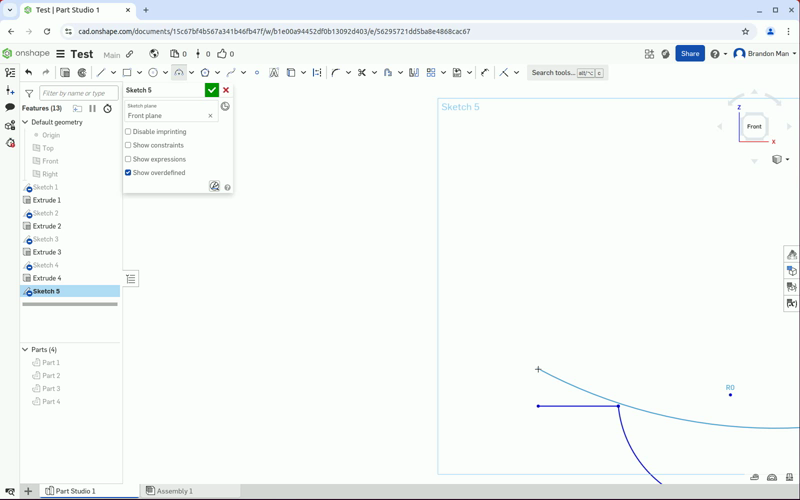
scroll(-6)
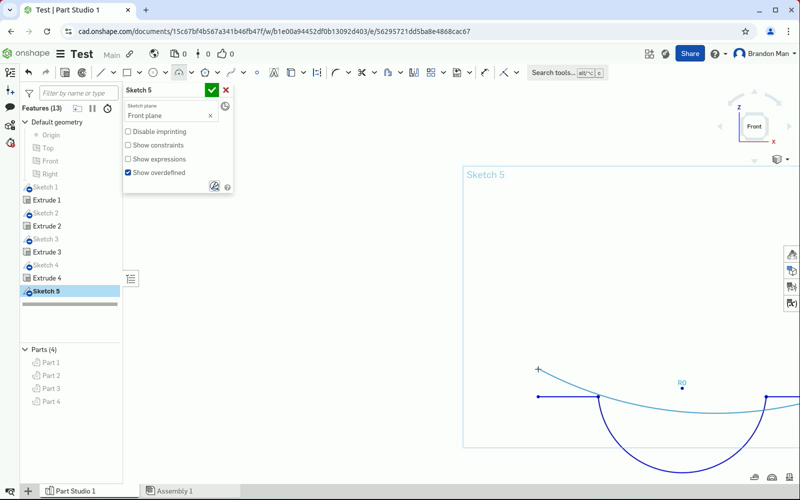
scroll(-6)
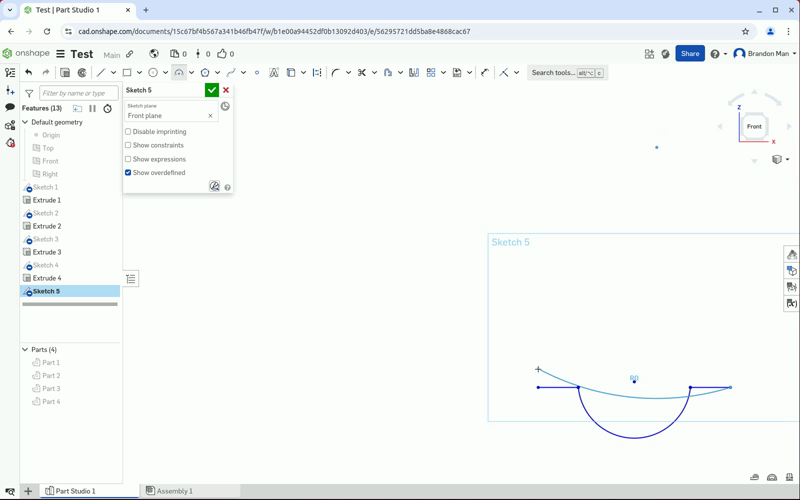
scroll(-6)
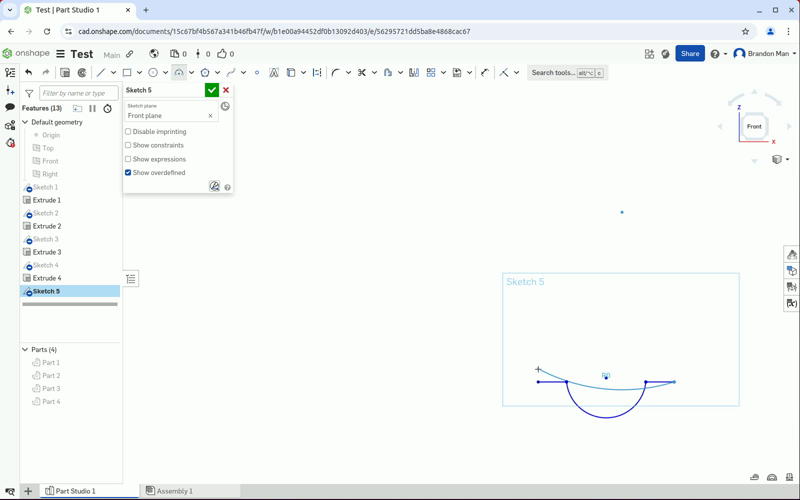
scroll(-6)
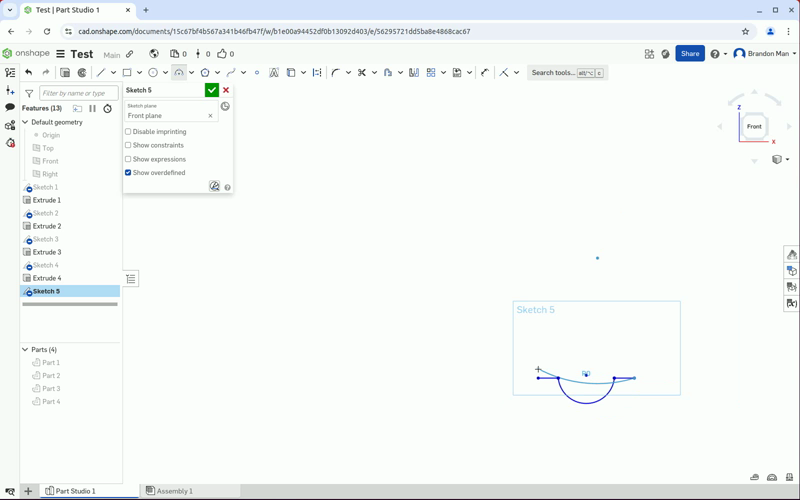
scroll(-6)
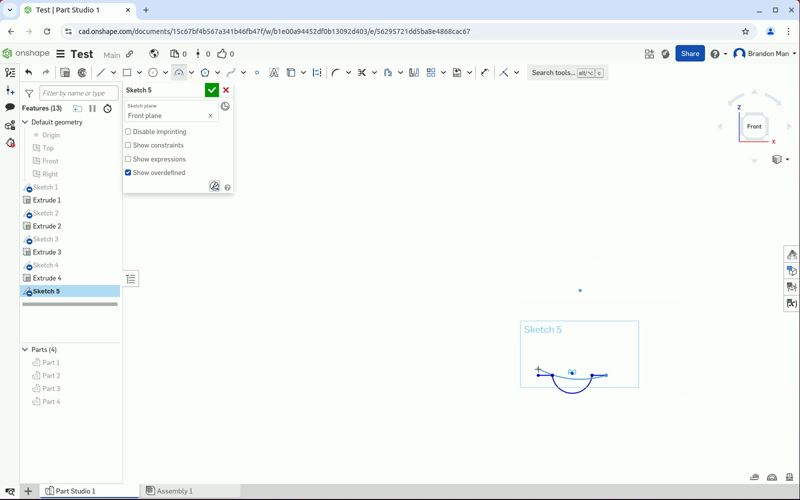
scroll(-6)
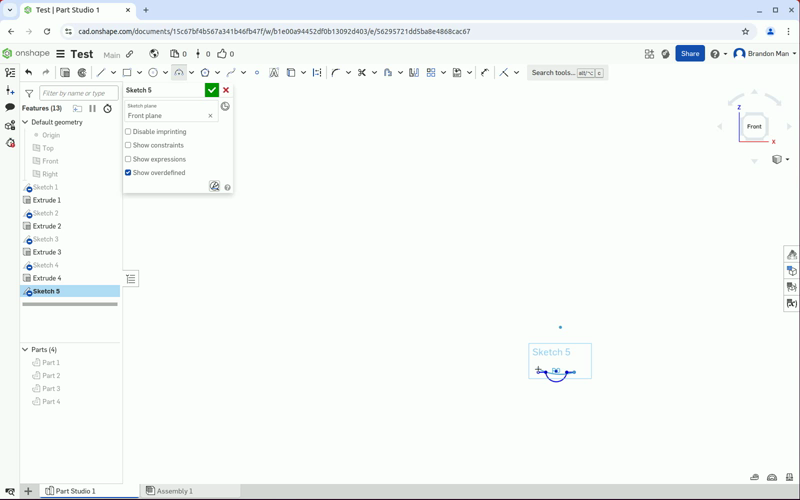
mouse_move(554, 389)
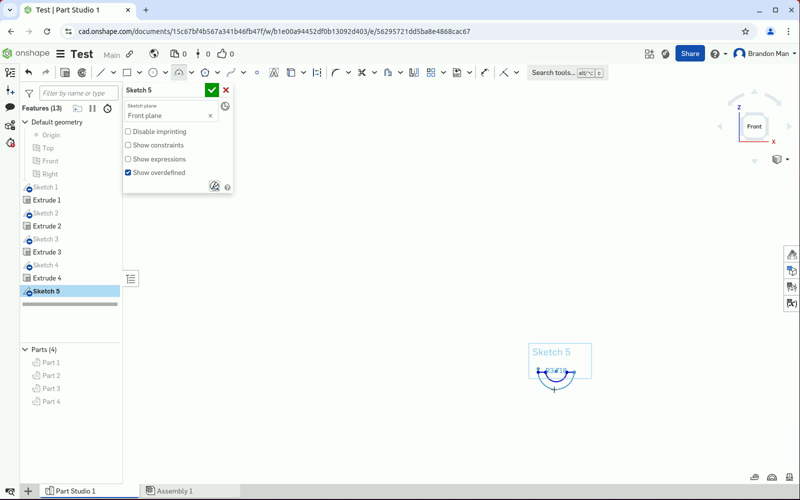
click(554, 389)
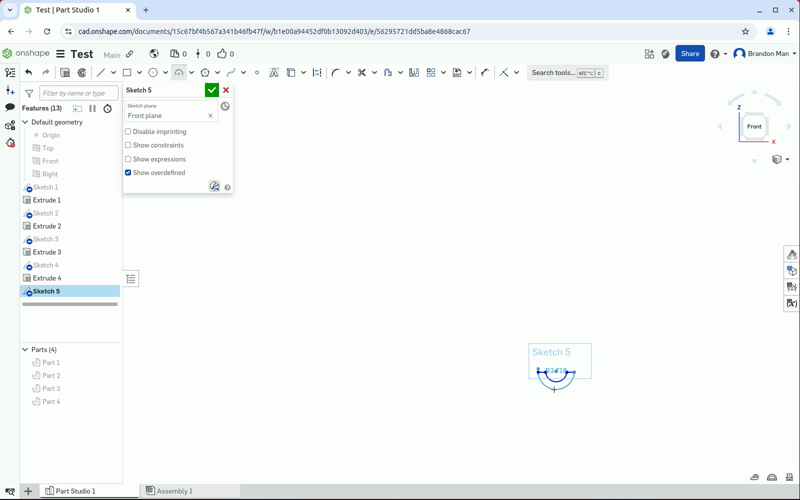
key_up(shift)
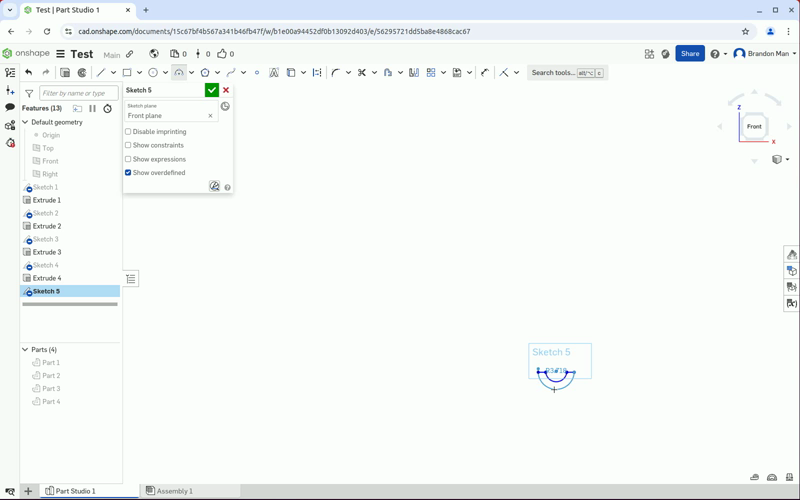
key(esc)
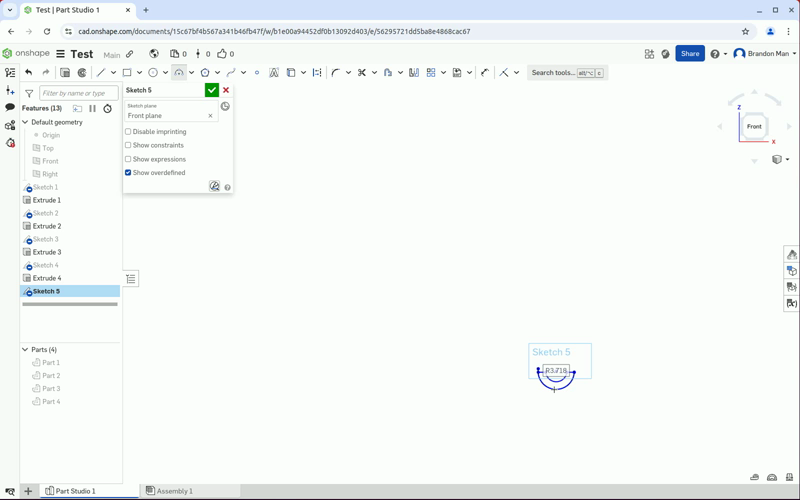
key(l)
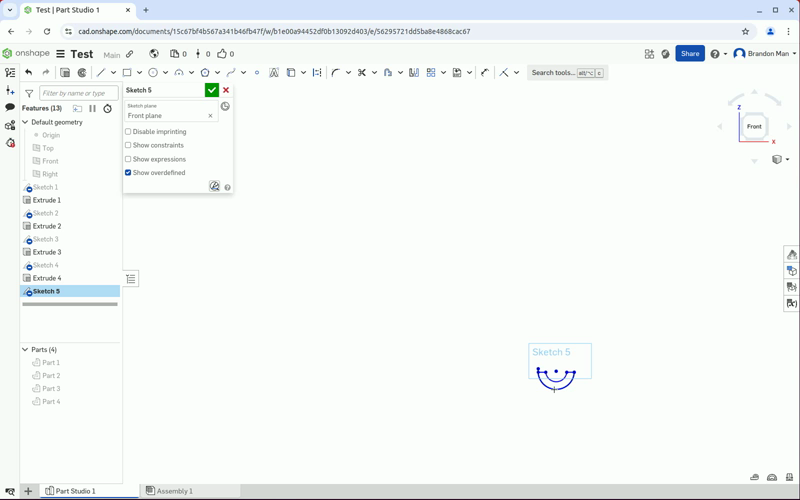
mouse_move(538, 368)
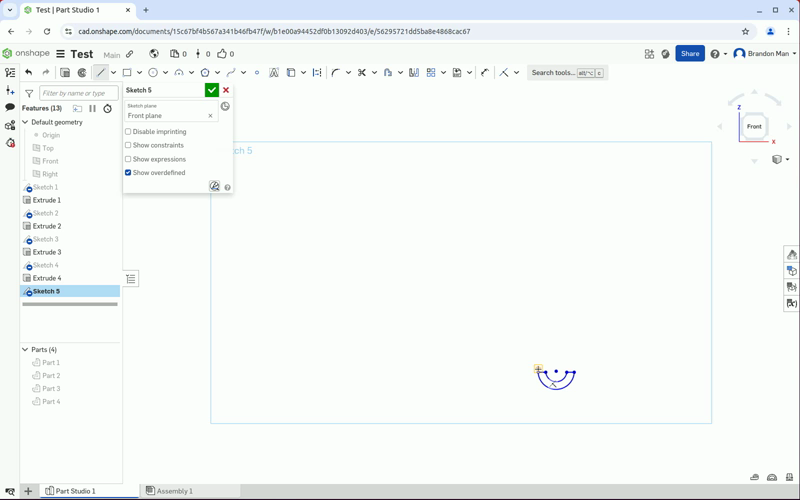
scroll(6)
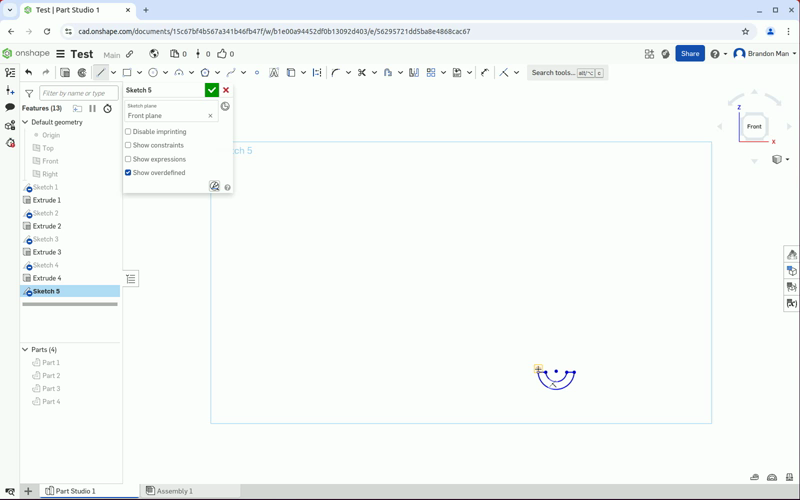
scroll(6)
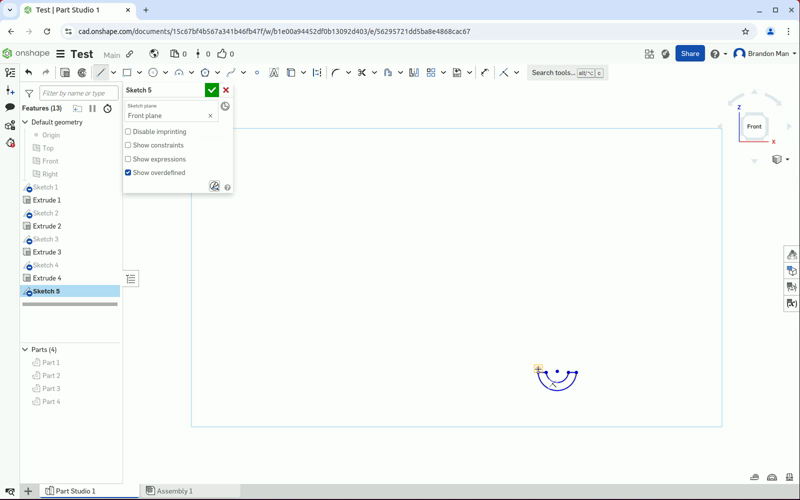
scroll(6)
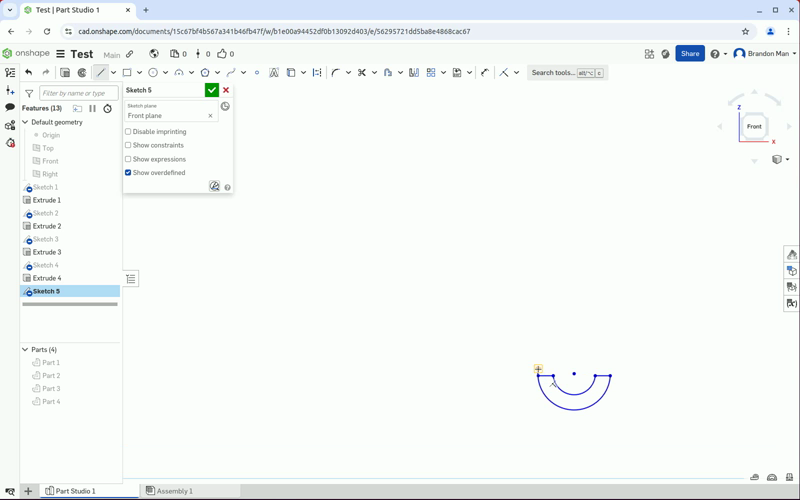
scroll(6)
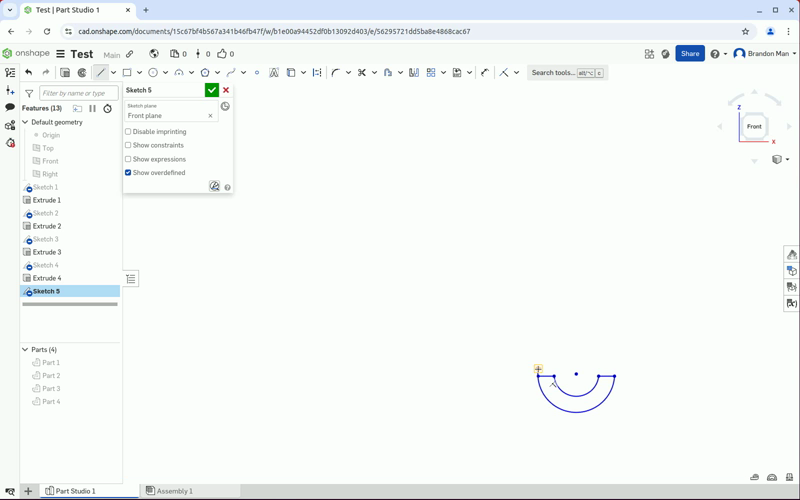
scroll(6)
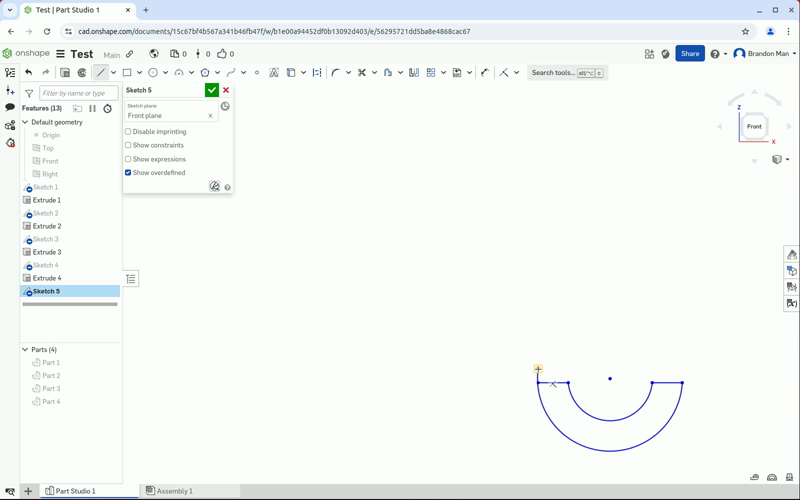
scroll(6)
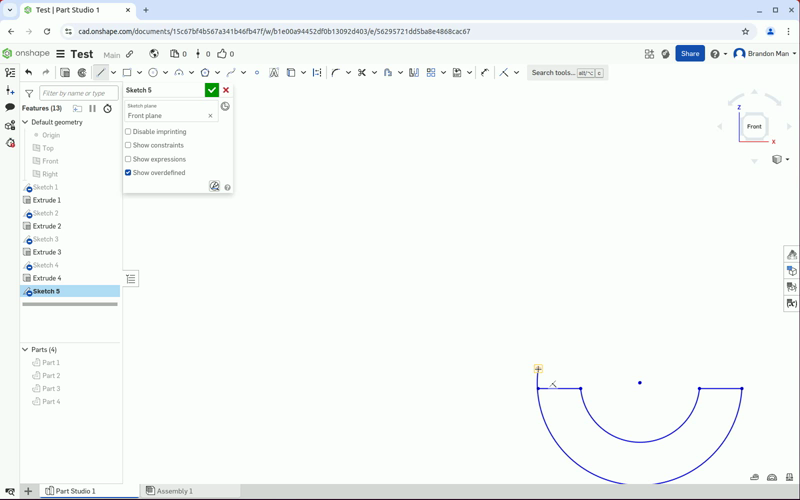
scroll(6)
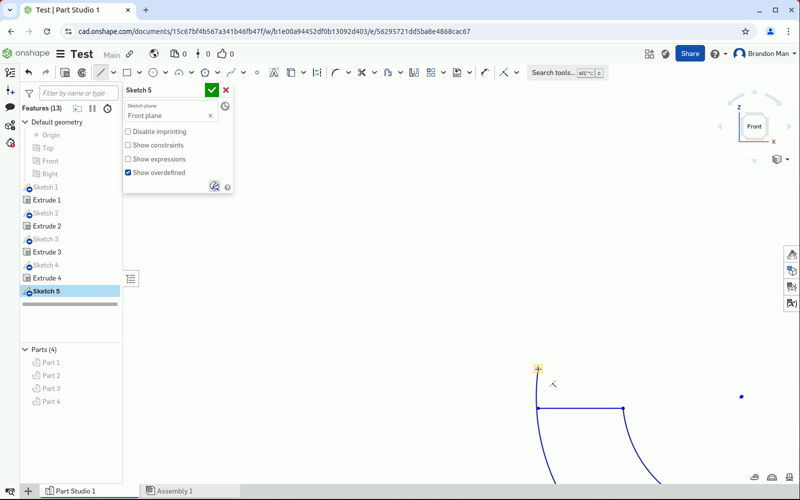
click(538, 368)
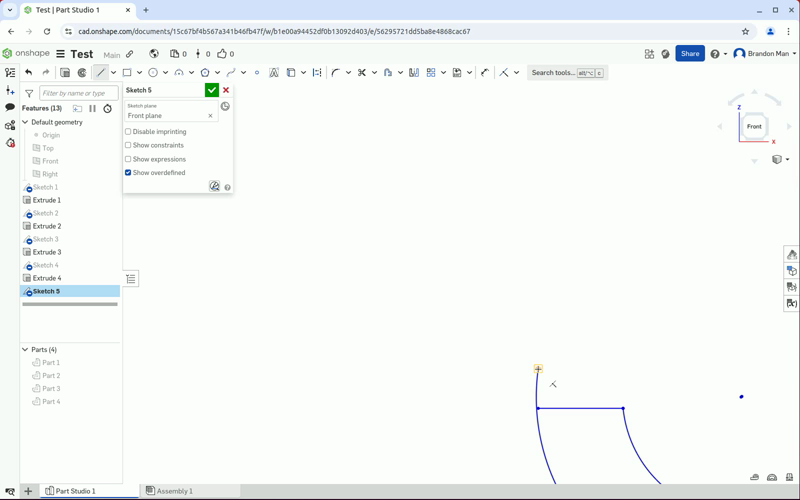
scroll(-6)
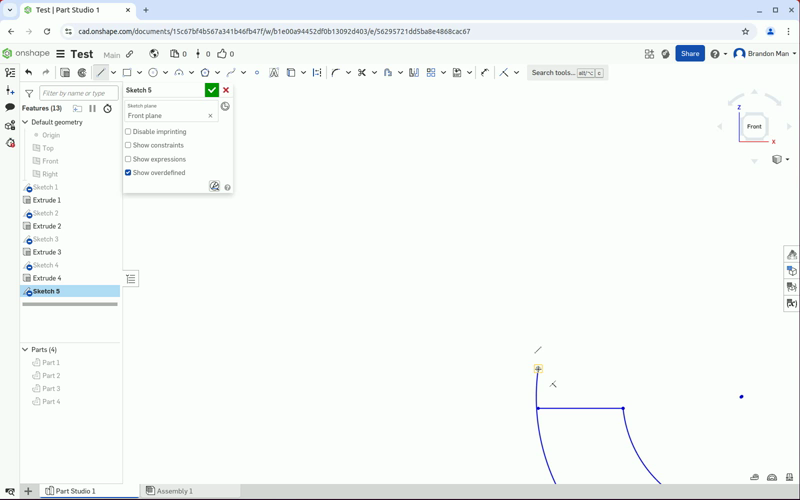
scroll(-6)
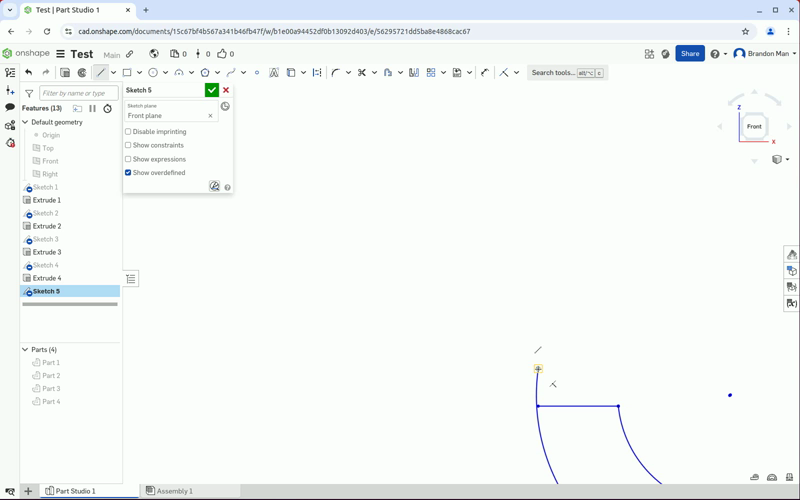
scroll(-6)
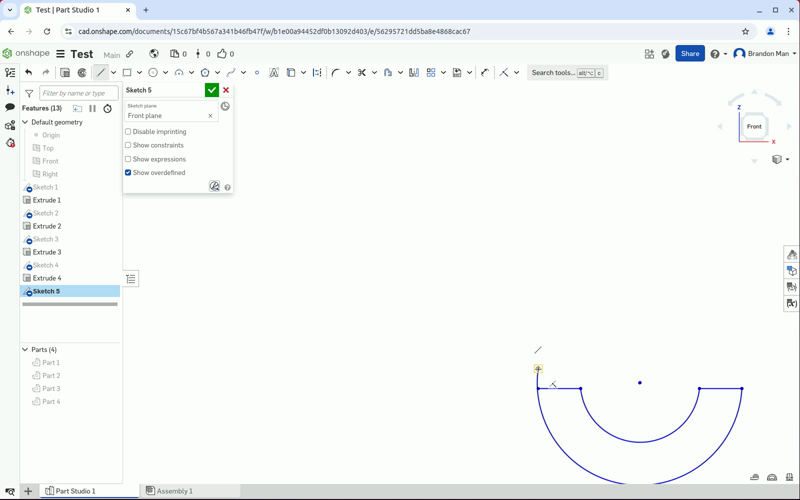
scroll(-6)
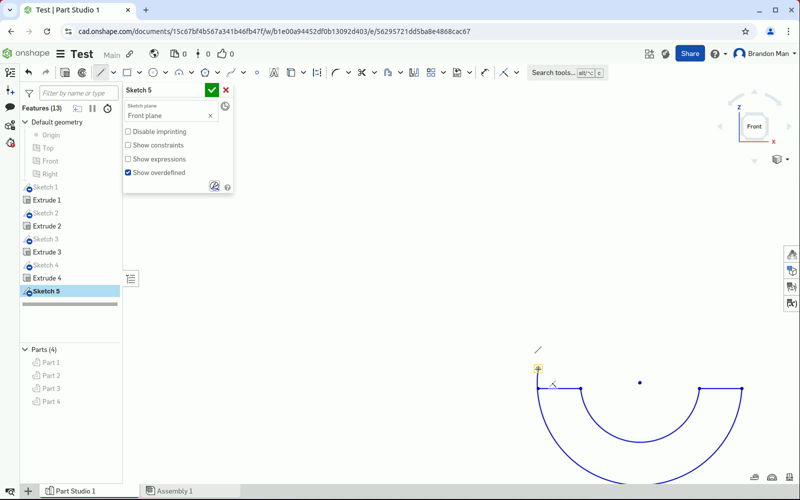
scroll(-6)
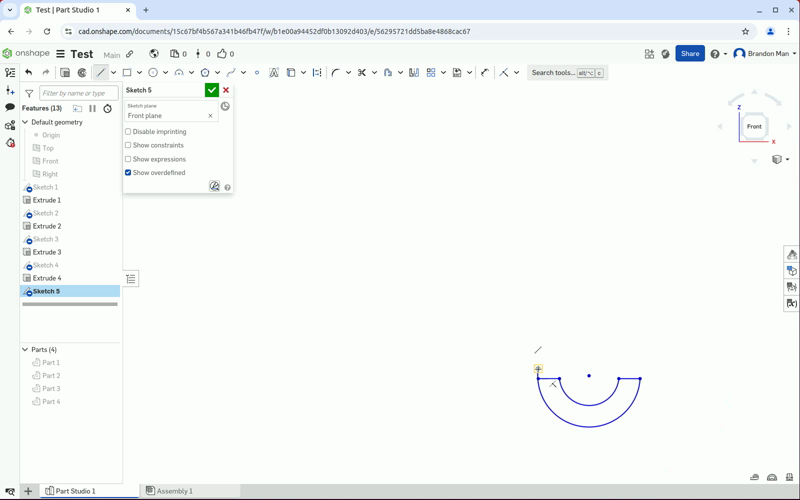
scroll(-6)
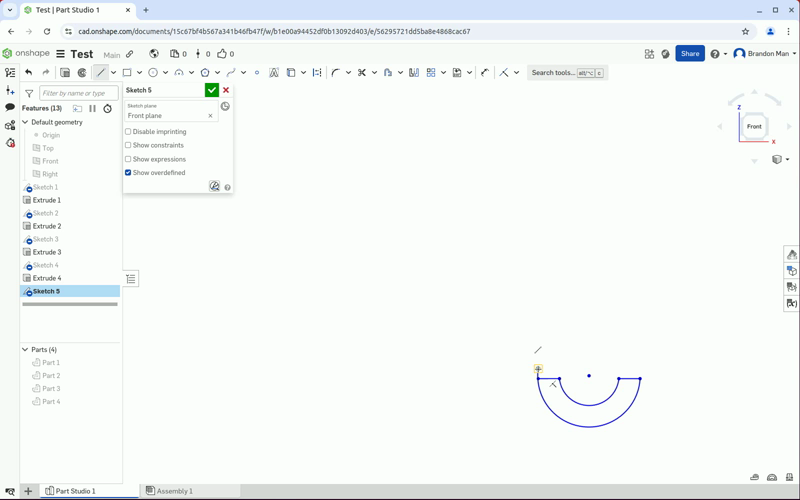
scroll(-6)
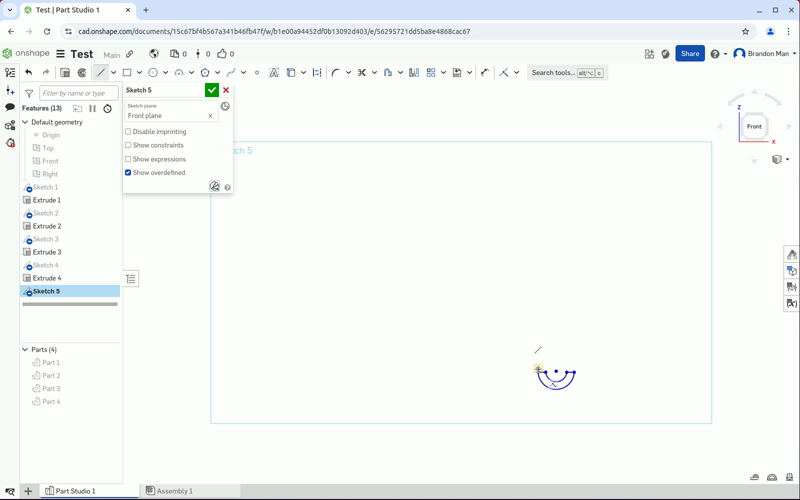
mouse_move(568, 368)
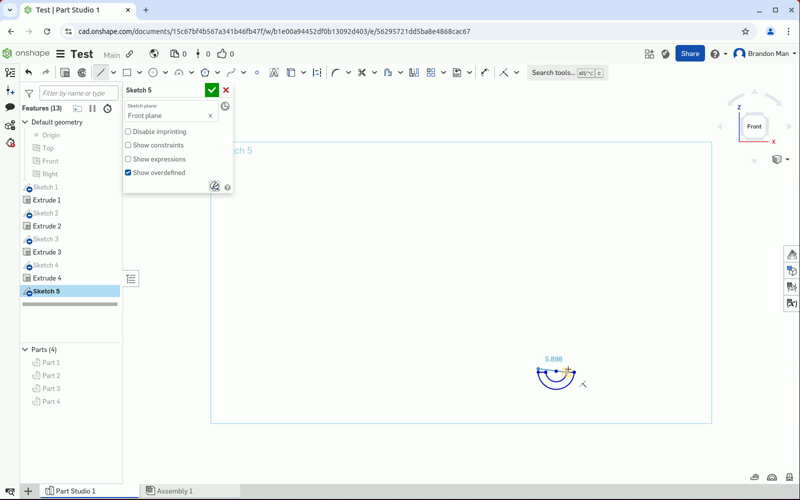
key_down(shift)
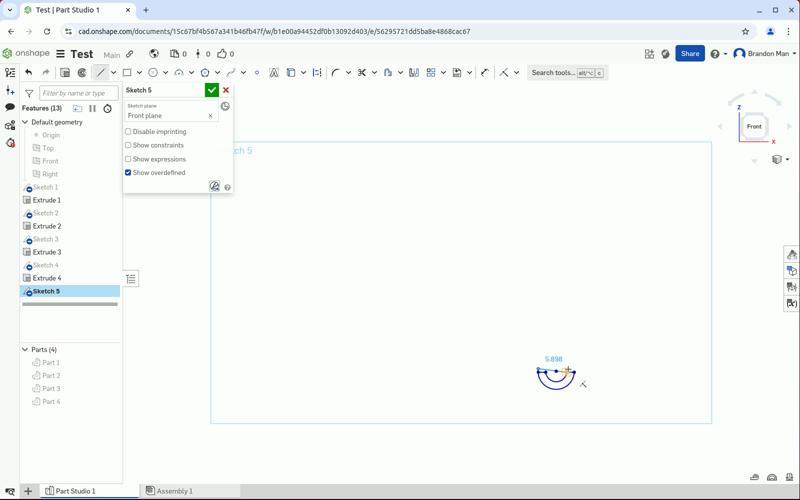
mouse_move(538, 372)
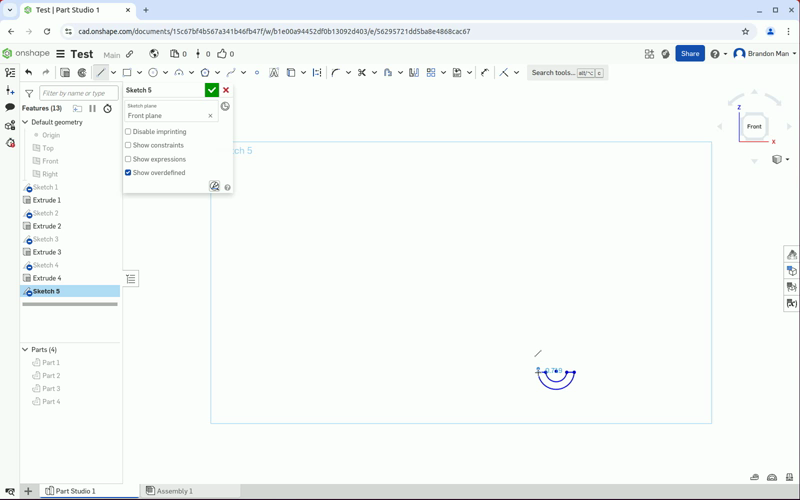
scroll(6)
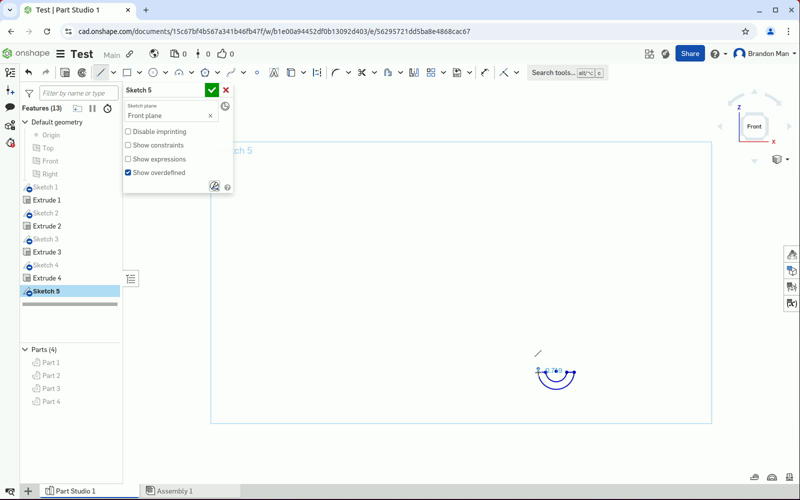
scroll(6)
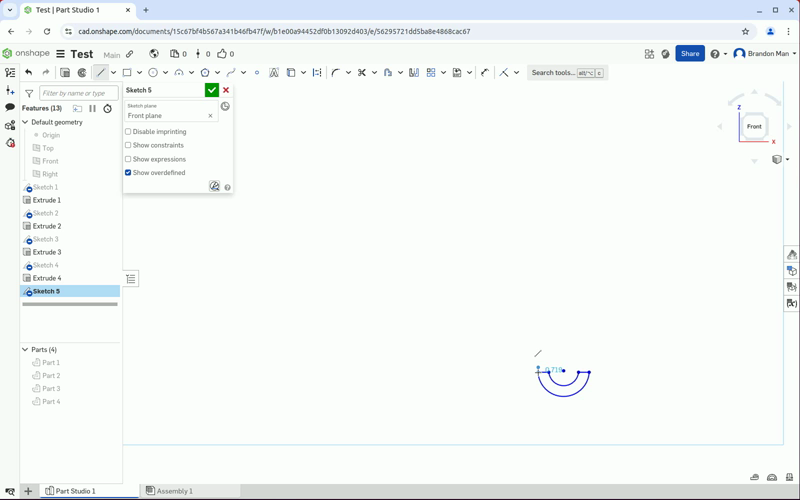
scroll(6)
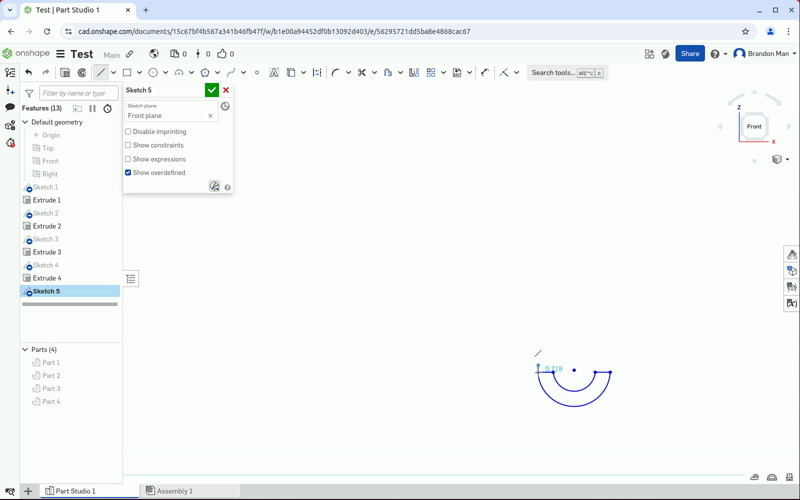
scroll(6)
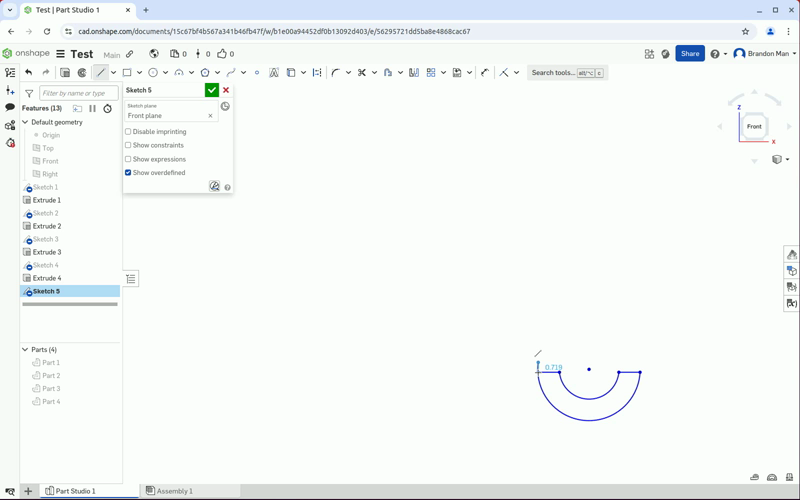
scroll(6)
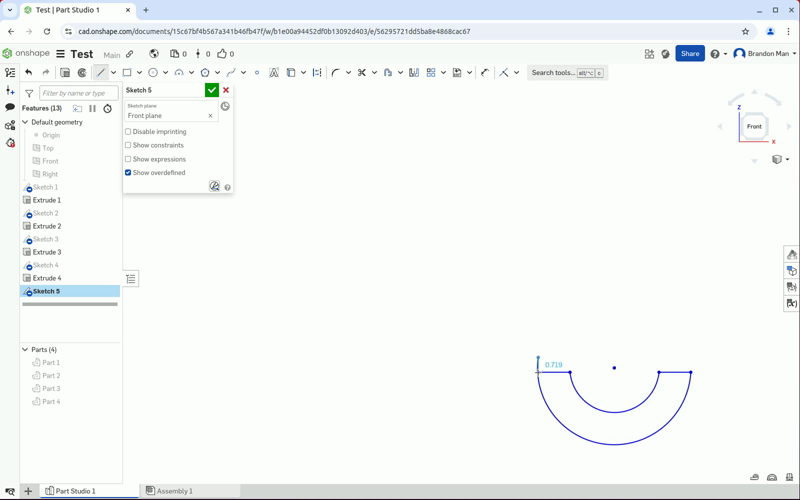
scroll(6)
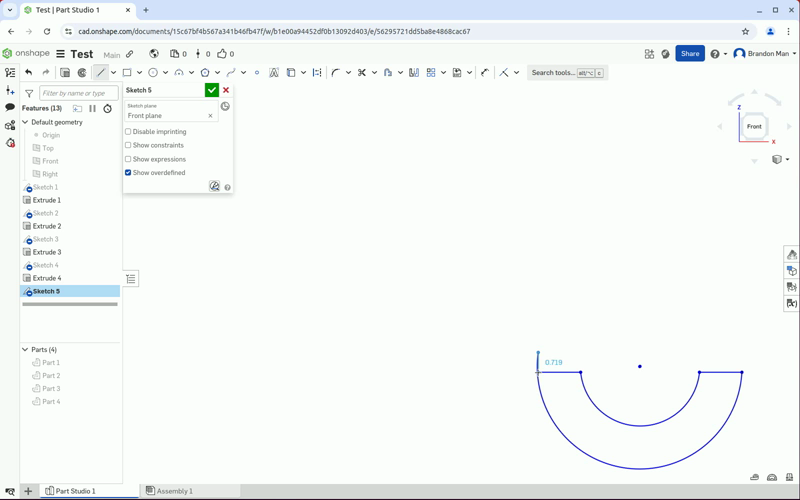
scroll(6)
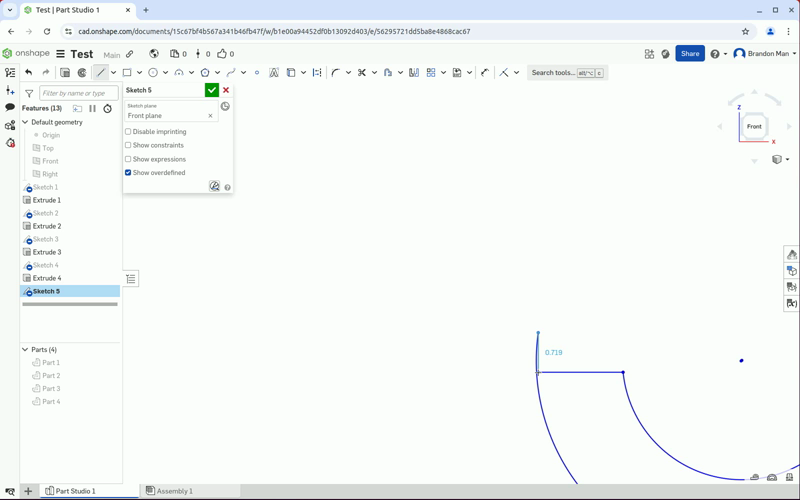
key_up(shift)
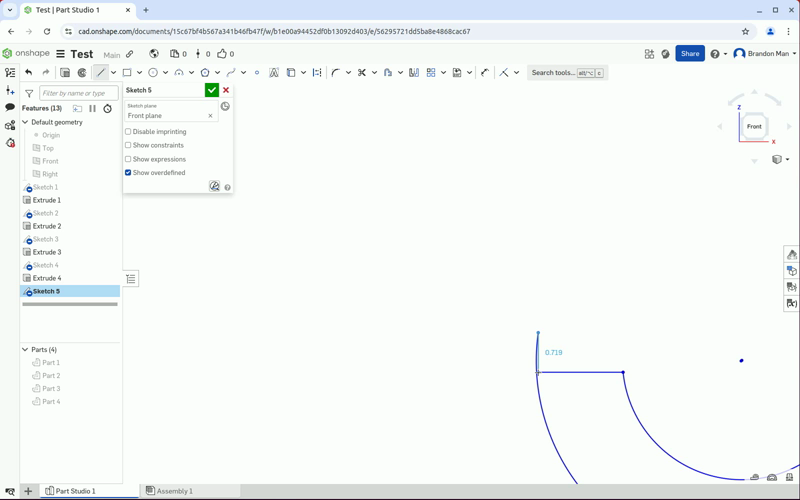
click(538, 372)
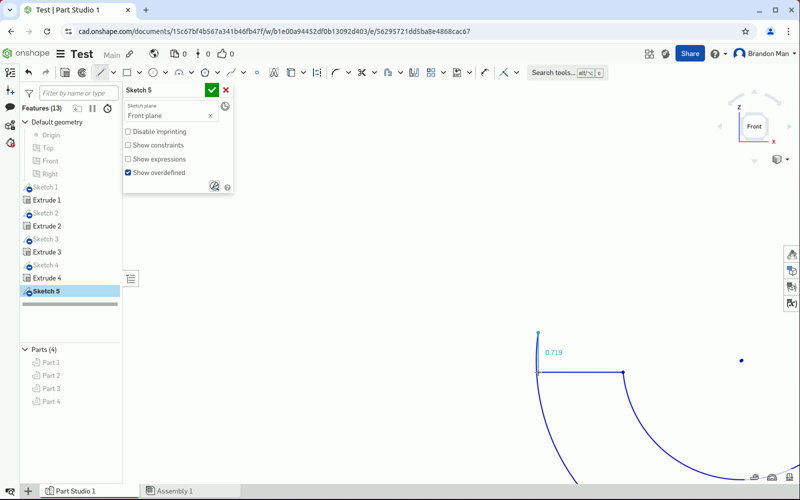
scroll(-6)
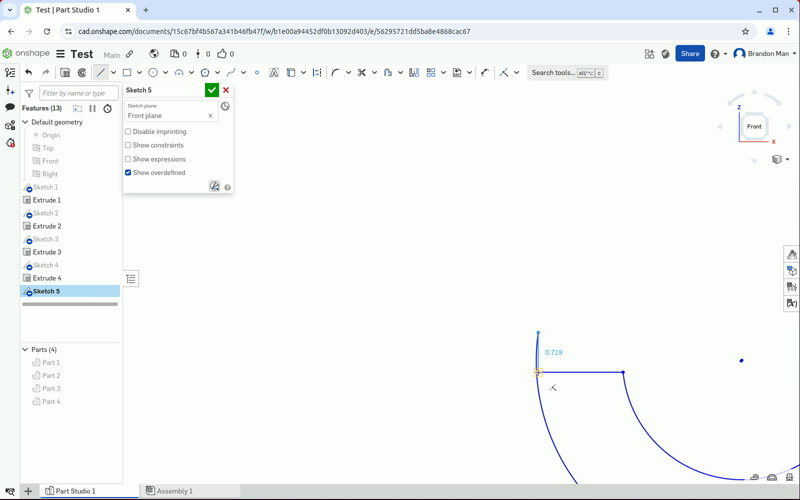
scroll(-6)
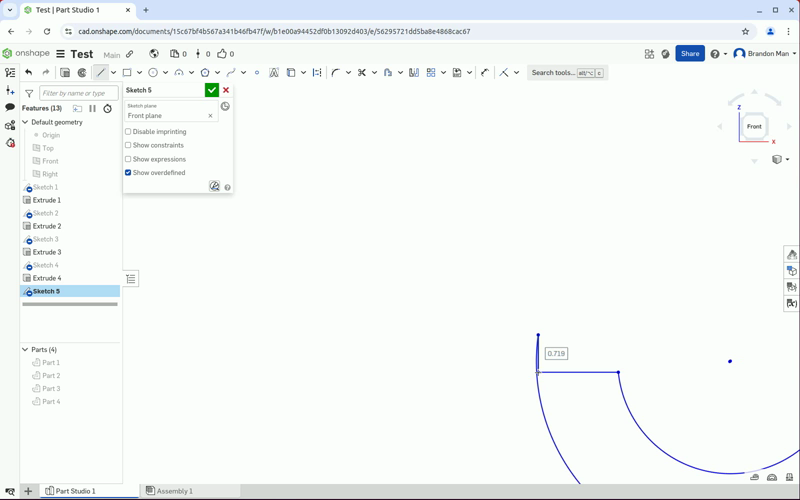
scroll(-6)
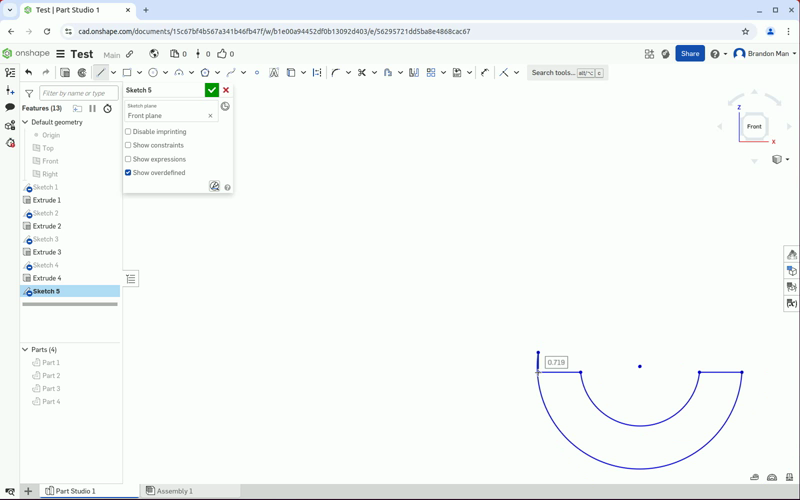
scroll(-6)
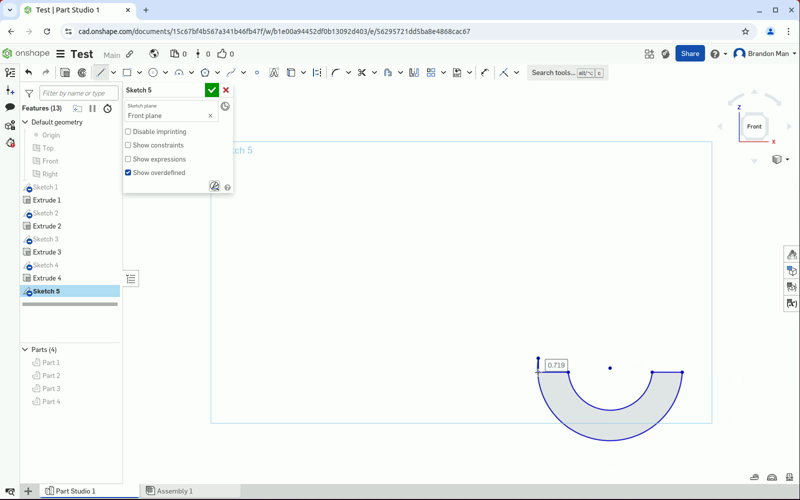
scroll(-6)
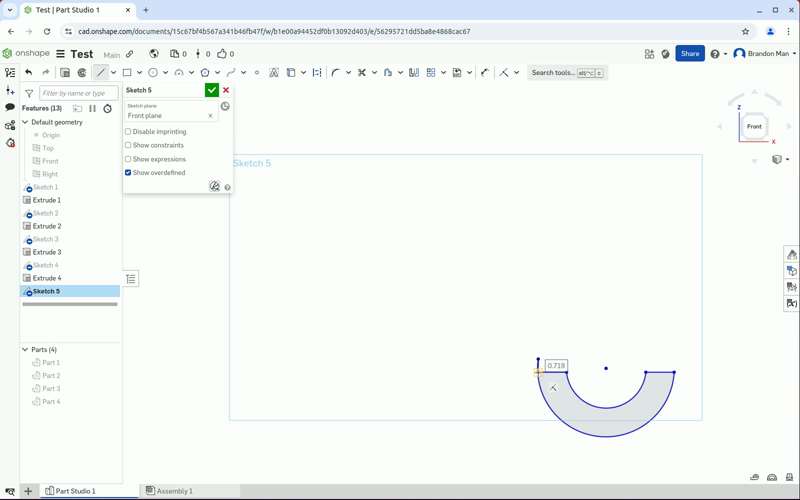
scroll(-6)
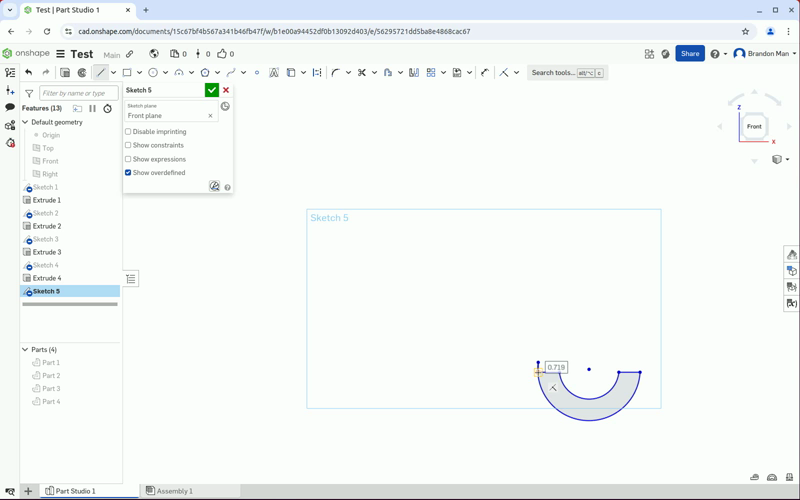
scroll(-6)
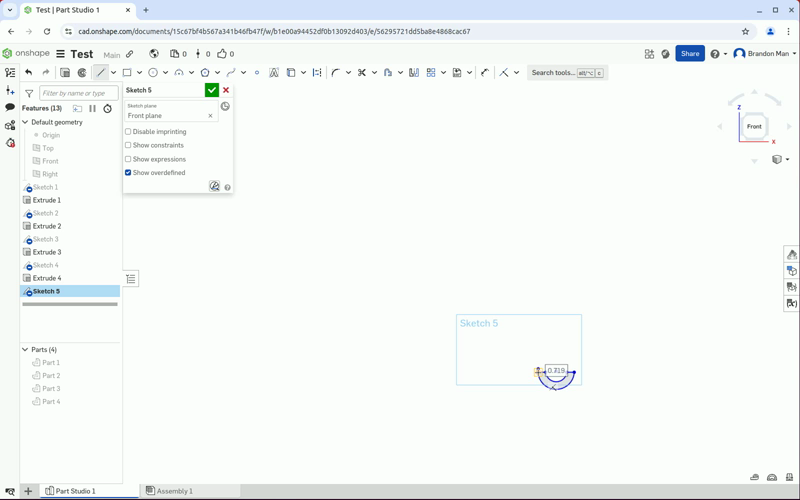
key(esc)
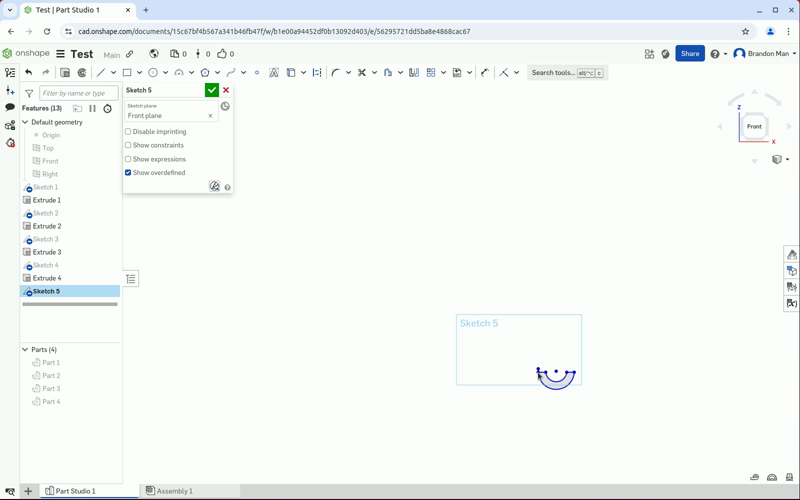
mouse_move(546, 382)
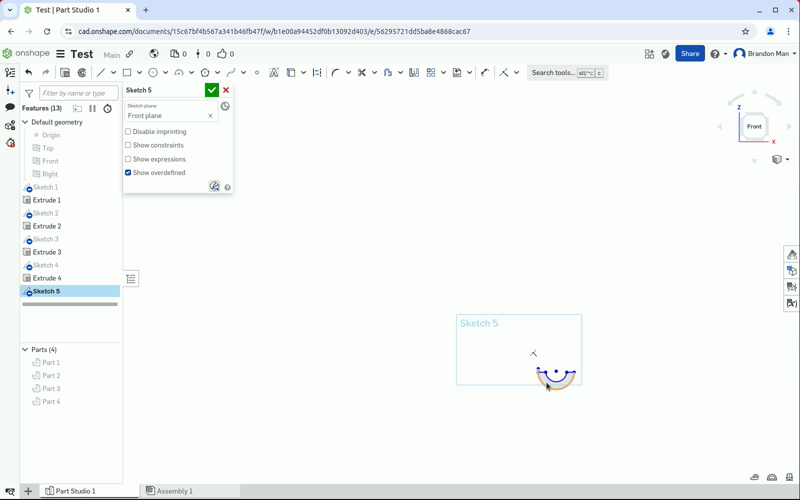
scroll(6)
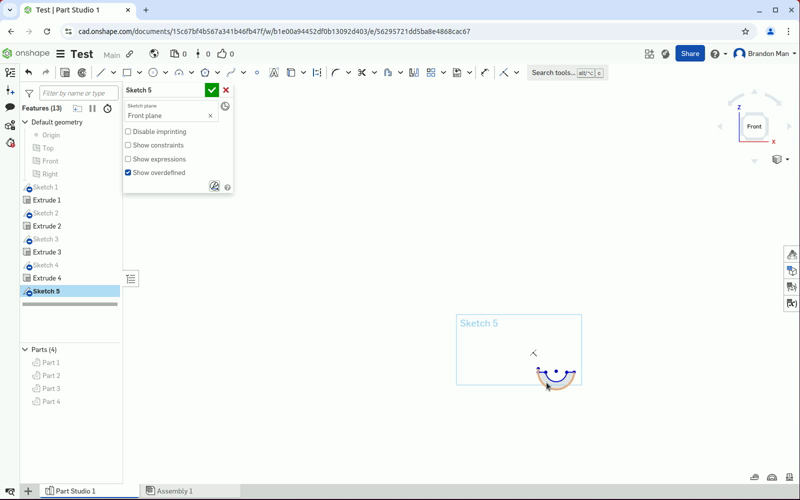
scroll(6)
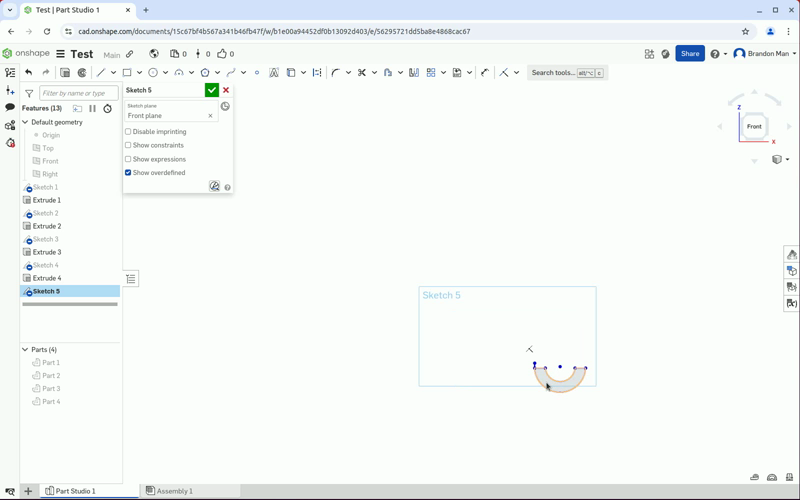
scroll(6)
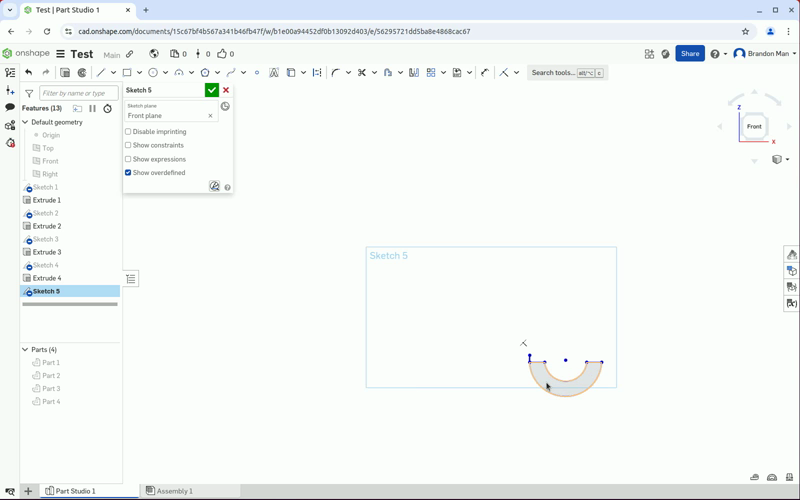
scroll(6)
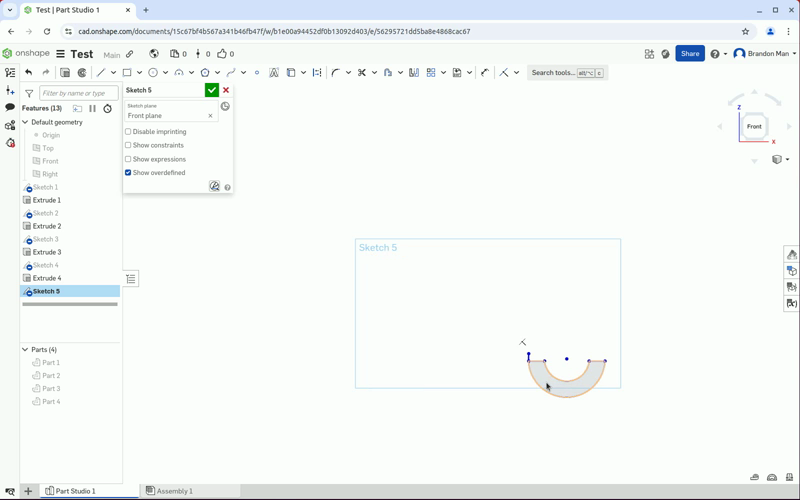
scroll(6)
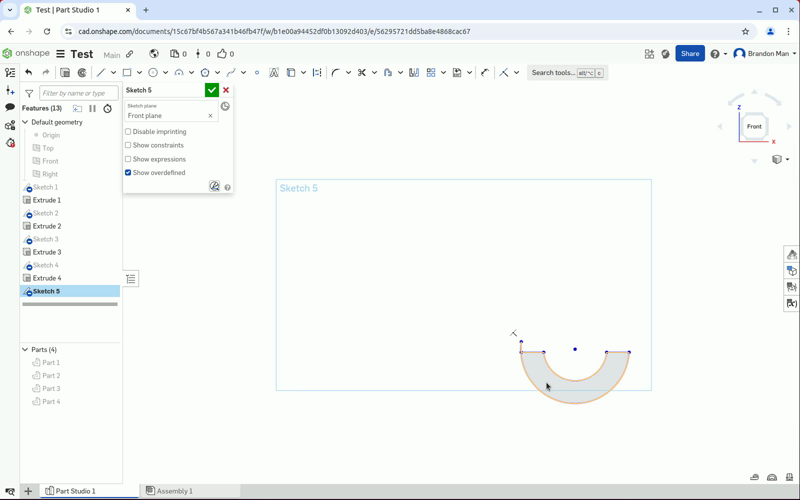
scroll(6)
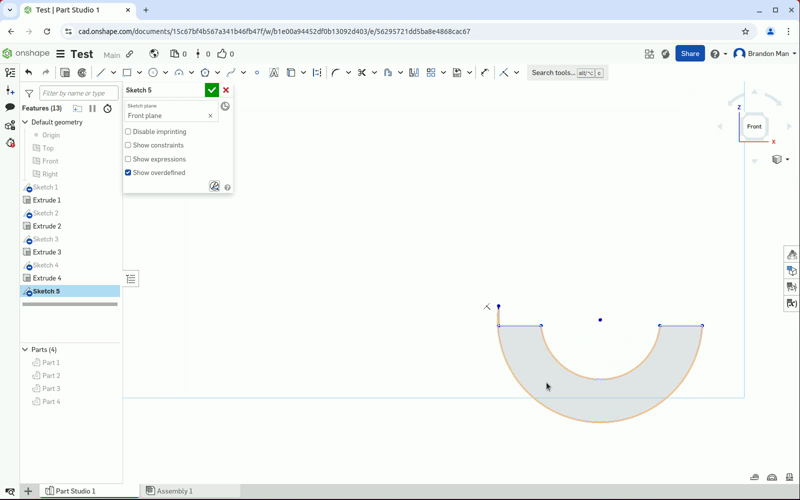
scroll(6)
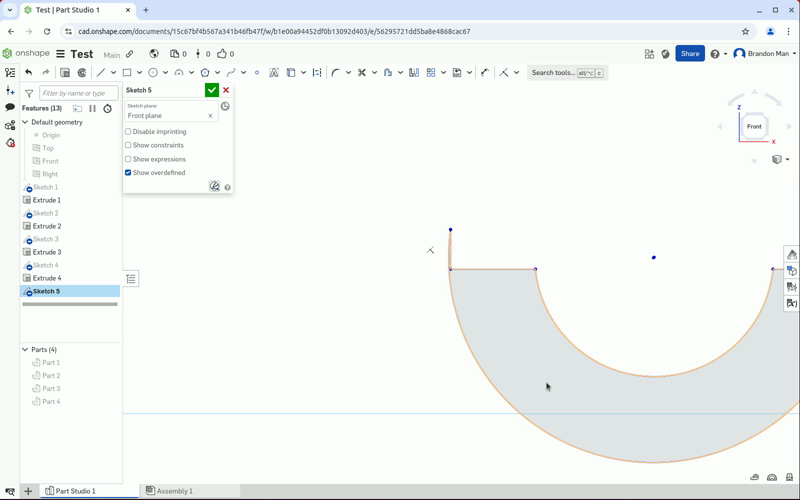
click(546, 382)
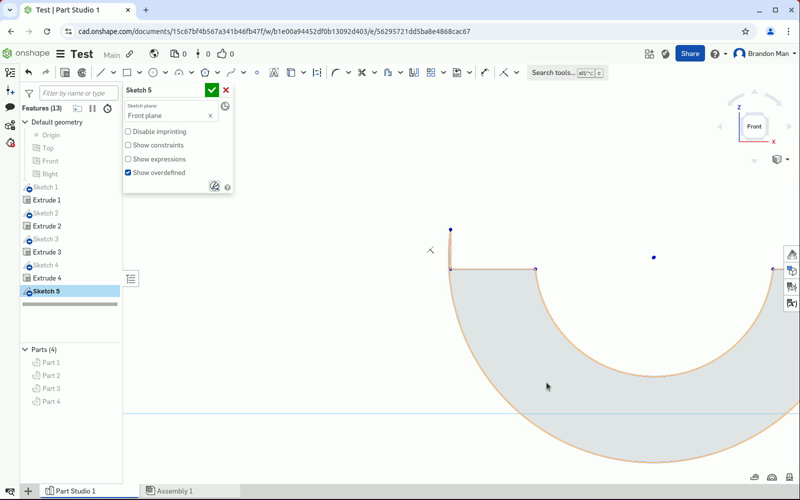
scroll(-6)
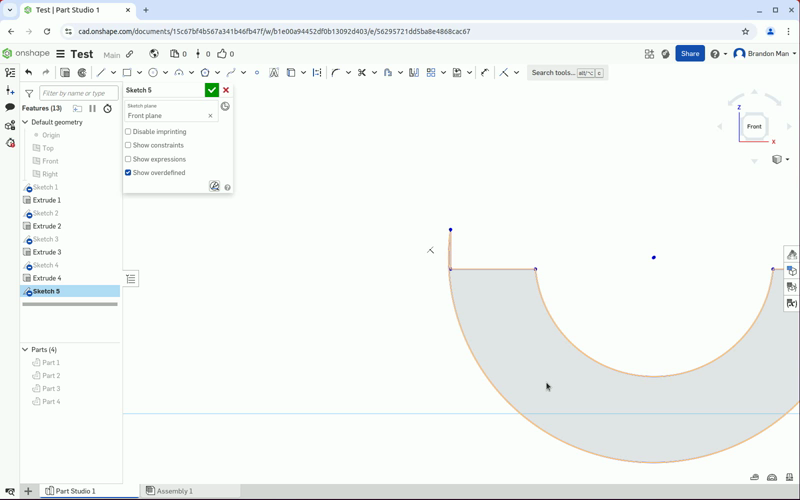
scroll(-6)
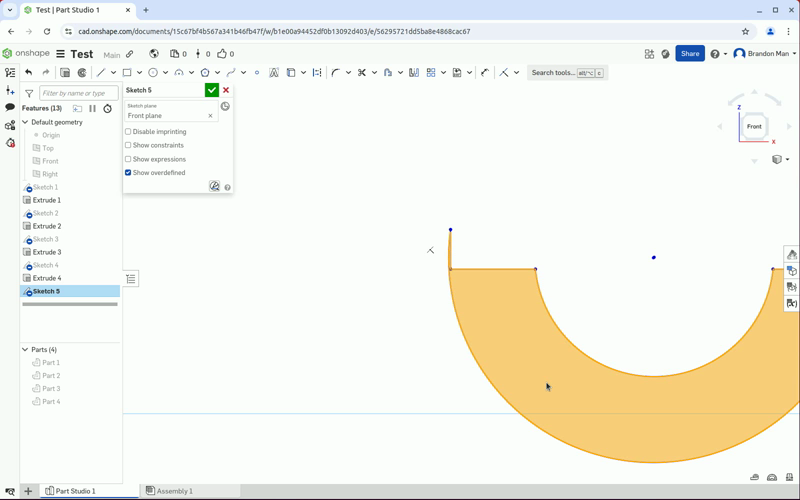
scroll(-6)
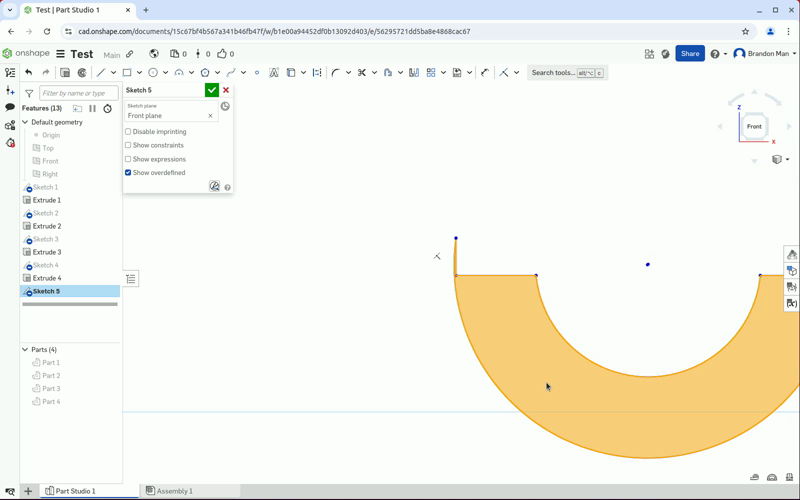
scroll(-6)
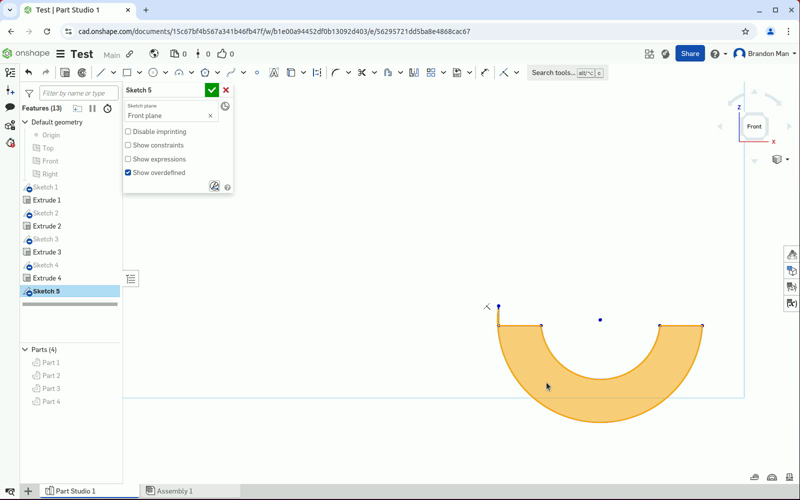
scroll(-6)
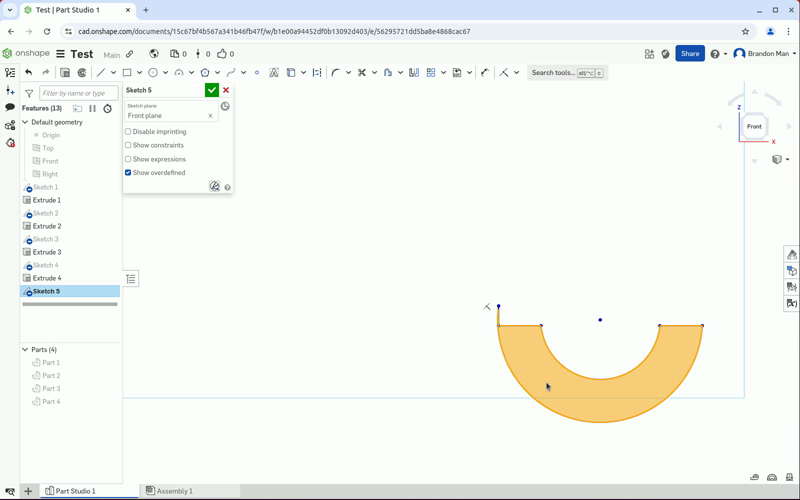
scroll(-6)
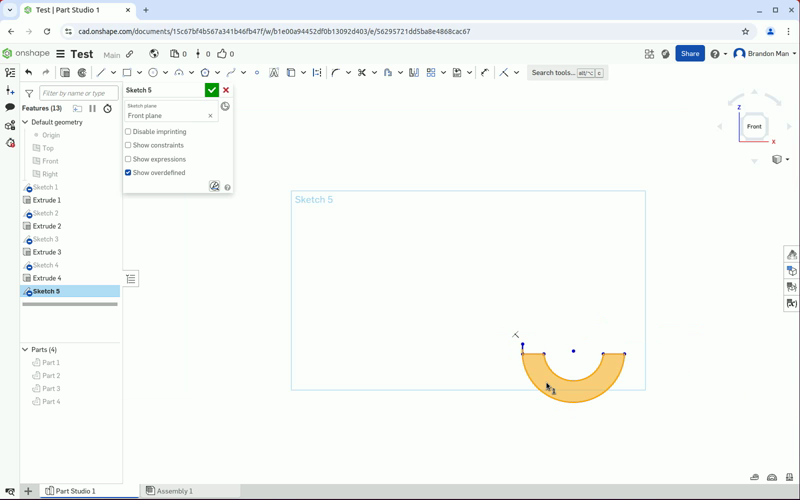
scroll(-6)
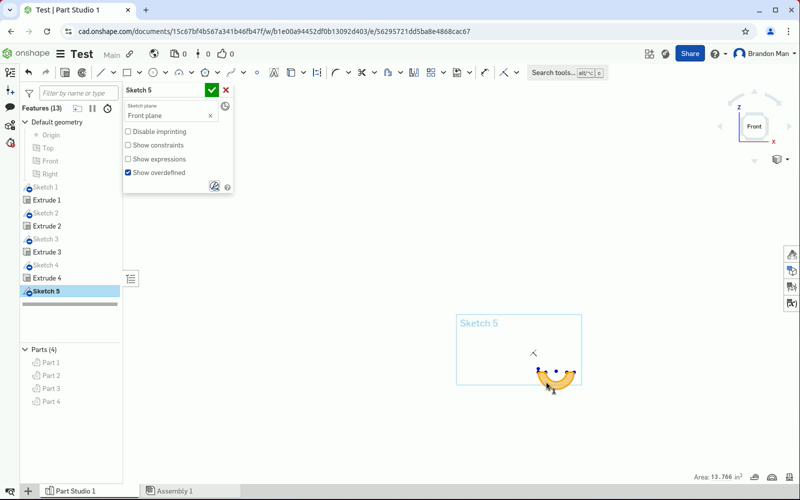
mouse_move(73, 352)
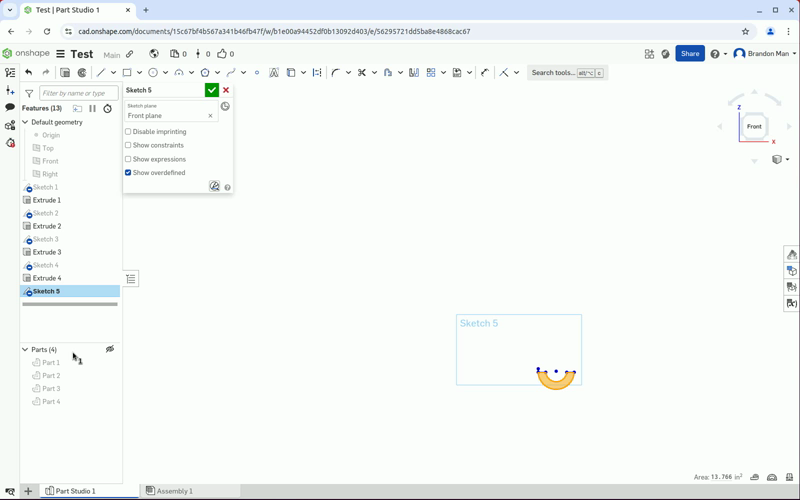
key(shift+y)
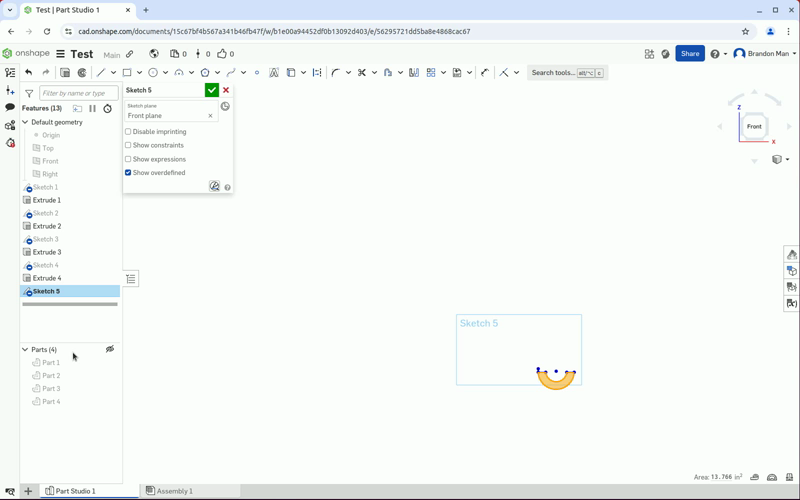
key(shift+e)
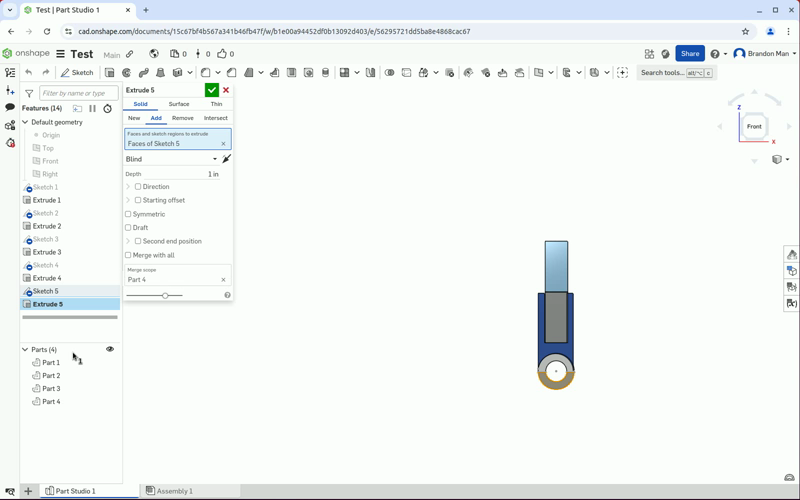
mouse_move(143, 106)
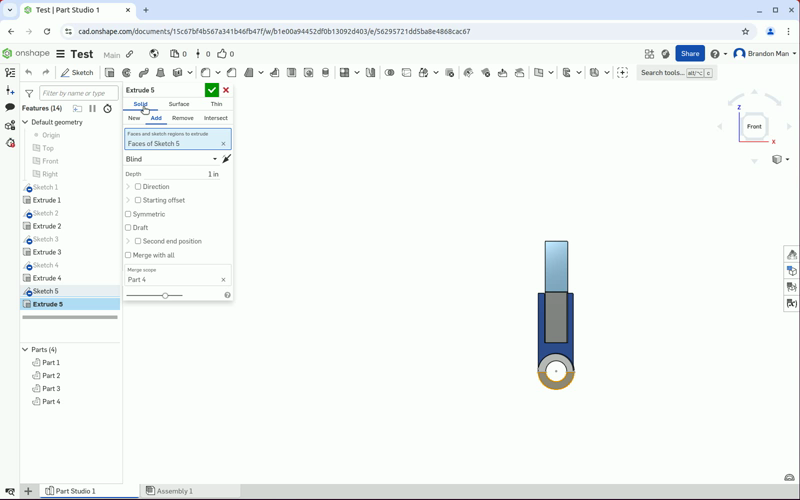
click(143, 106)
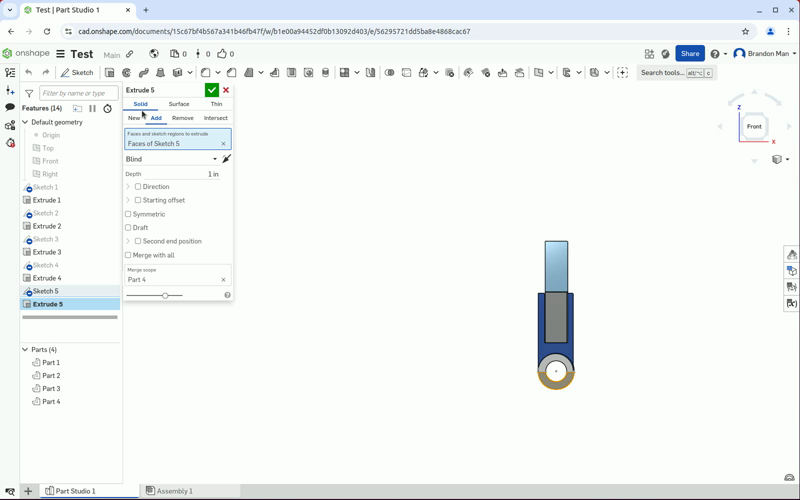
mouse_move(137, 120)
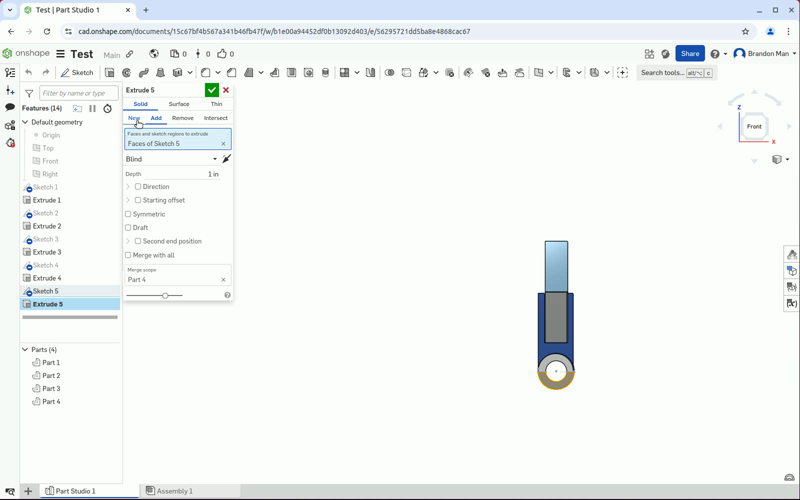
click(137, 120)
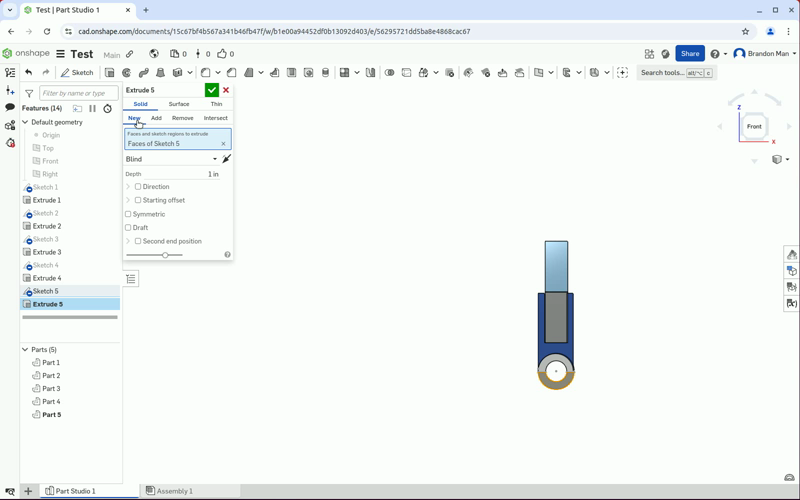
key(tab, 4)
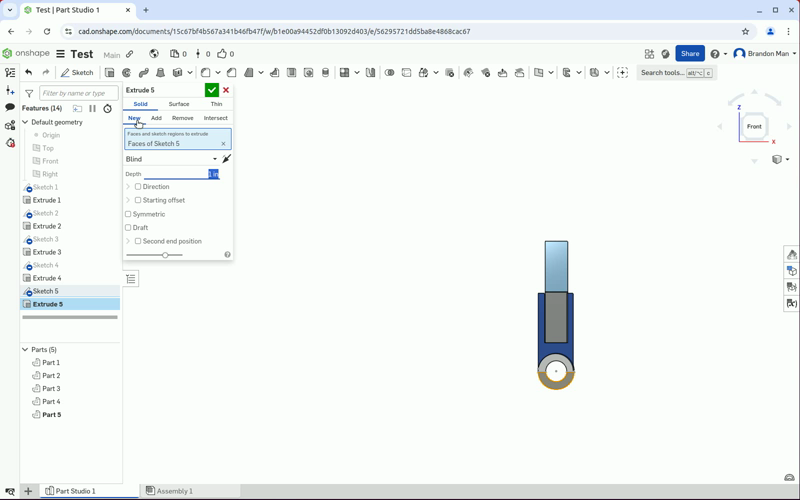
text(2.166)
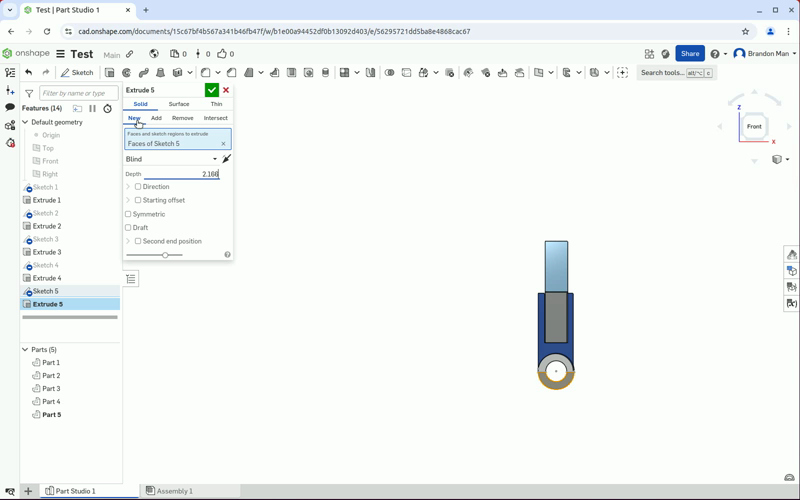
key(enter)
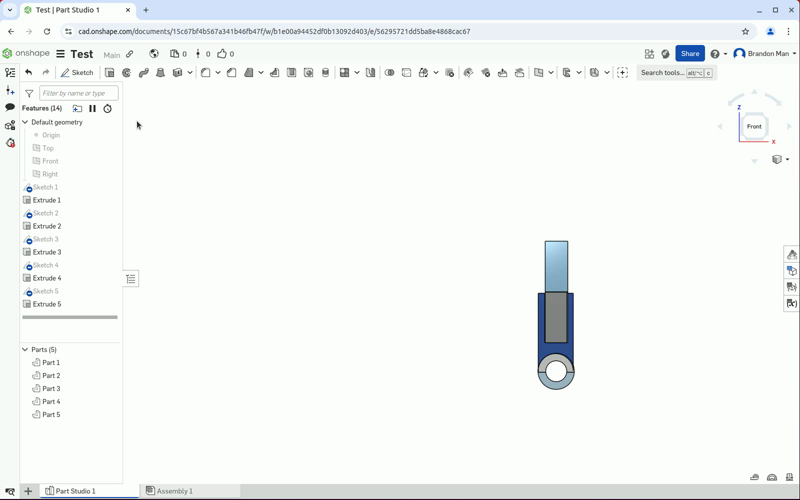
key(shift+h)
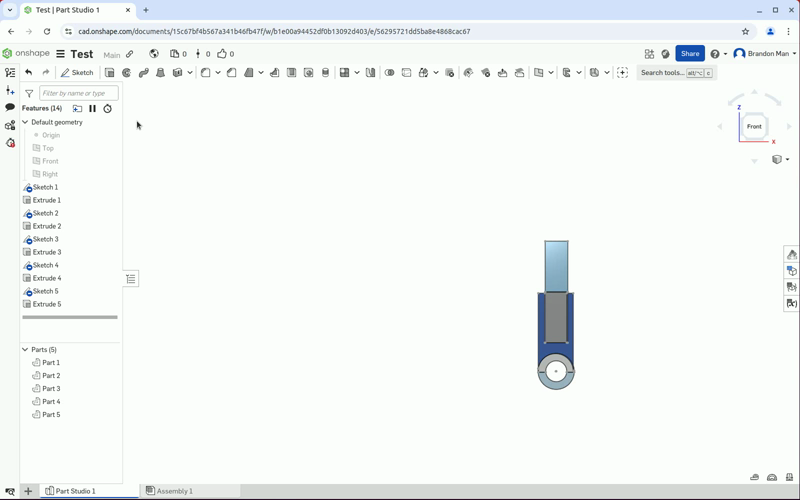
key(shift+h)
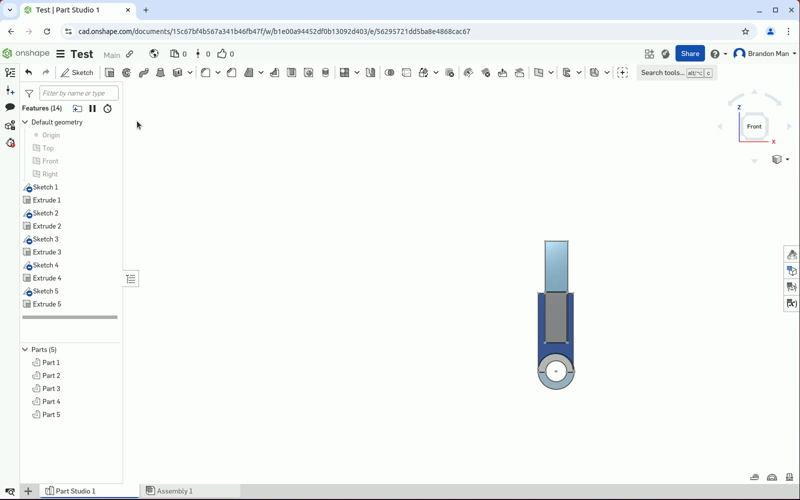
key(shift+7)
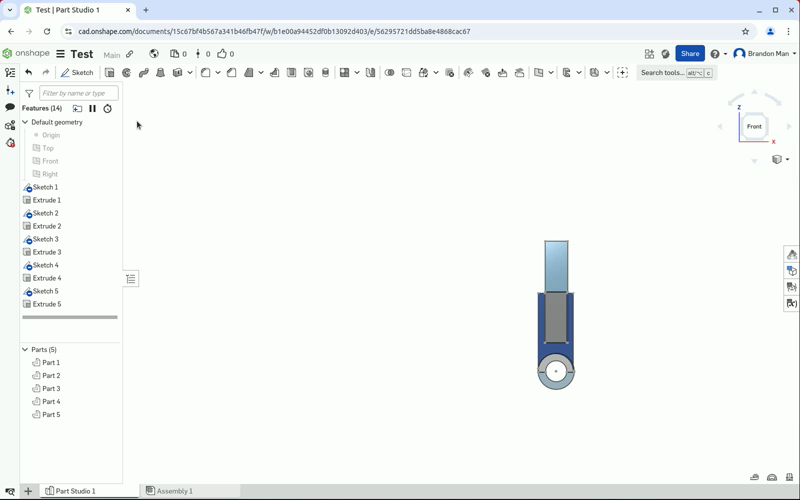
key(left, 2)
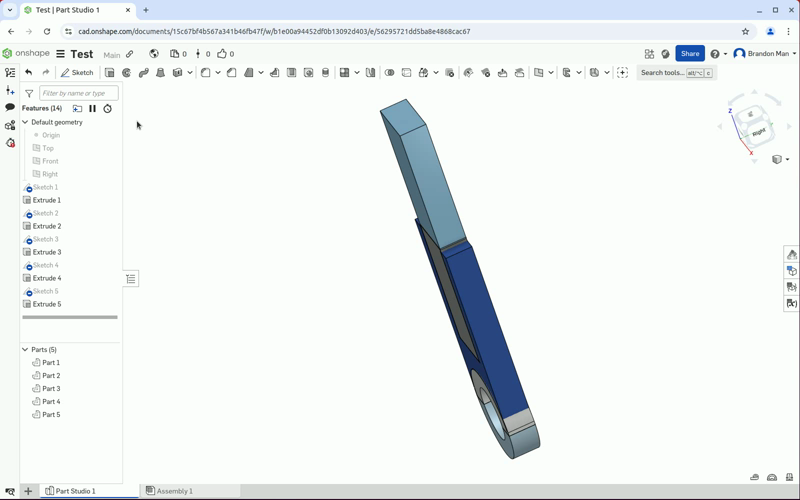
key(down, 2)
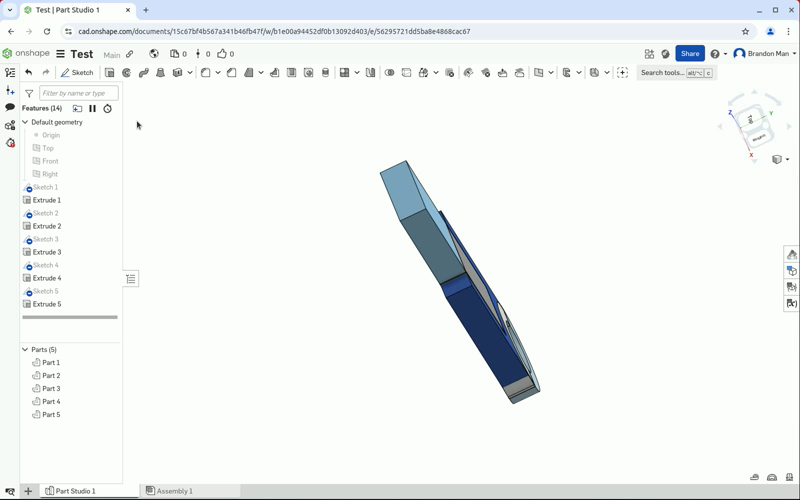
key(up, 2)
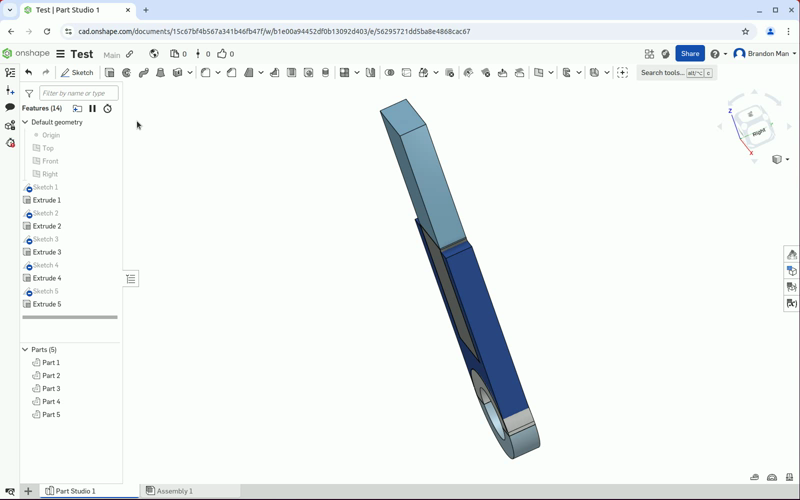
key(right, 2)
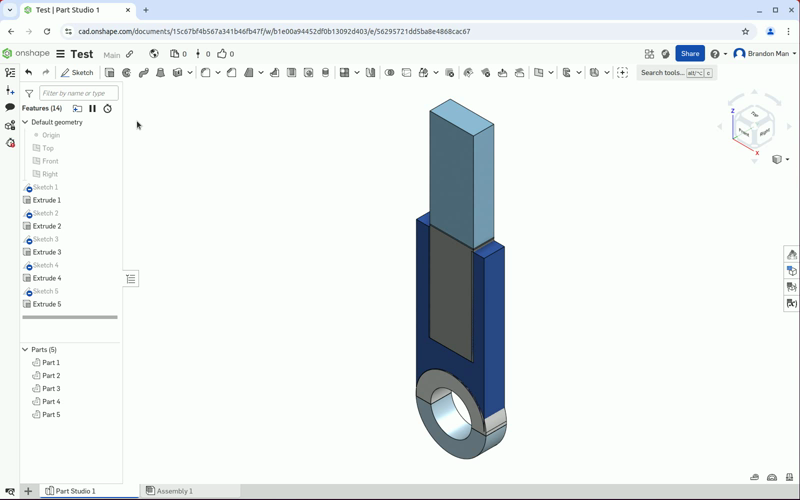
mouse_move(73, 189)
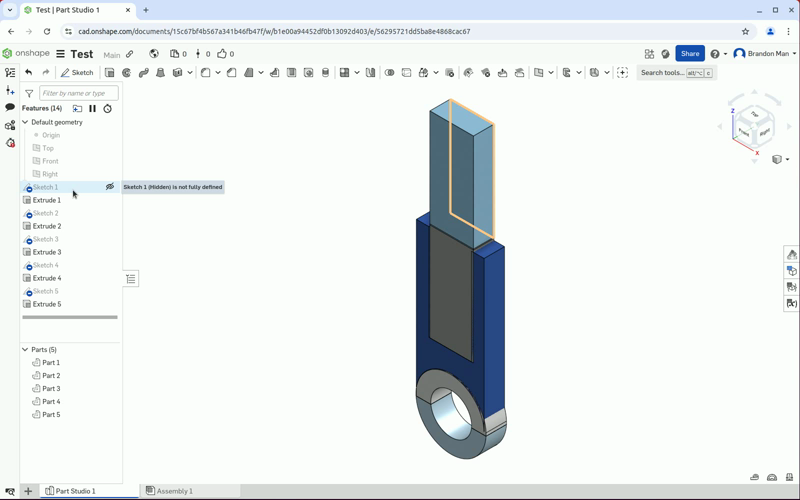
click(73, 189)